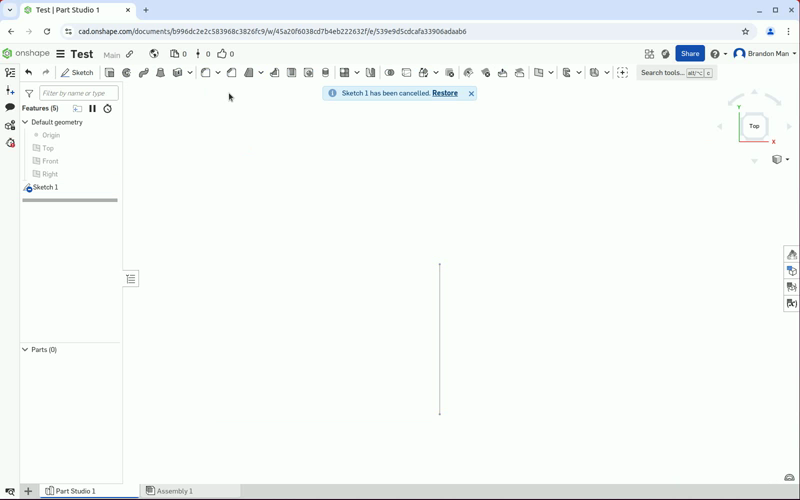
key(shift+h)
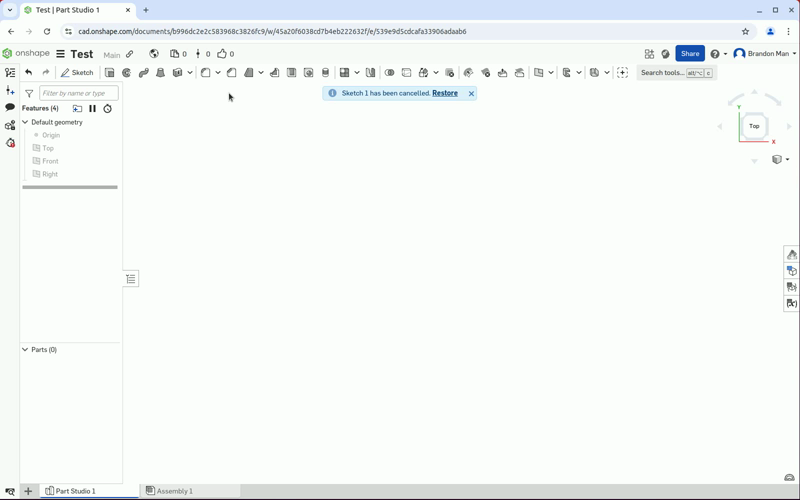
mouse_move(73, 352)
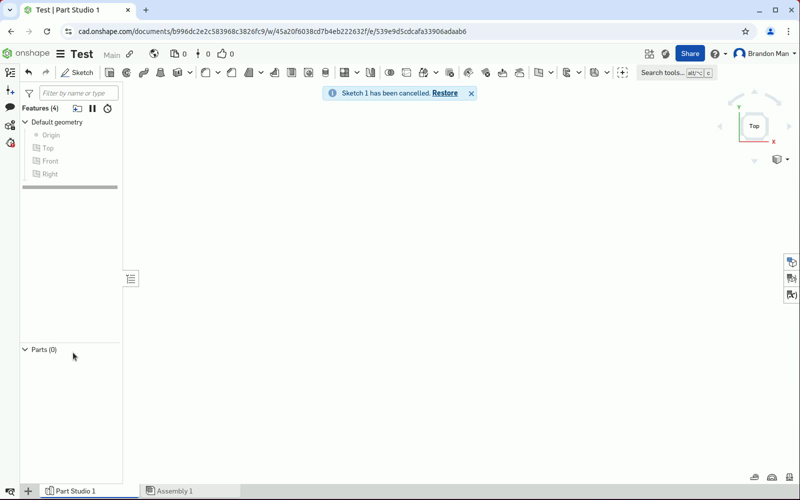
key(y)
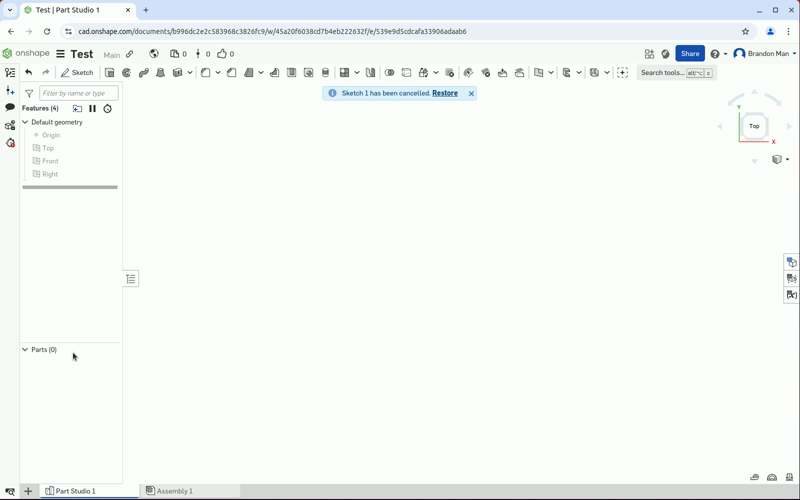
key(shift+p)
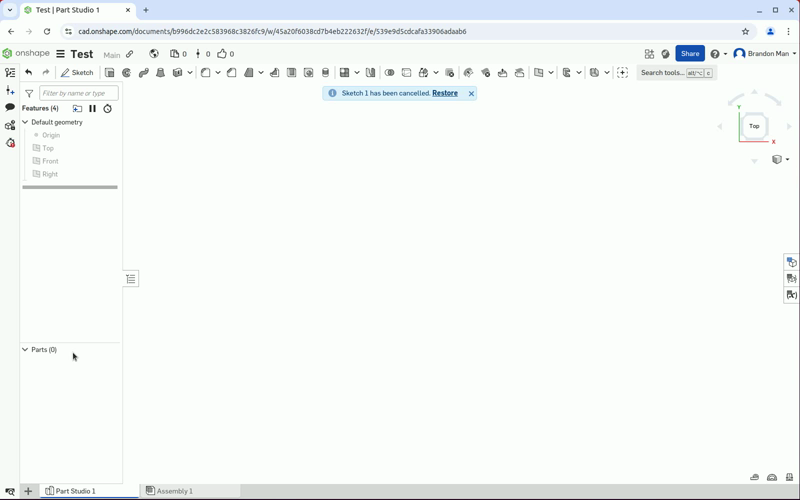
key(space)
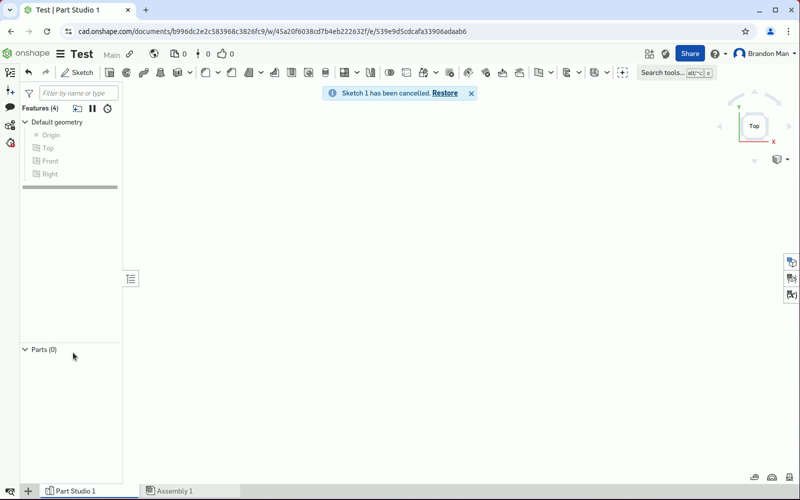
key_down(shift)
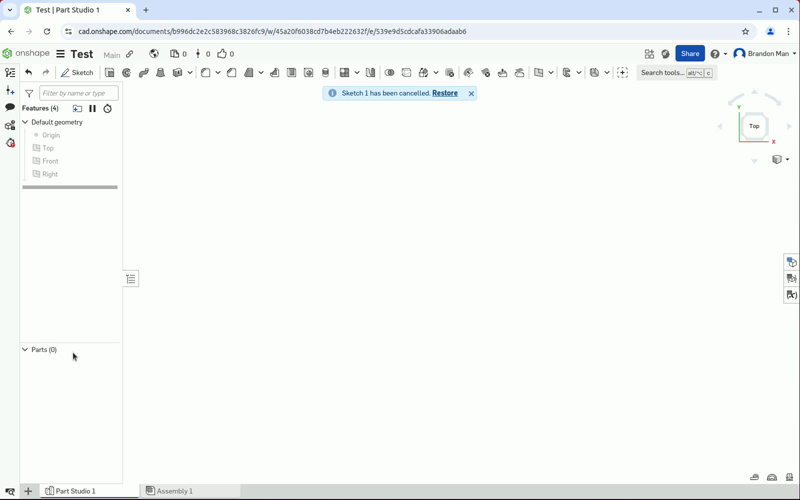
key(up)
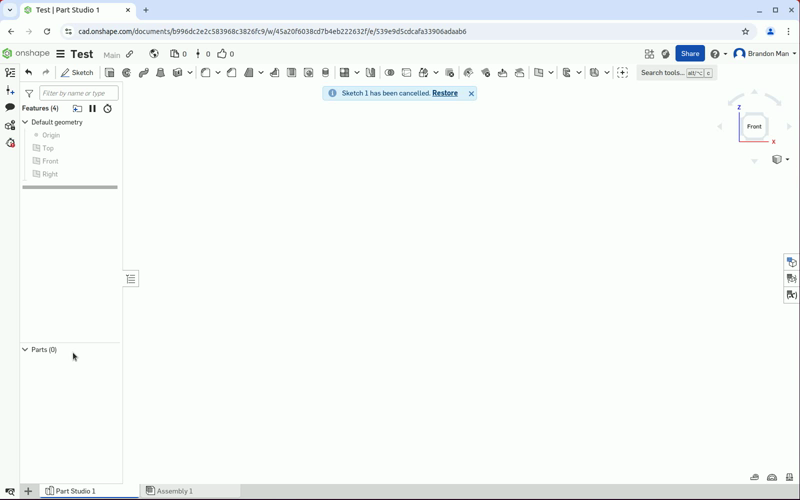
key_up(shift)
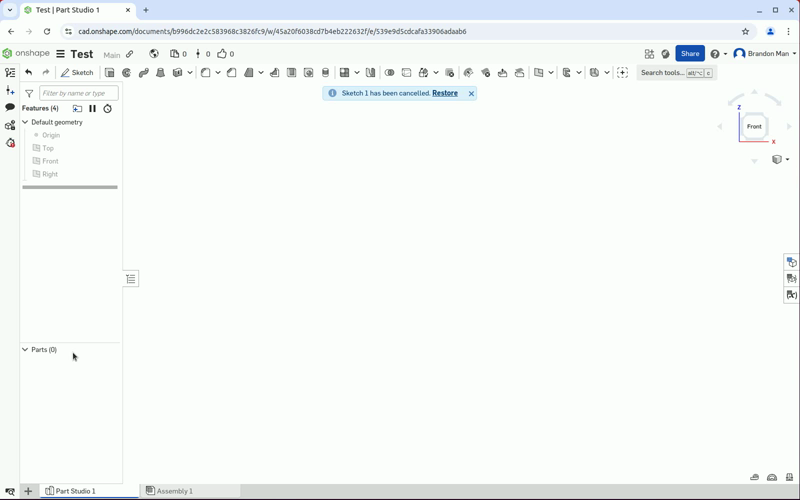
mouse_move(73, 352)
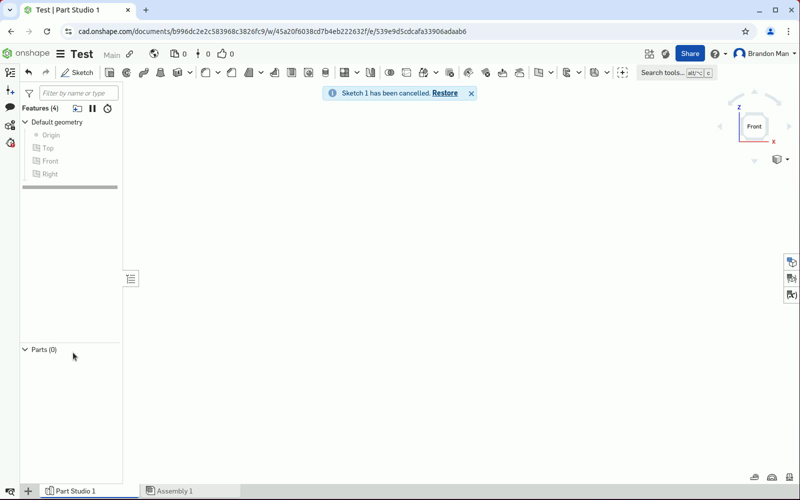
key(shift+y)
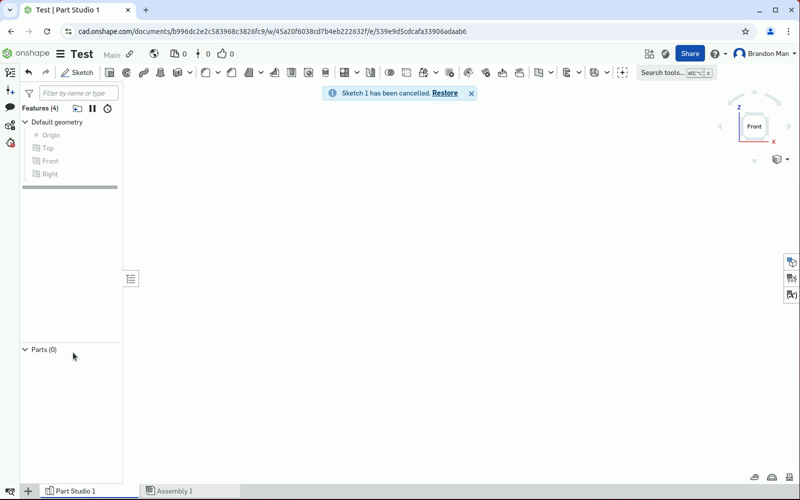
key(shift+s)
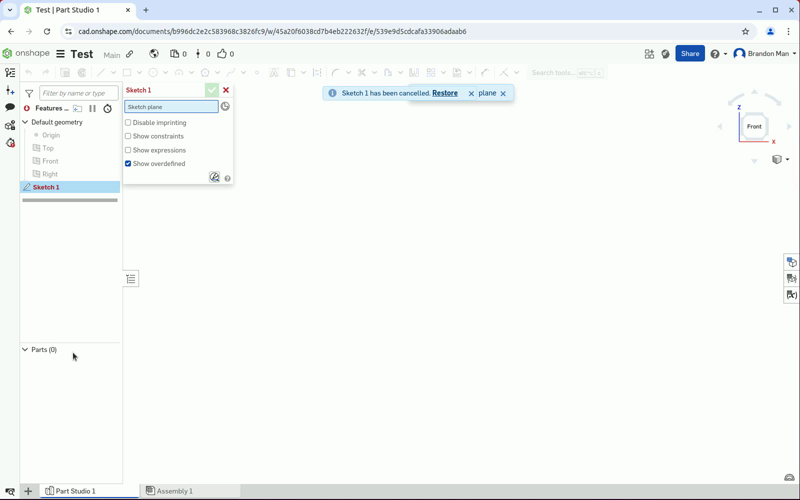
mouse_move(73, 163)
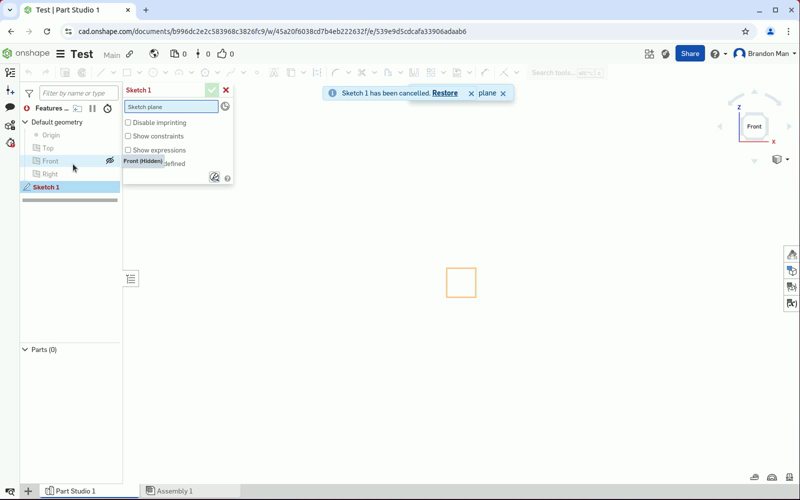
click(73, 163)
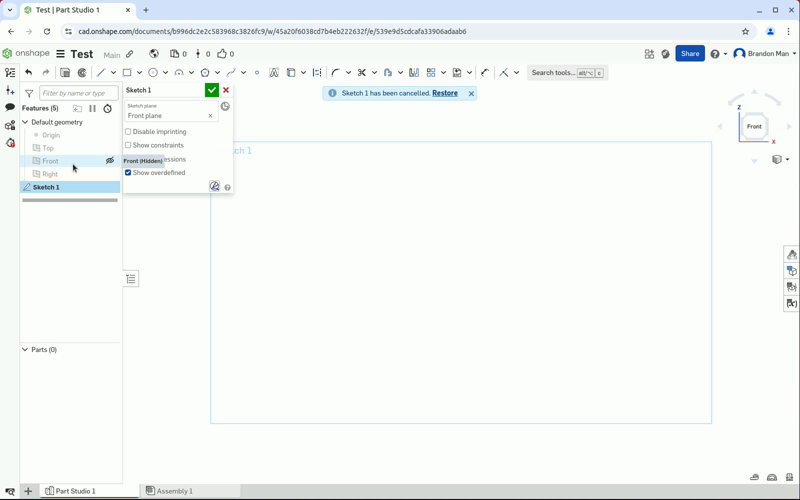
mouse_move(73, 352)
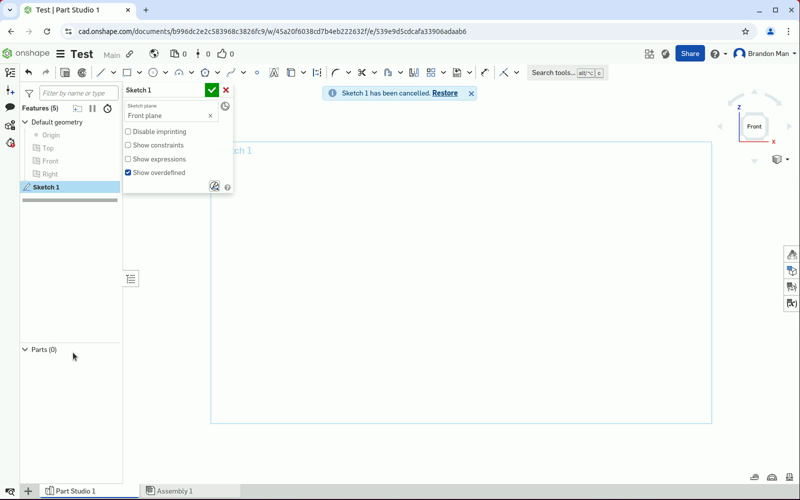
key(y)
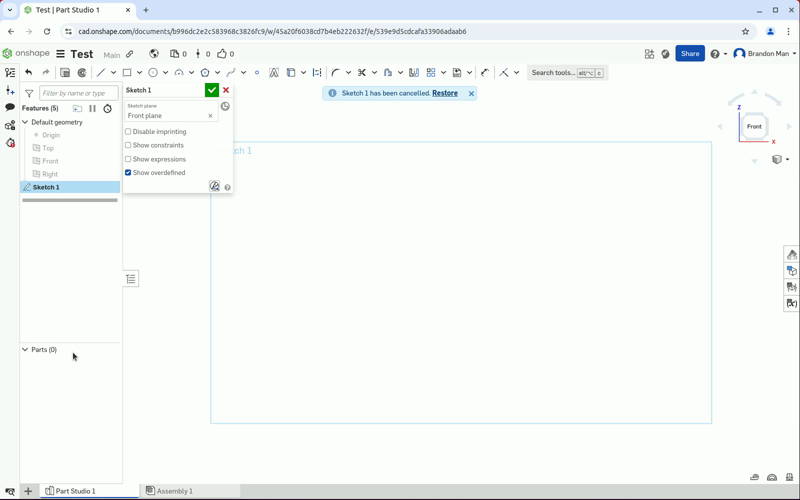
key(c)
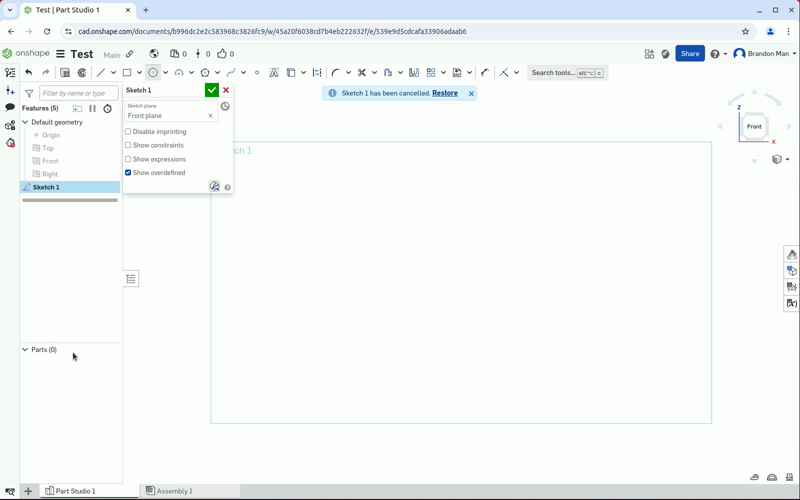
key_down(shift)
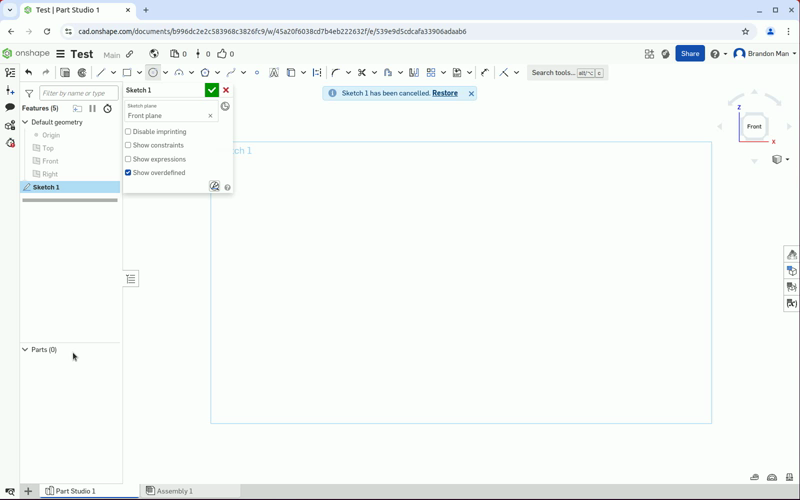
mouse_move(461, 200)
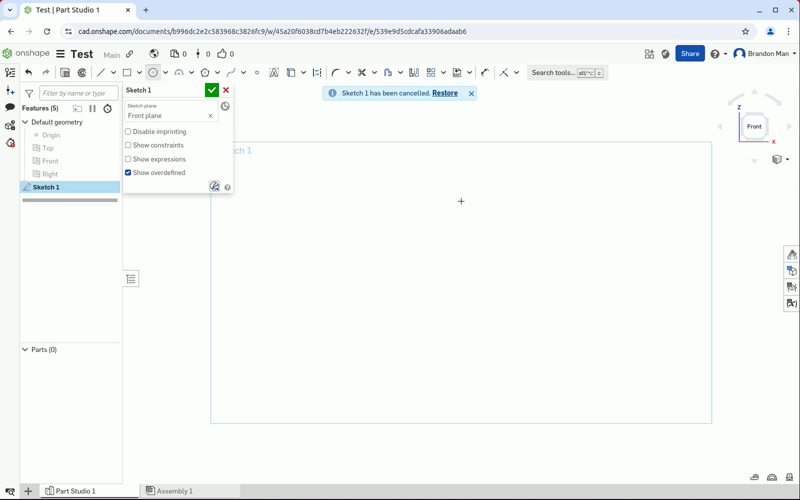
click(461, 200)
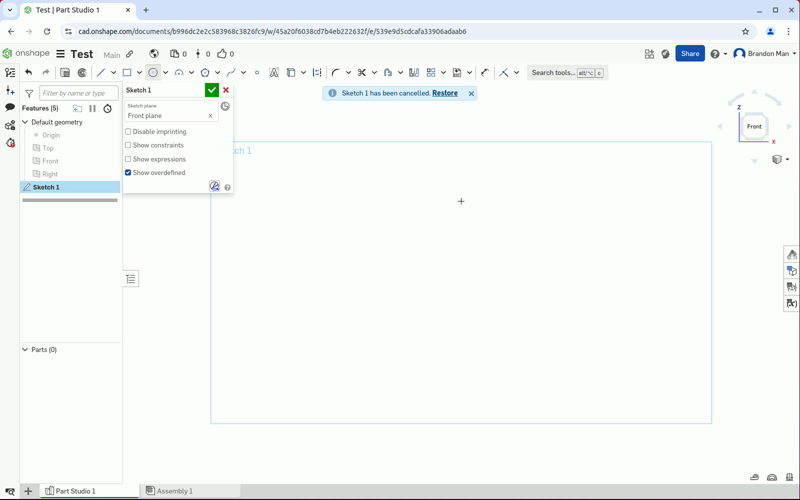
key_up(shift)
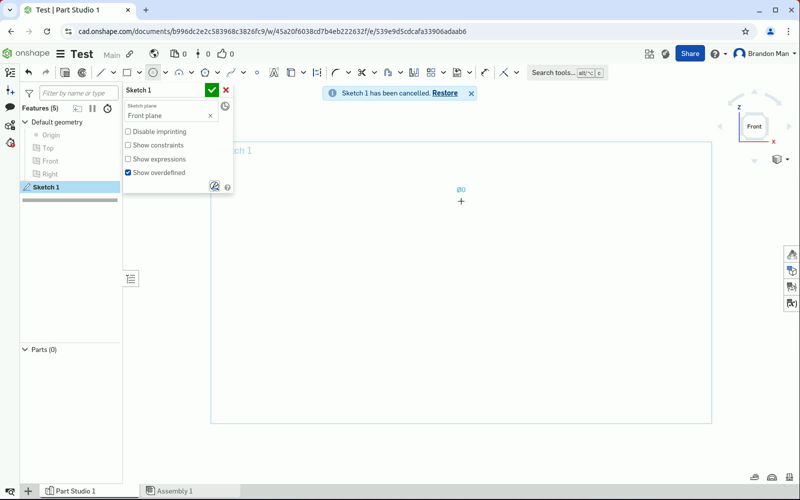
mouse_move(492, 200)
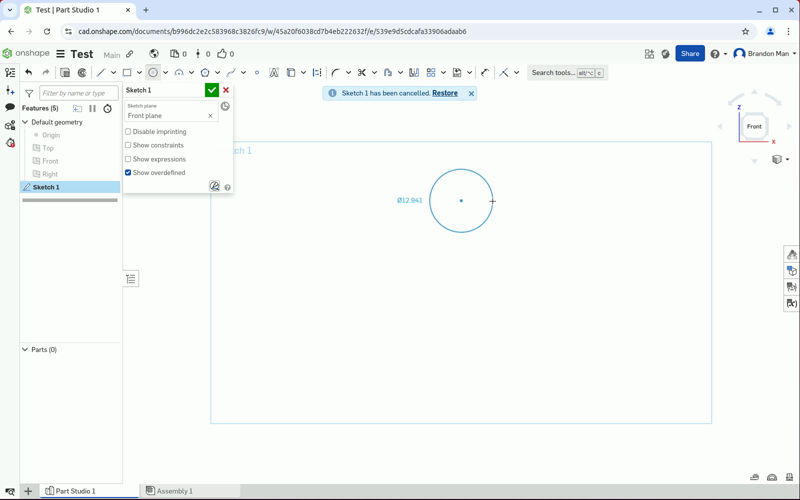
click(492, 200)
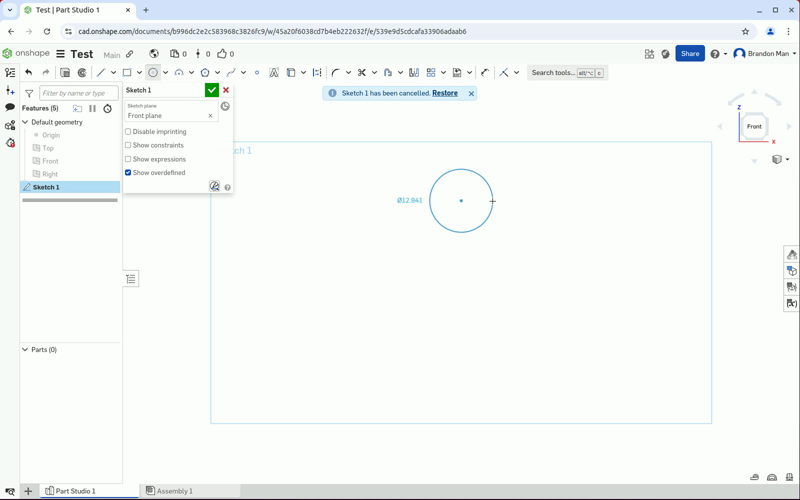
key(esc)
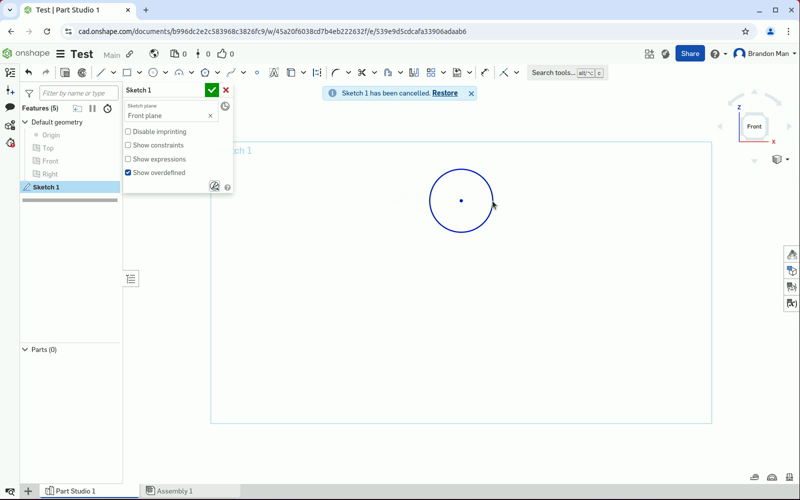
key(c)
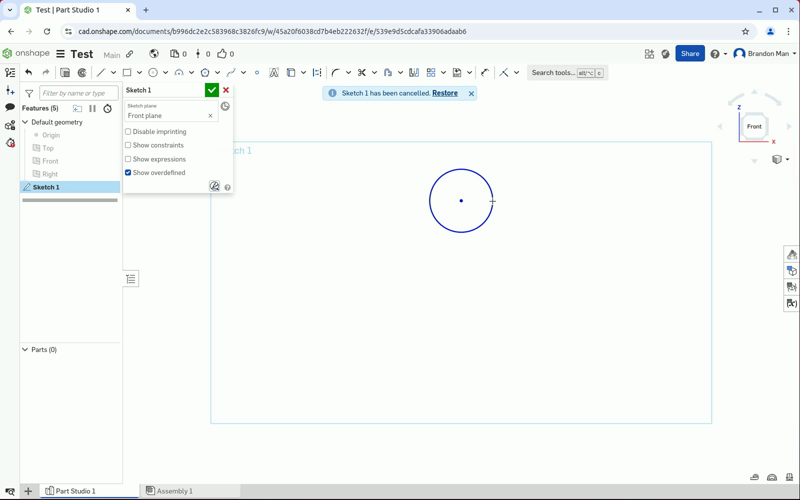
key_down(shift)
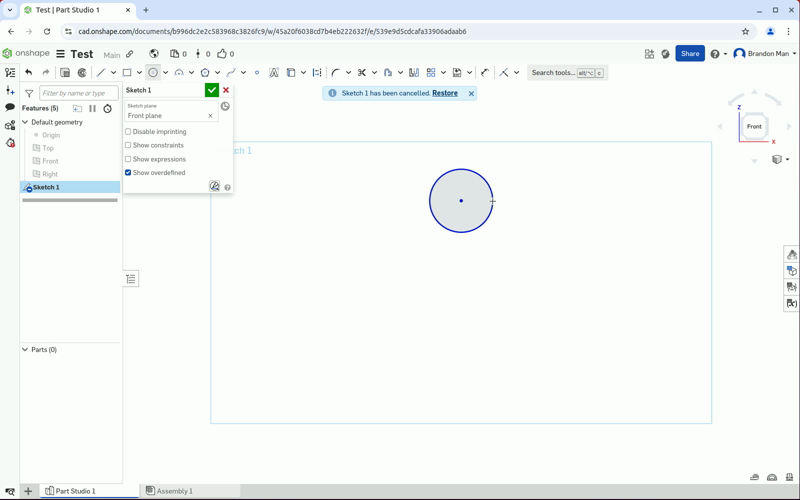
mouse_move(461, 200)
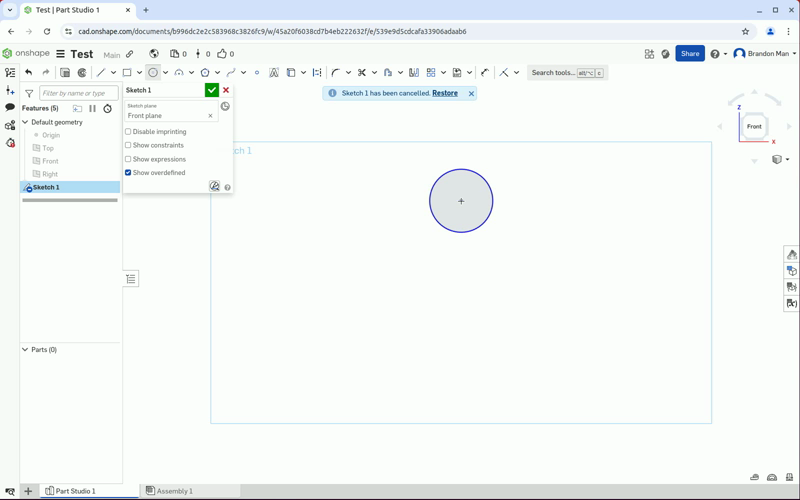
click(461, 200)
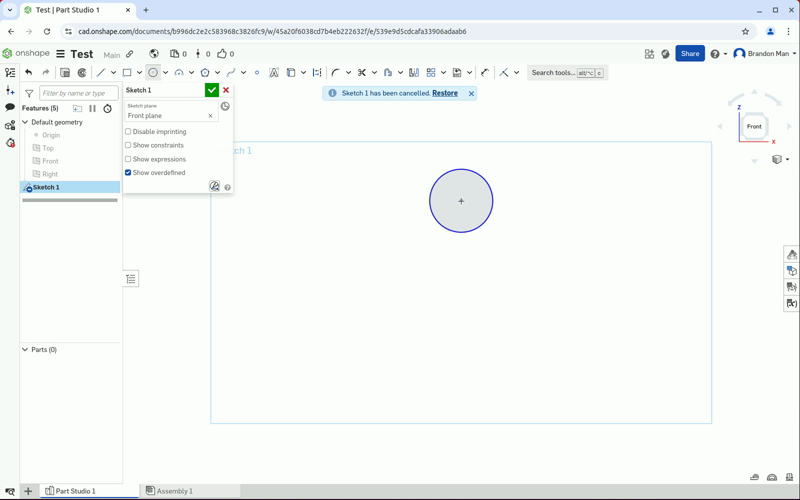
key_up(shift)
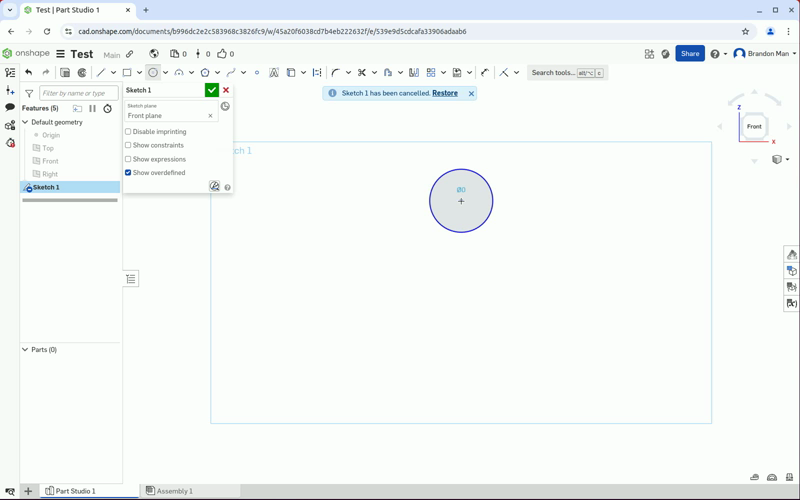
mouse_move(479, 200)
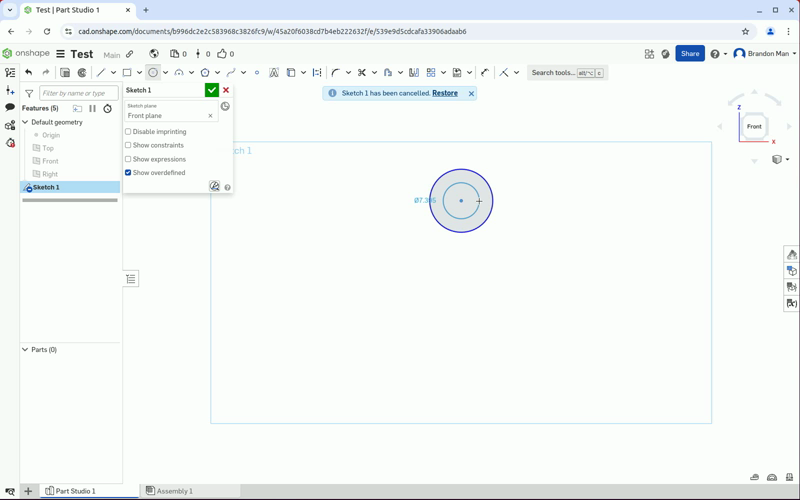
click(479, 200)
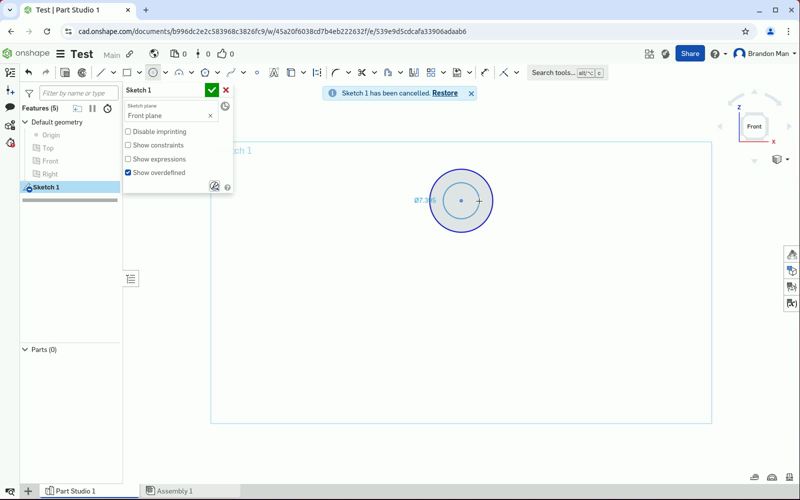
key(esc)
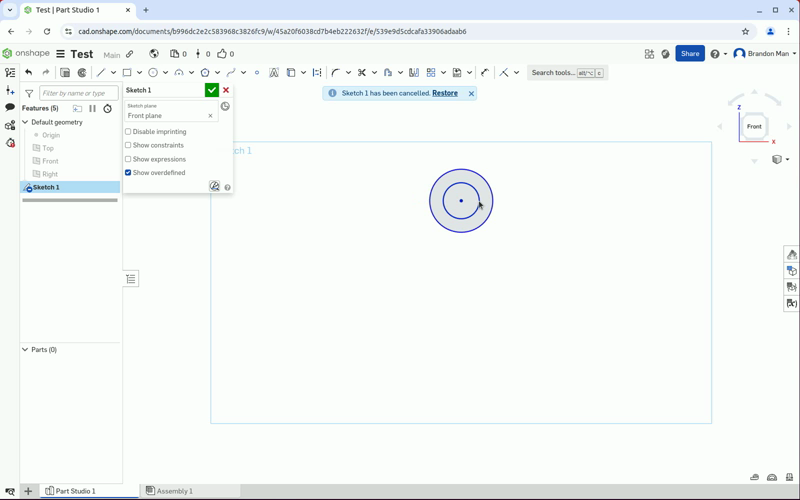
mouse_move(483, 209)
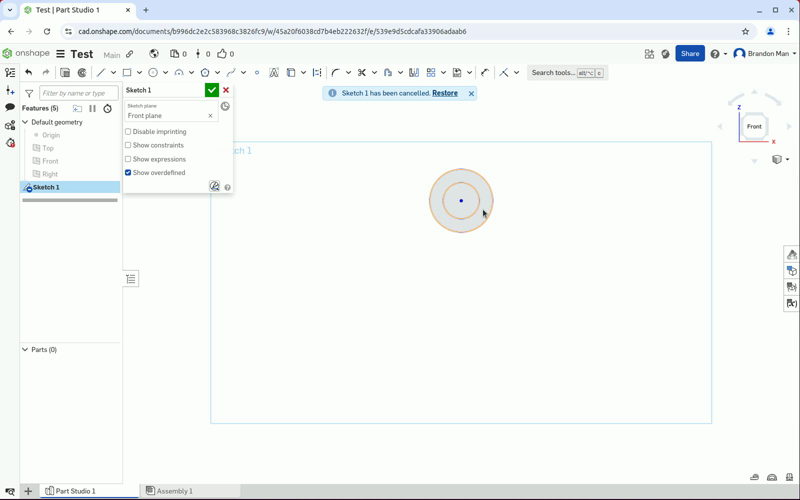
click(483, 209)
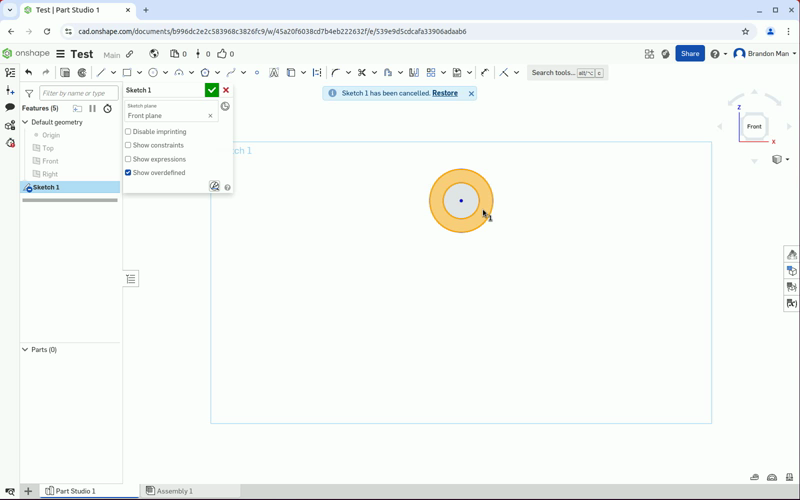
mouse_move(73, 352)
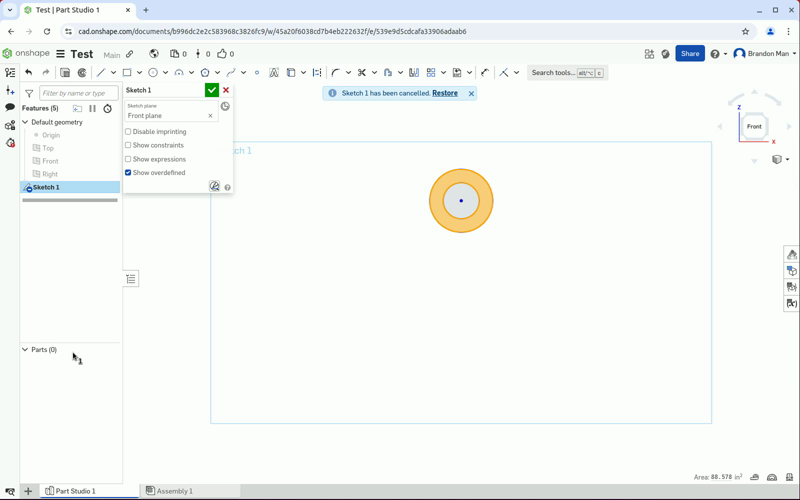
key(shift+y)
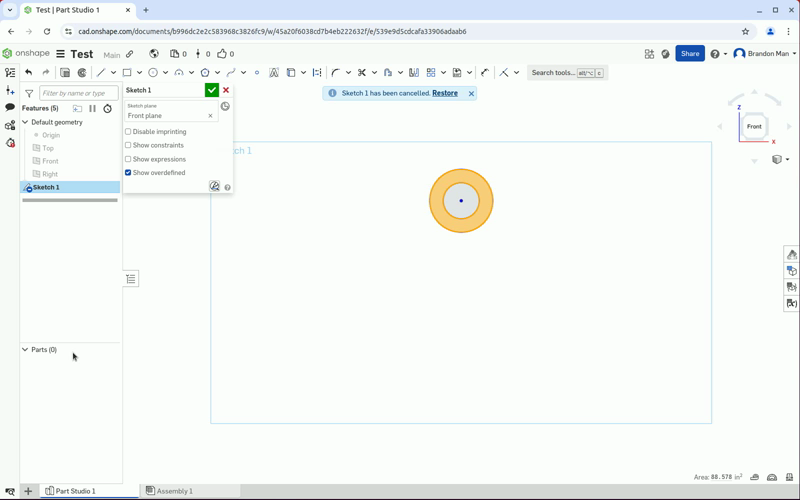
key(shift+e)
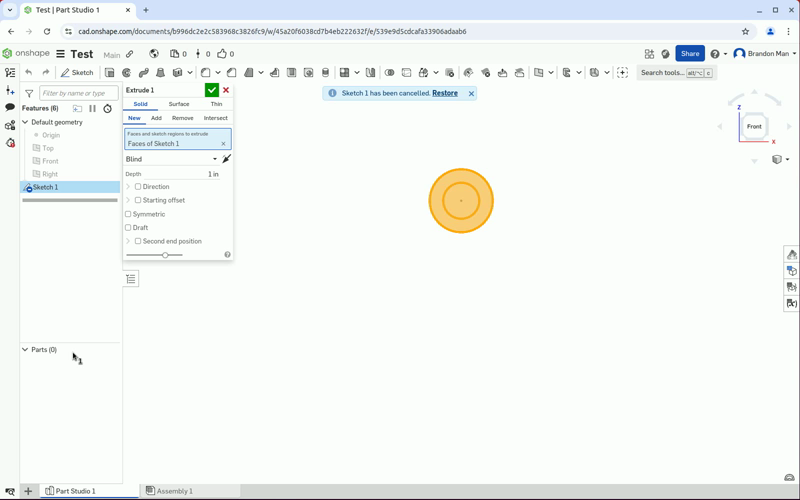
mouse_move(143, 106)
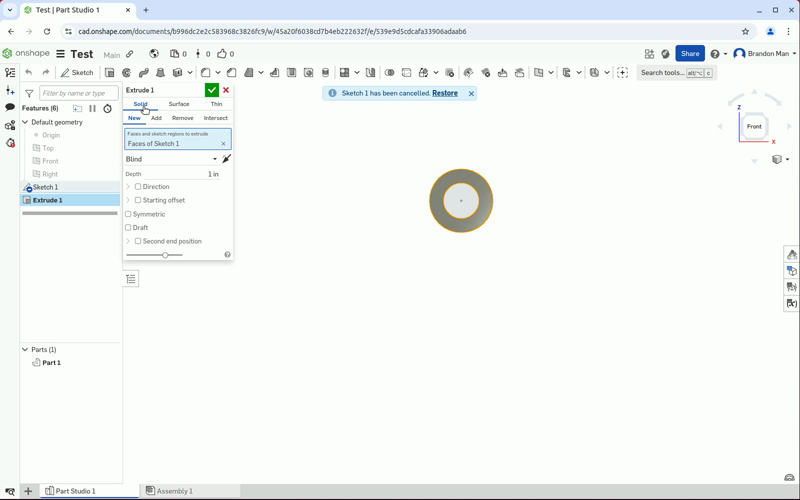
click(143, 106)
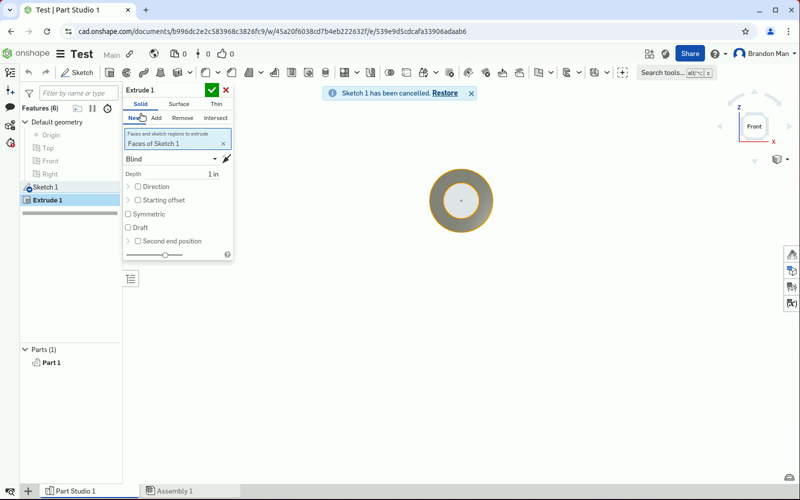
mouse_move(137, 120)
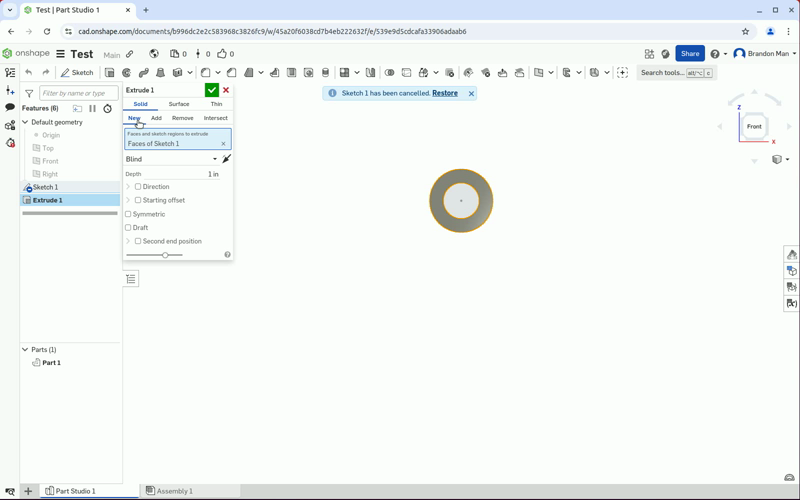
click(137, 120)
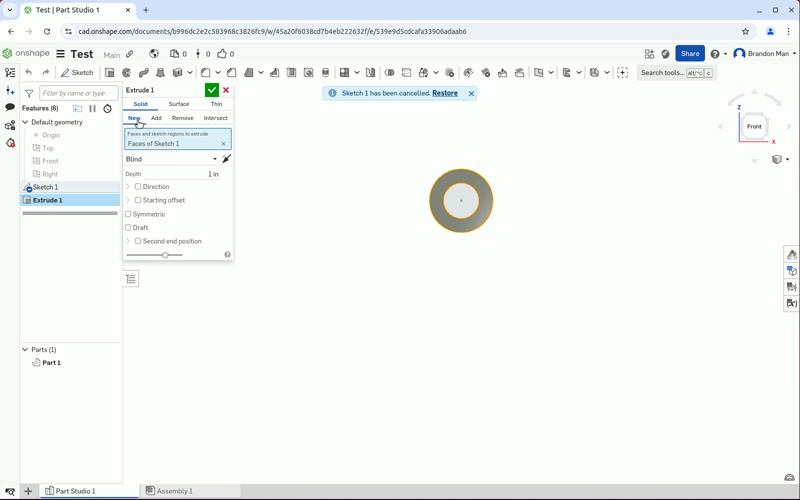
key(tab, 4)
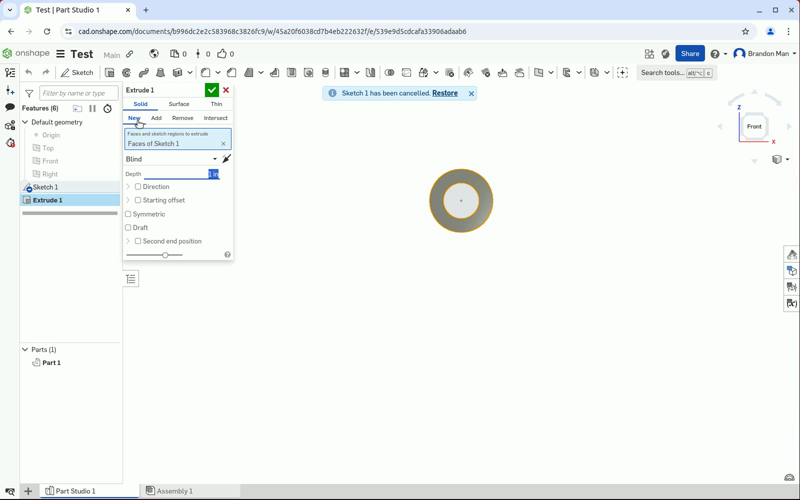
text(4.333)
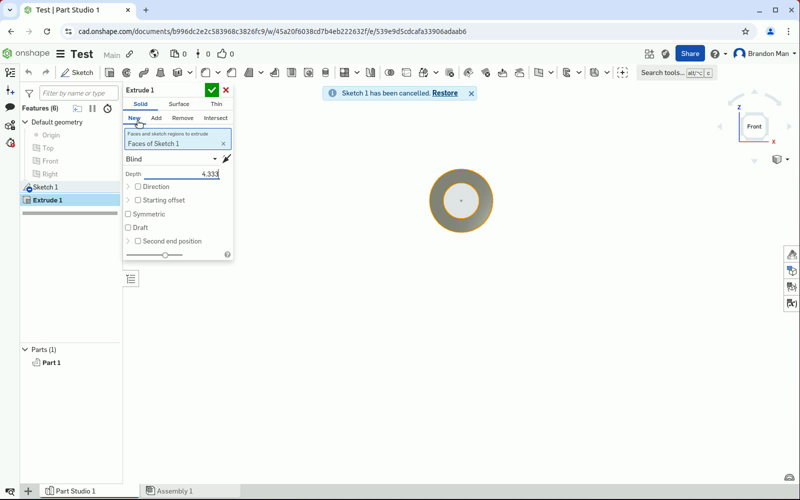
key(enter)
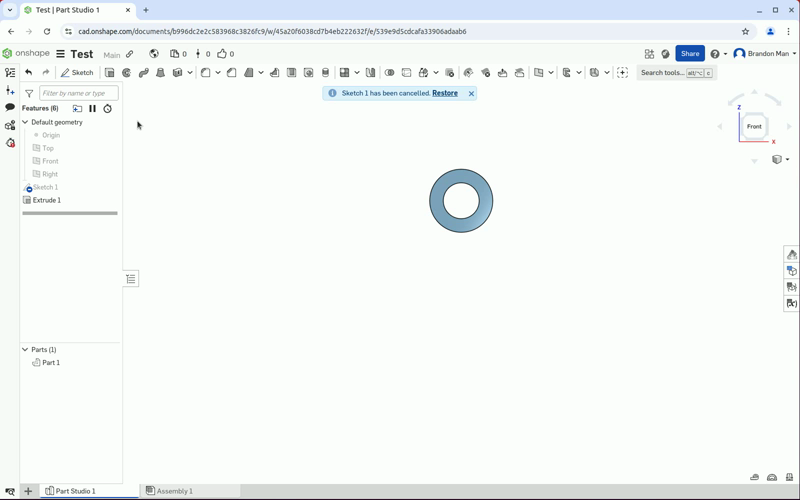
key(shift+h)
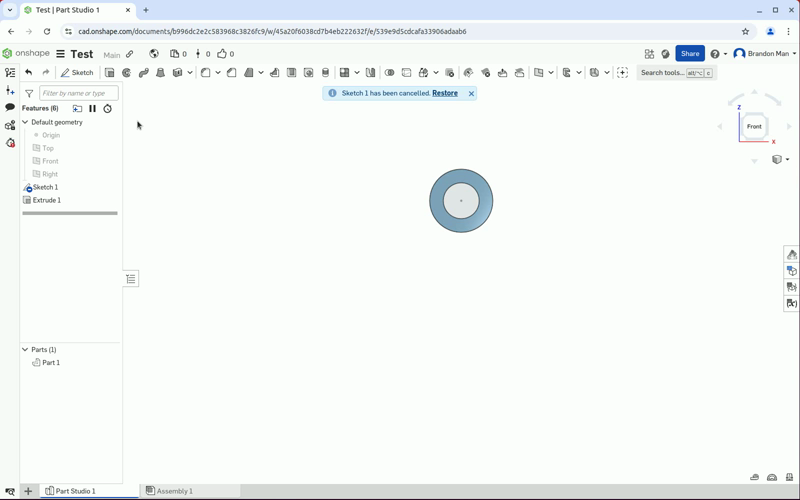
key(shift+h)
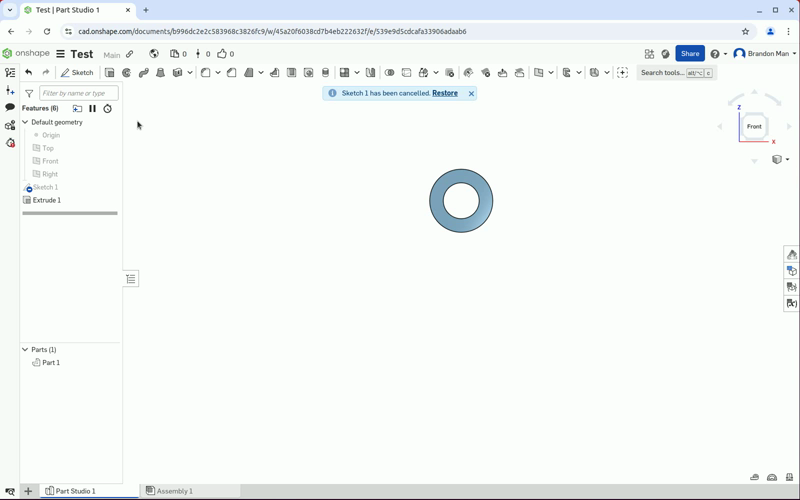
mouse_move(73, 189)
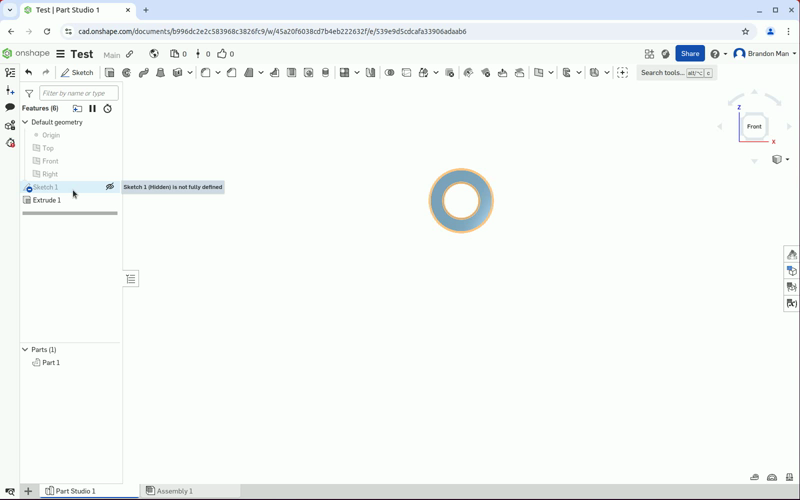
click(73, 189)
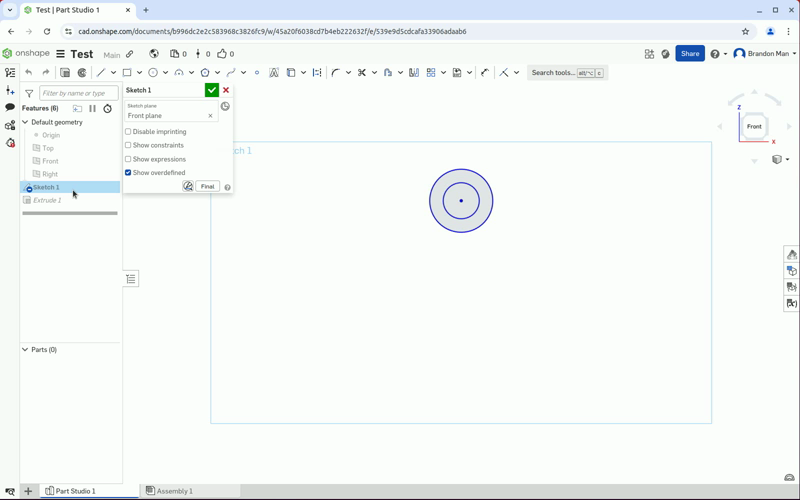
mouse_move(229, 92)
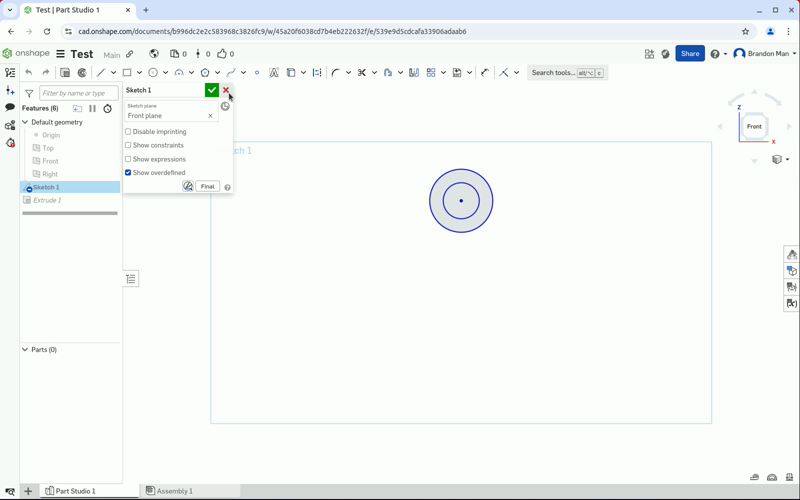
click(229, 92)
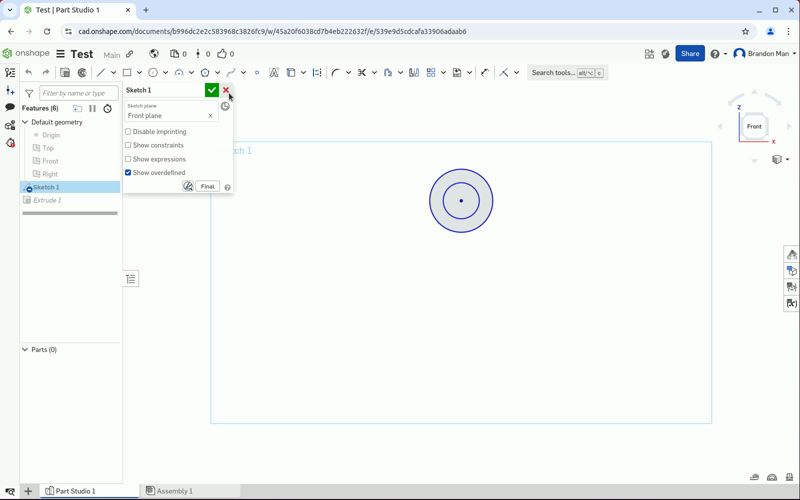
key(shift+s)
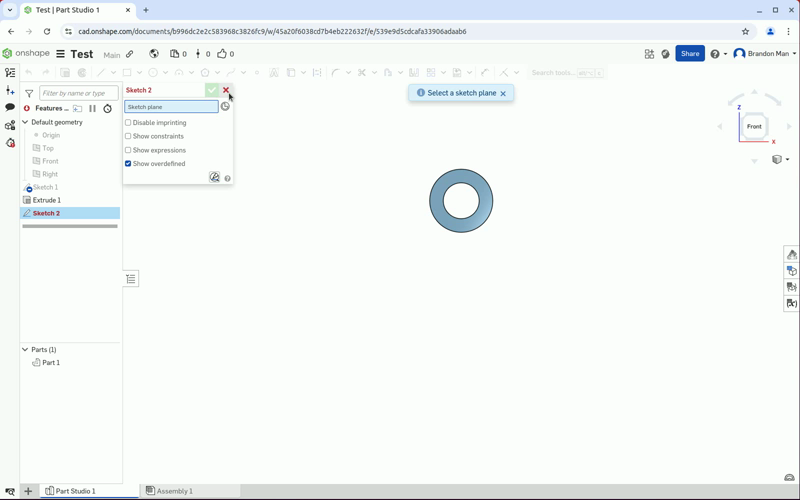
mouse_move(73, 163)
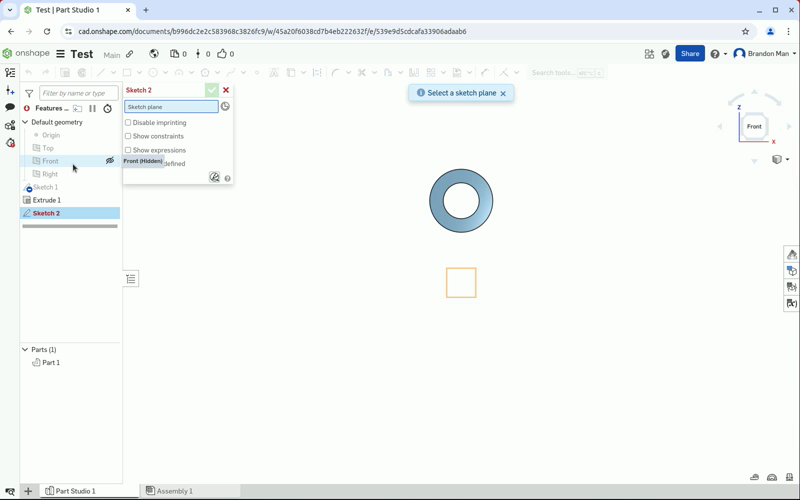
click(73, 163)
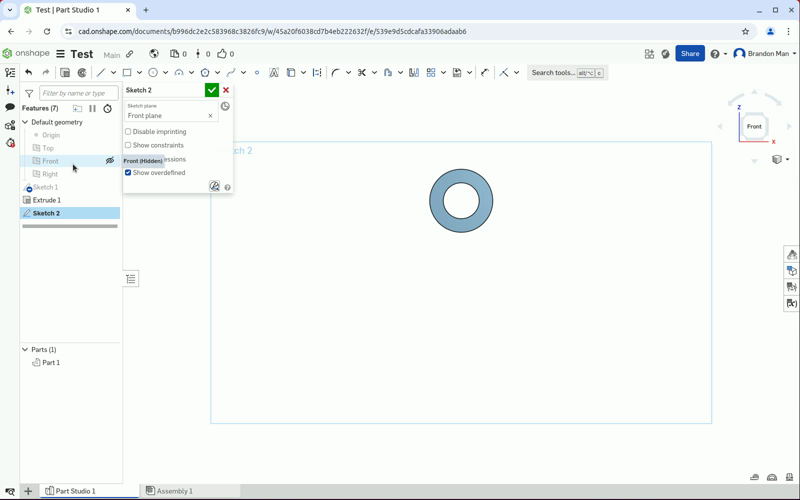
mouse_move(73, 352)
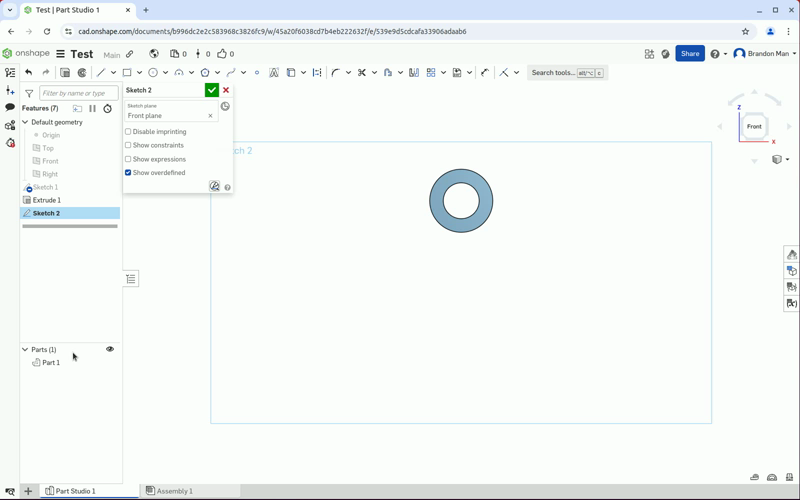
key(y)
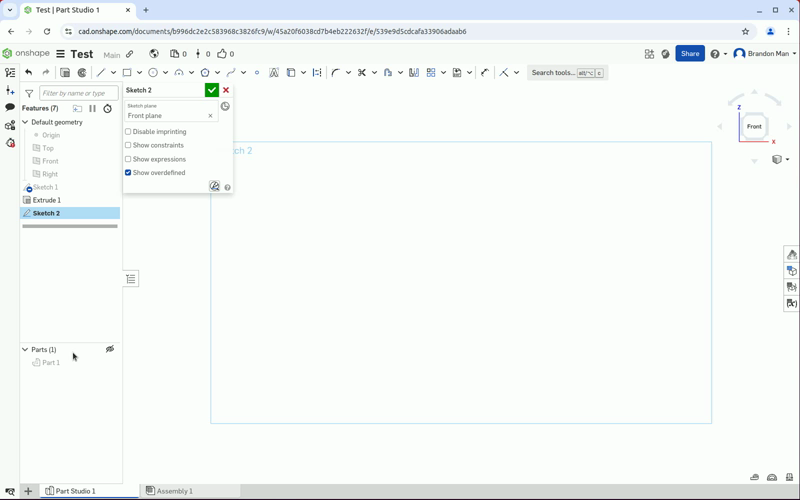
key(a)
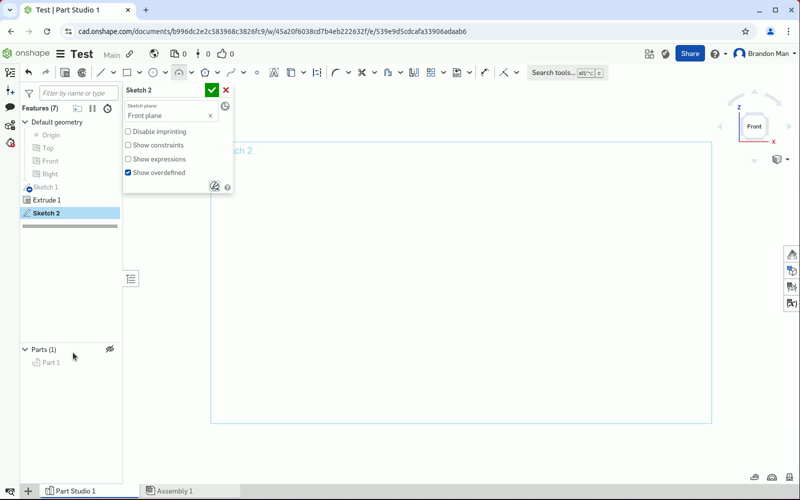
key_down(shift)
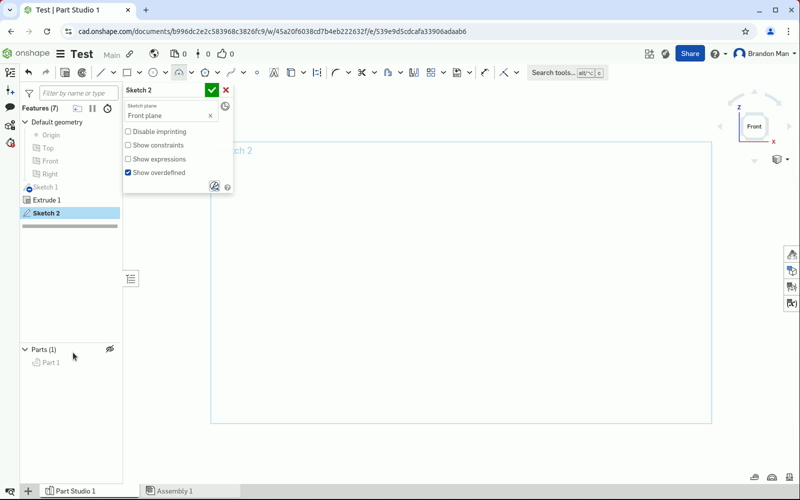
mouse_move(438, 261)
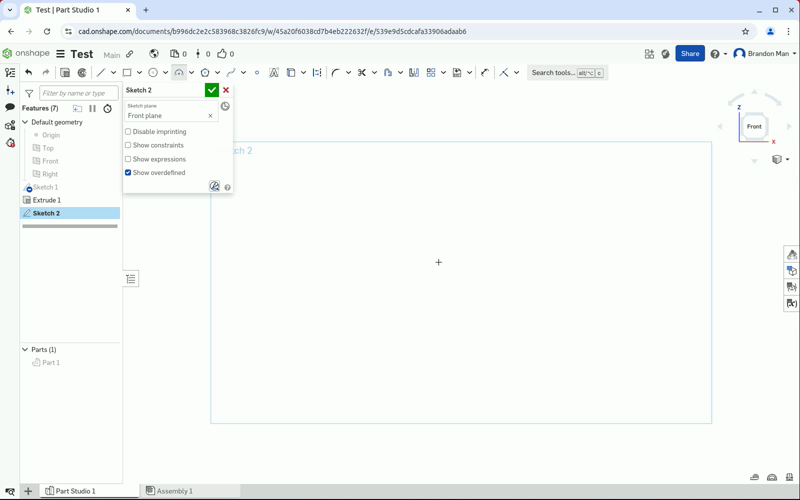
click(438, 261)
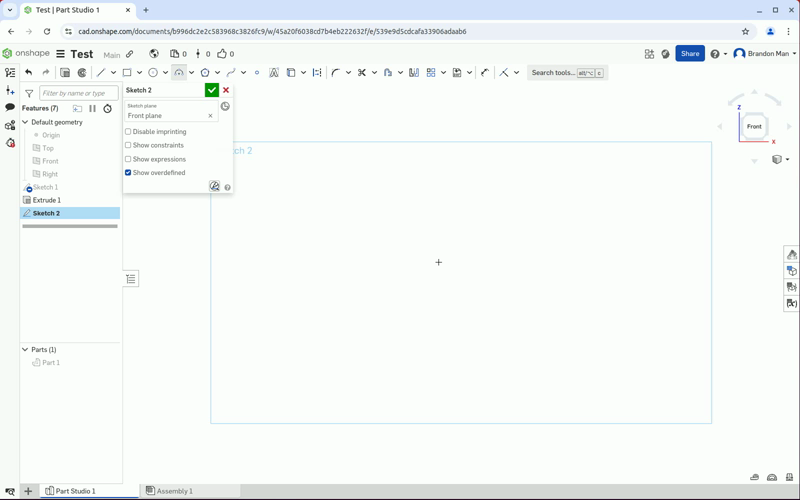
key_up(shift)
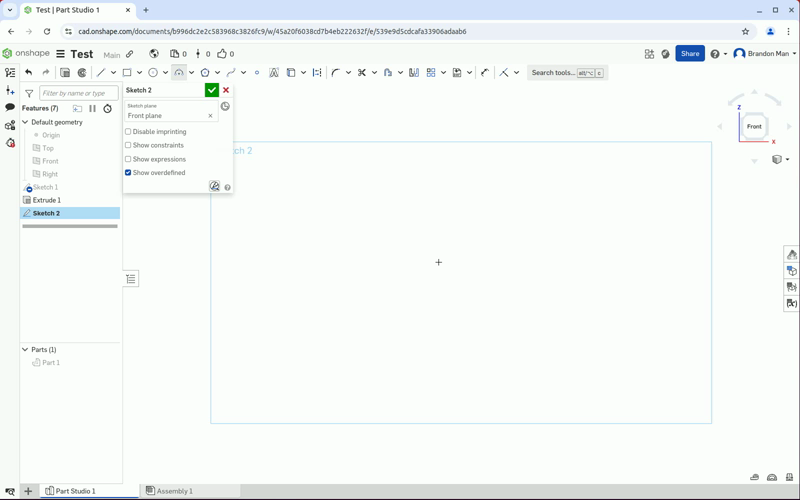
key_down(shift)
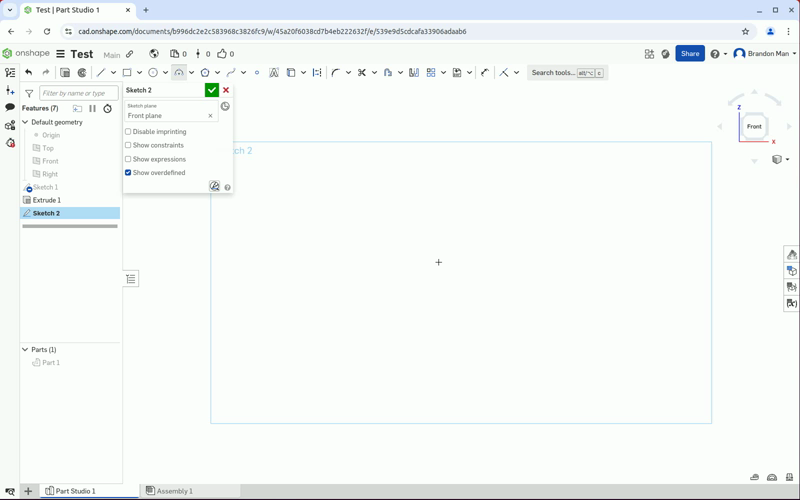
mouse_move(485, 261)
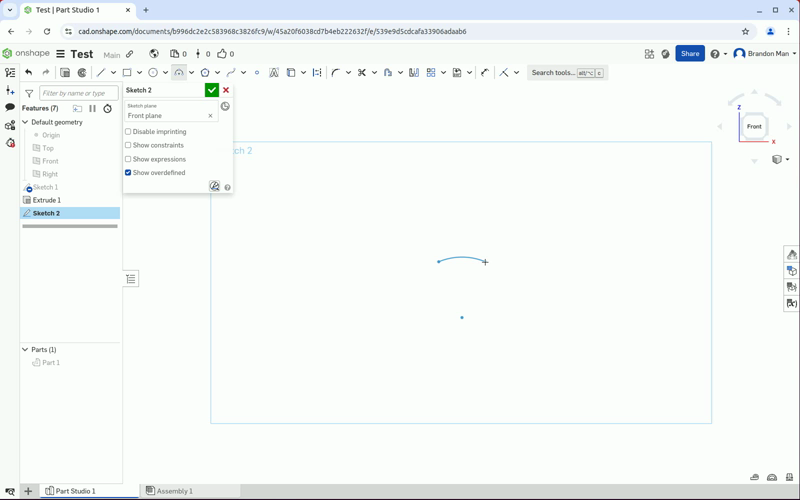
click(485, 261)
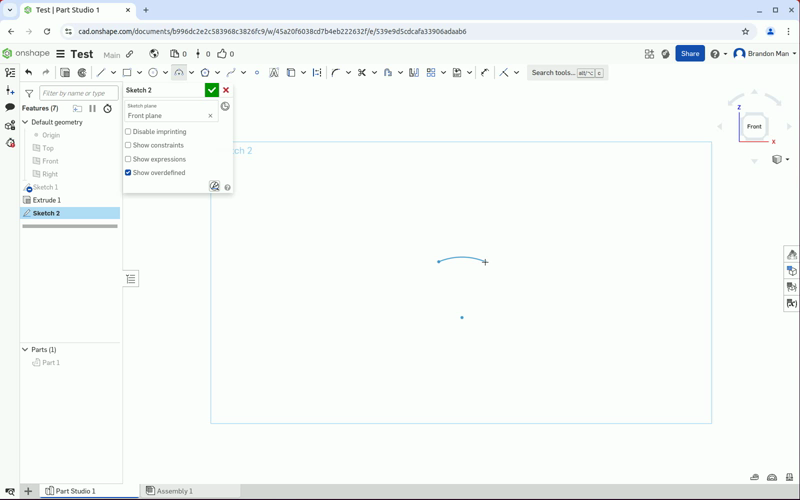
mouse_move(461, 251)
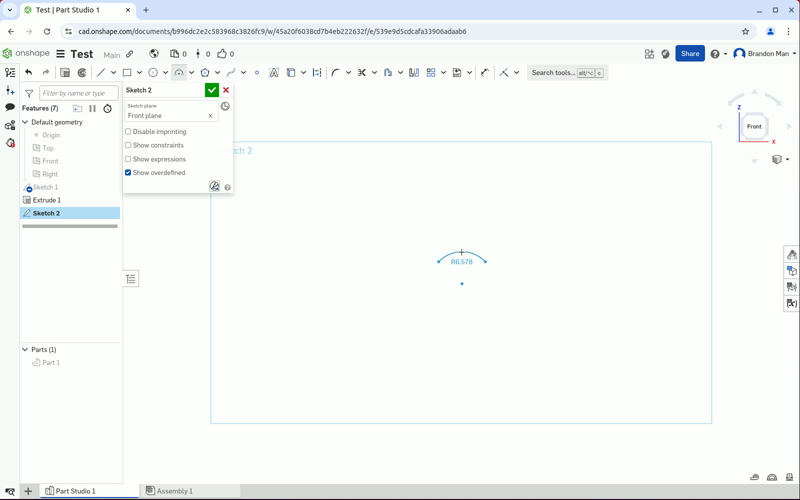
click(461, 251)
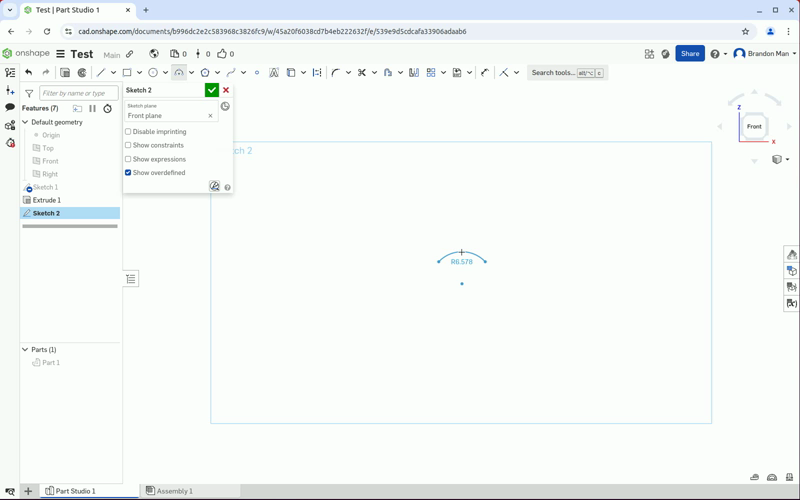
key_up(shift)
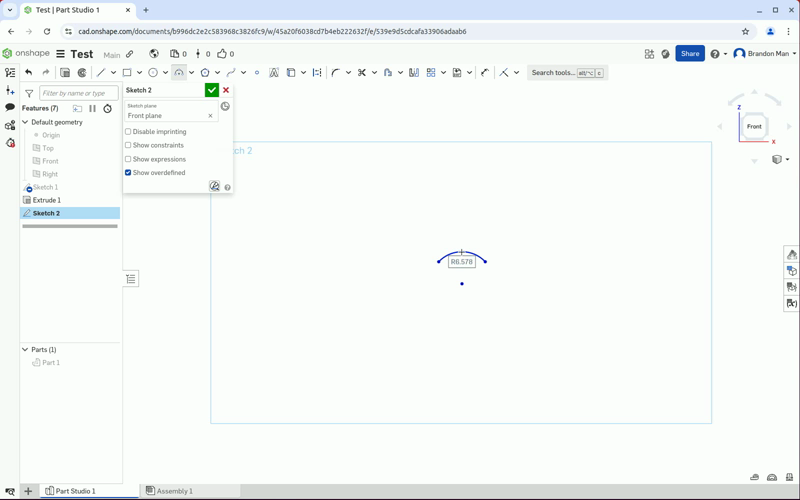
key(esc)
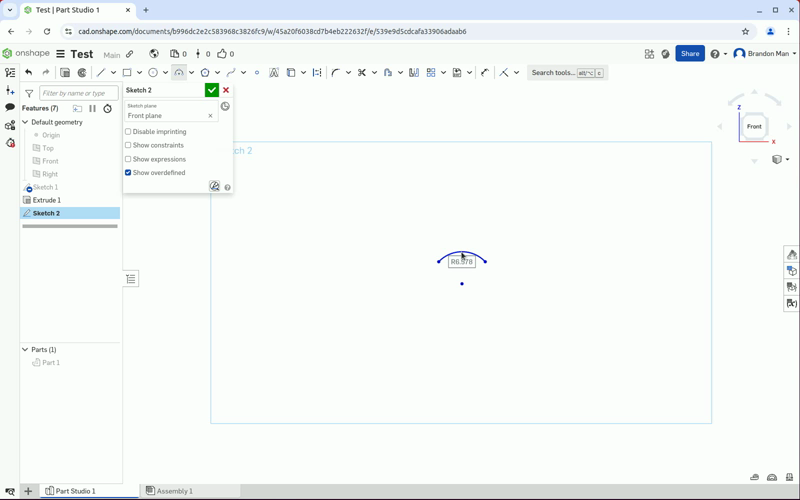
key(l)
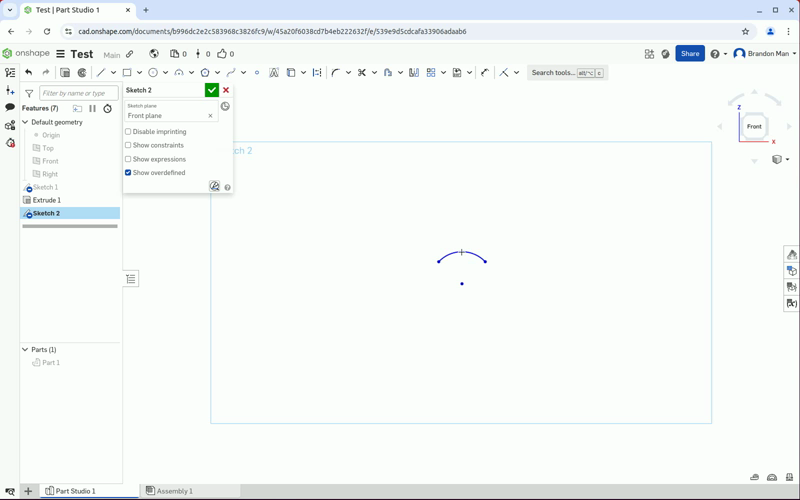
mouse_move(485, 261)
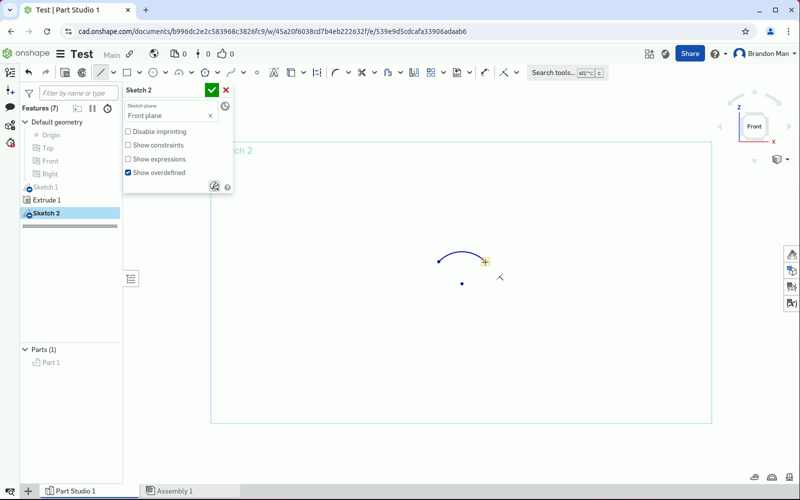
click(485, 261)
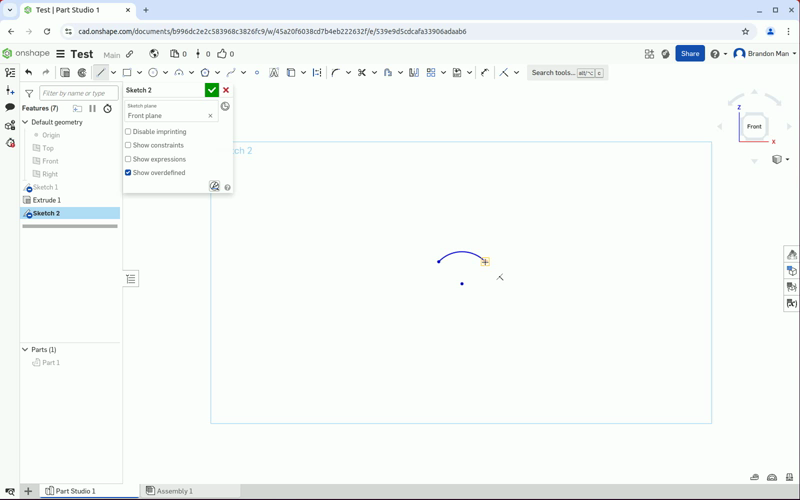
key_down(shift)
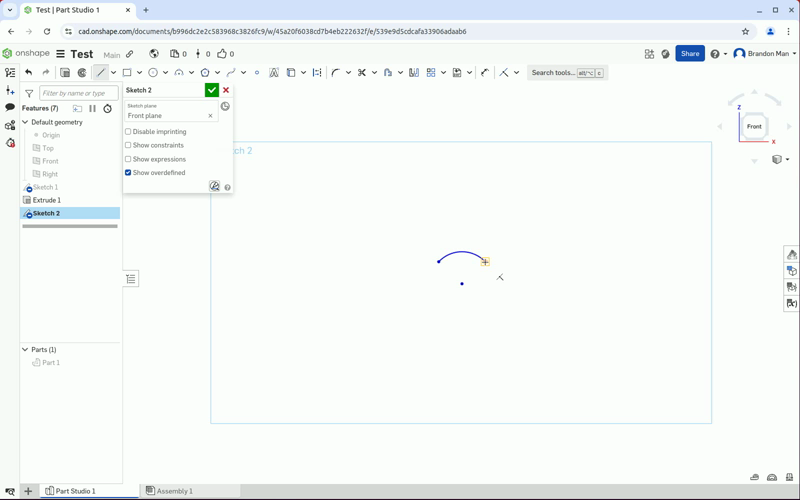
mouse_move(515, 261)
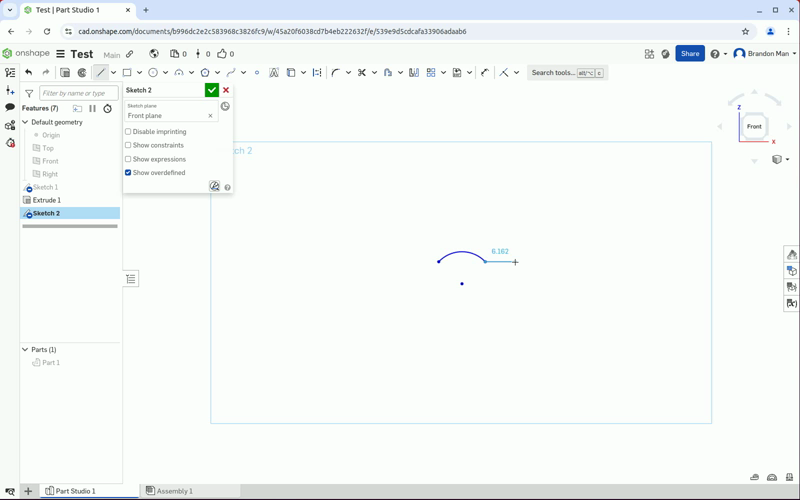
mouse_move(485, 219)
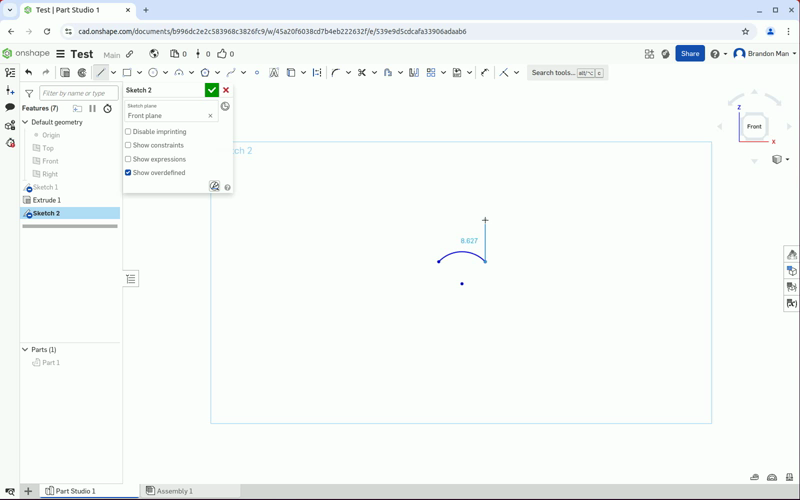
click(485, 219)
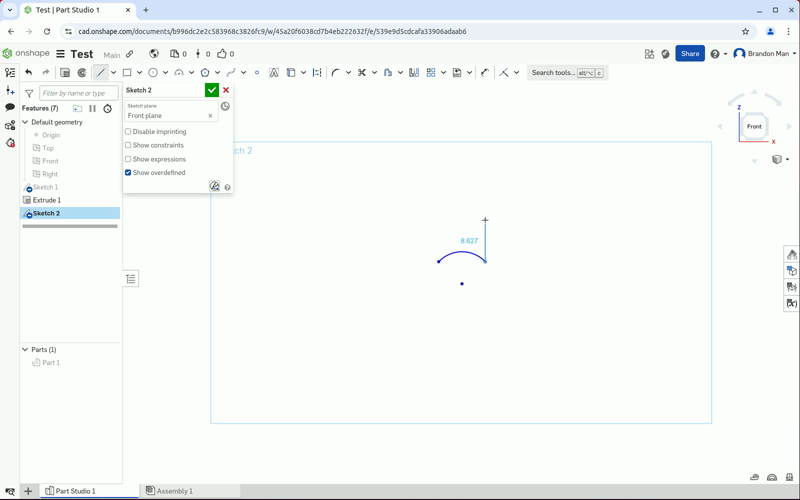
key_up(shift)
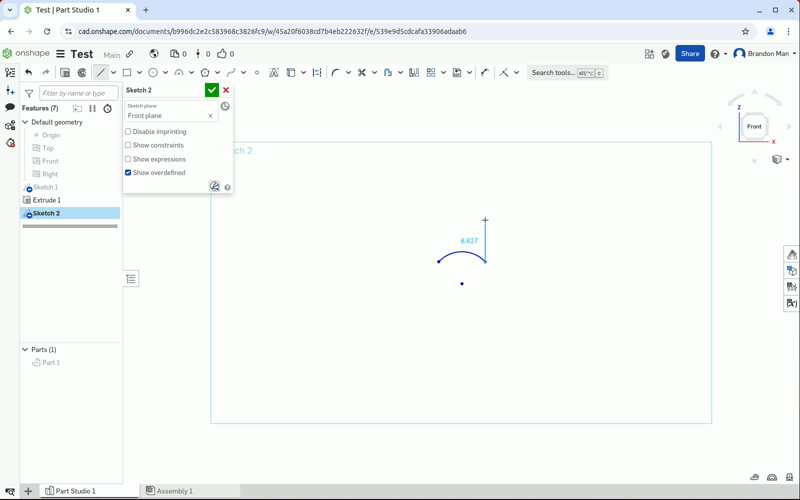
key(esc)
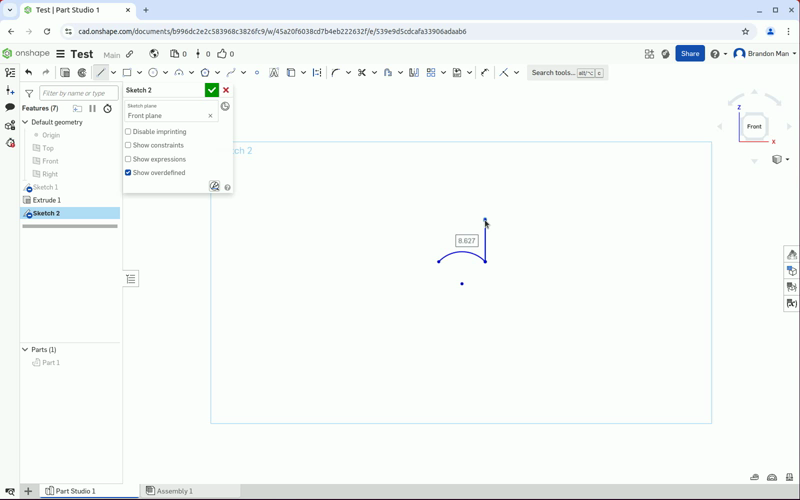
key(a)
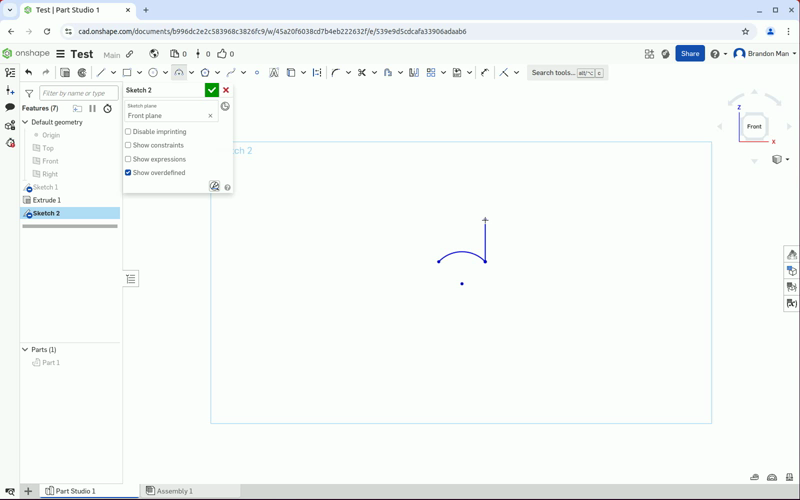
mouse_move(485, 219)
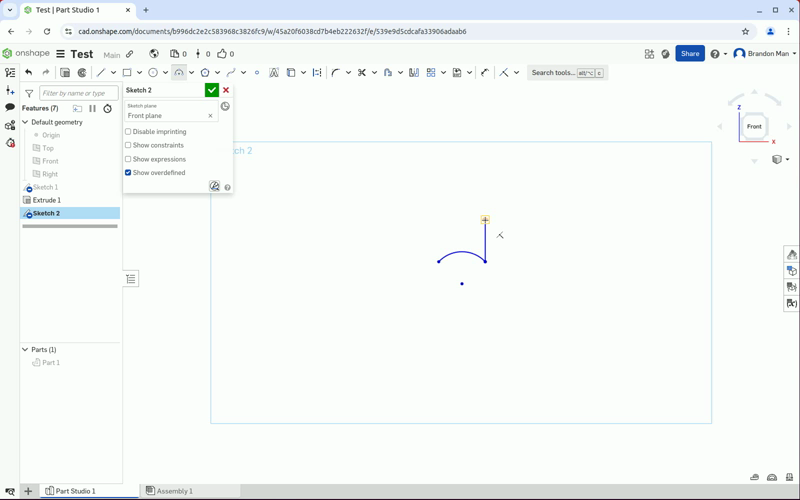
click(485, 219)
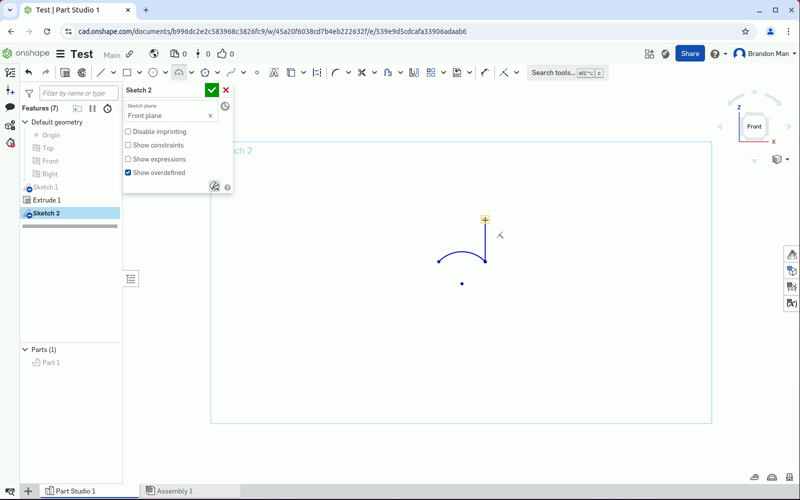
key_down(shift)
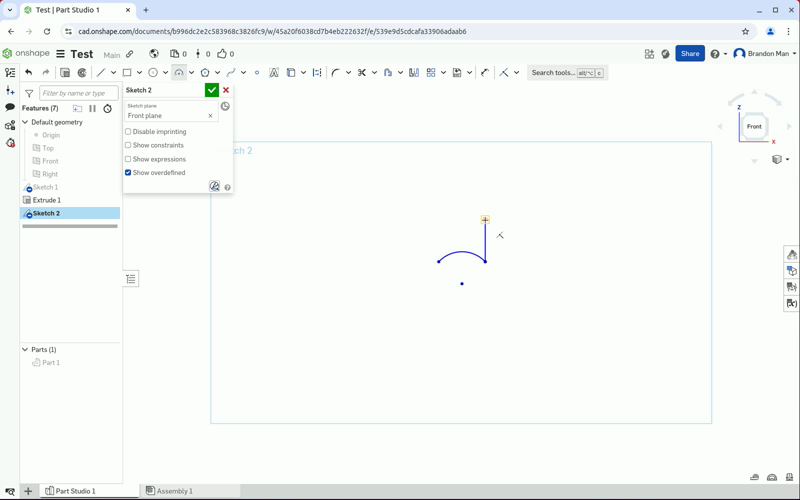
mouse_move(438, 219)
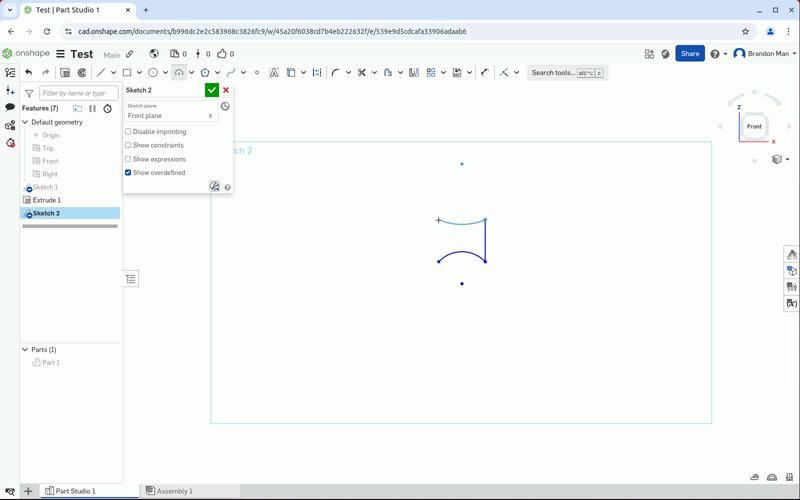
click(438, 219)
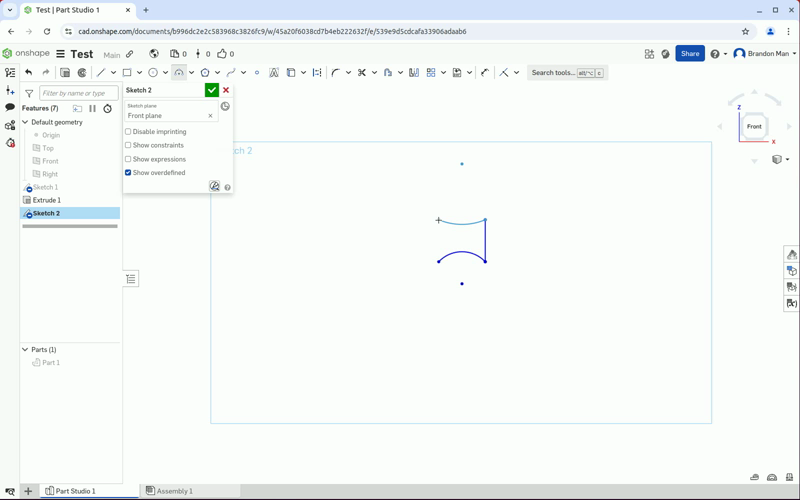
mouse_move(461, 230)
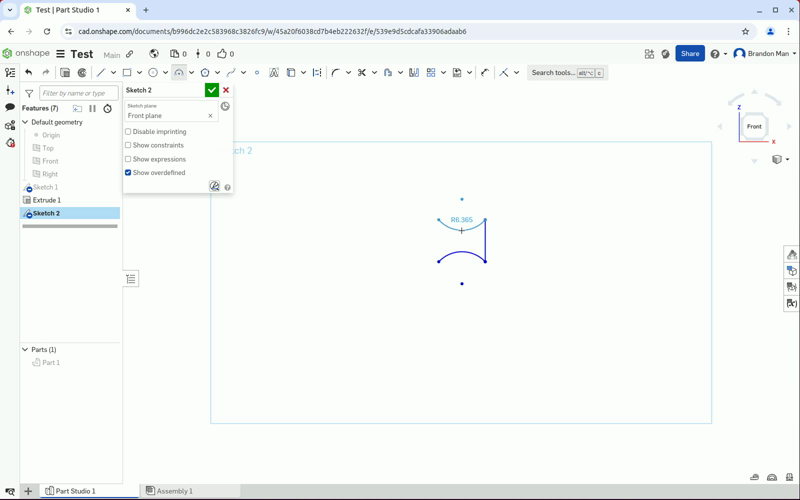
click(461, 230)
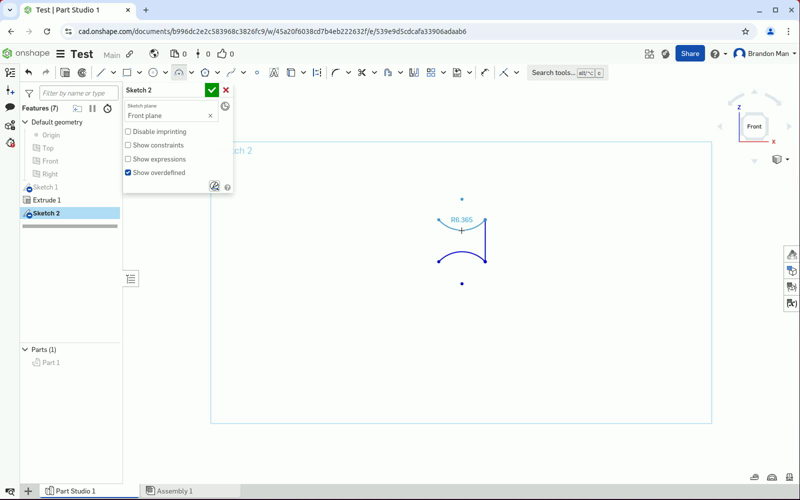
key_up(shift)
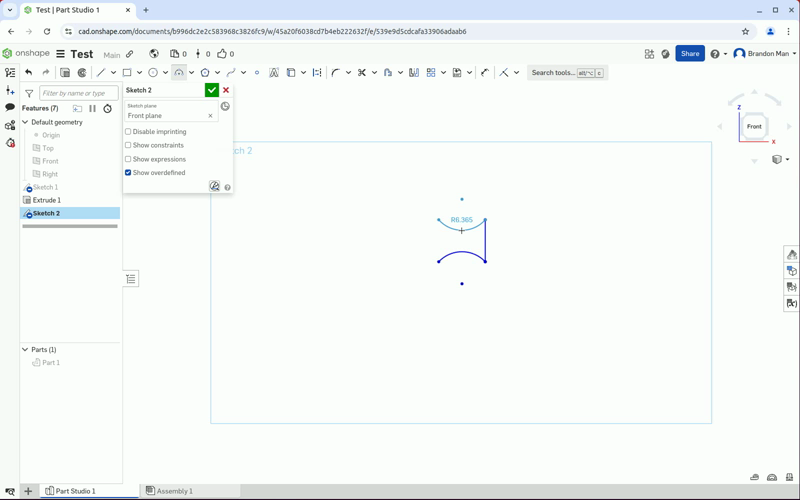
key(esc)
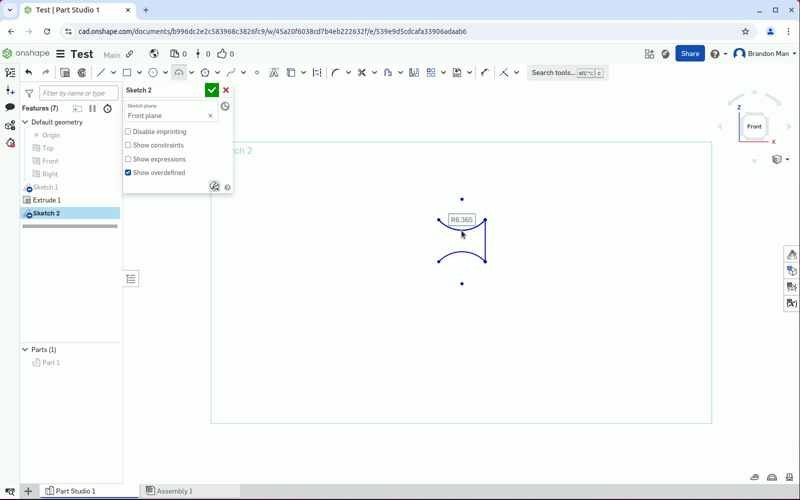
key(l)
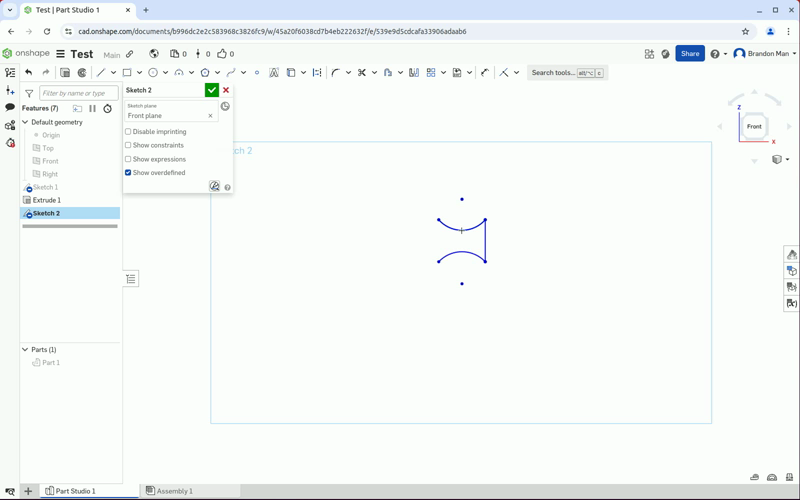
mouse_move(438, 219)
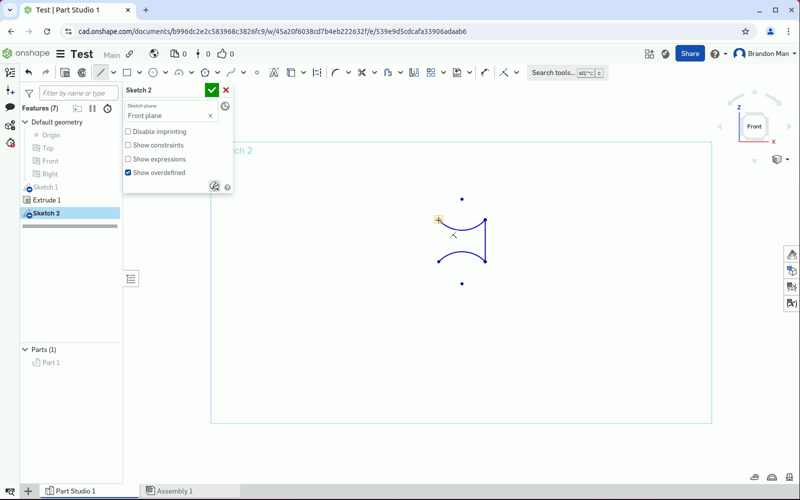
click(438, 219)
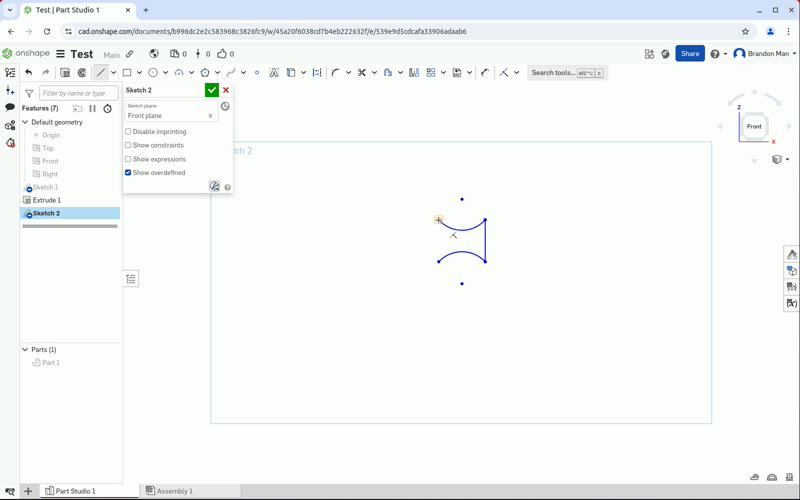
mouse_move(468, 219)
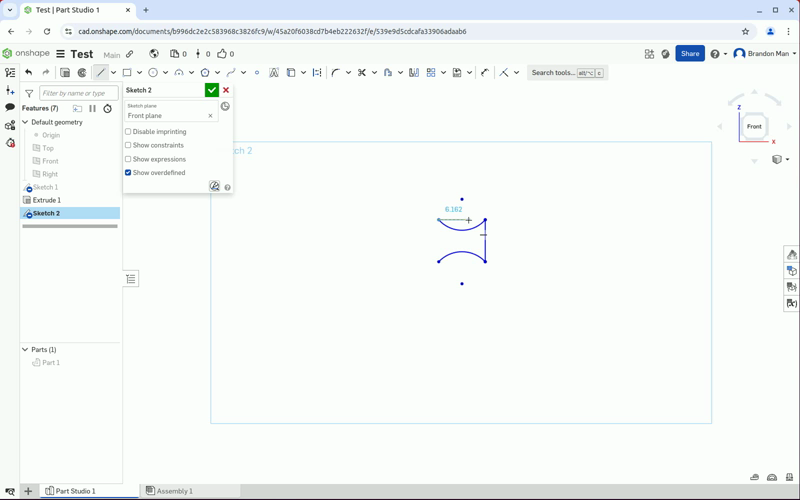
key_down(shift)
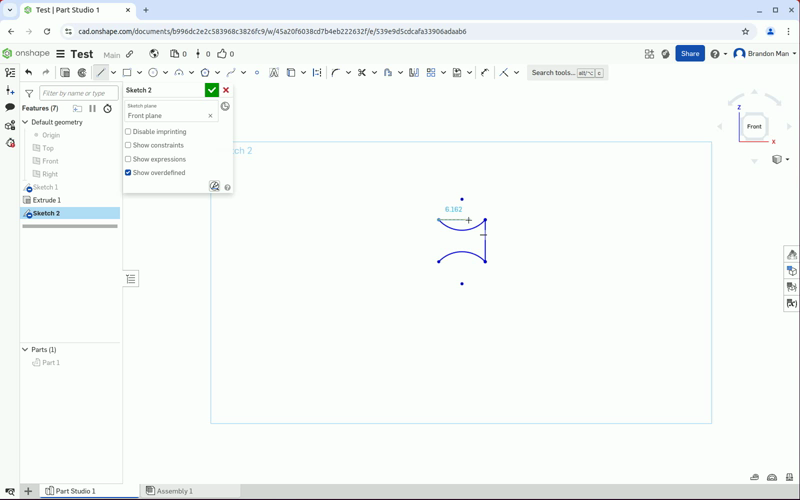
mouse_move(438, 261)
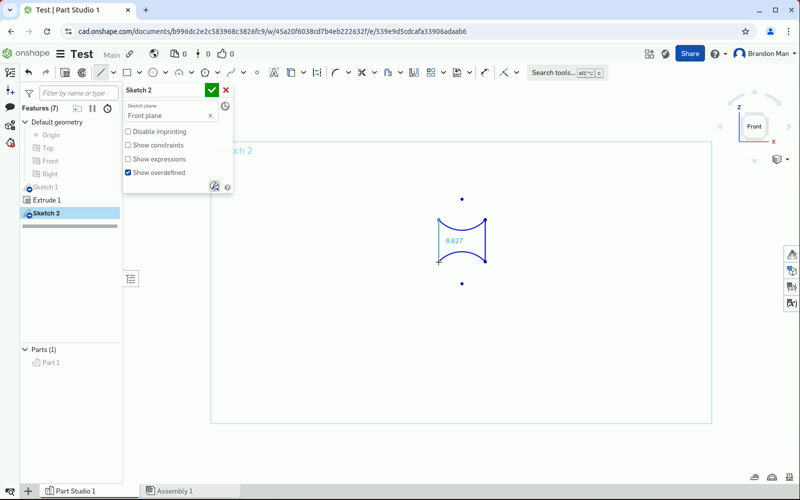
key_up(shift)
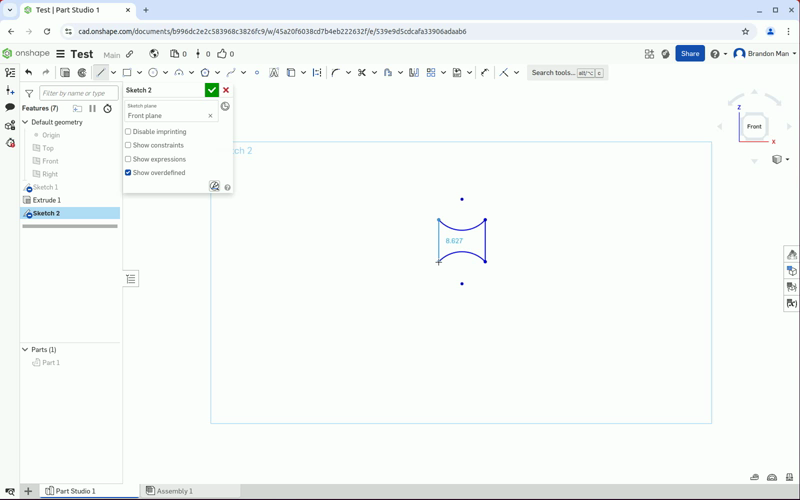
click(438, 261)
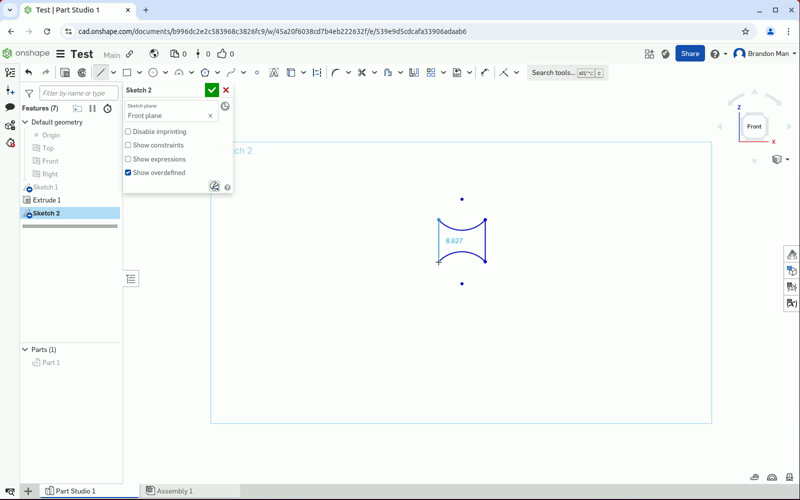
key(esc)
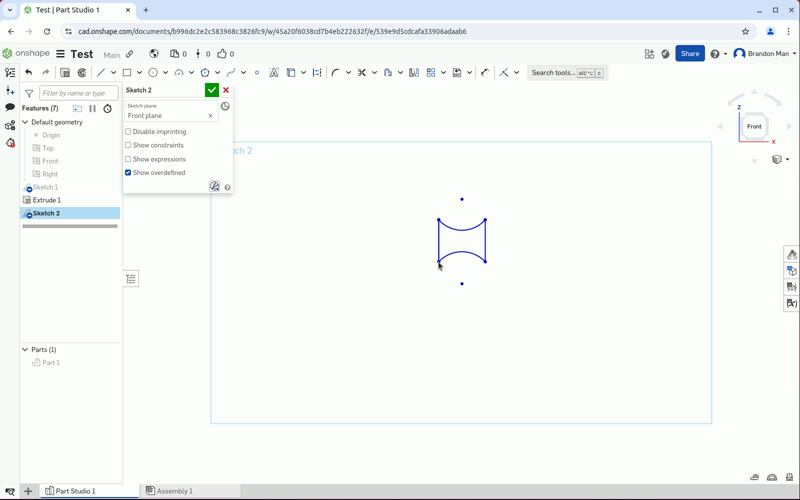
mouse_move(451, 234)
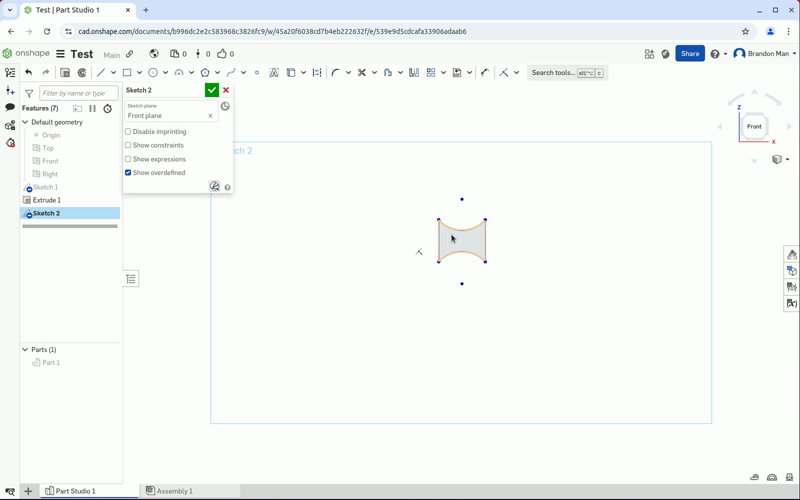
scroll(6)
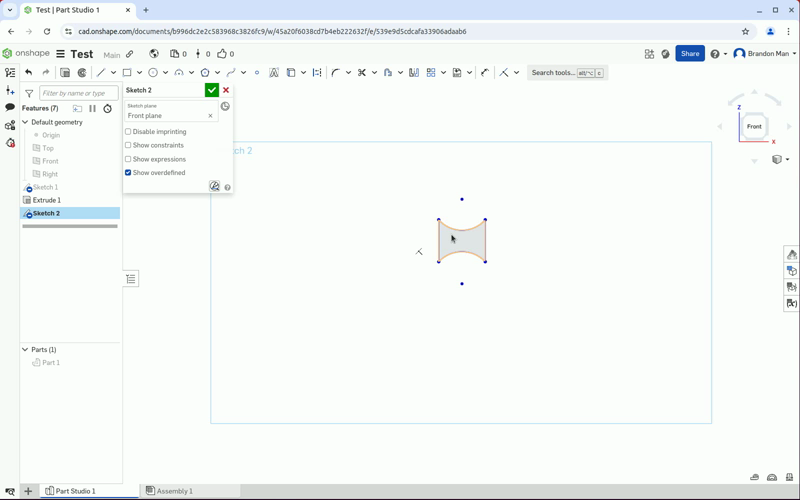
scroll(6)
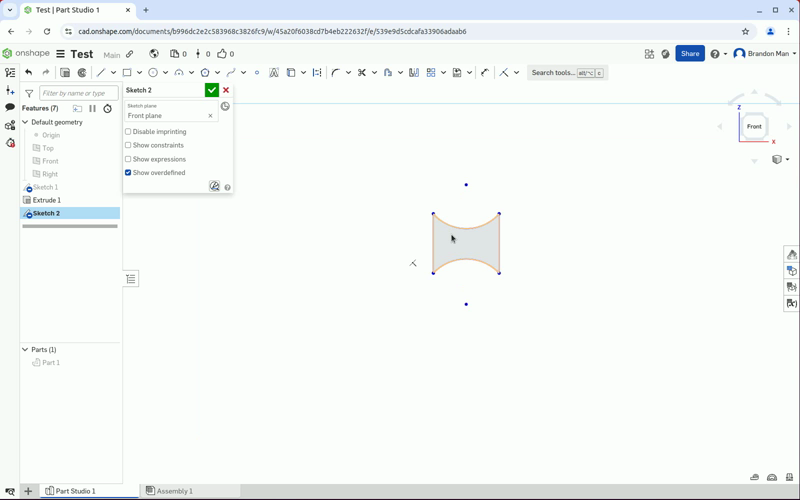
scroll(6)
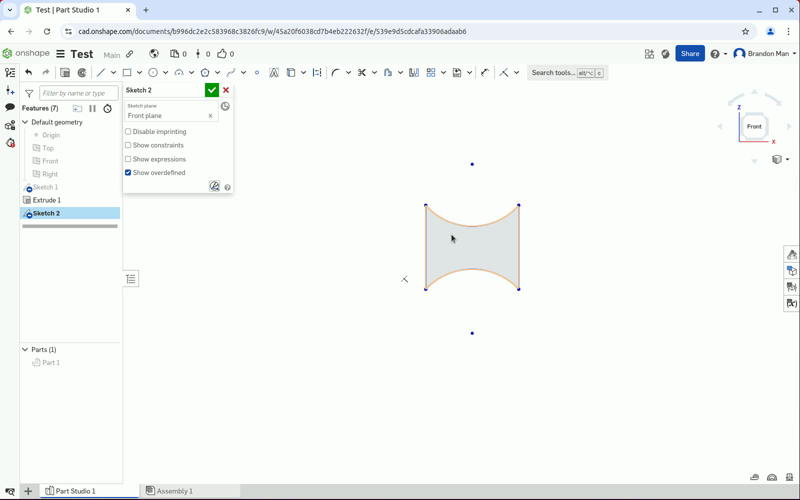
scroll(6)
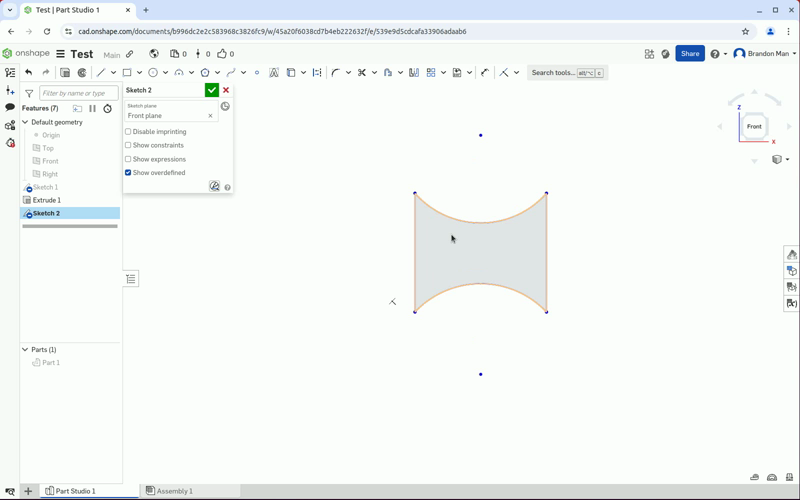
scroll(6)
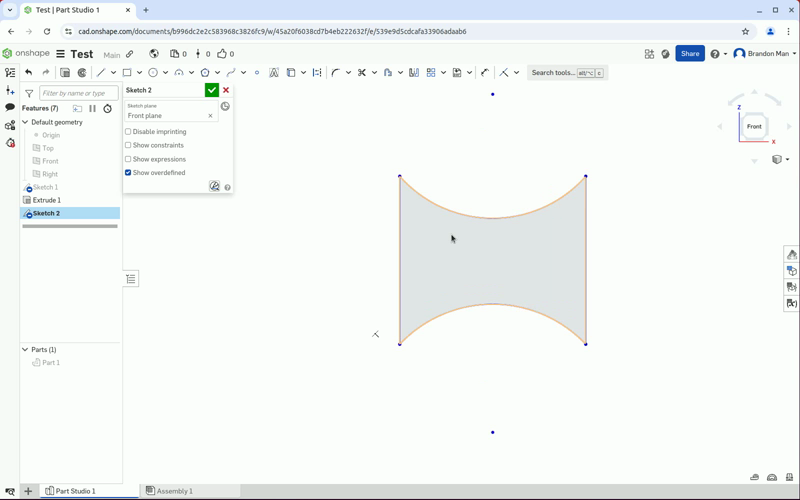
scroll(6)
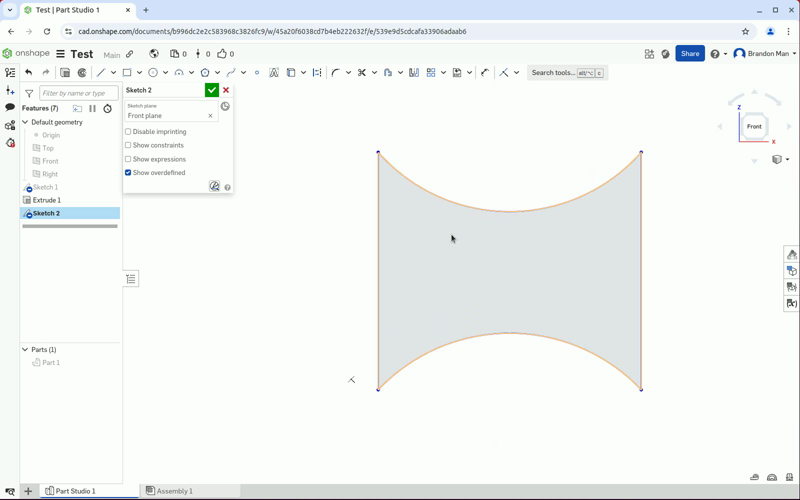
scroll(6)
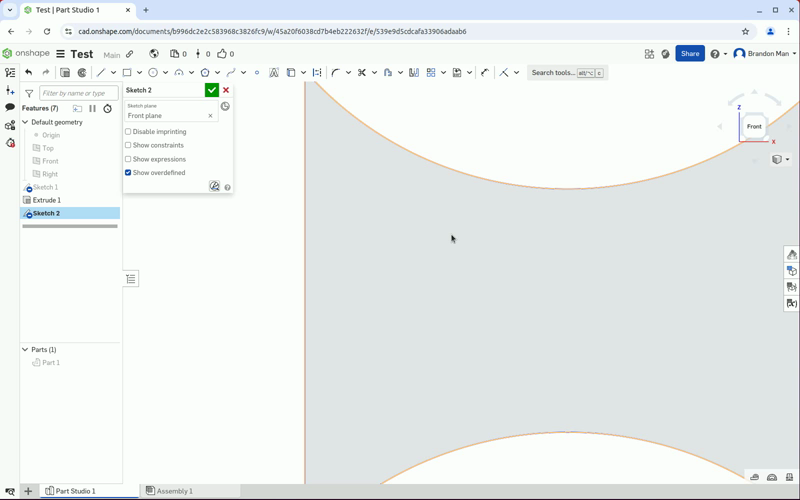
click(451, 234)
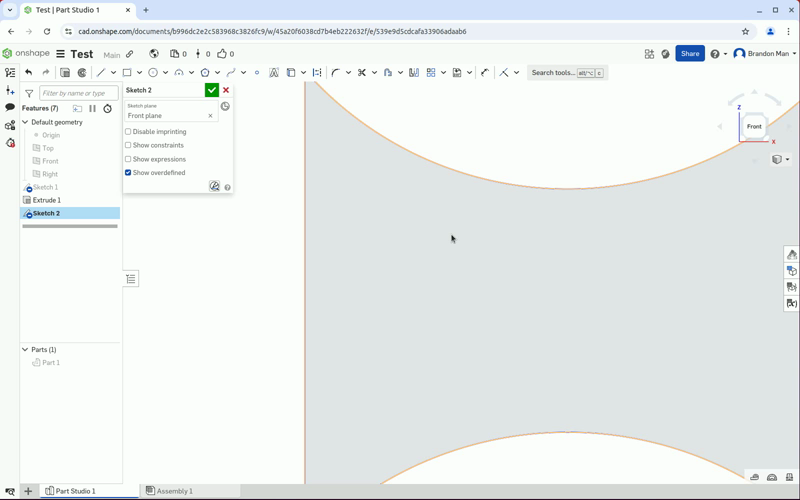
scroll(-6)
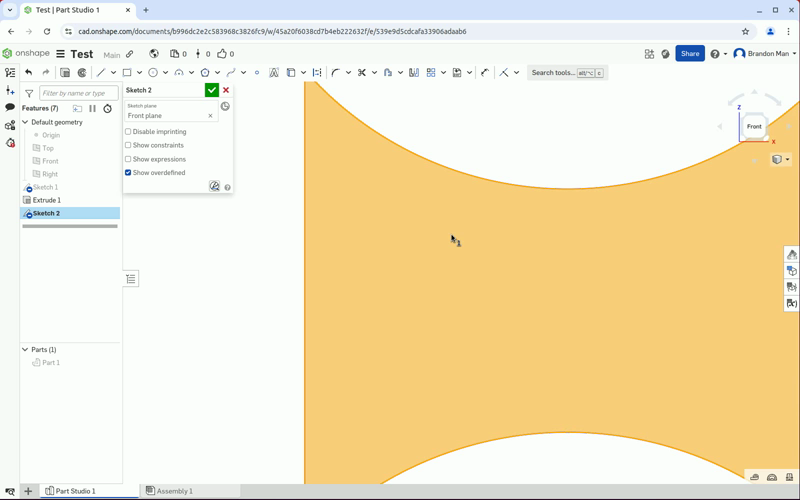
scroll(-6)
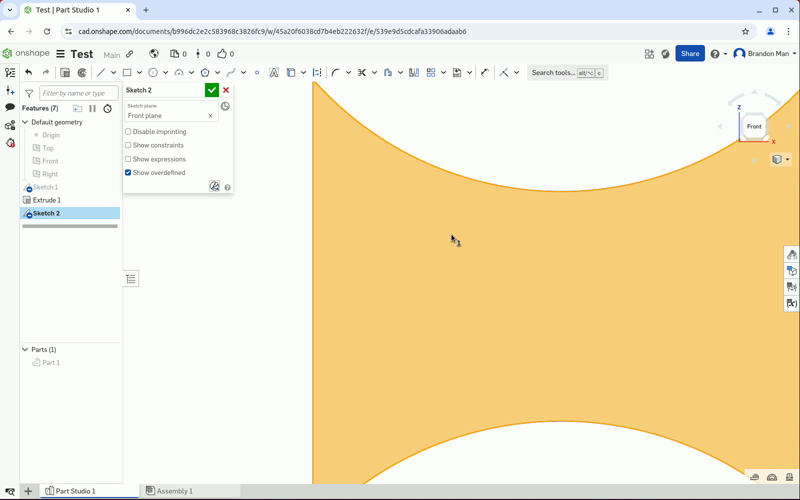
scroll(-6)
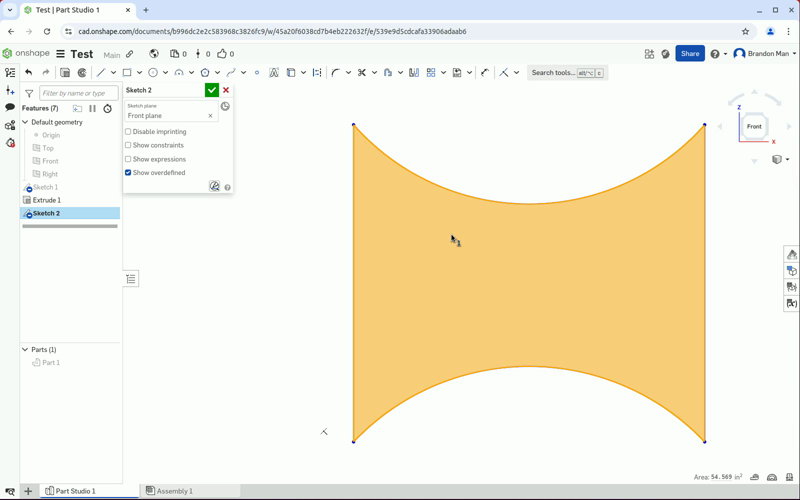
scroll(-6)
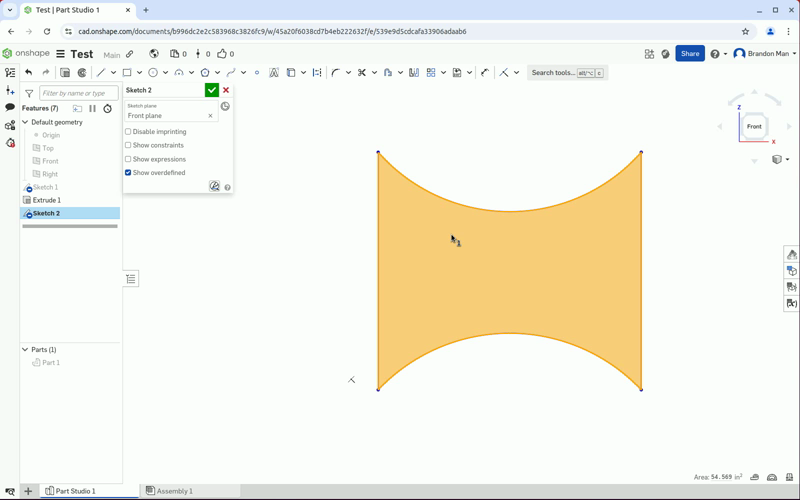
scroll(-6)
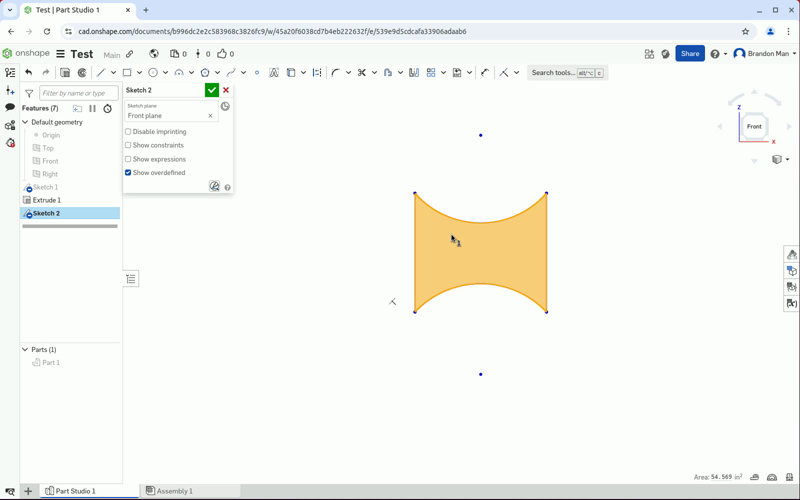
scroll(-6)
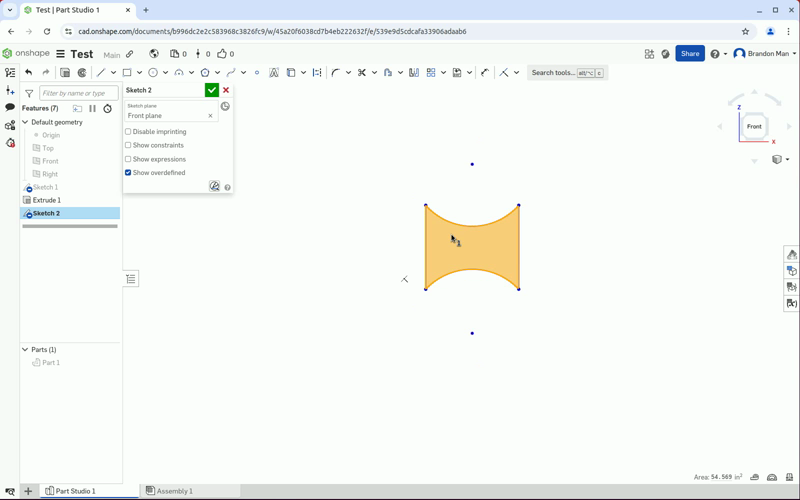
scroll(-6)
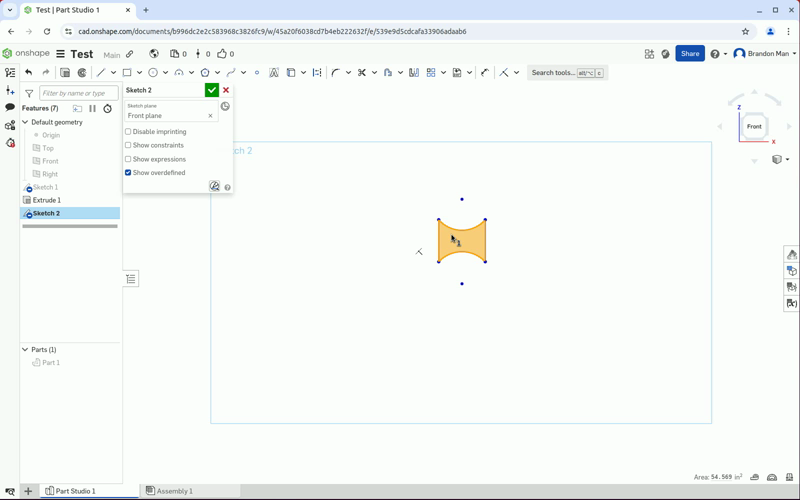
mouse_move(73, 352)
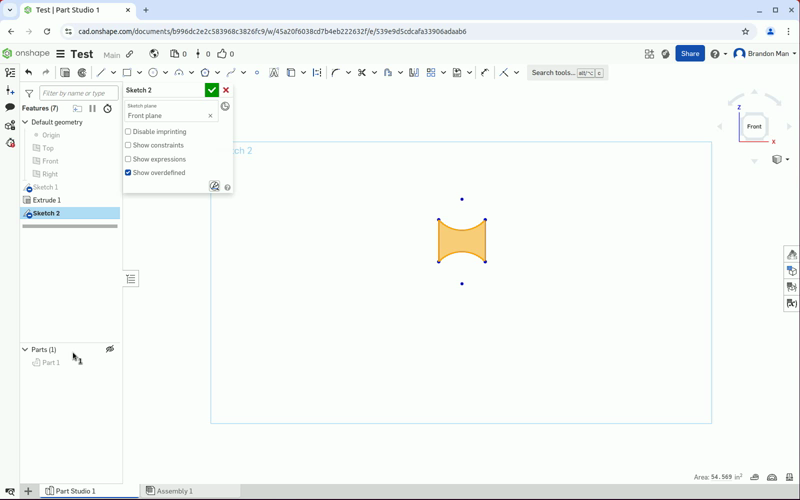
key(shift+y)
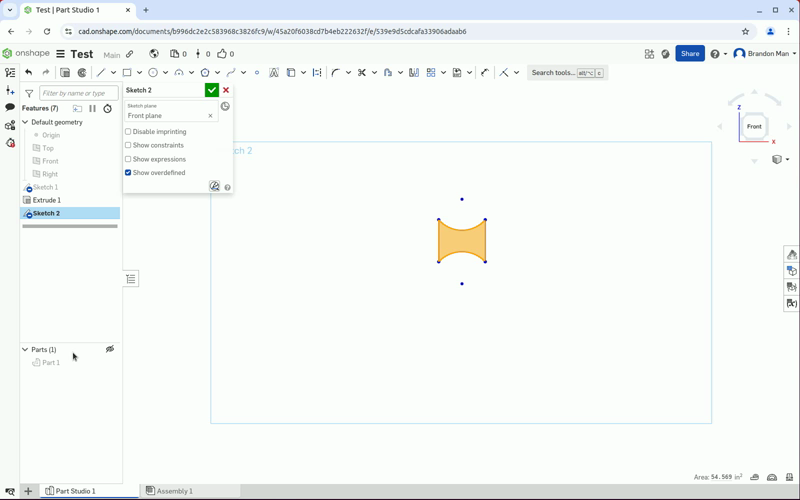
key(shift+e)
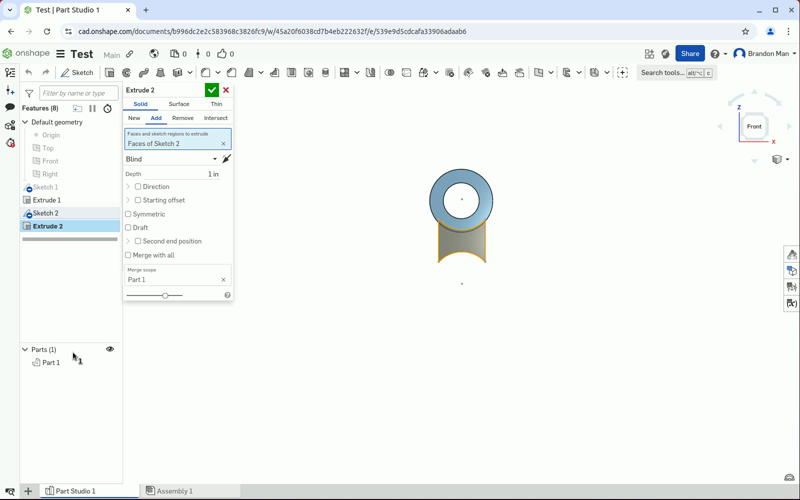
mouse_move(143, 106)
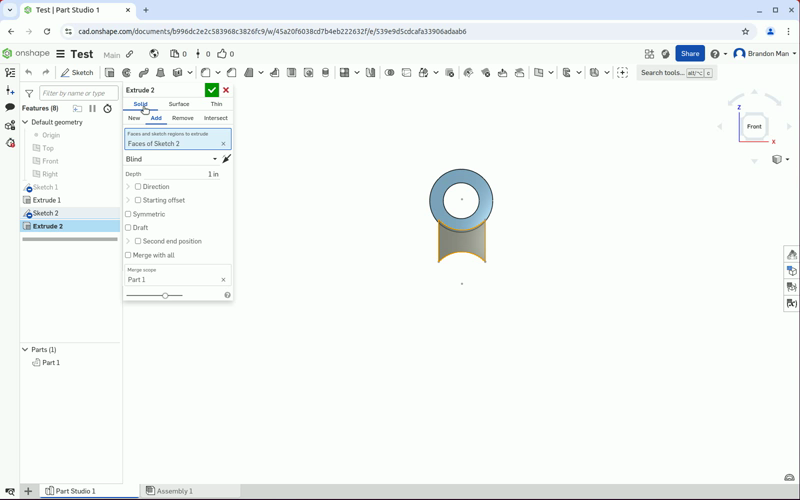
click(143, 106)
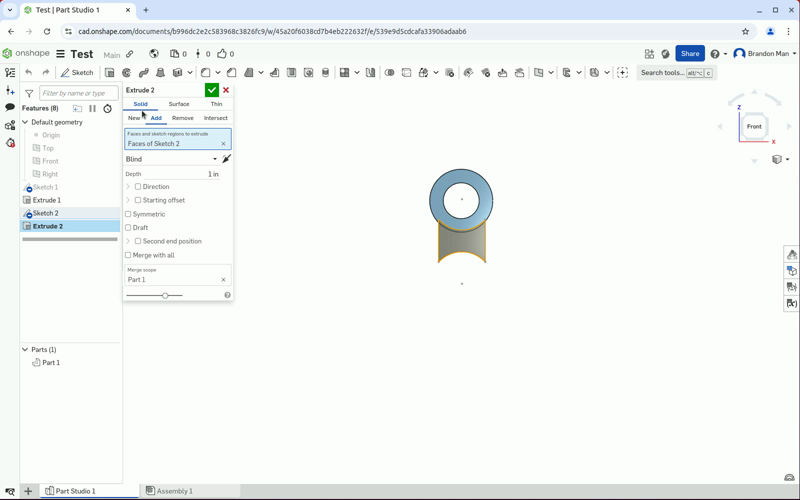
mouse_move(137, 120)
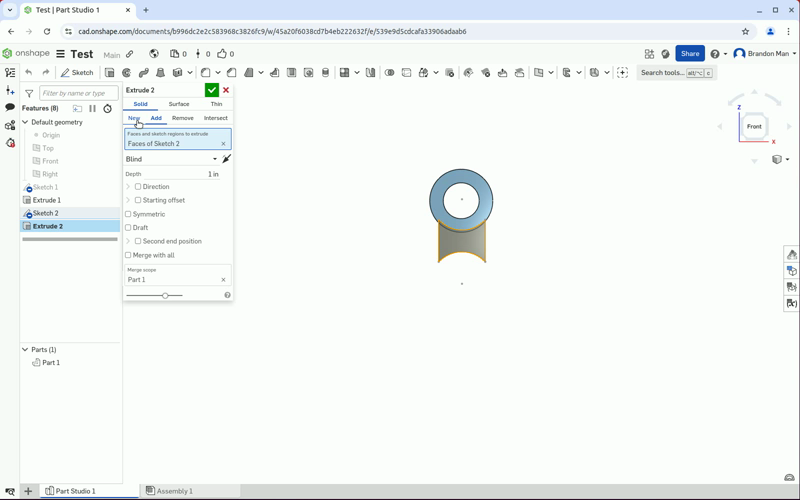
click(137, 120)
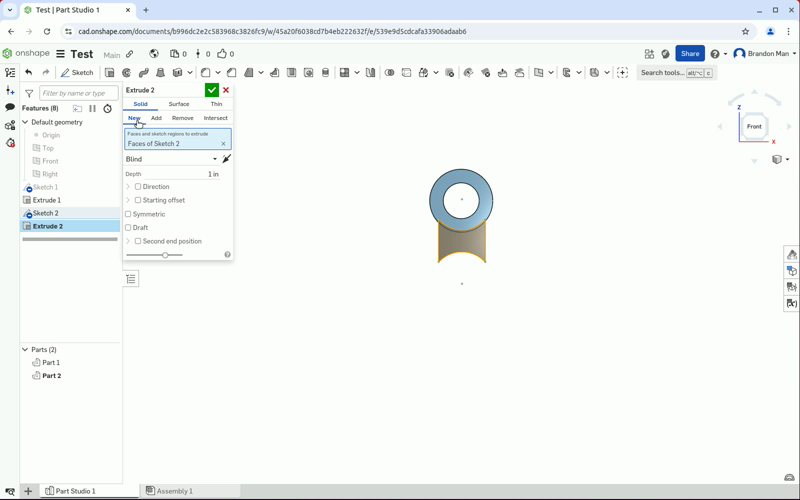
key(tab, 4)
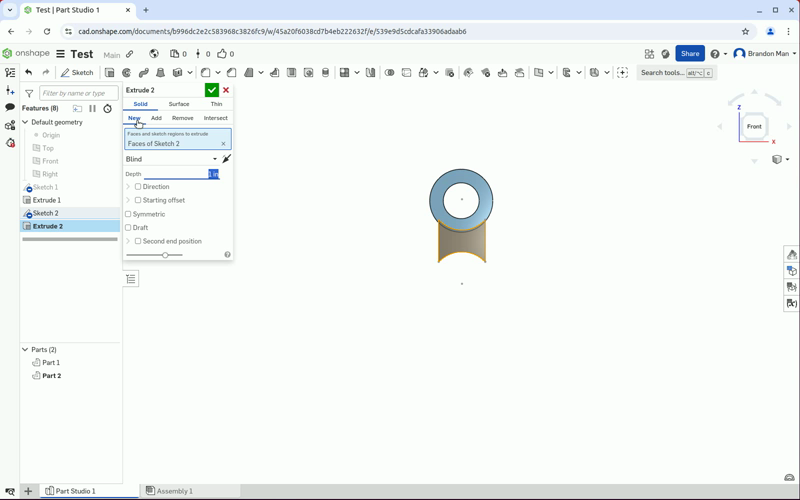
text(4.333)
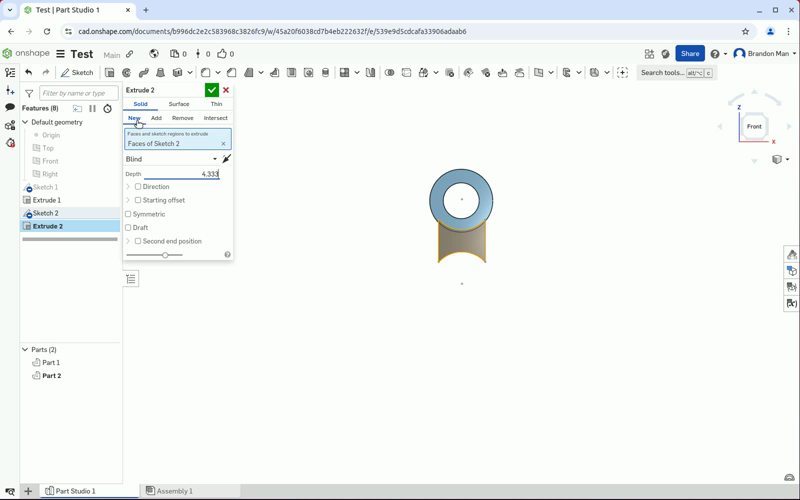
key(enter)
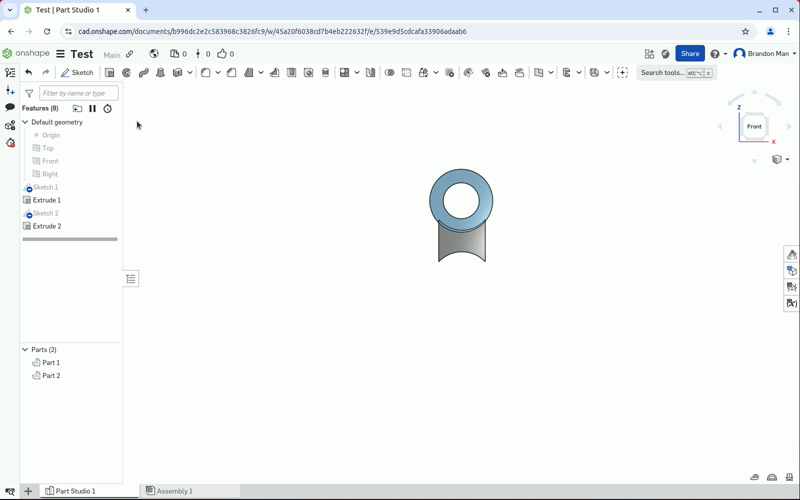
key(shift+h)
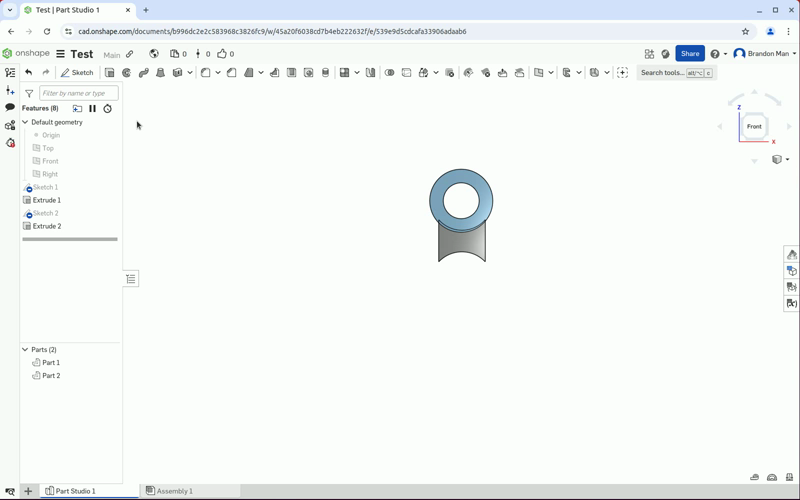
key(shift+h)
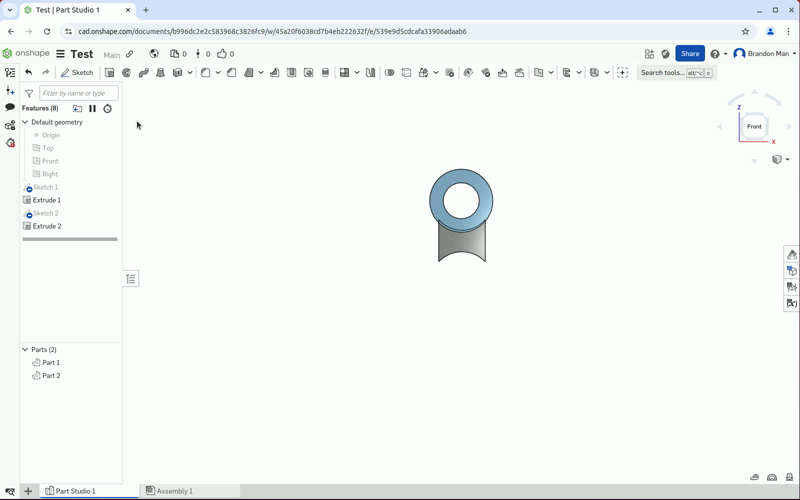
mouse_move(73, 189)
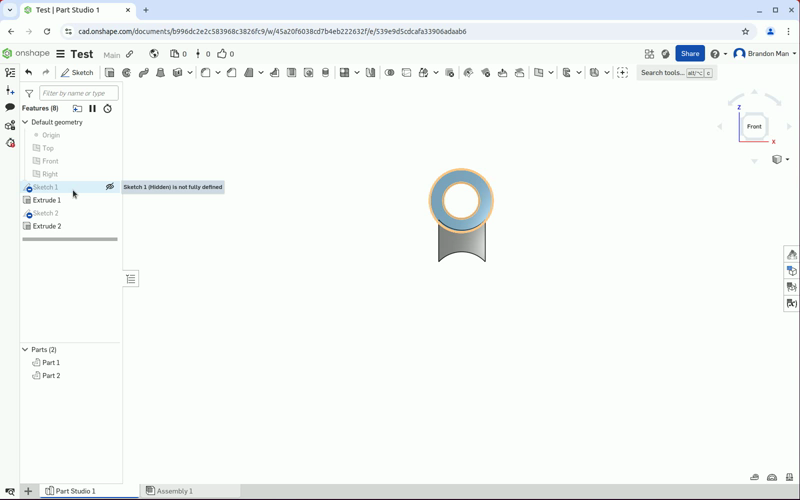
click(73, 189)
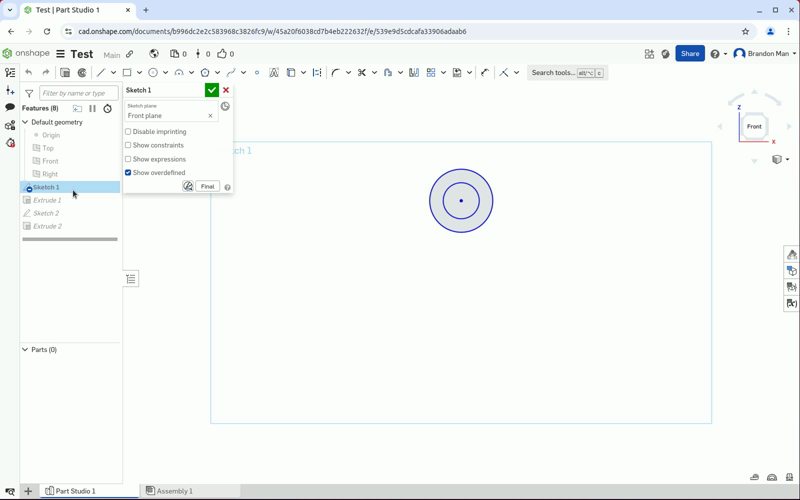
mouse_move(229, 92)
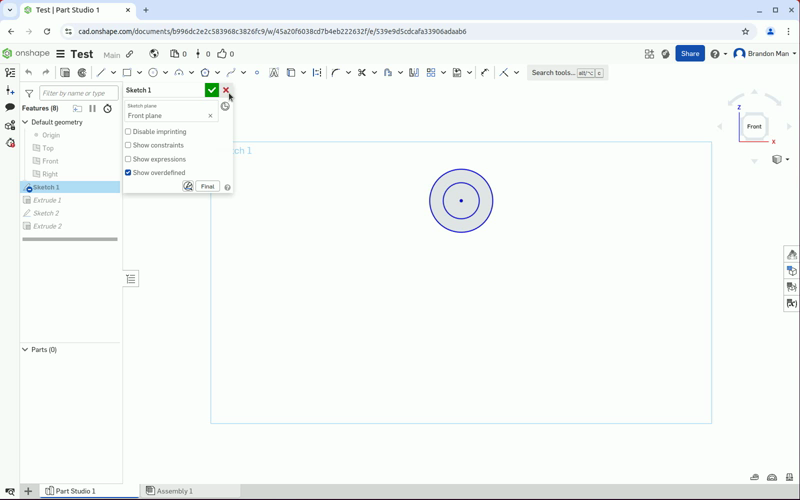
click(229, 92)
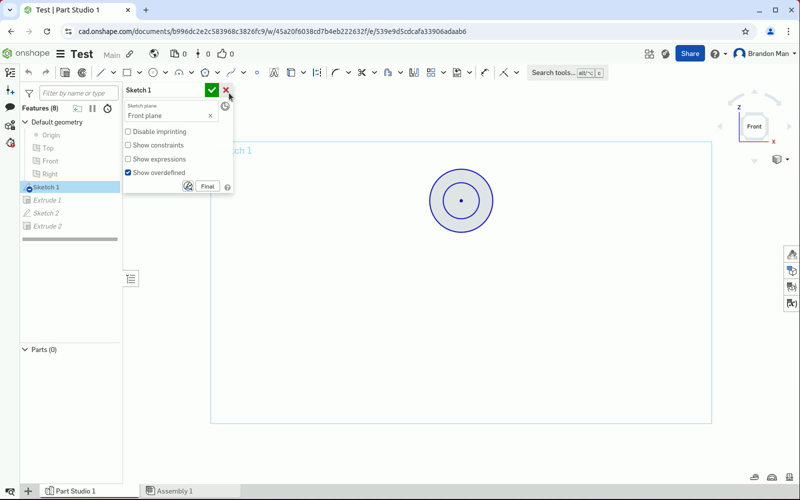
key(shift+s)
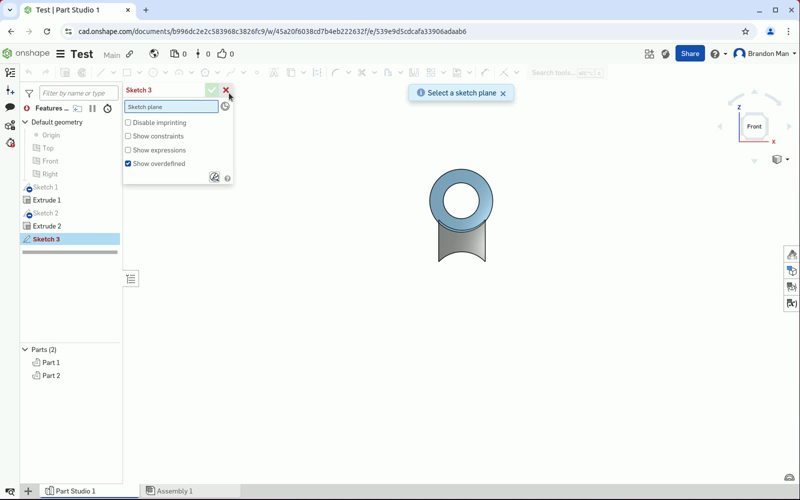
mouse_move(73, 163)
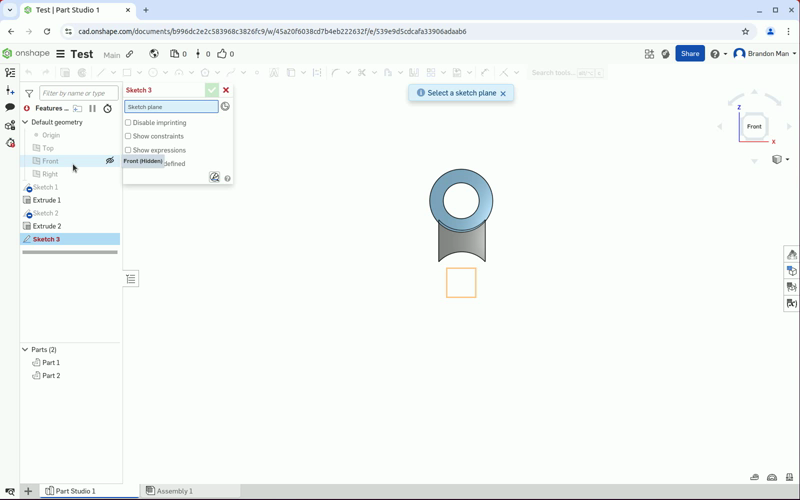
click(73, 163)
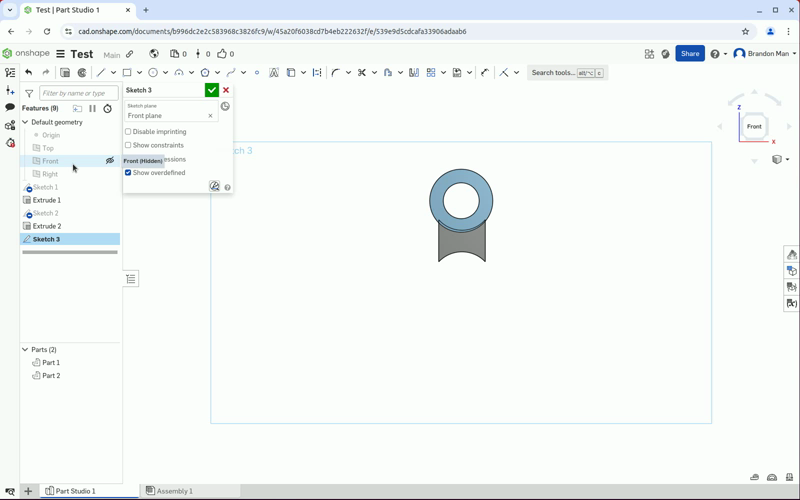
mouse_move(73, 352)
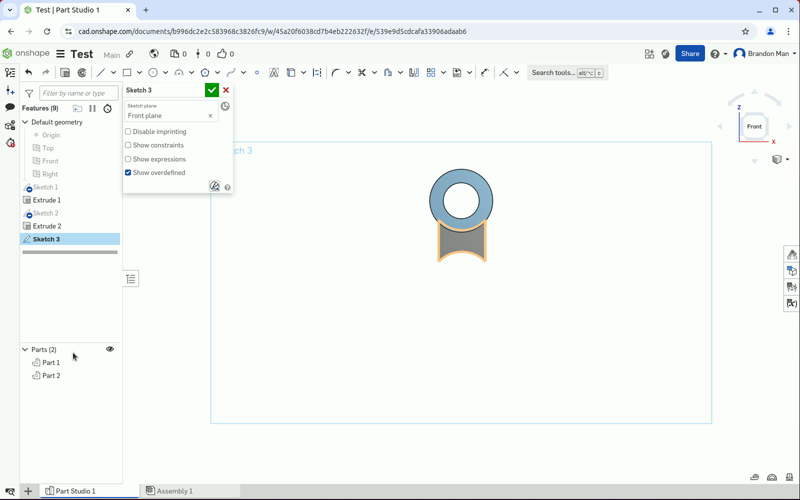
key(y)
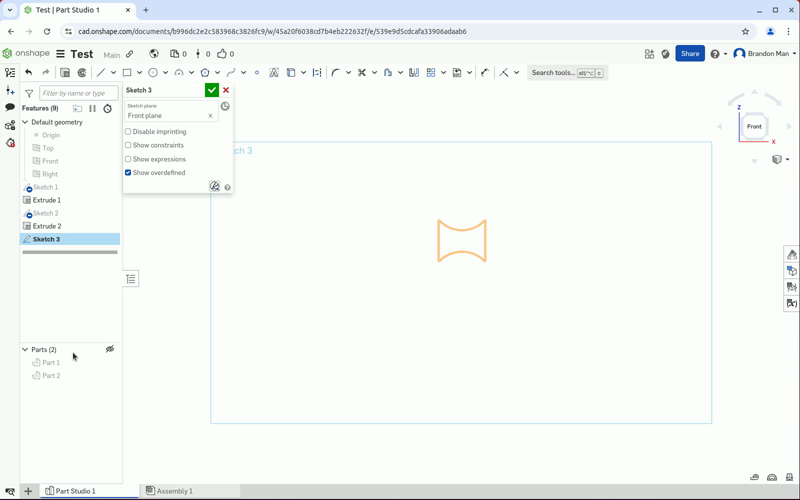
key(a)
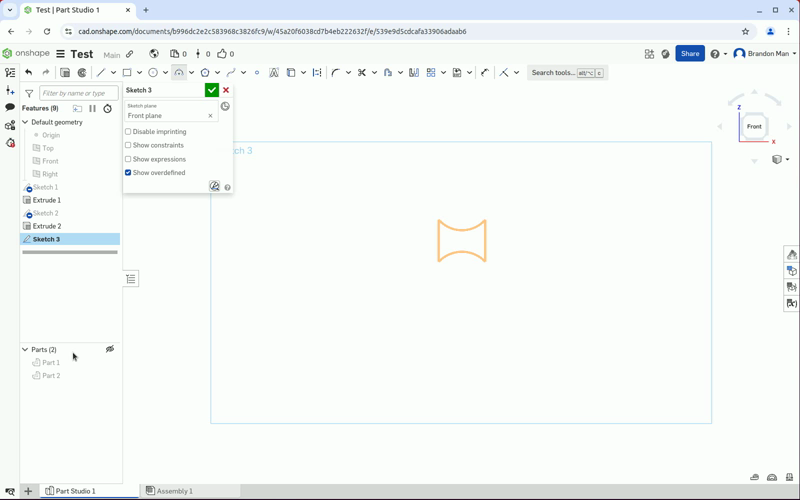
key_down(shift)
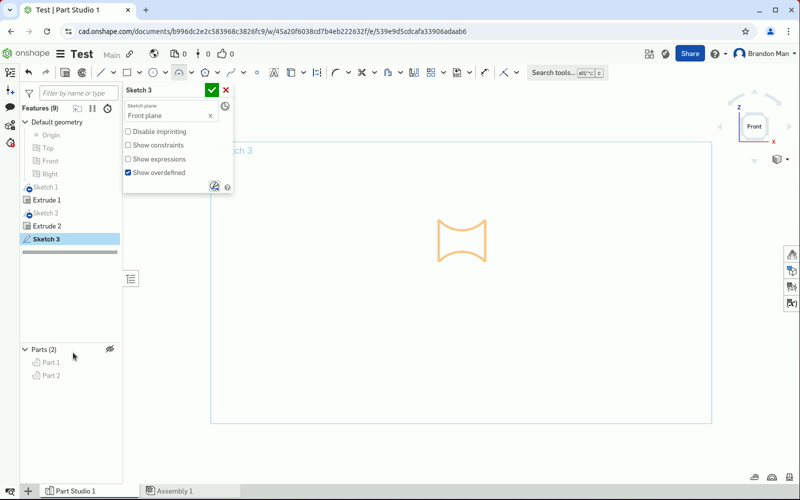
mouse_move(395, 294)
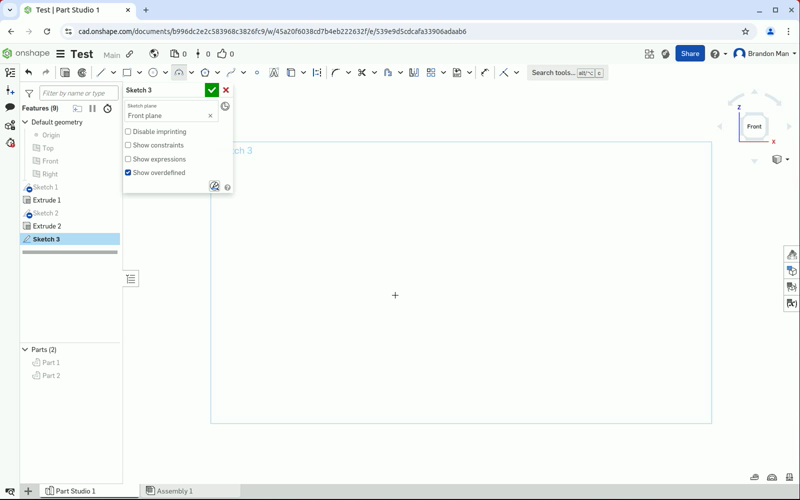
click(395, 294)
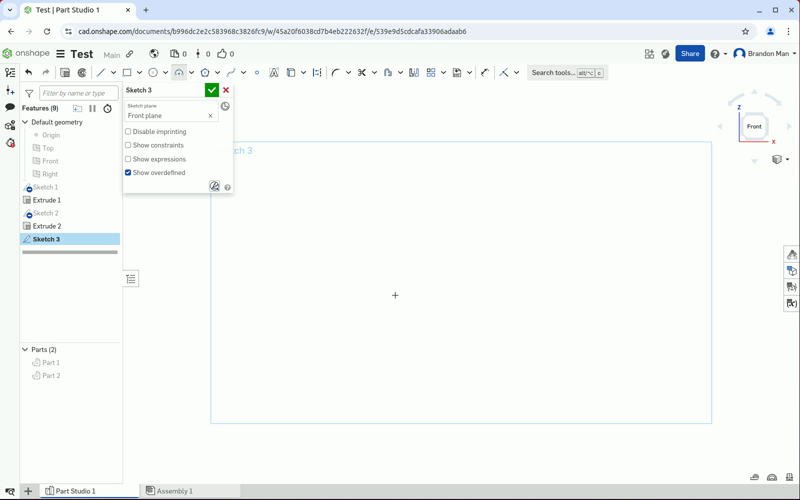
key_up(shift)
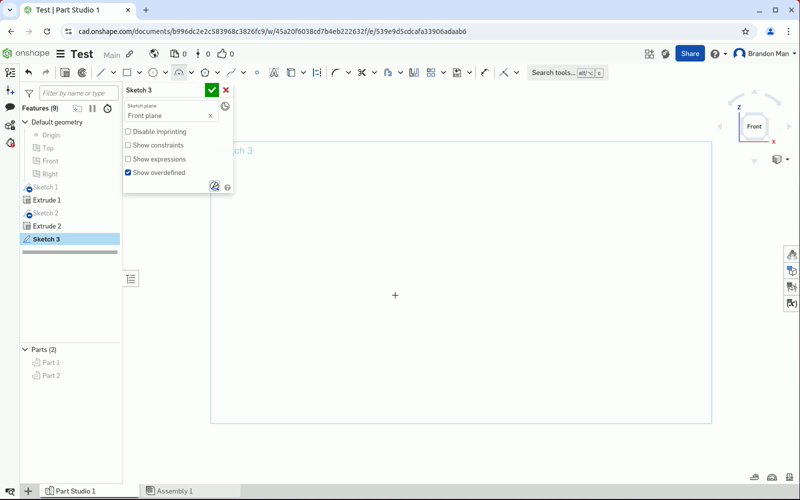
key_down(shift)
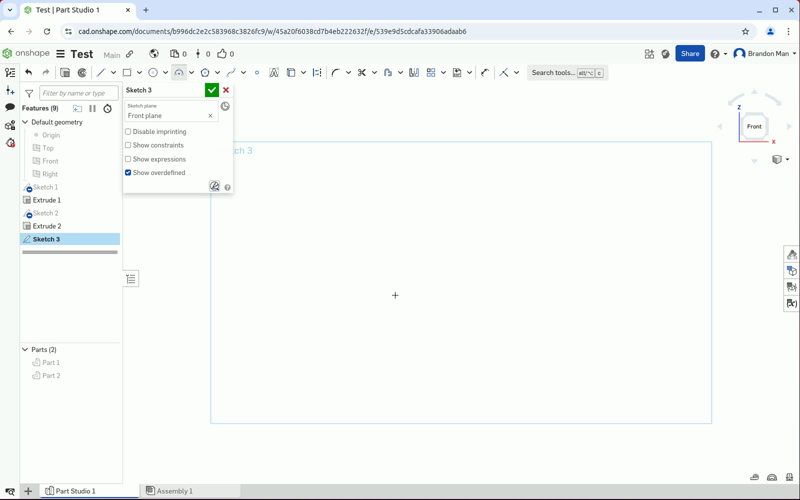
mouse_move(418, 334)
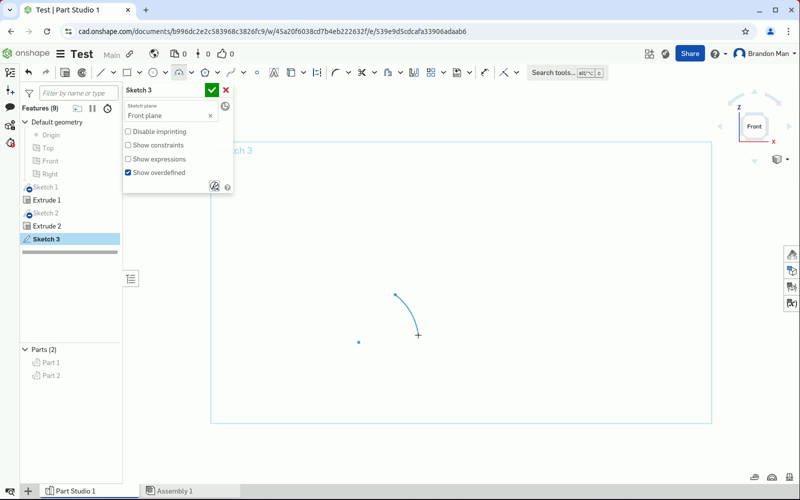
click(418, 334)
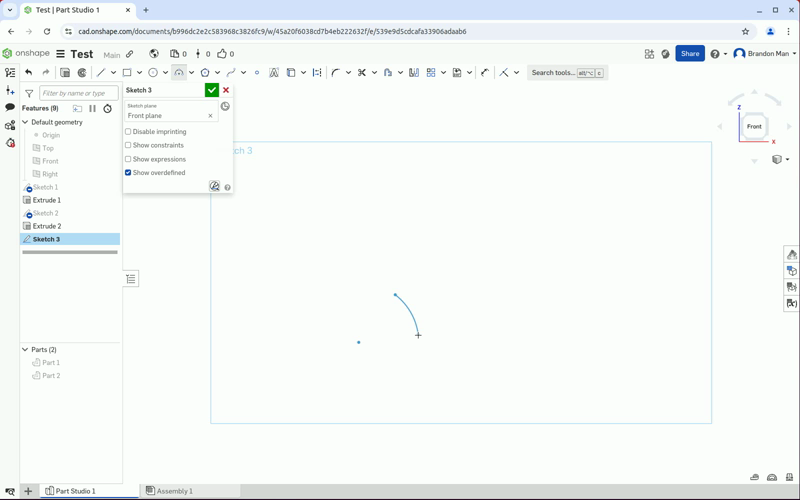
mouse_move(415, 309)
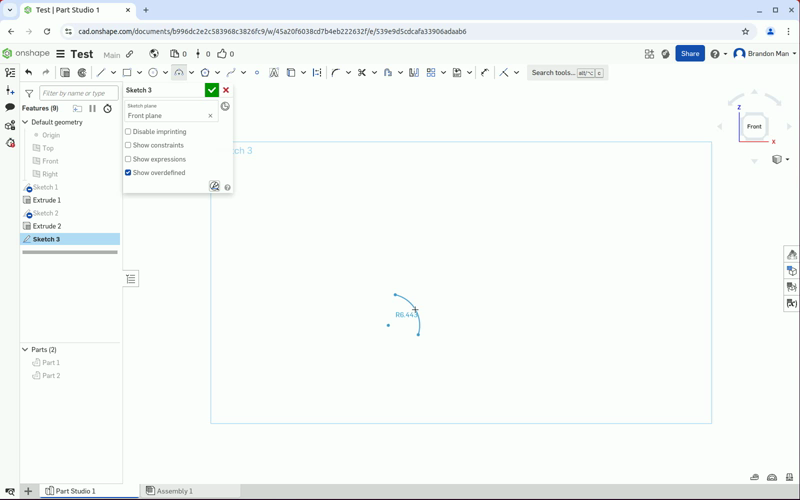
click(415, 309)
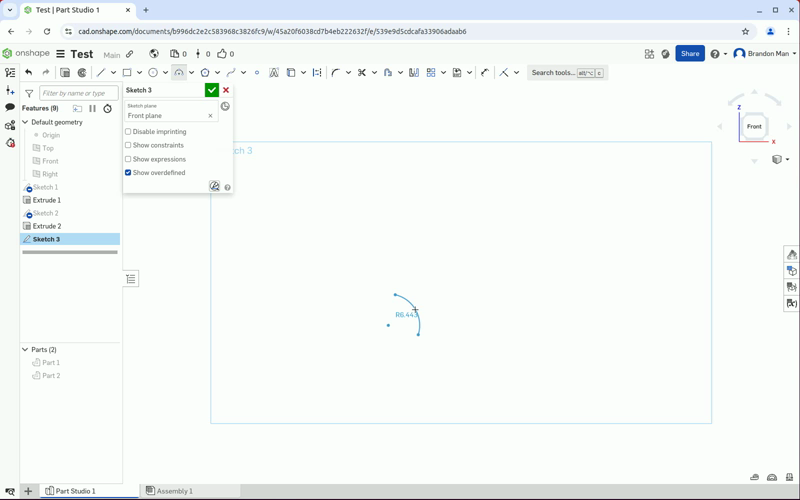
key_up(shift)
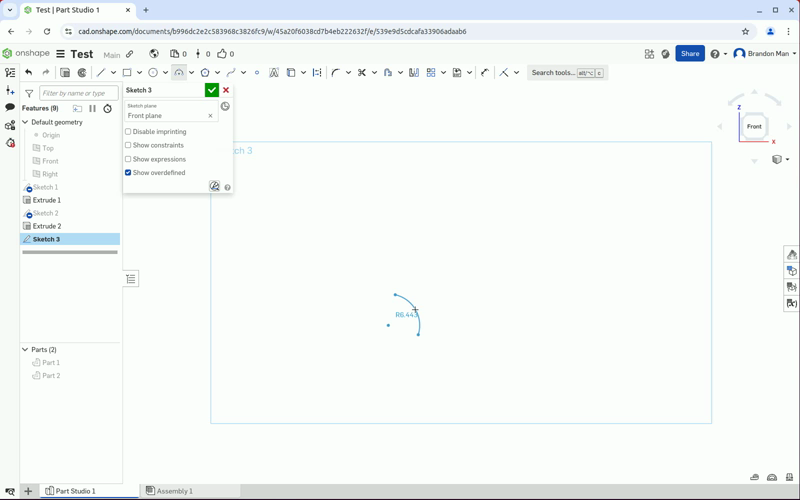
key(esc)
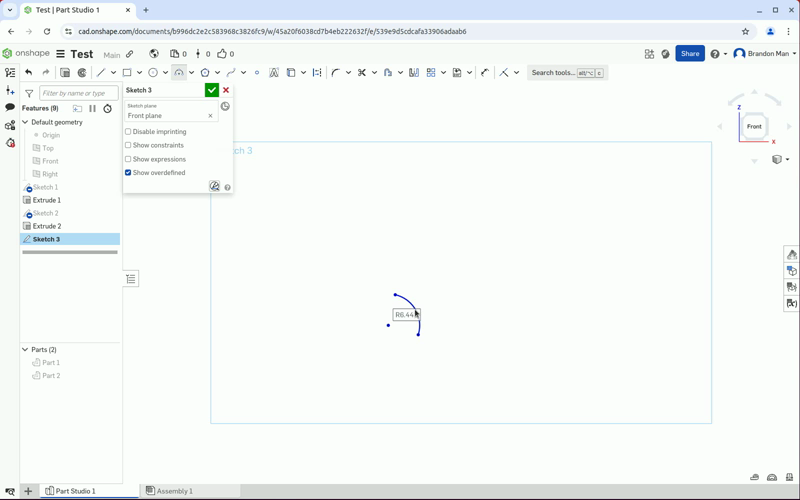
key(l)
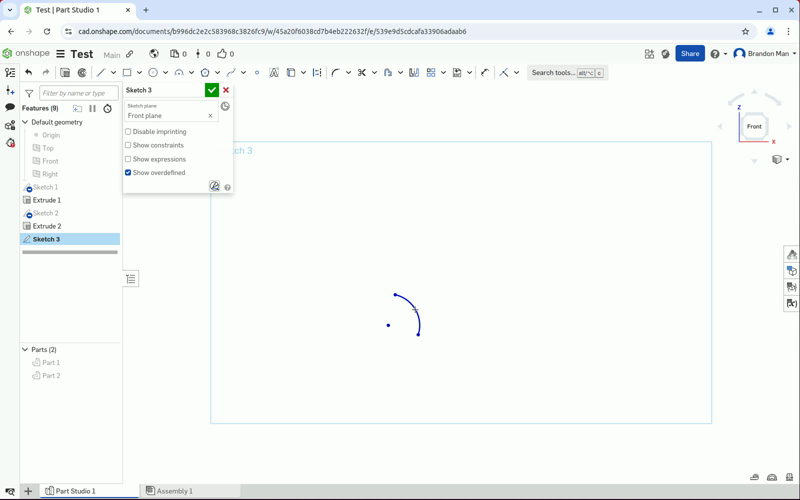
mouse_move(418, 334)
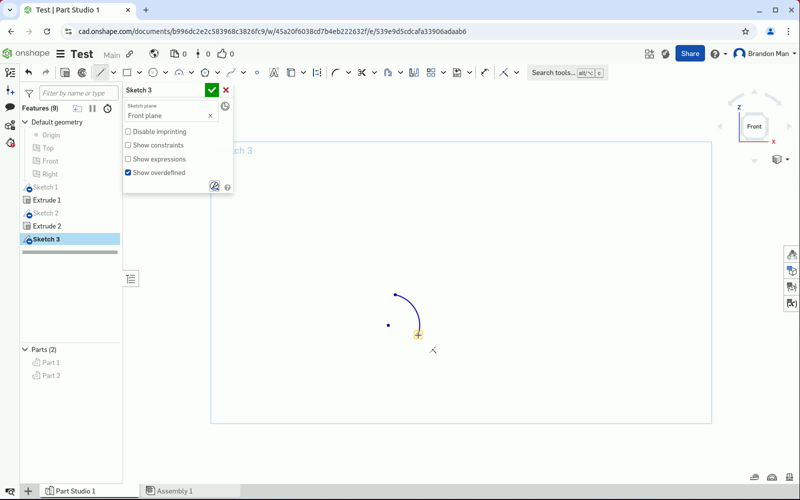
click(418, 334)
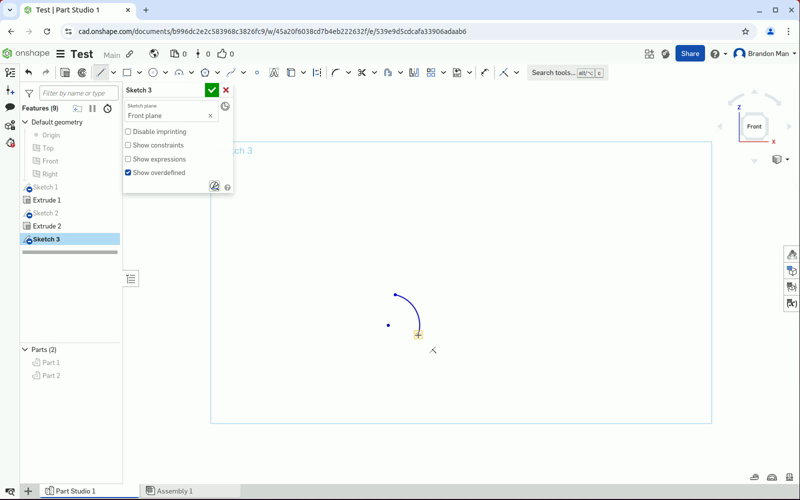
key_down(shift)
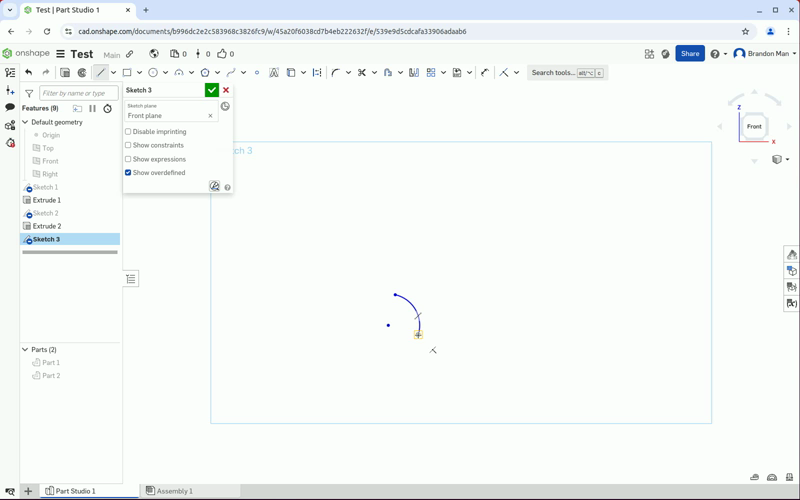
mouse_move(448, 334)
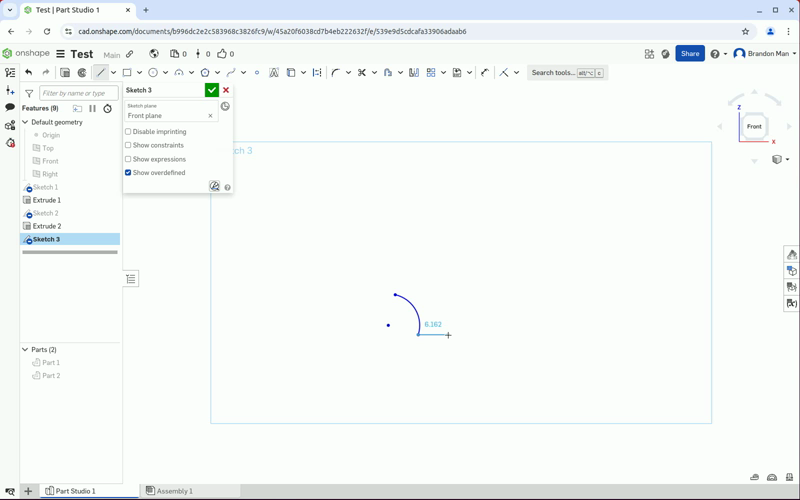
mouse_move(454, 313)
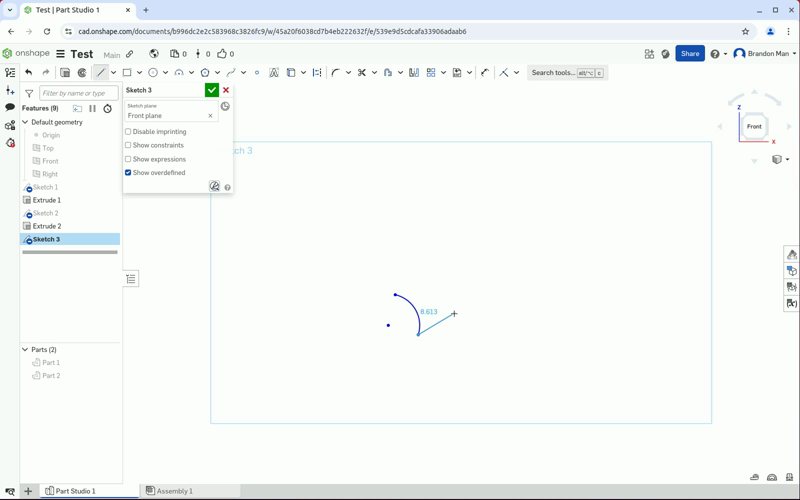
click(454, 313)
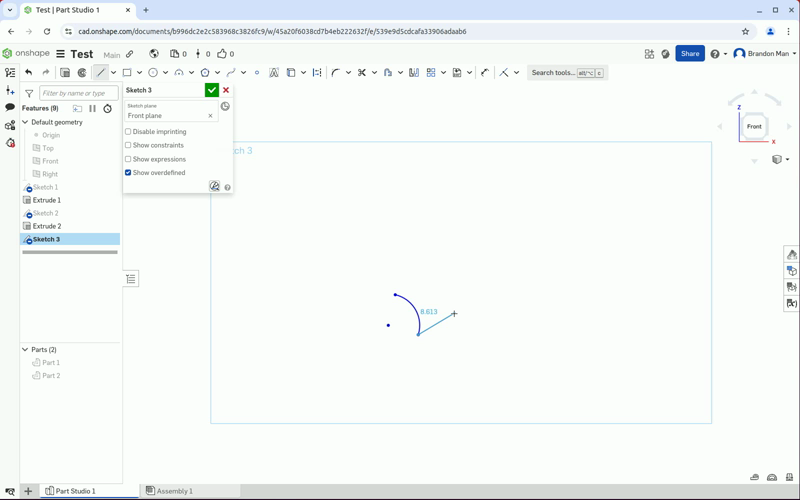
key_up(shift)
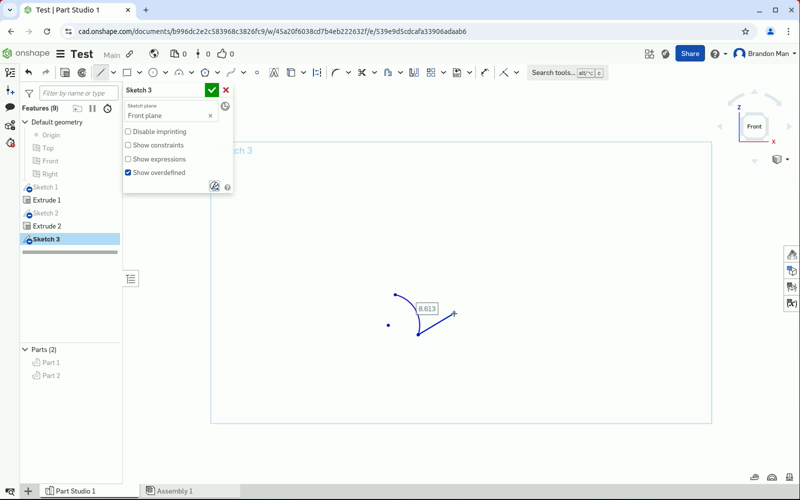
key(esc)
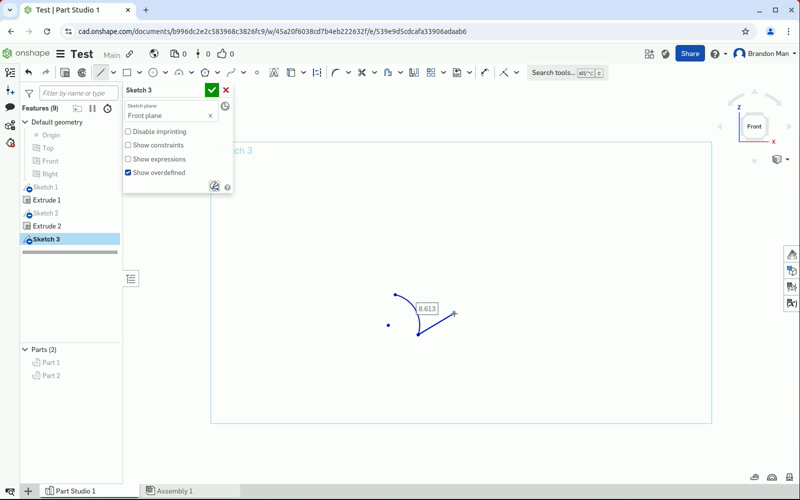
key(a)
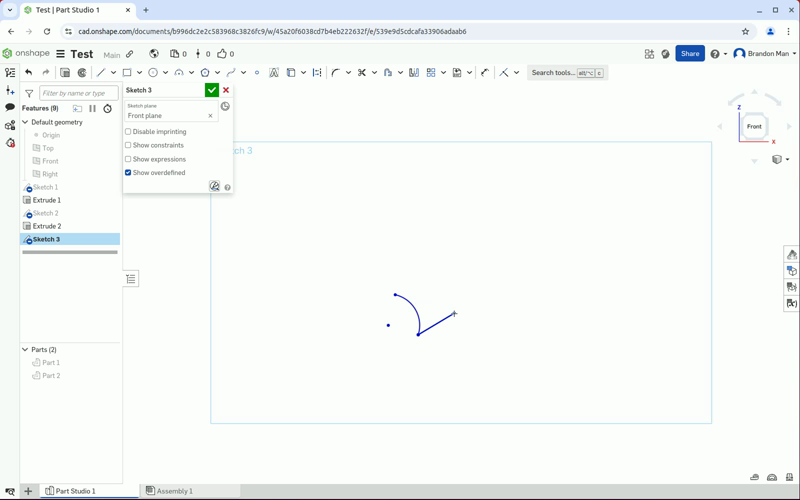
mouse_move(454, 313)
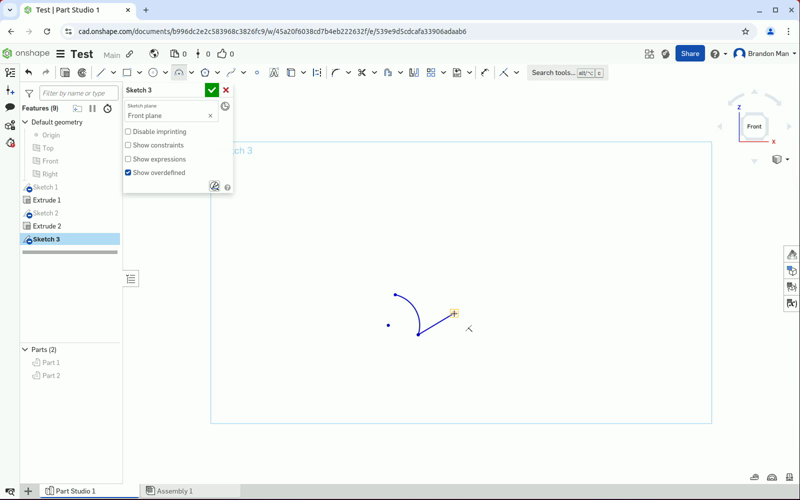
click(454, 313)
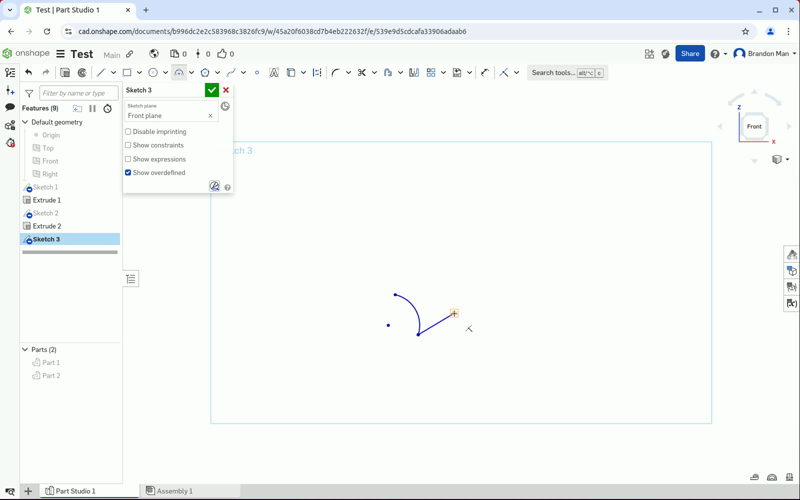
key_down(shift)
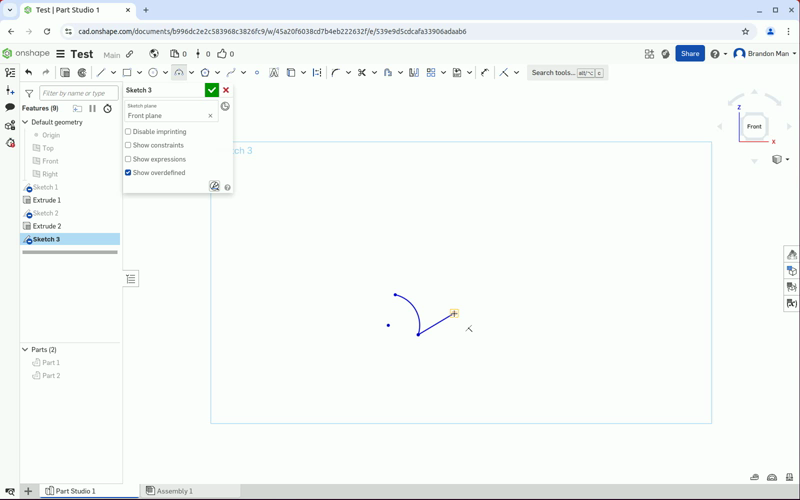
mouse_move(431, 273)
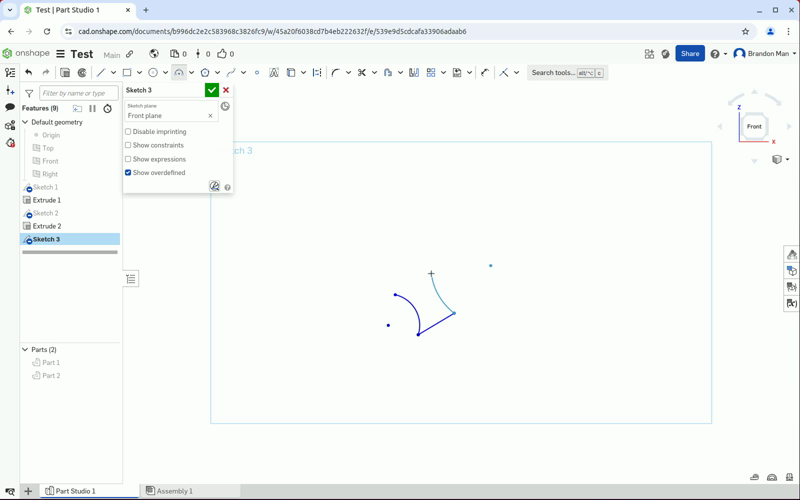
click(431, 273)
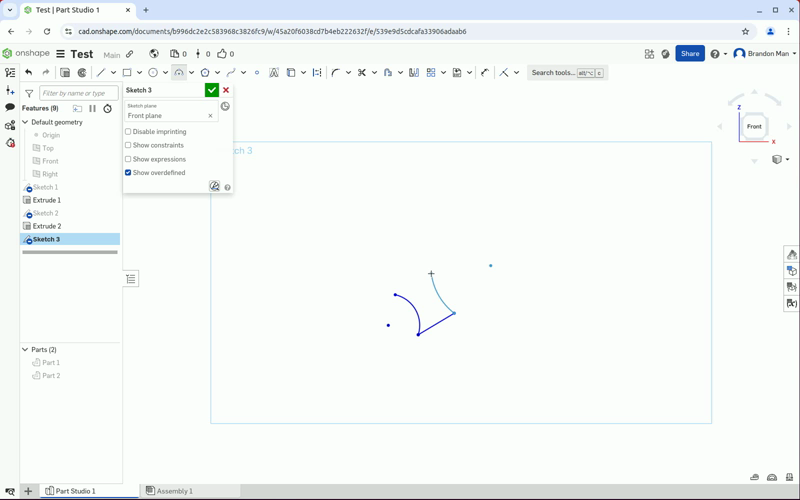
mouse_move(434, 298)
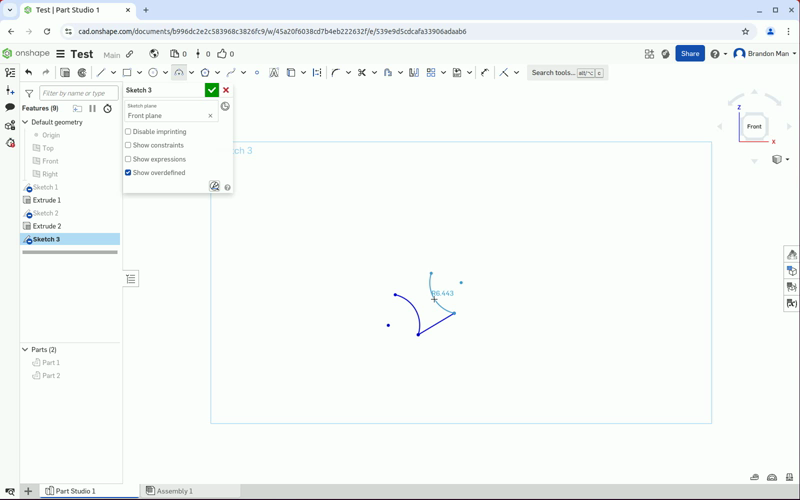
click(434, 298)
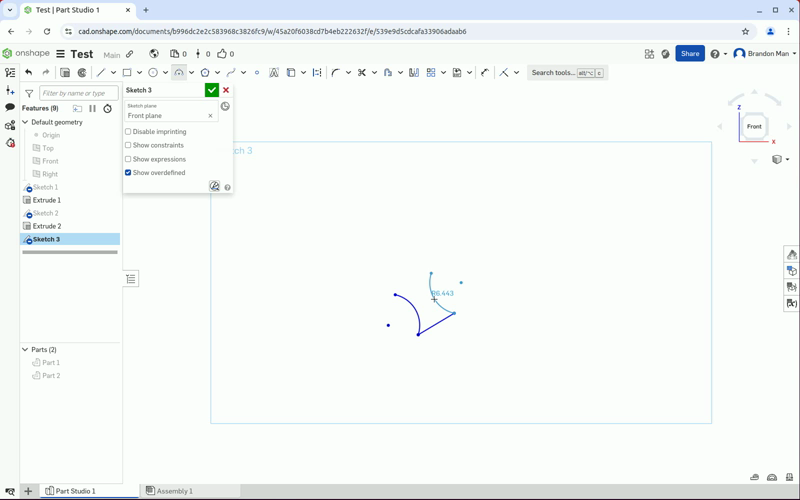
key_up(shift)
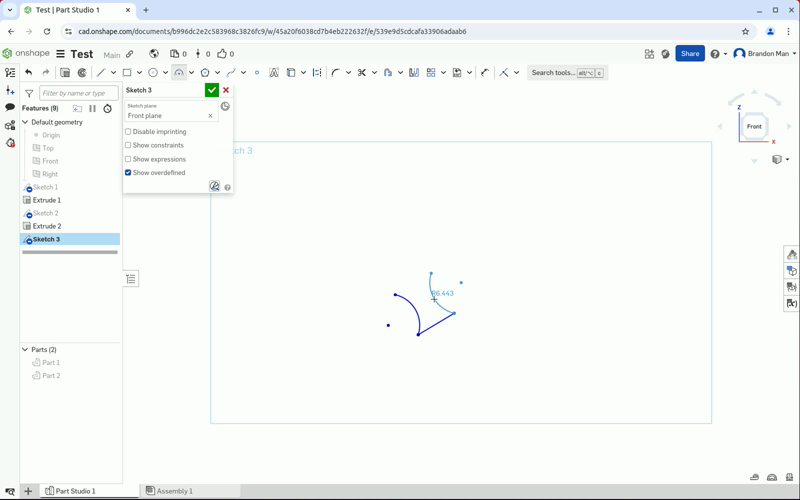
key(esc)
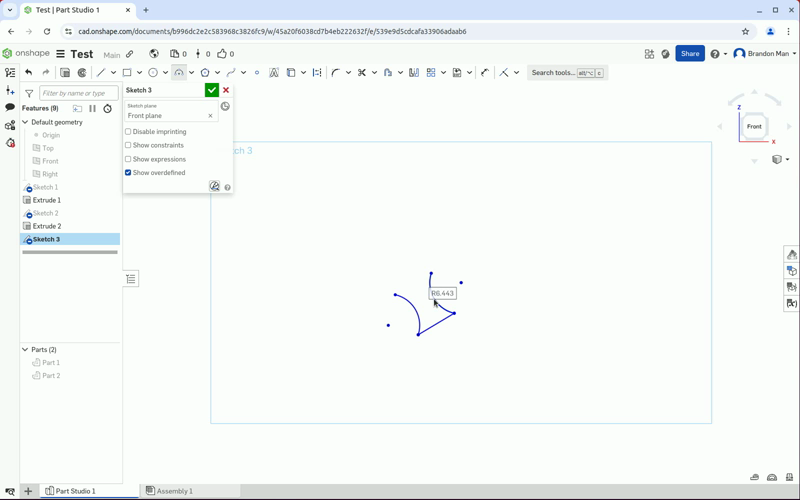
key(l)
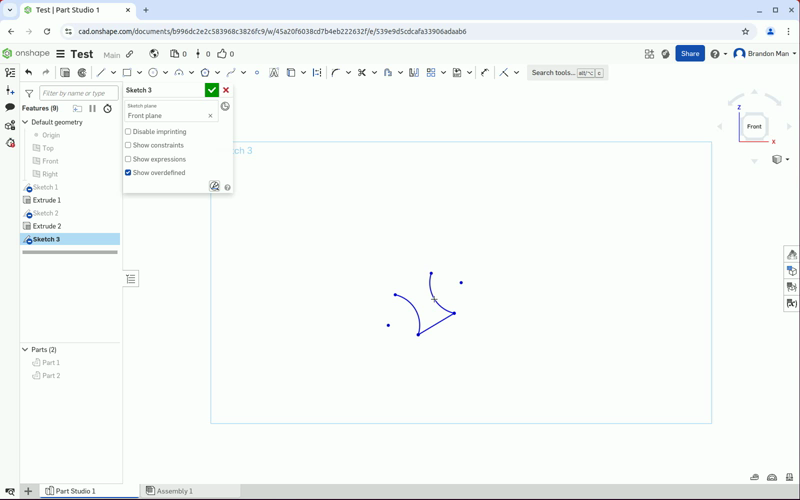
mouse_move(431, 273)
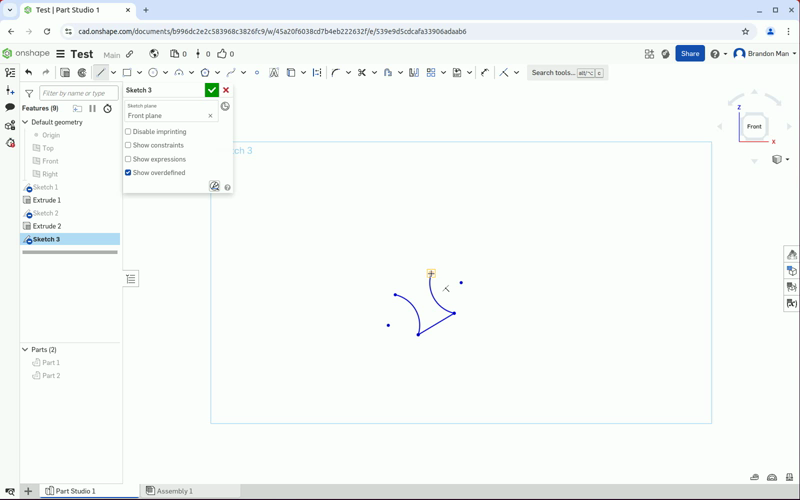
click(431, 273)
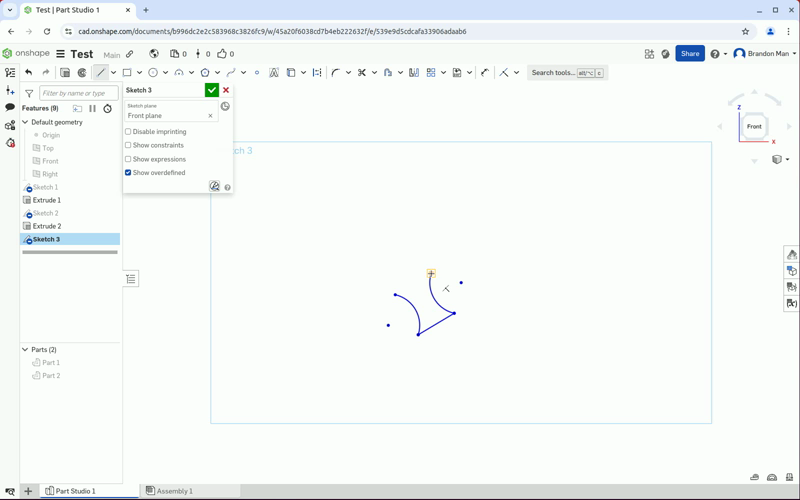
mouse_move(461, 273)
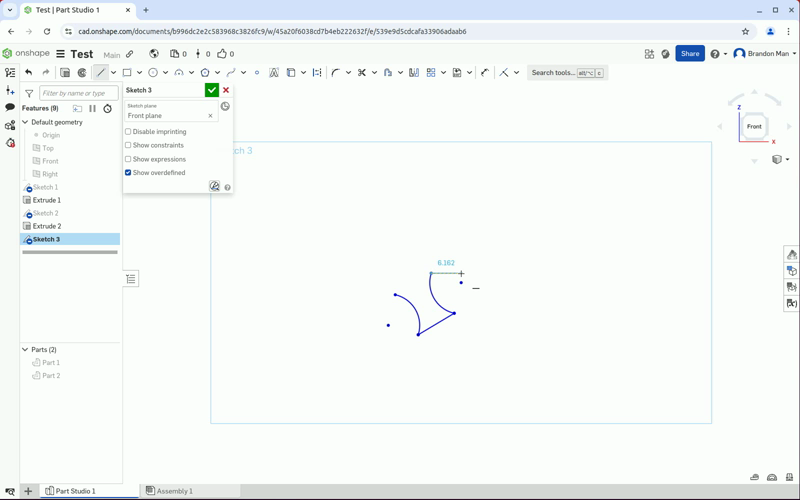
key_down(shift)
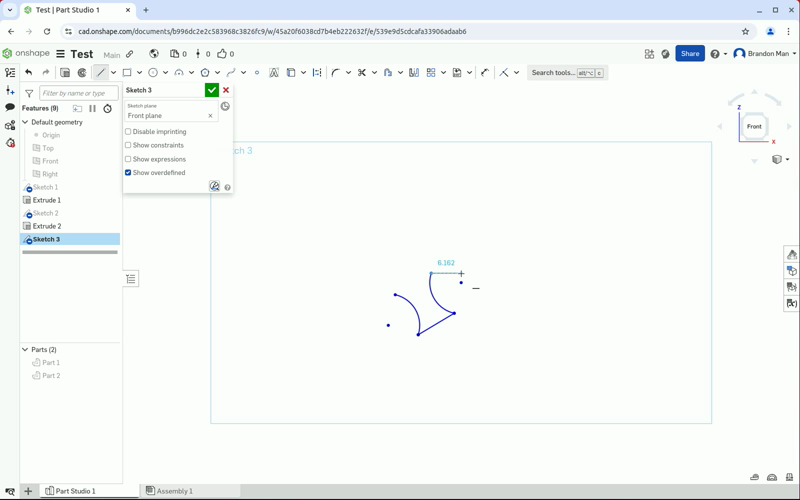
mouse_move(395, 294)
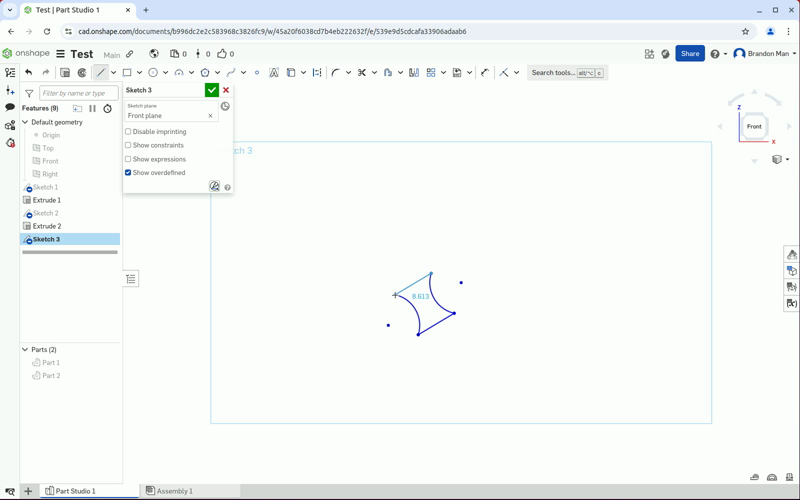
key_up(shift)
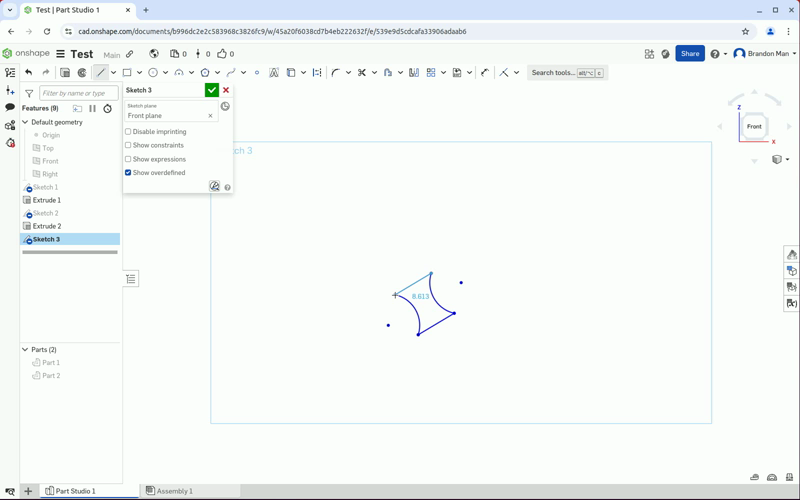
click(395, 294)
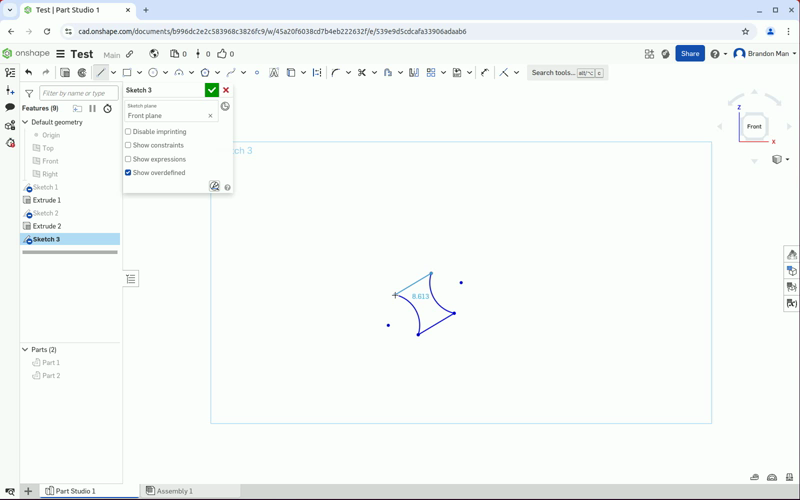
key(esc)
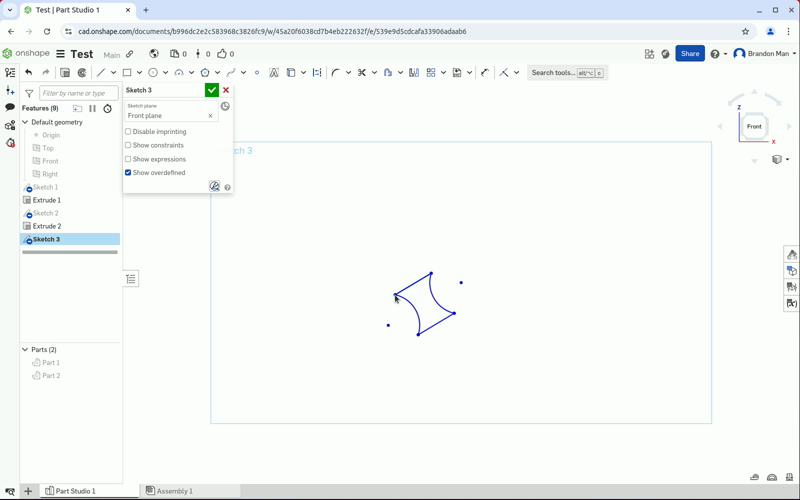
mouse_move(415, 296)
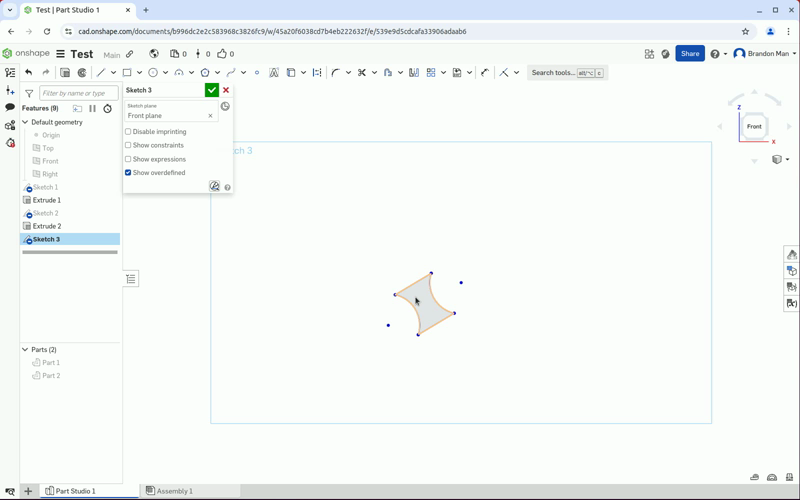
scroll(6)
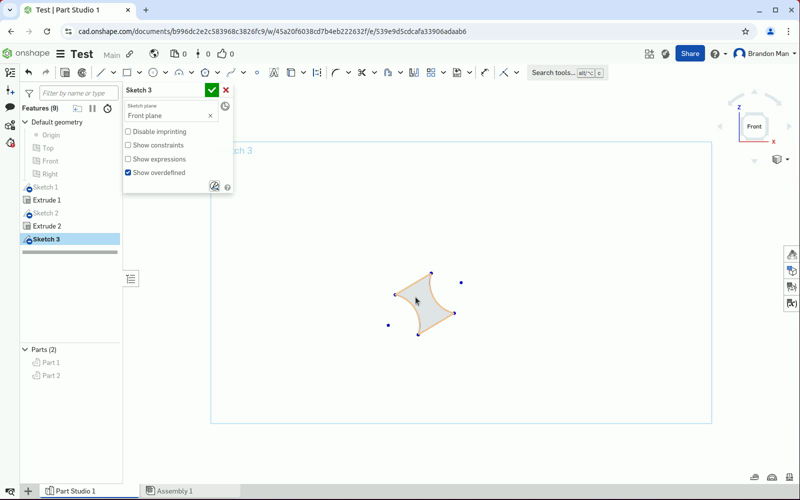
scroll(6)
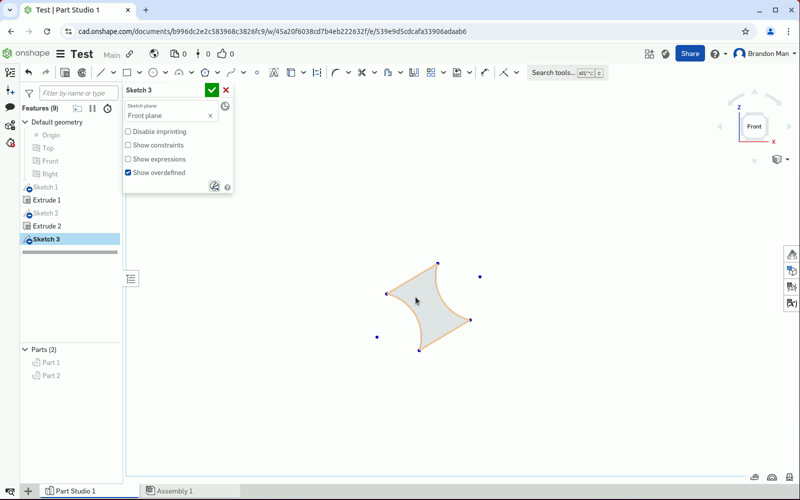
scroll(6)
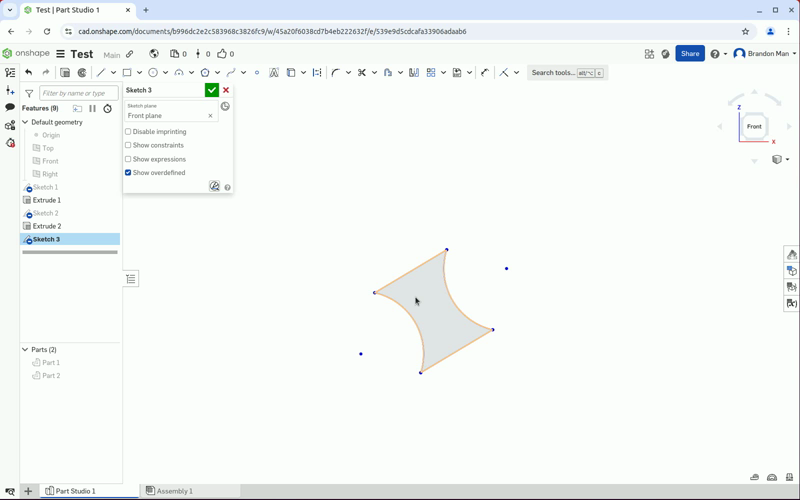
scroll(6)
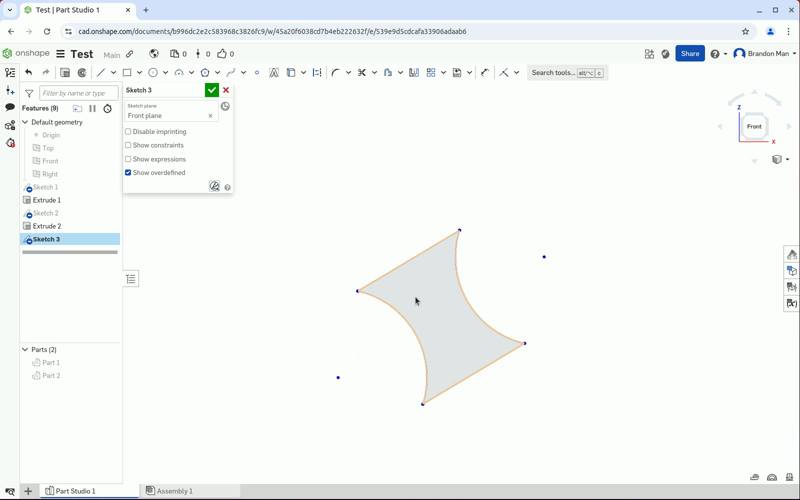
scroll(6)
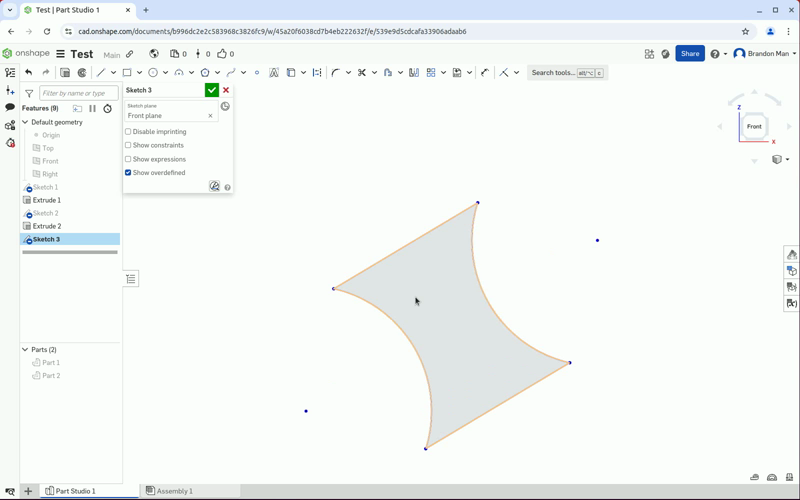
scroll(6)
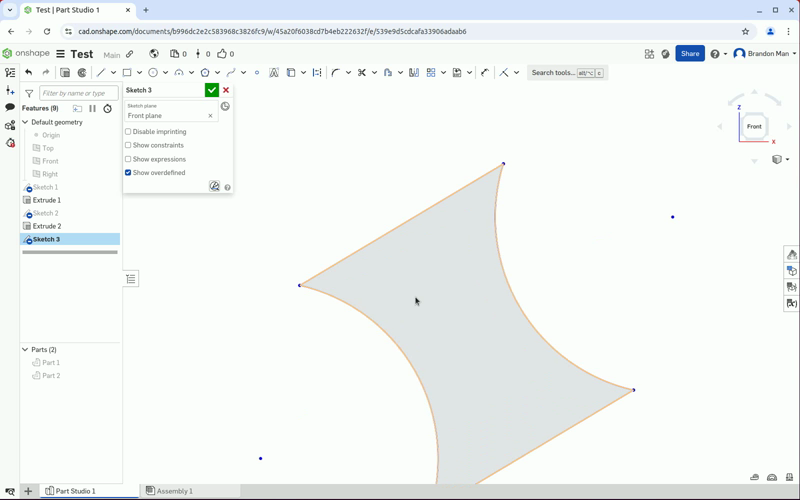
scroll(6)
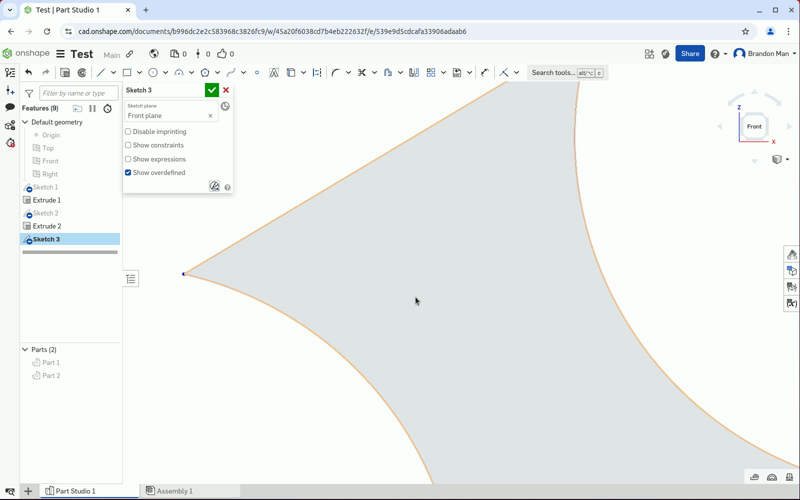
click(415, 296)
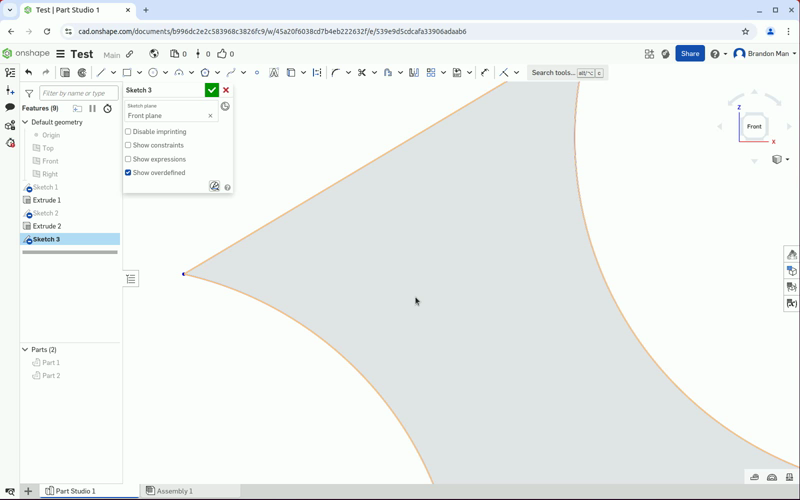
scroll(-6)
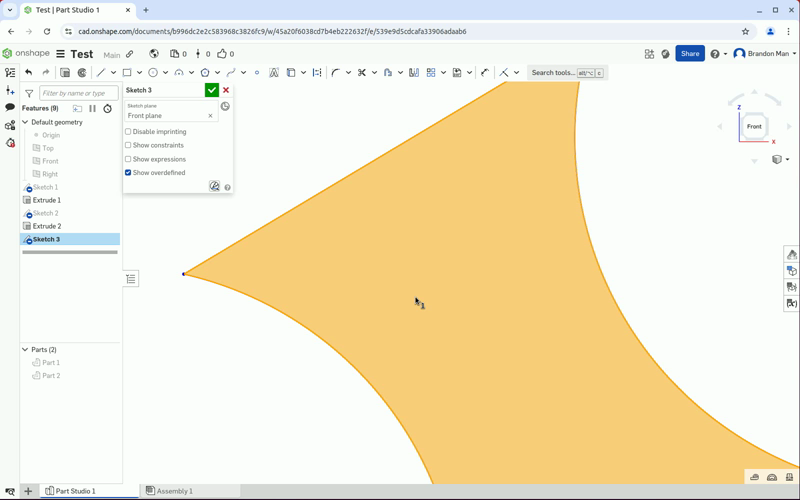
scroll(-6)
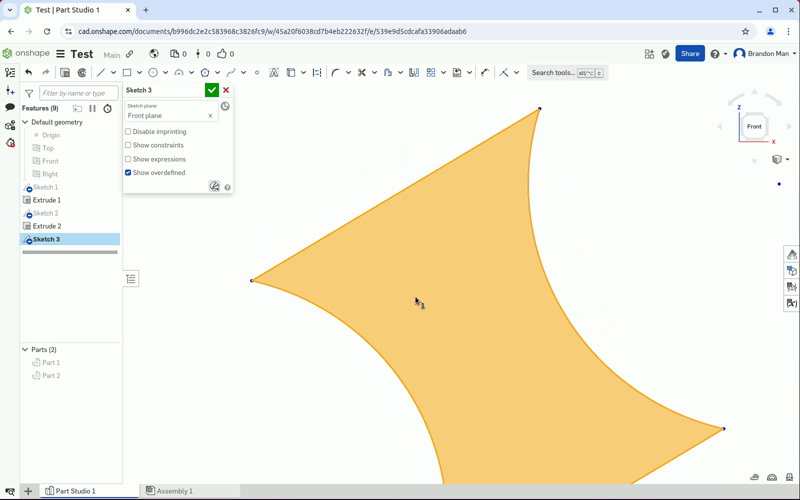
scroll(-6)
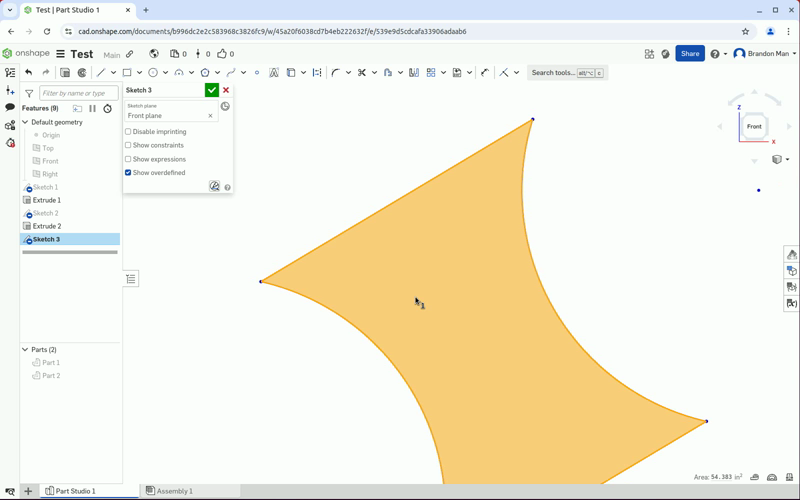
scroll(-6)
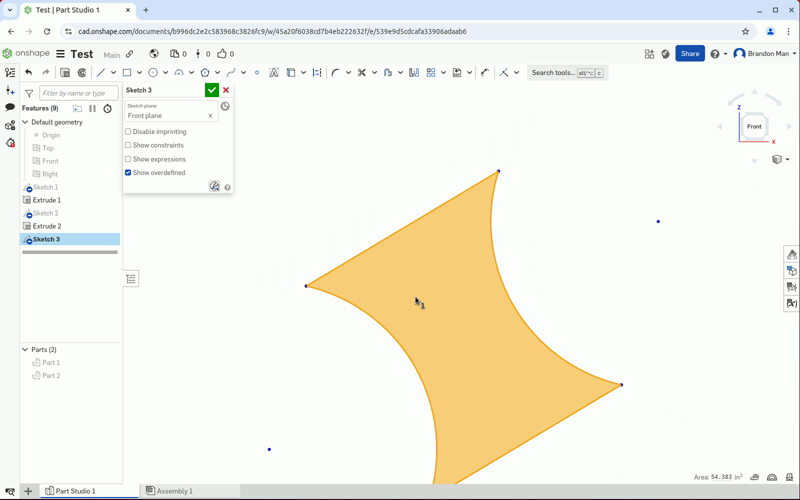
scroll(-6)
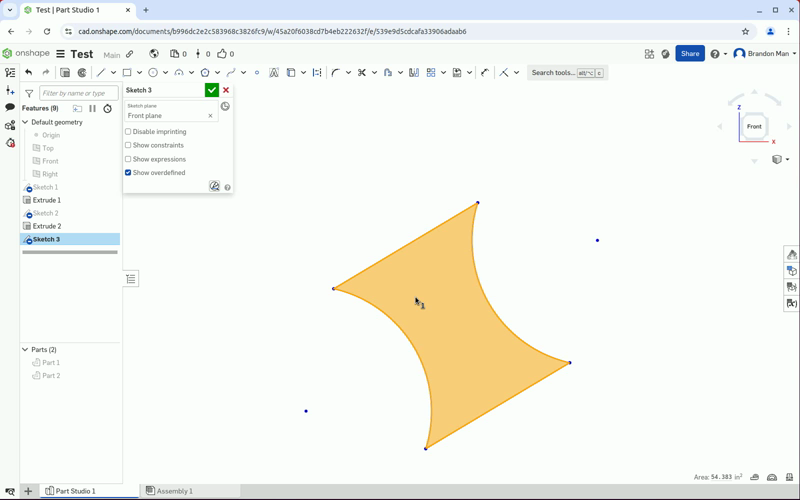
scroll(-6)
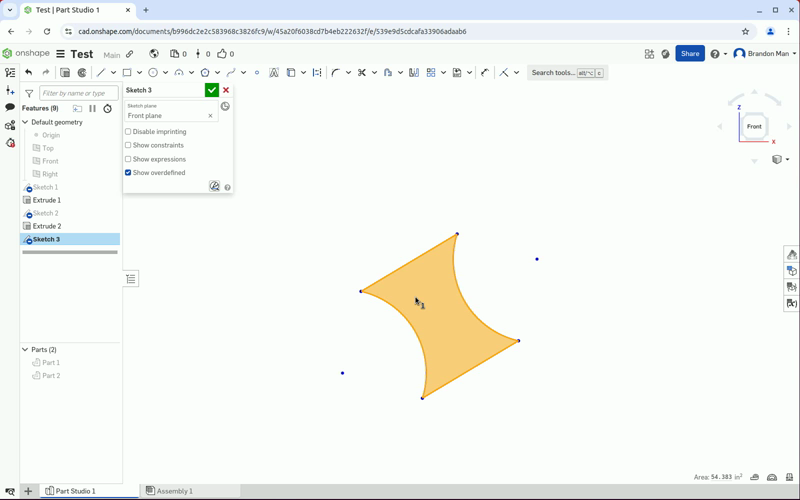
scroll(-6)
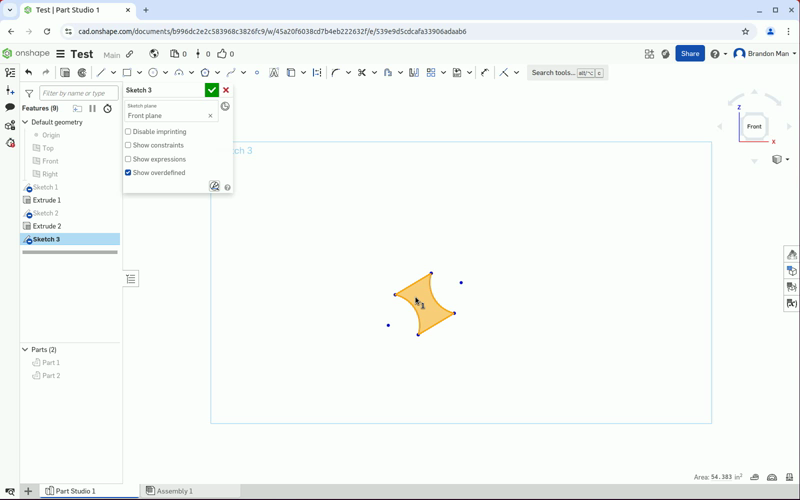
mouse_move(73, 352)
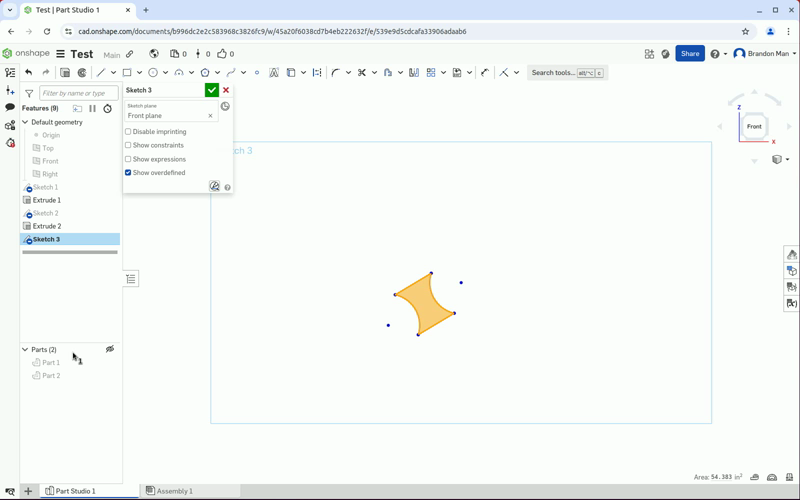
key(shift+y)
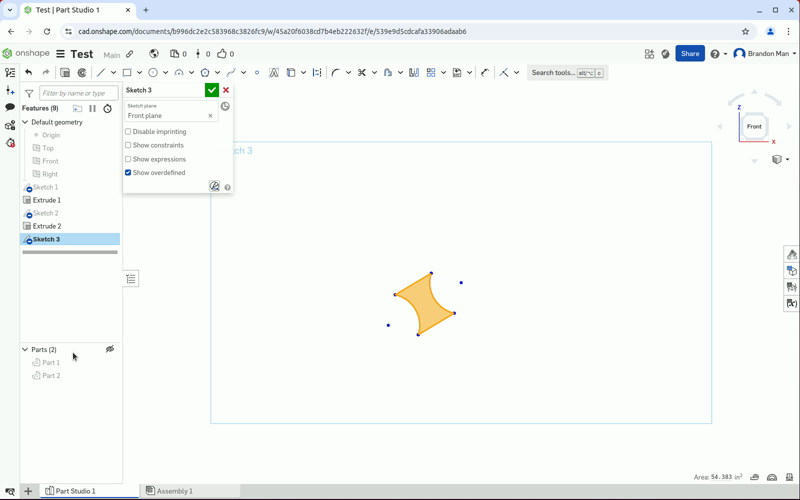
key(shift+e)
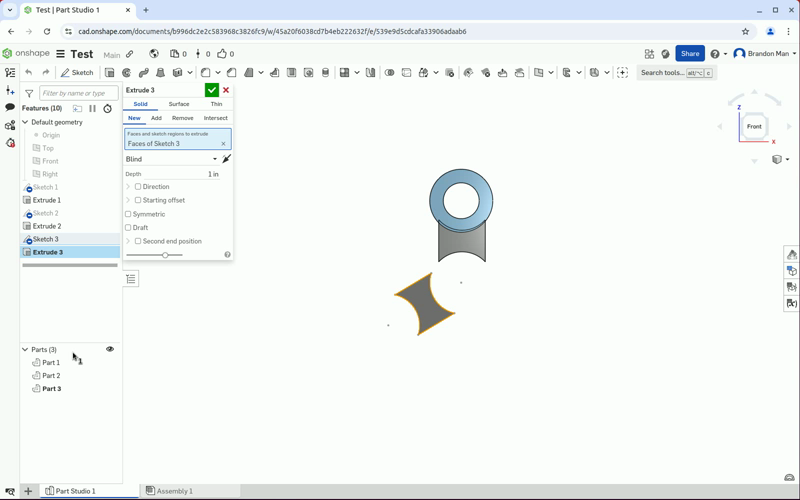
mouse_move(143, 106)
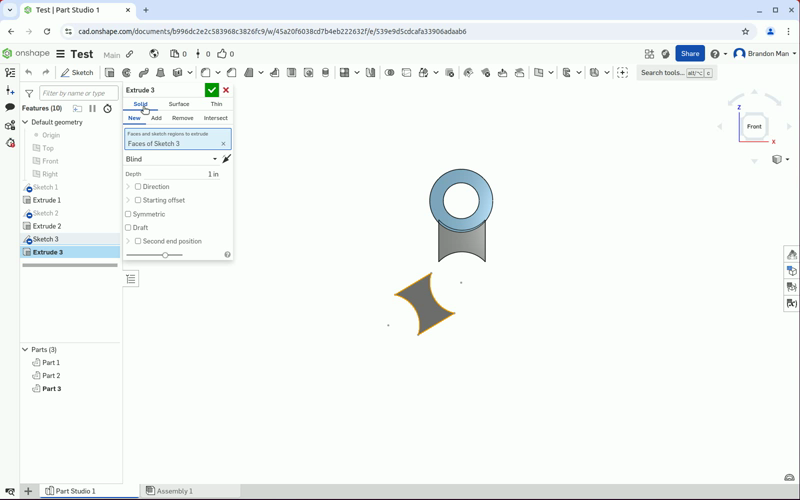
click(143, 106)
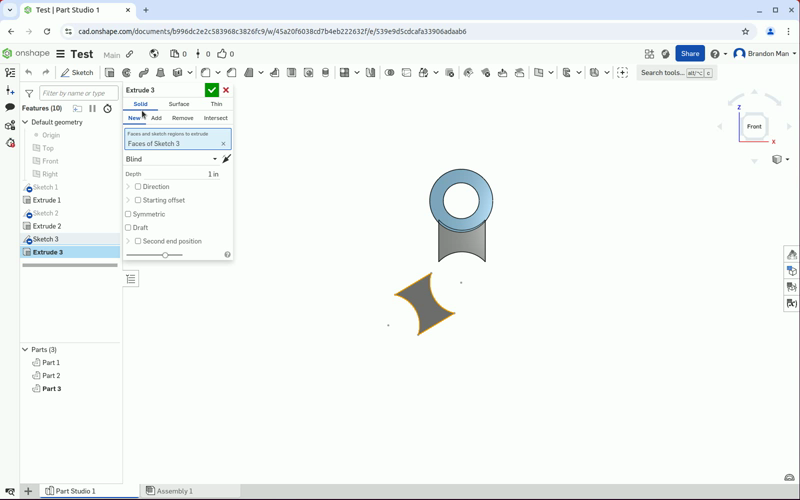
mouse_move(137, 120)
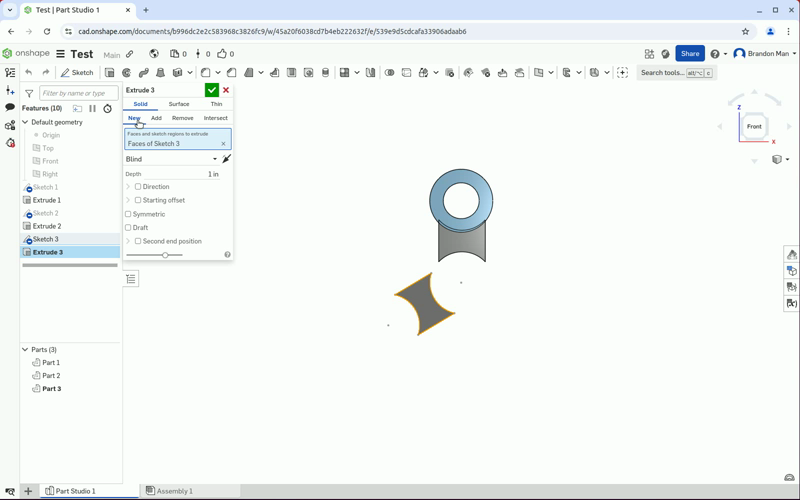
click(137, 120)
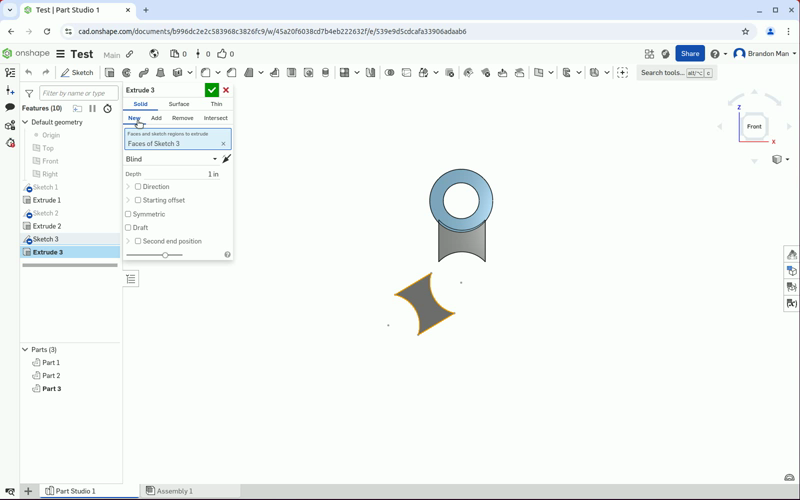
key(tab, 4)
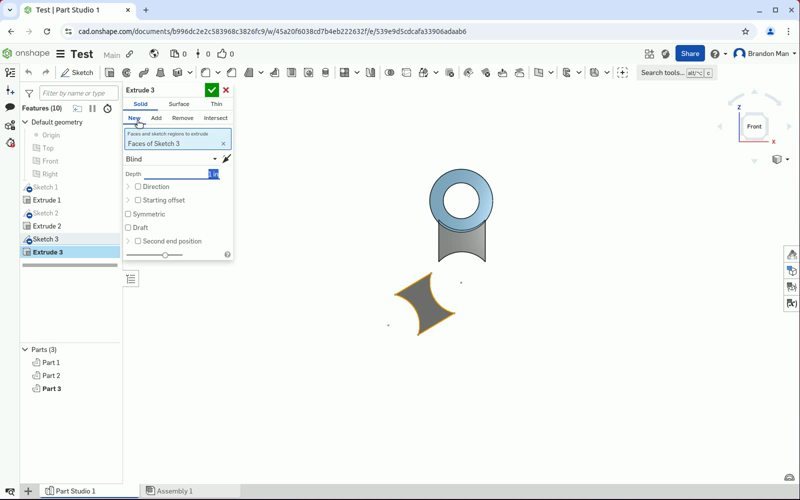
text(4.333)
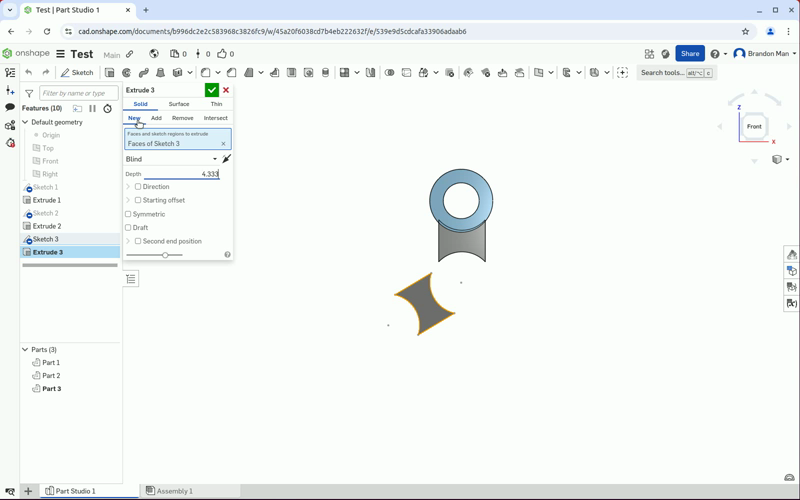
key(enter)
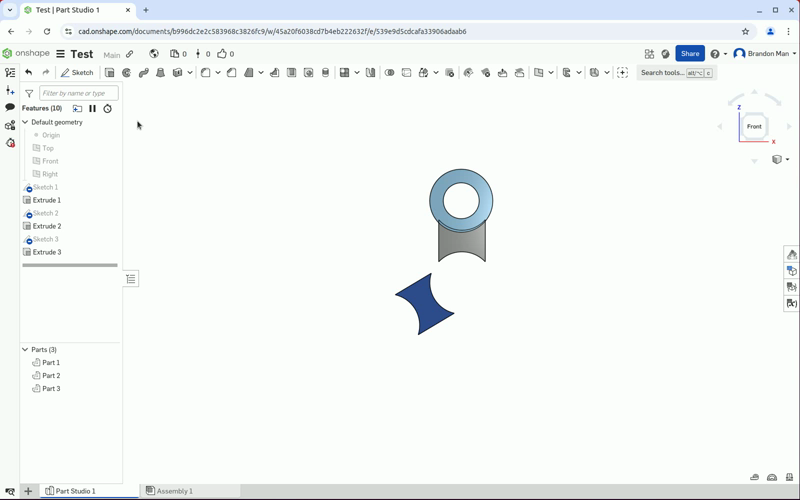
key(shift+h)
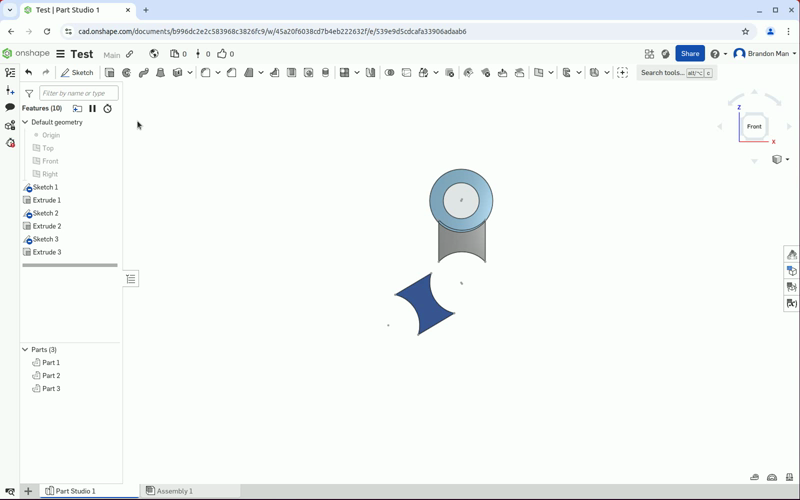
key(shift+h)
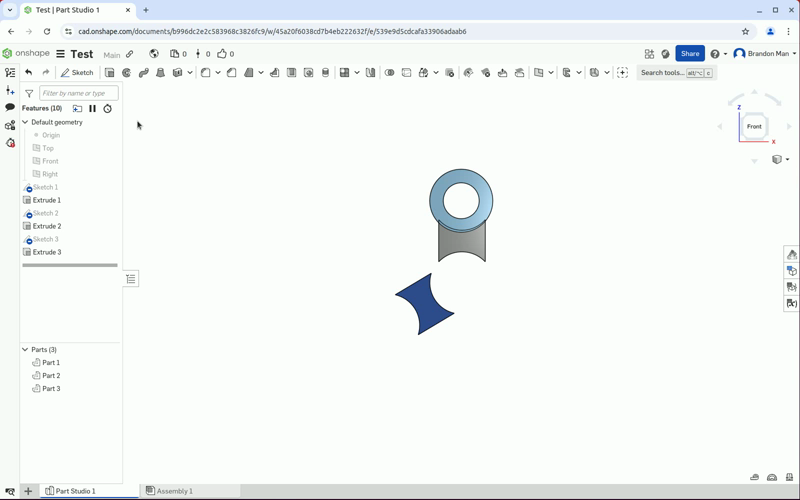
mouse_move(73, 189)
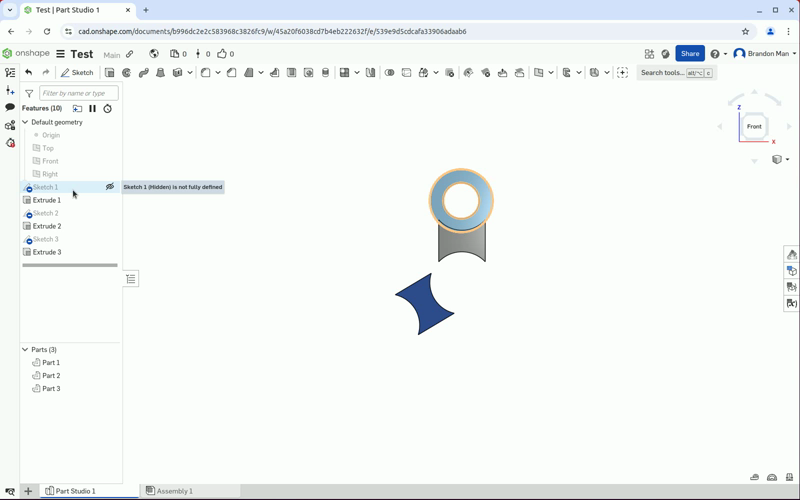
click(73, 189)
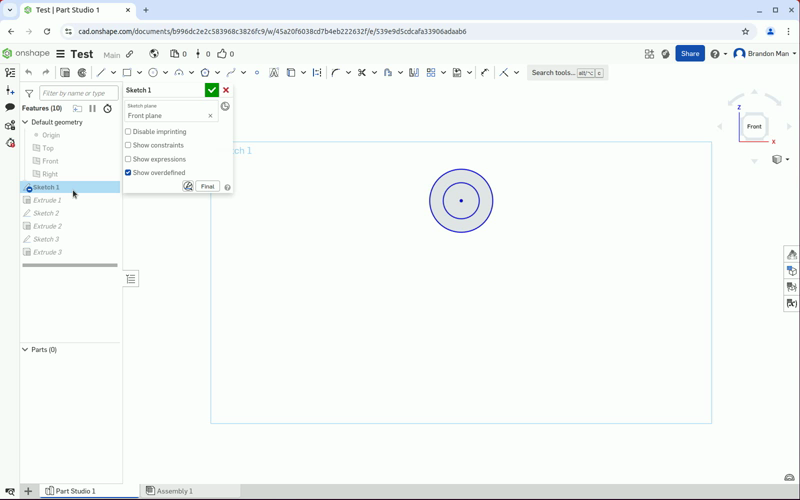
mouse_move(229, 92)
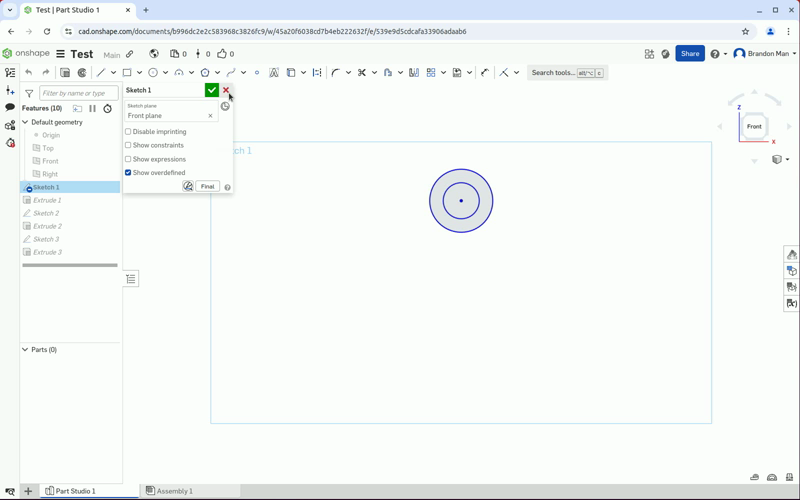
click(229, 92)
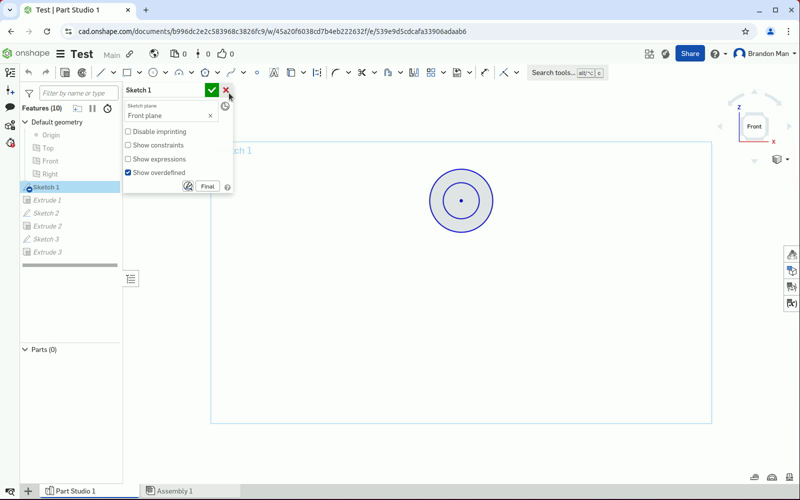
key(shift+s)
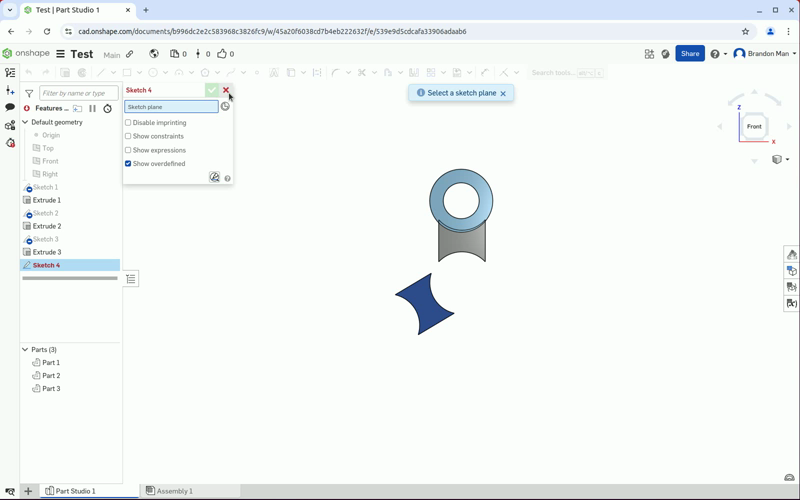
mouse_move(73, 163)
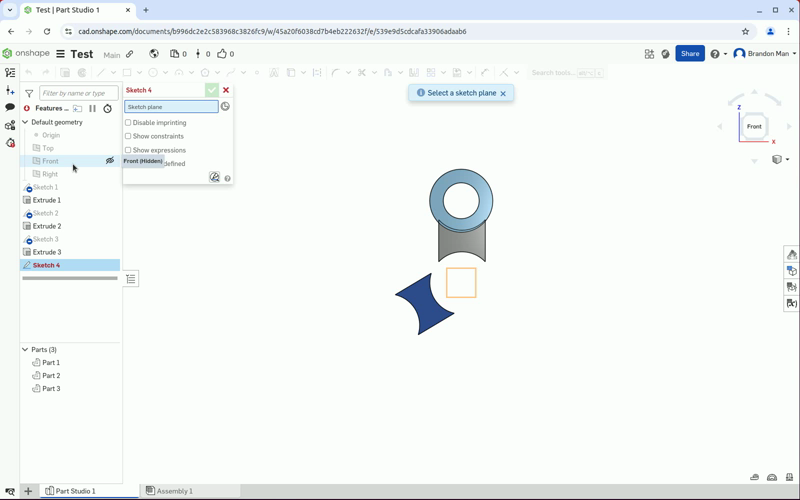
click(73, 163)
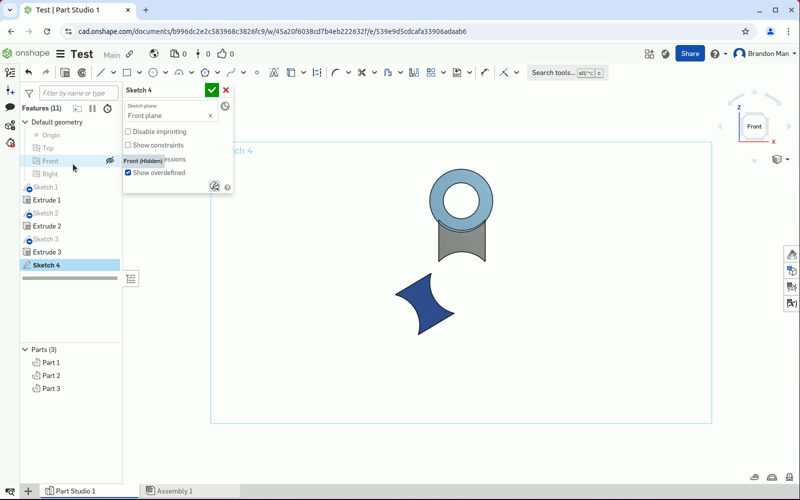
mouse_move(73, 352)
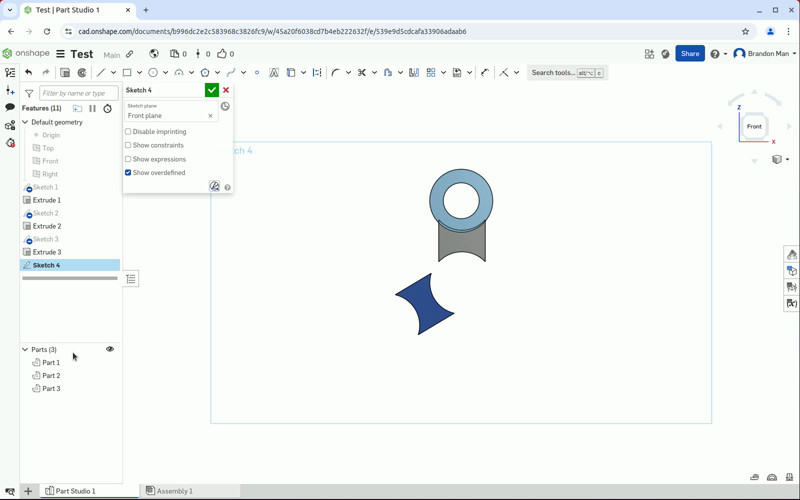
key(y)
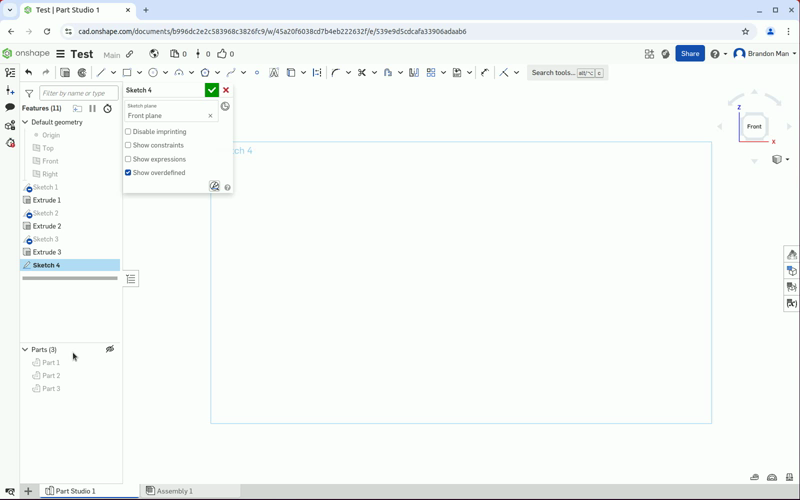
key(c)
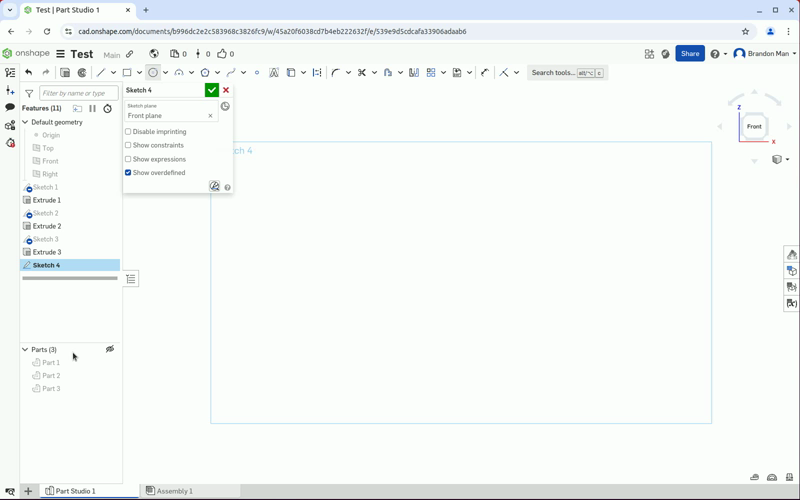
key_down(shift)
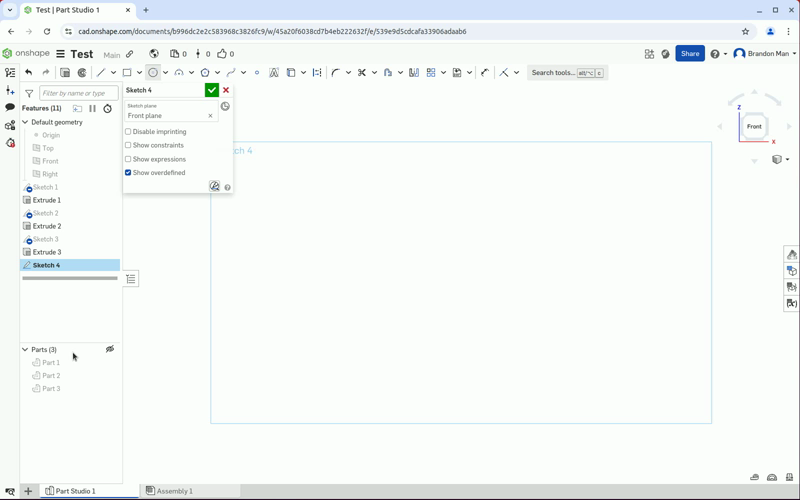
mouse_move(461, 282)
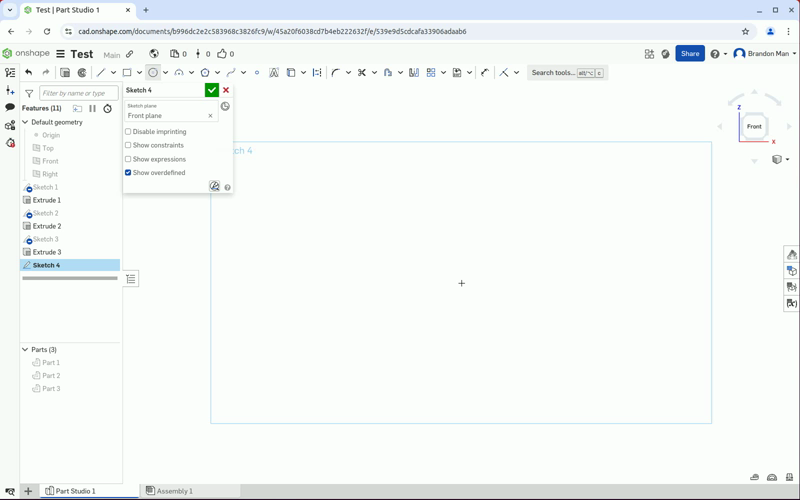
click(461, 282)
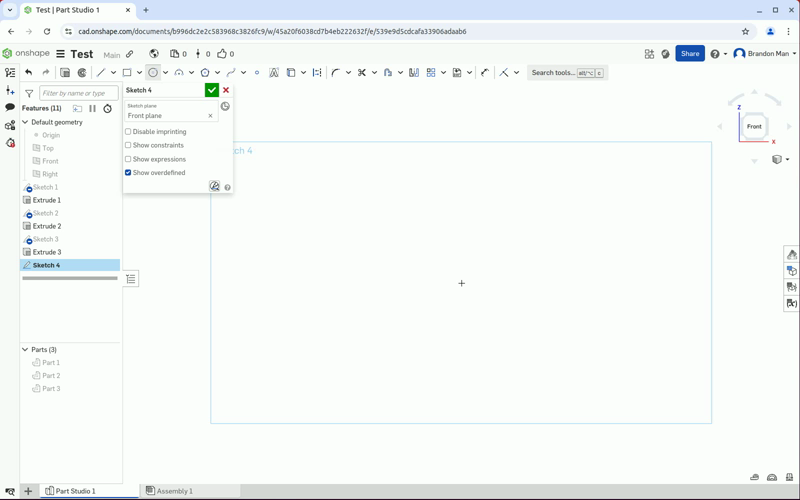
key_up(shift)
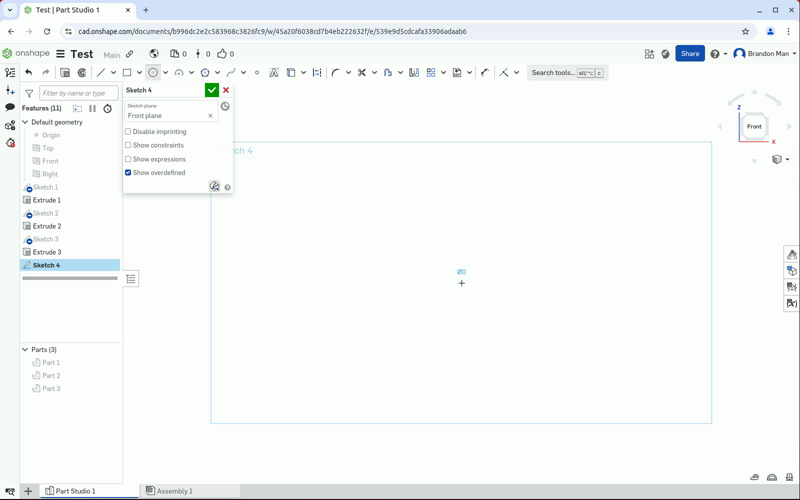
mouse_move(493, 282)
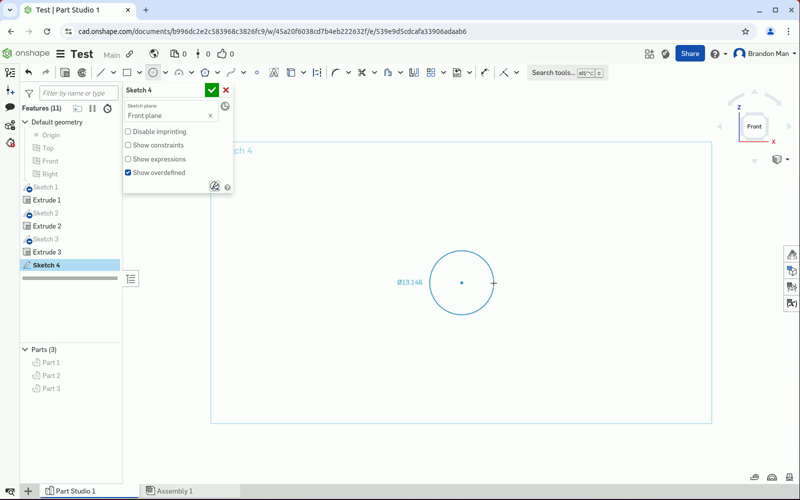
click(493, 282)
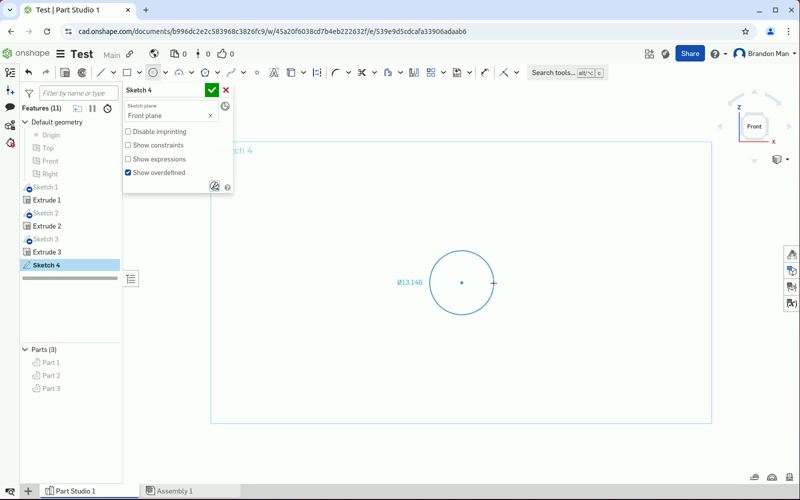
key(esc)
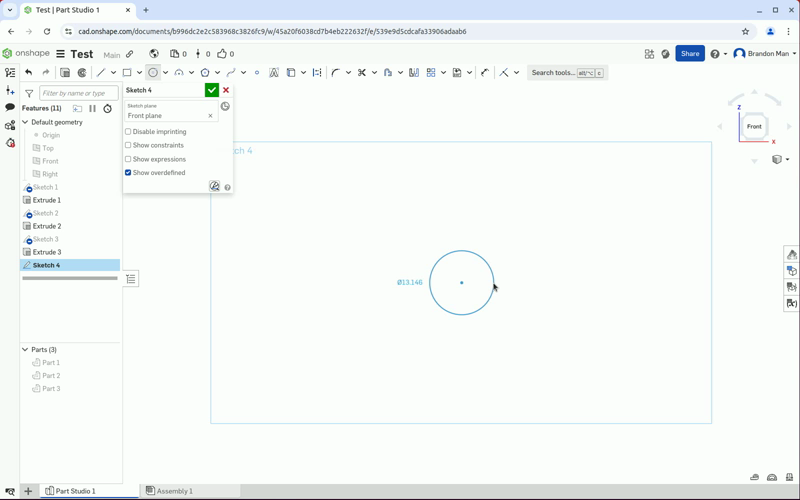
key(c)
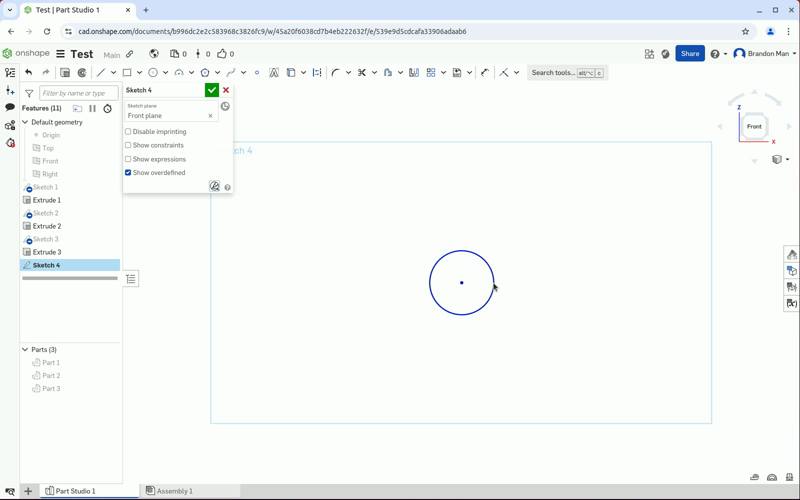
key_down(shift)
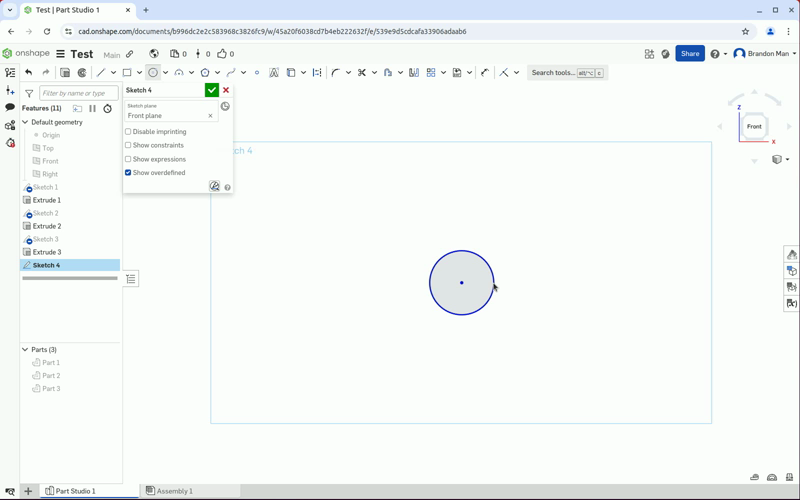
mouse_move(461, 282)
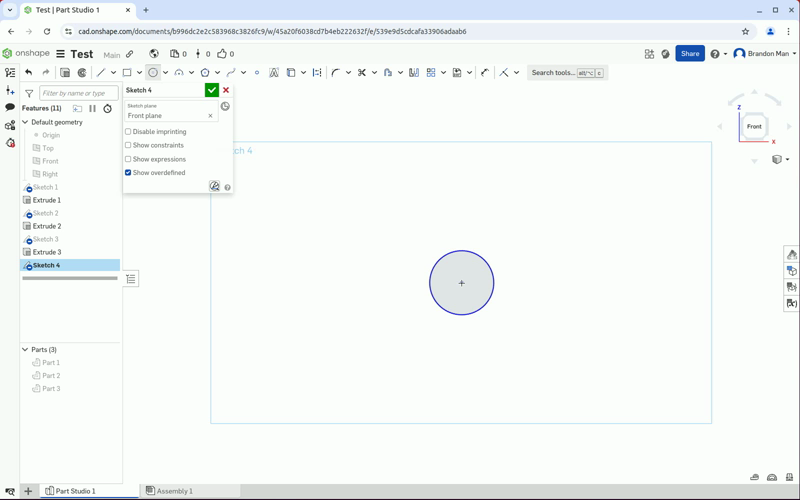
click(461, 282)
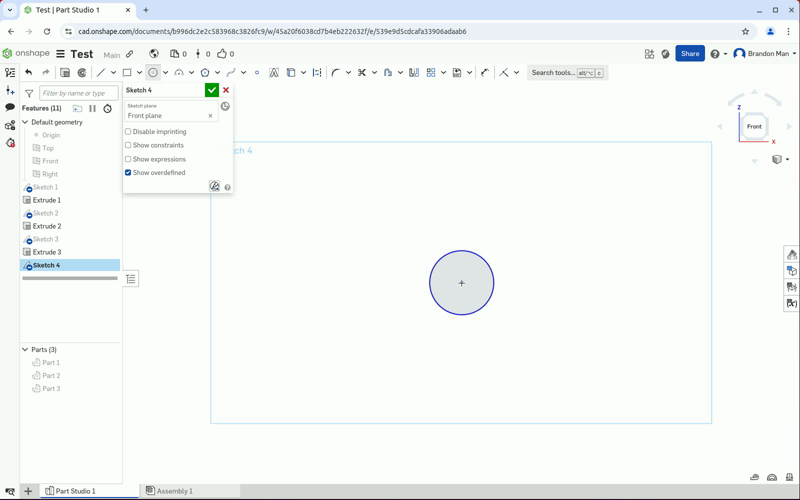
key_up(shift)
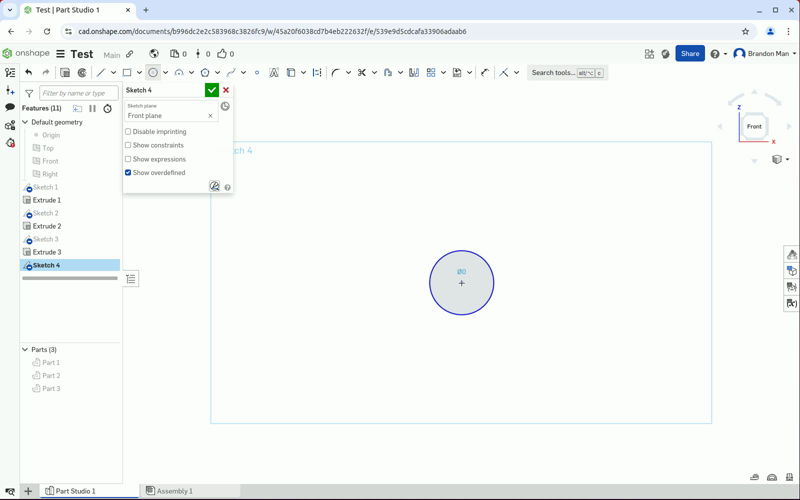
mouse_move(479, 282)
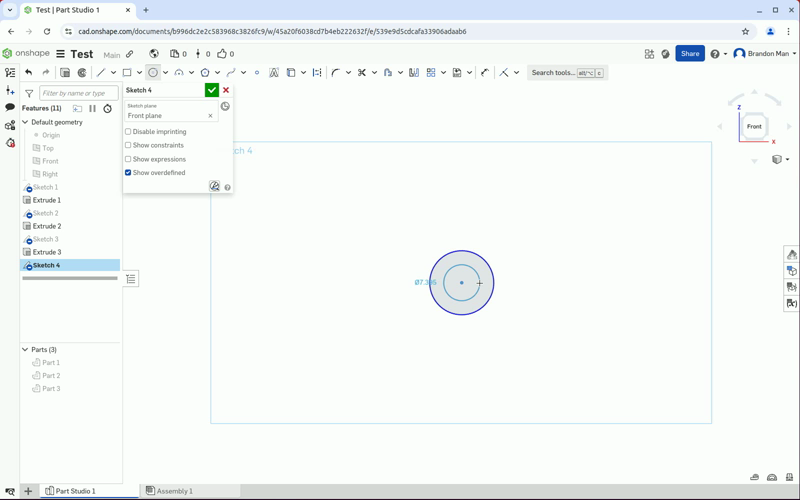
click(479, 282)
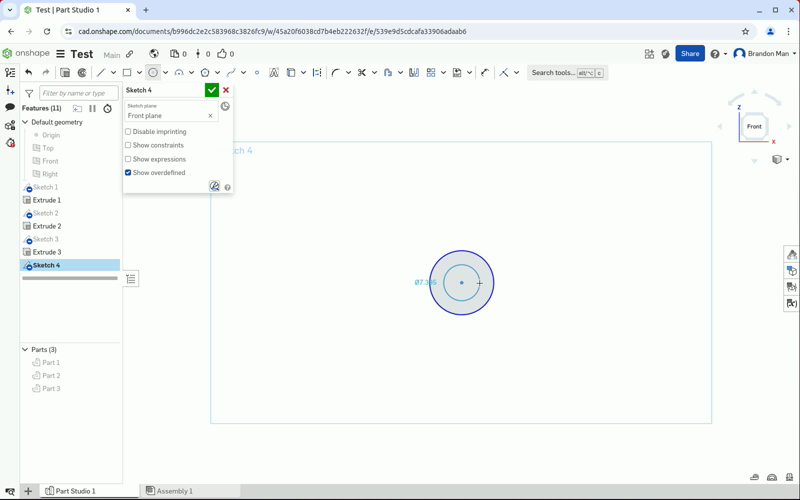
key(esc)
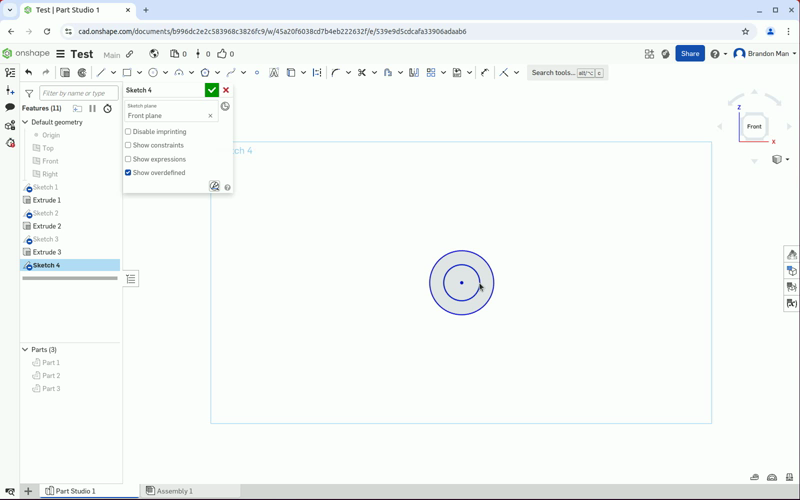
mouse_move(469, 309)
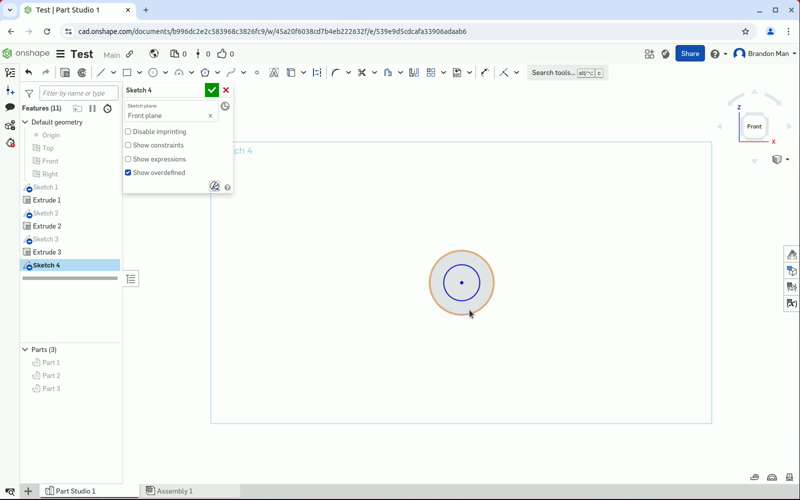
click(469, 309)
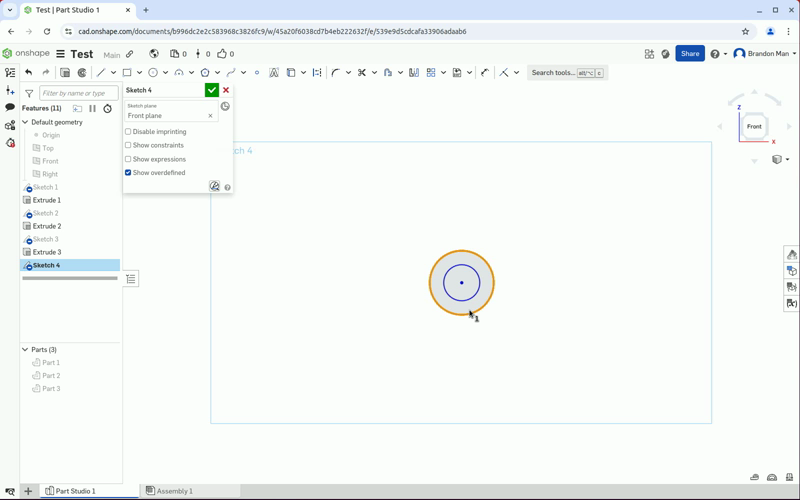
mouse_move(73, 352)
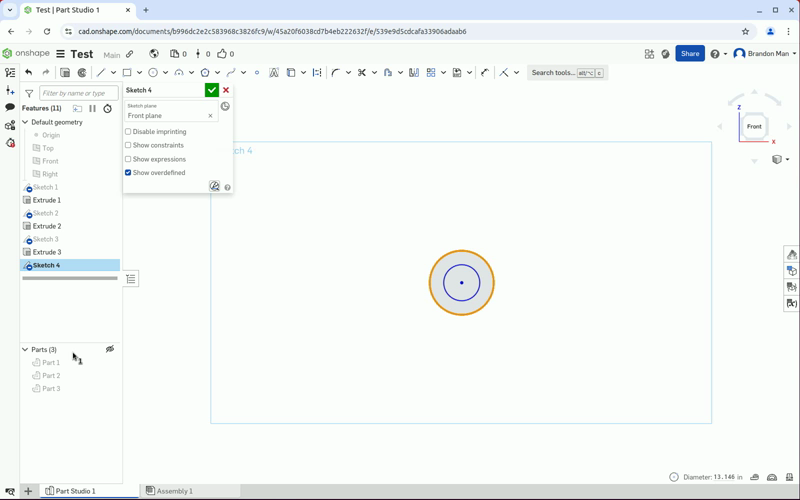
key(shift+y)
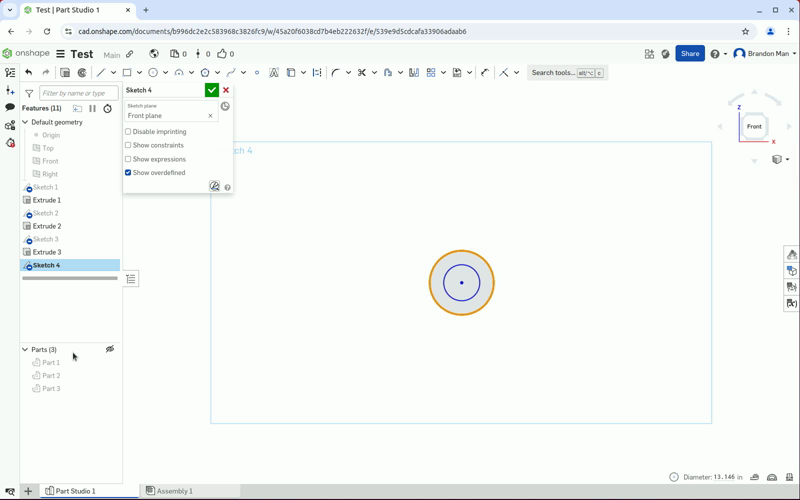
key(shift+e)
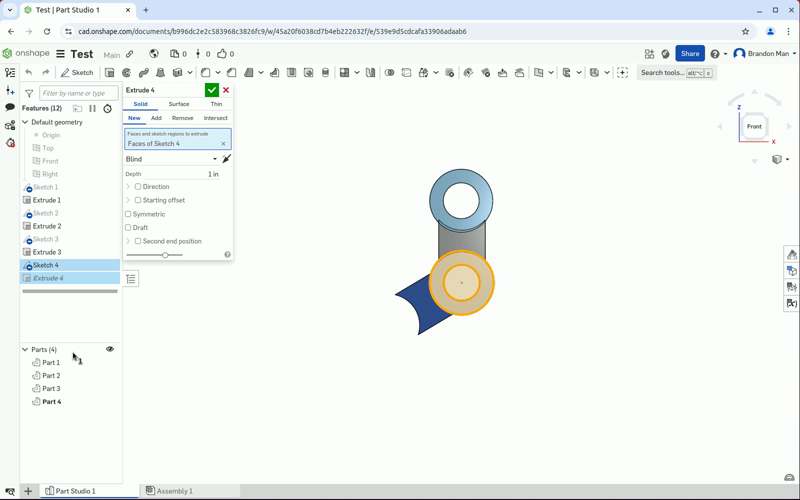
mouse_move(143, 106)
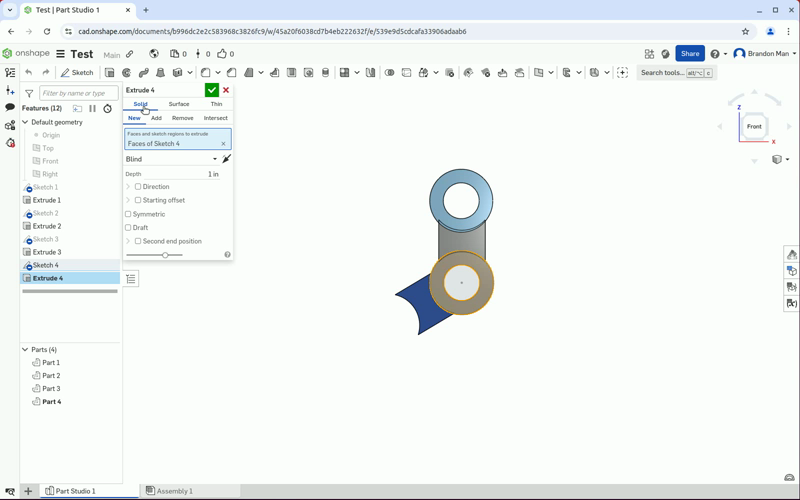
click(143, 106)
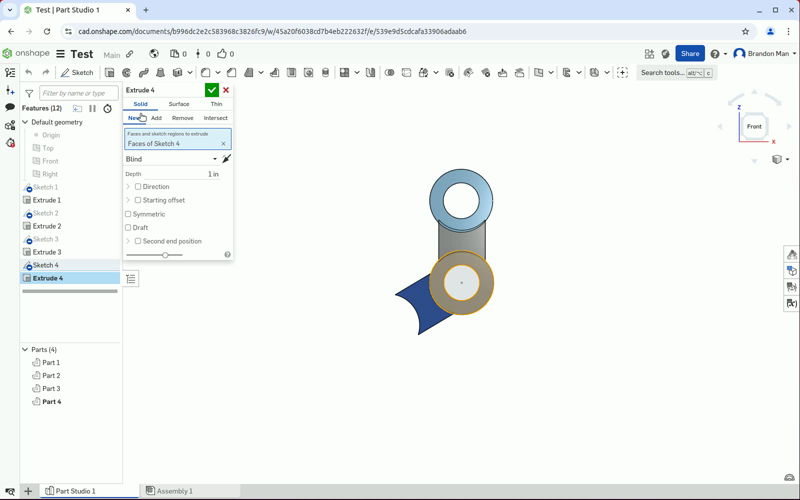
mouse_move(137, 120)
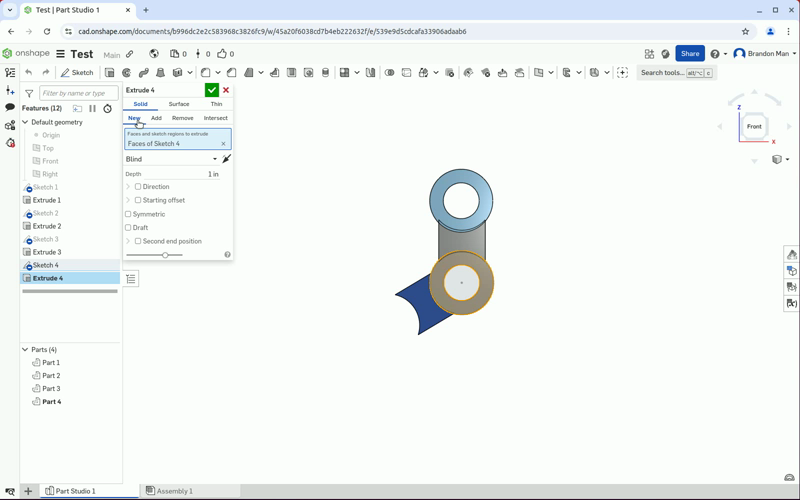
click(137, 120)
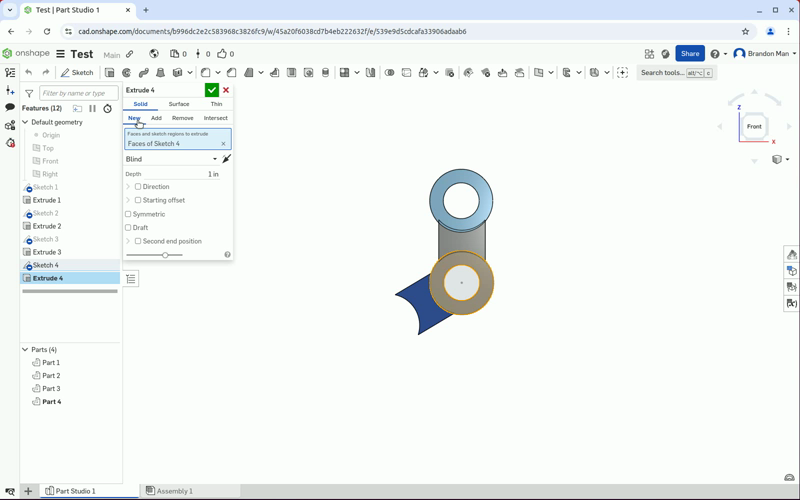
key(tab, 4)
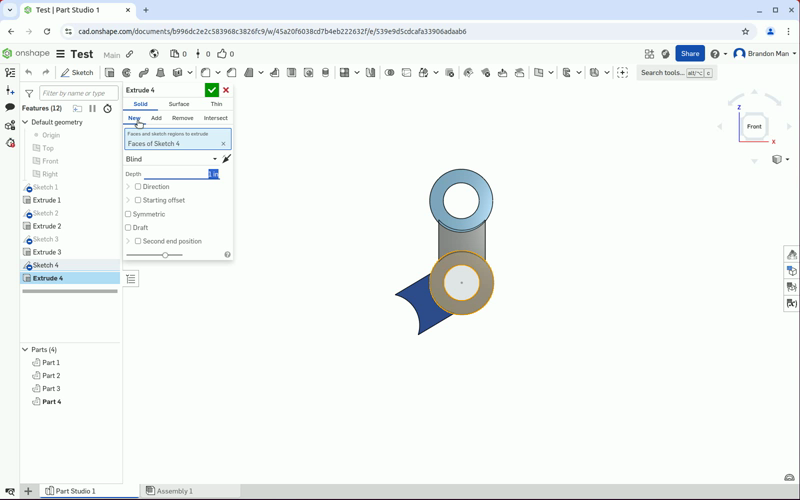
text(4.333)
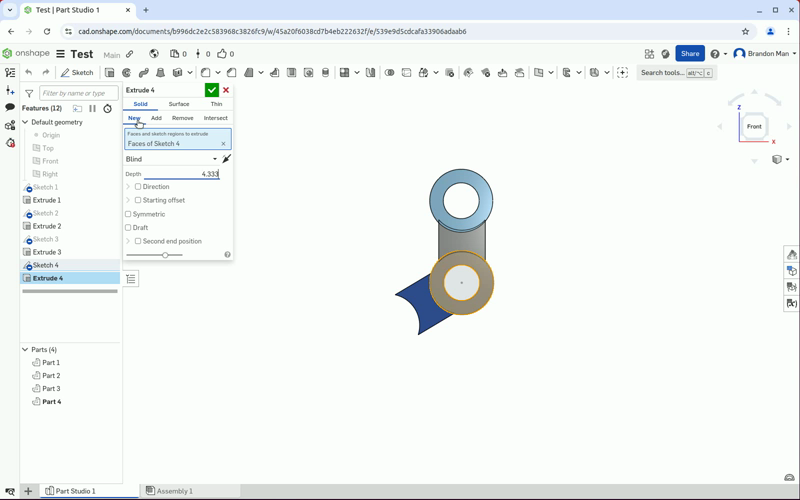
key(enter)
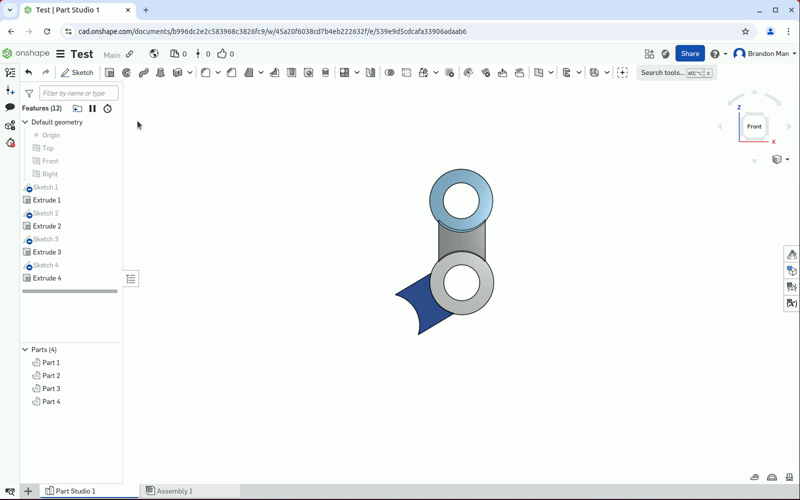
key(shift+h)
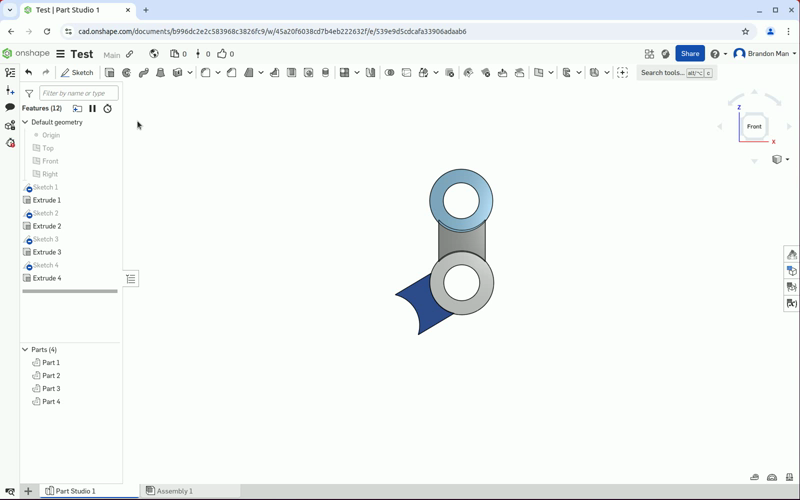
key(shift+h)
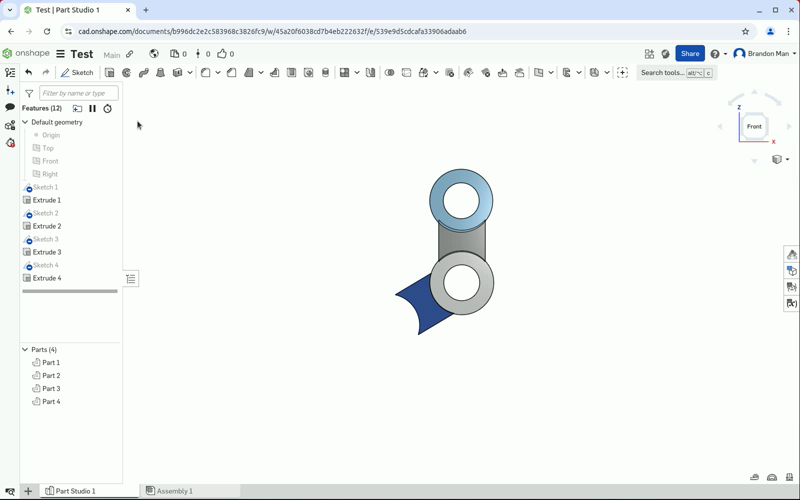
mouse_move(73, 189)
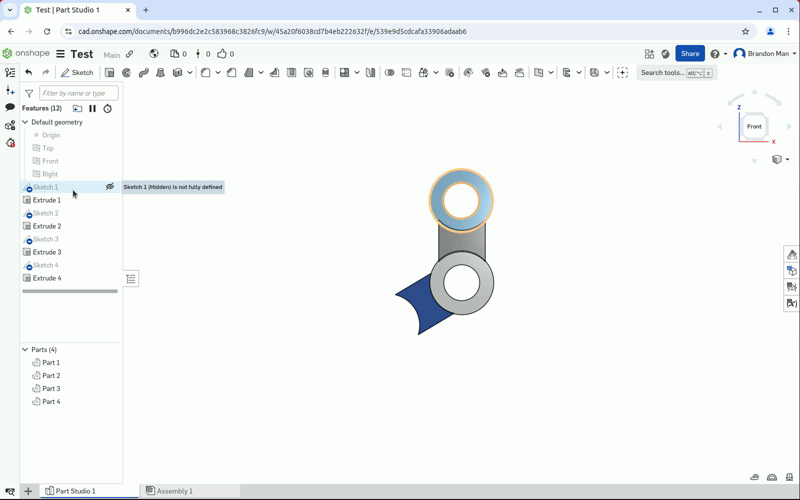
click(73, 189)
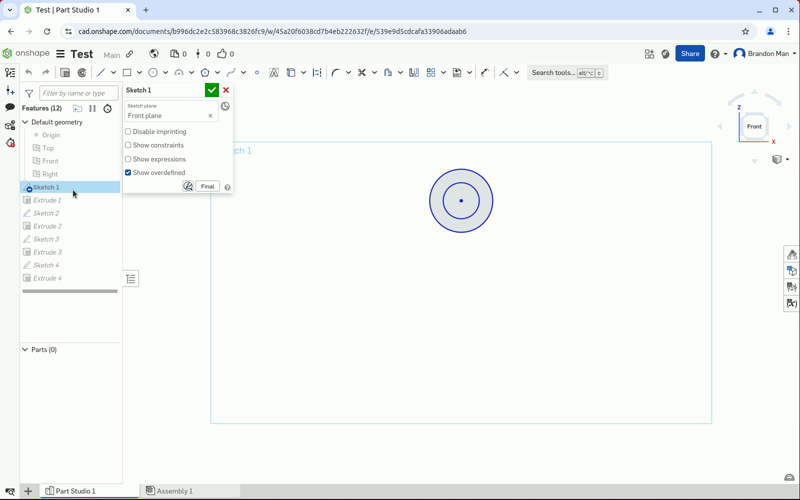
mouse_move(229, 92)
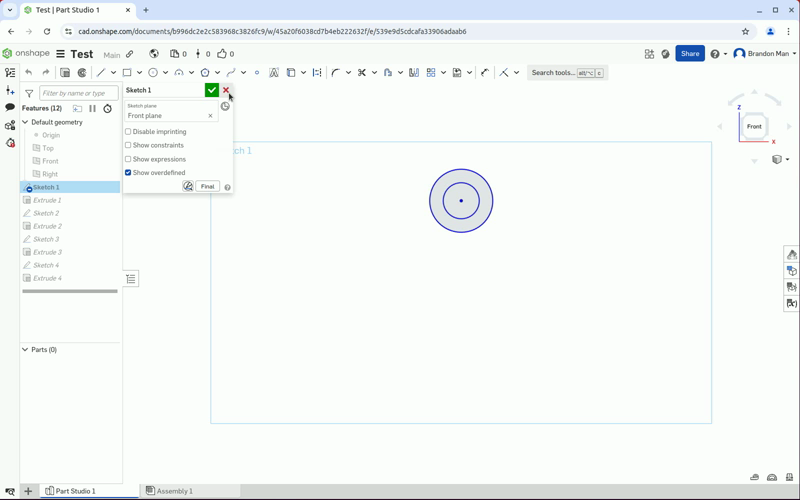
click(229, 92)
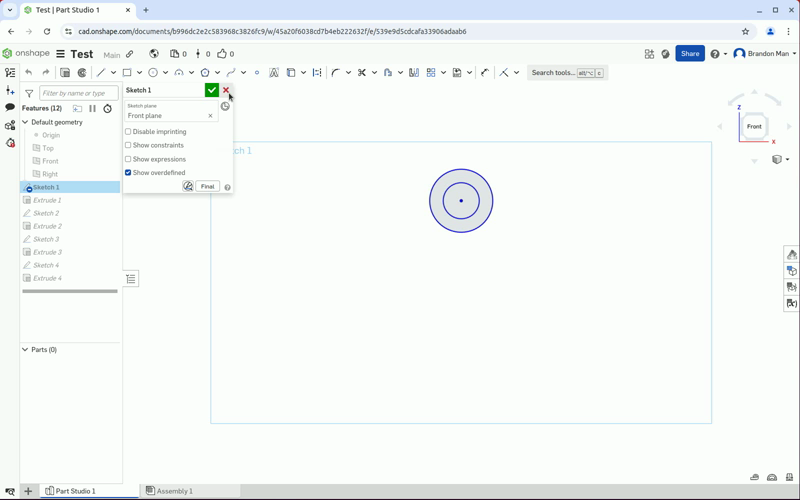
key(shift+s)
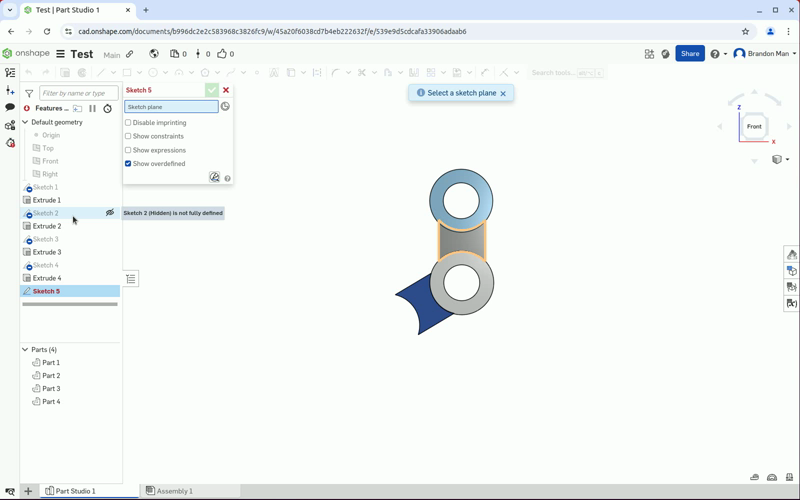
scroll(3)
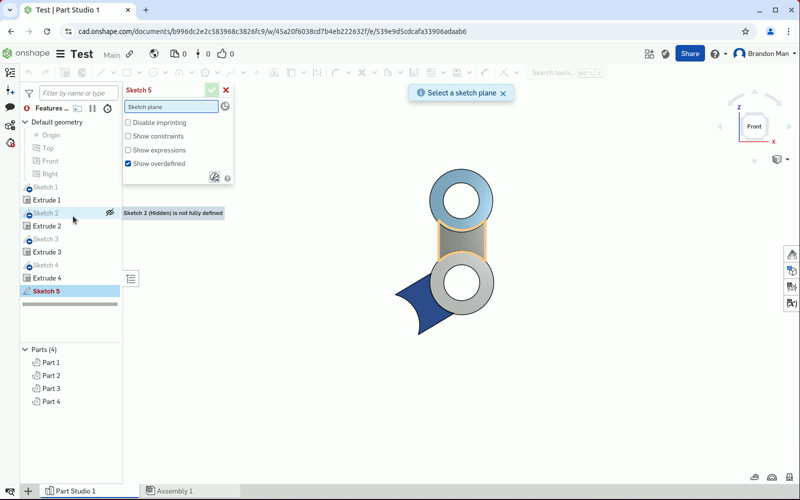
mouse_move(73, 163)
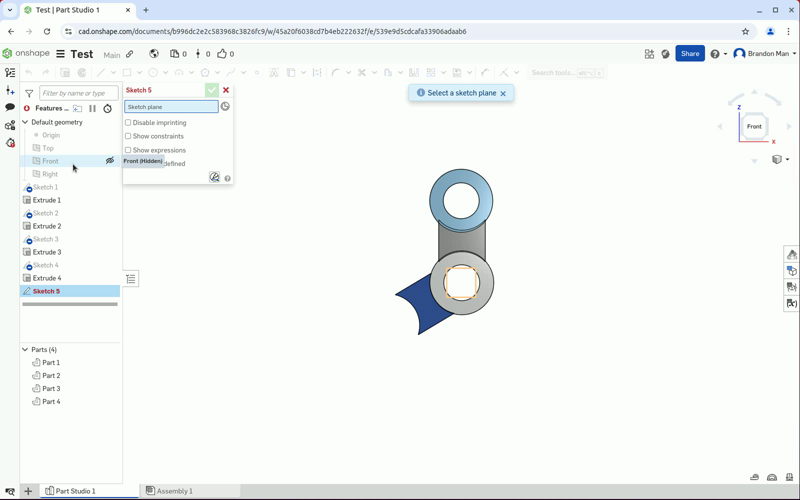
click(73, 163)
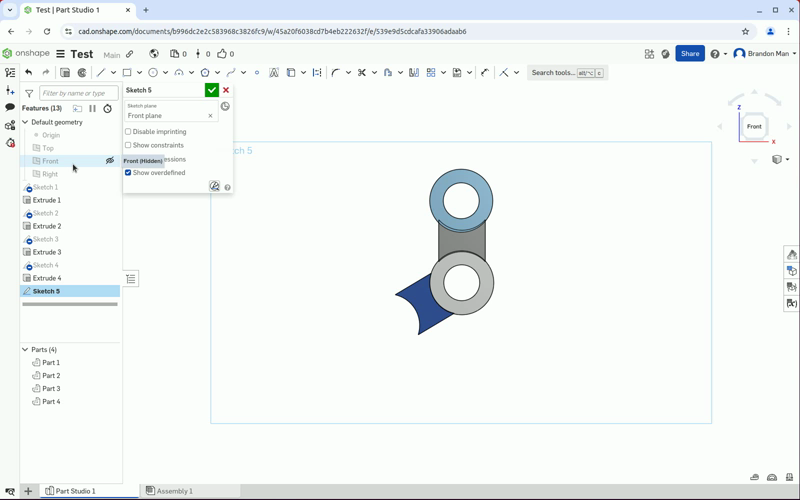
mouse_move(73, 352)
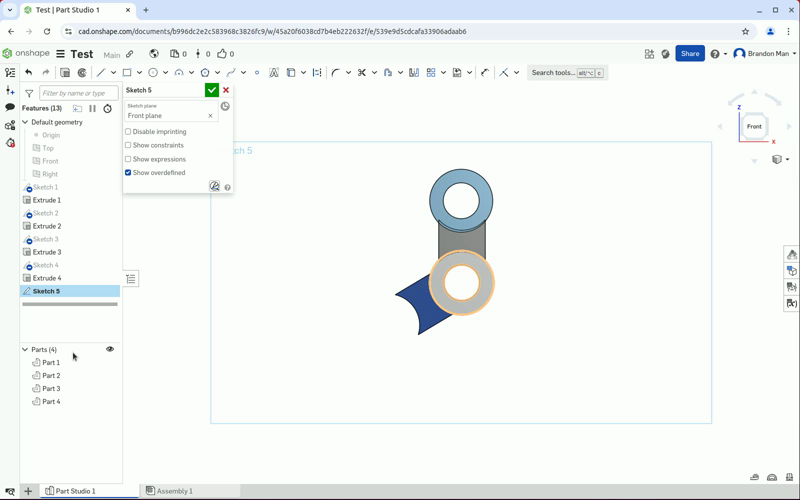
key(y)
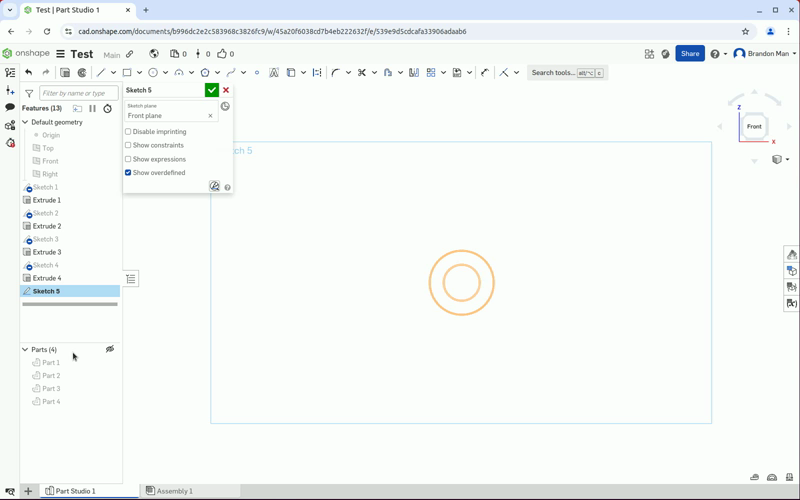
key(c)
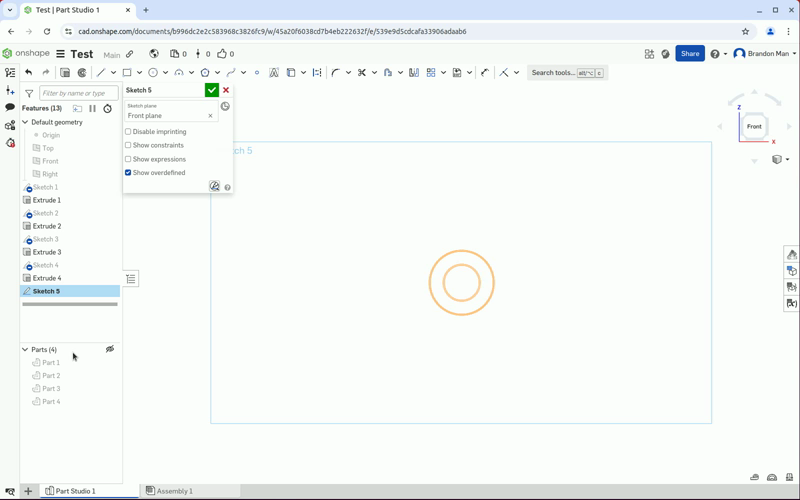
key_down(shift)
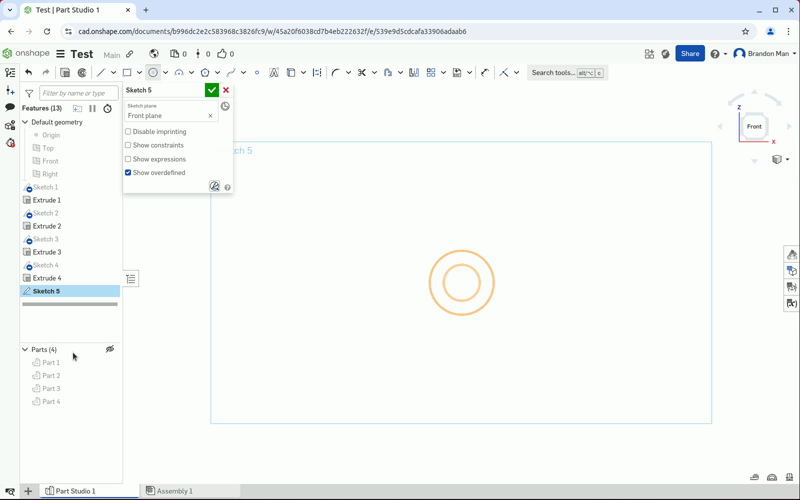
mouse_move(389, 324)
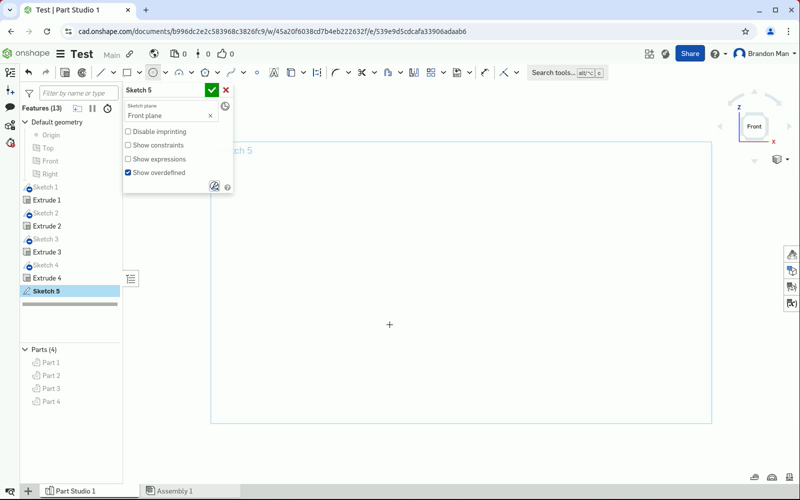
click(389, 324)
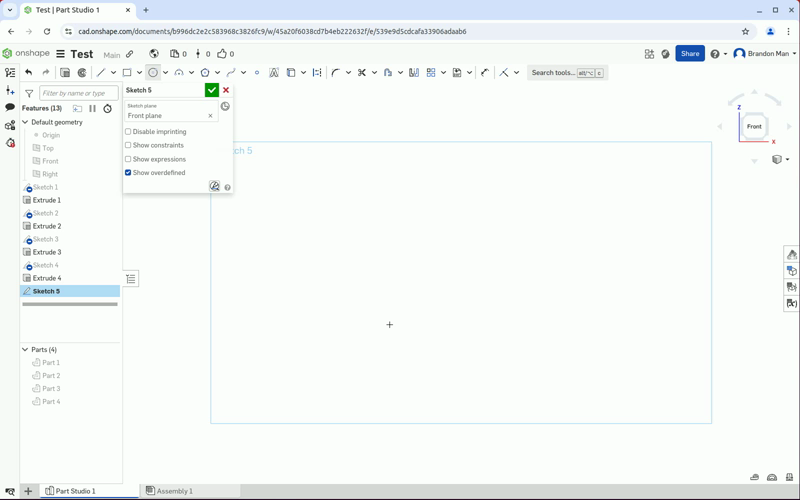
key_up(shift)
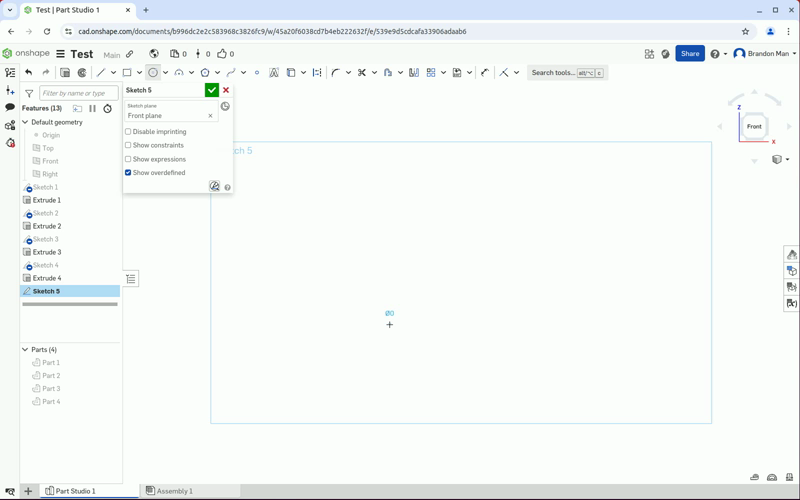
mouse_move(421, 324)
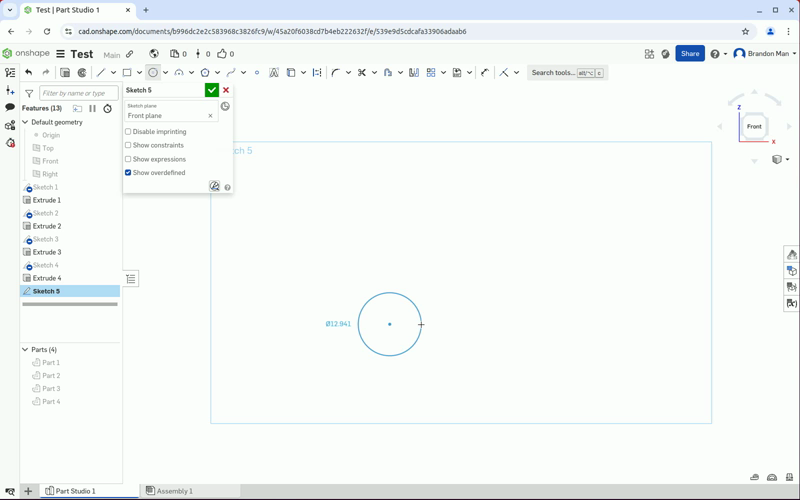
click(421, 324)
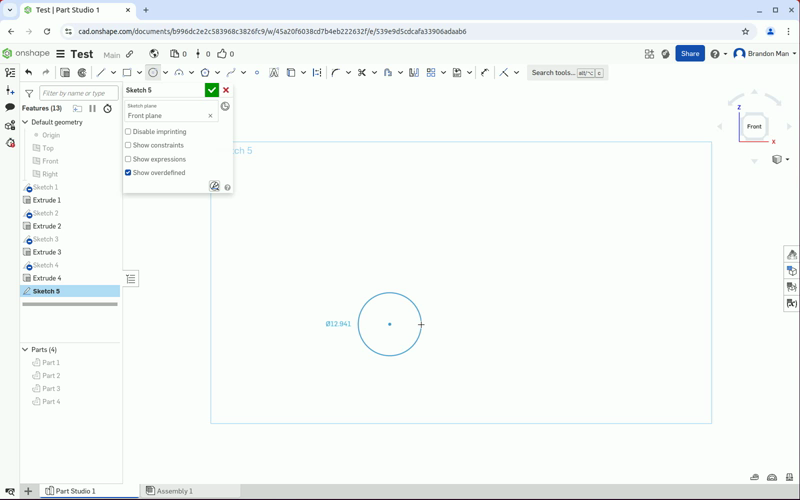
key(esc)
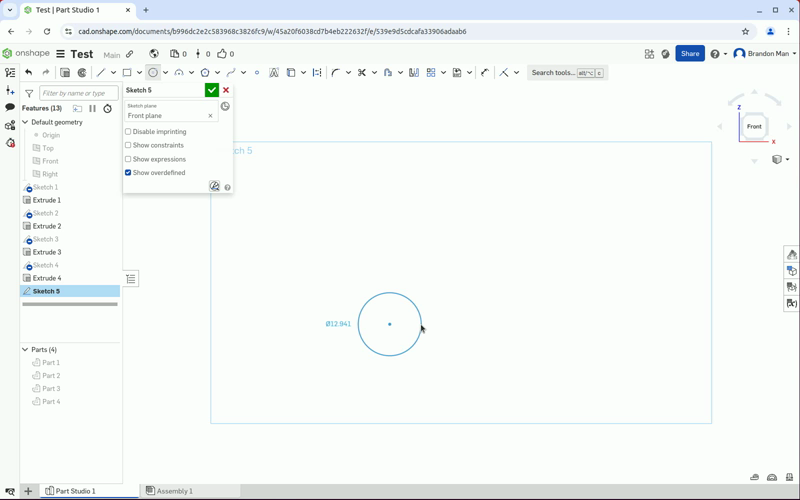
key(c)
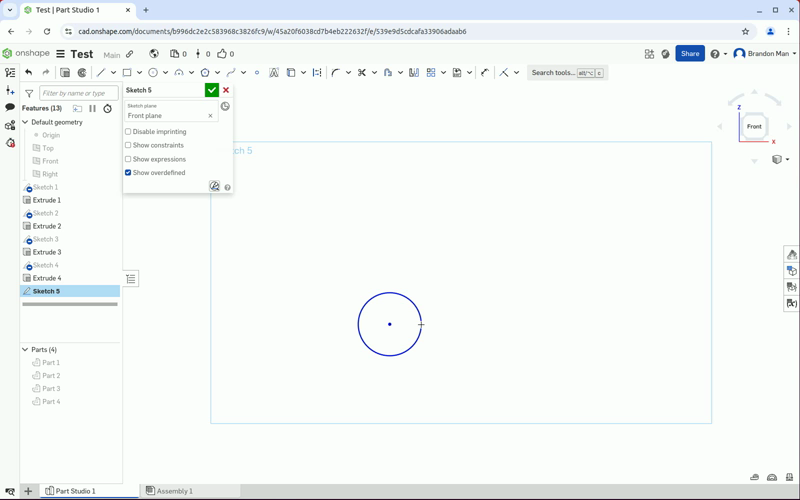
key_down(shift)
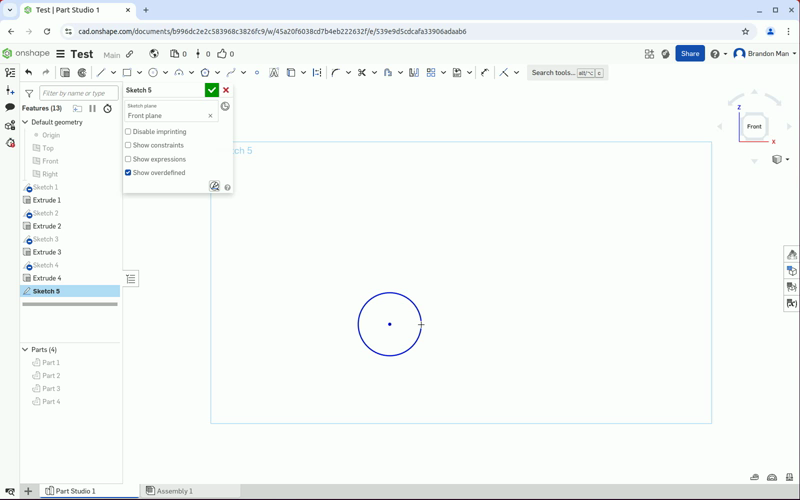
mouse_move(389, 324)
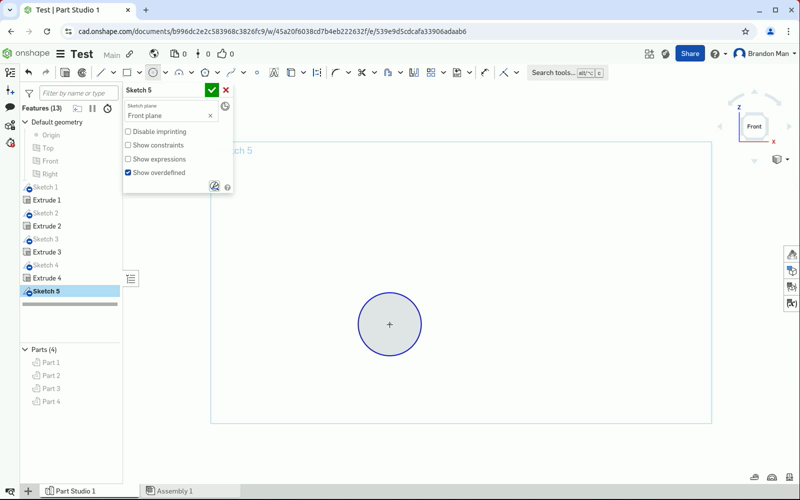
click(389, 324)
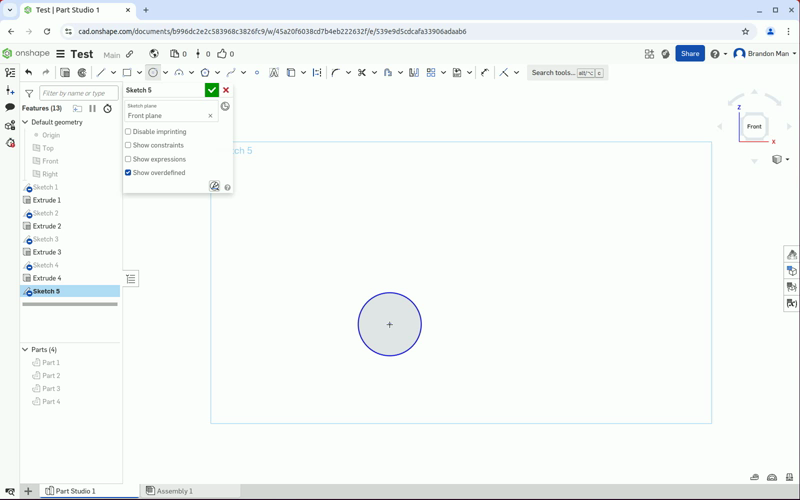
key_up(shift)
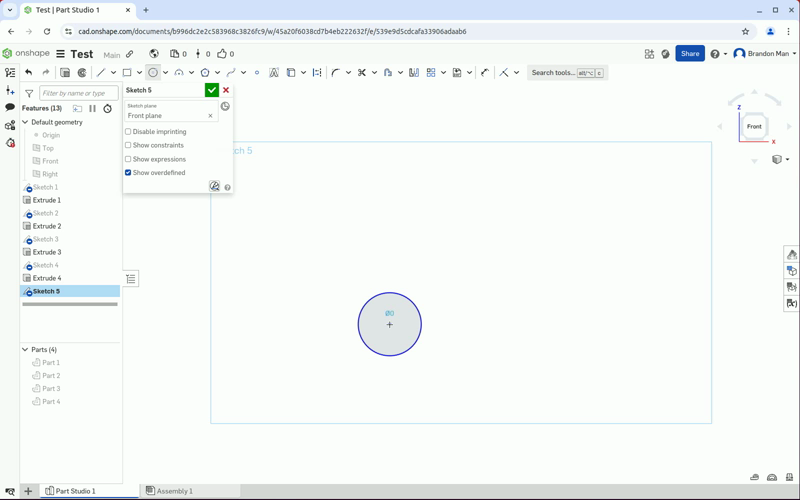
mouse_move(407, 324)
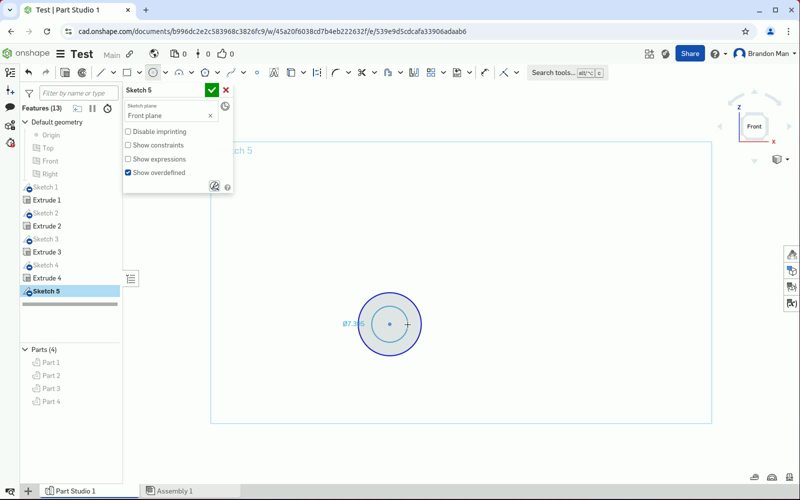
click(407, 324)
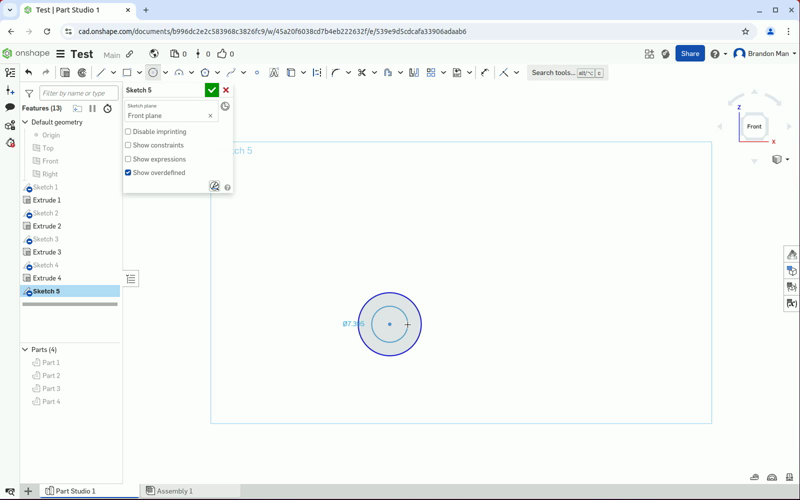
key(esc)
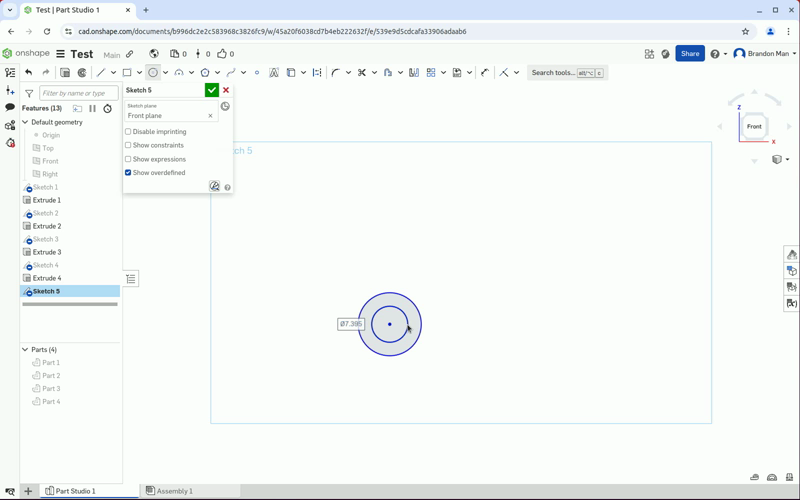
mouse_move(384, 352)
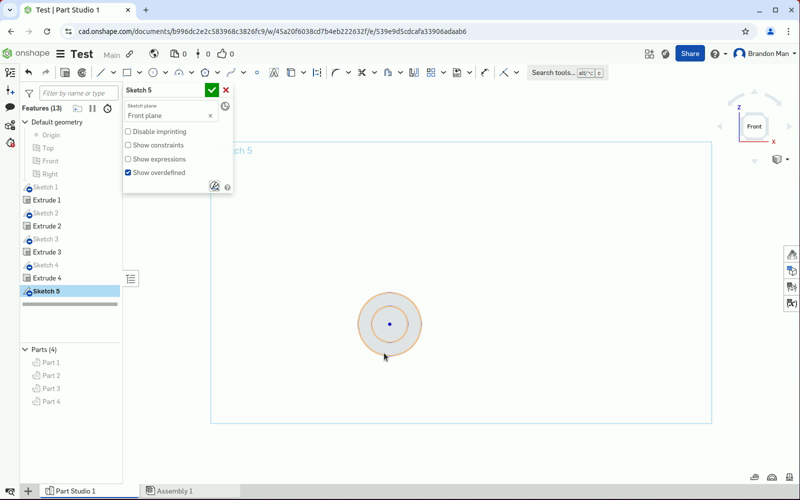
click(384, 352)
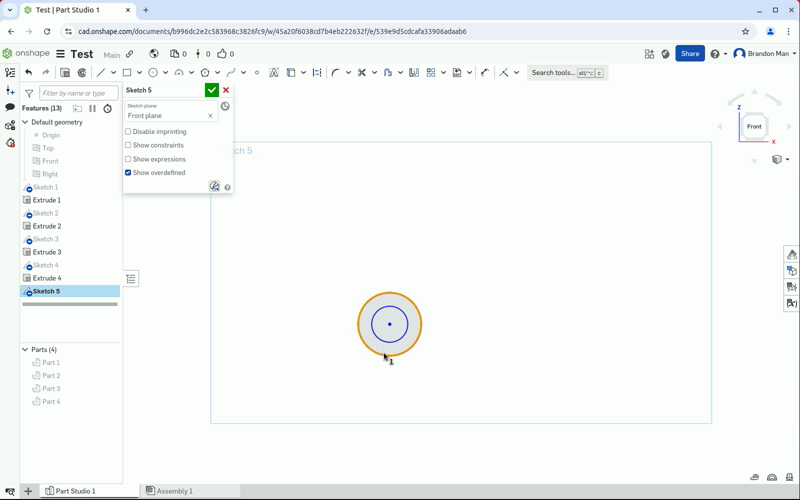
mouse_move(73, 352)
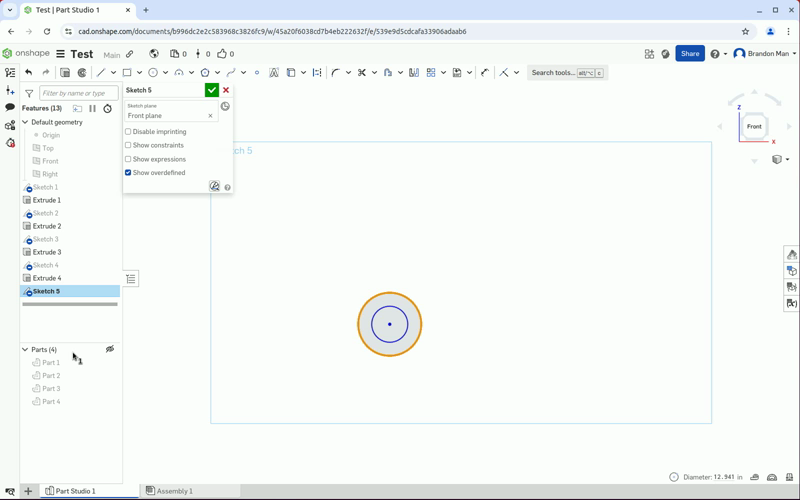
key(shift+y)
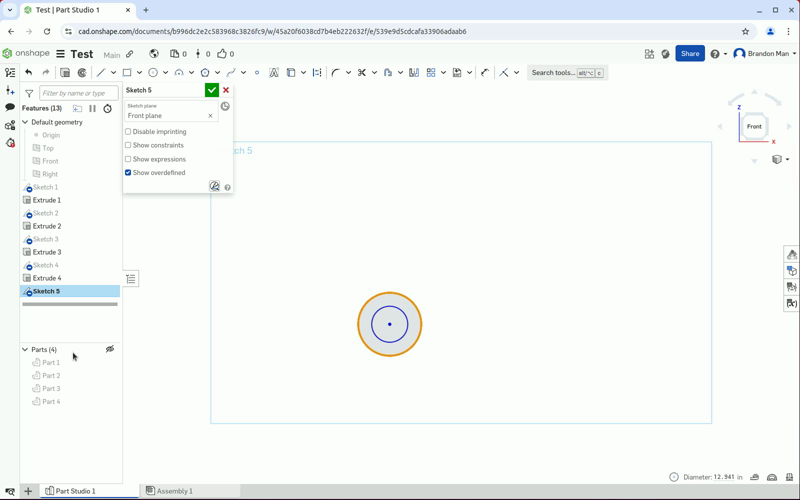
key(shift+e)
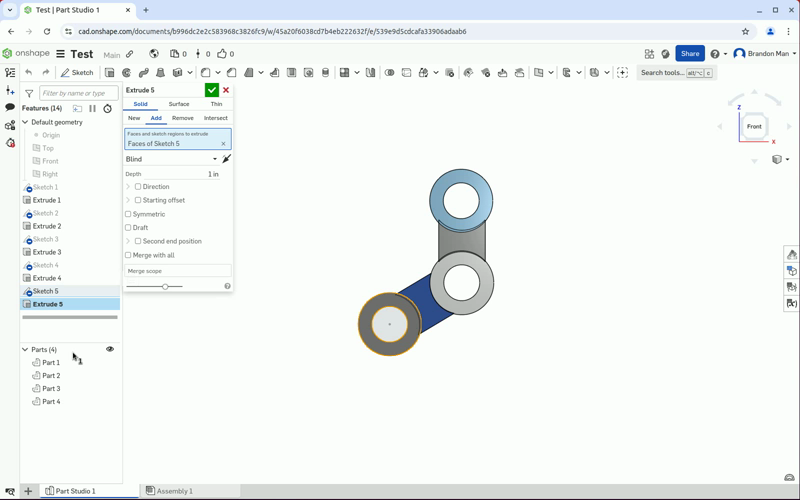
mouse_move(143, 106)
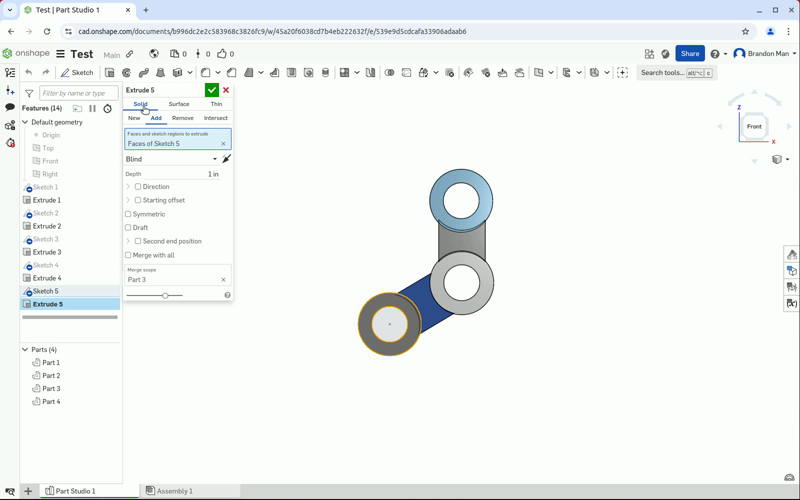
click(143, 106)
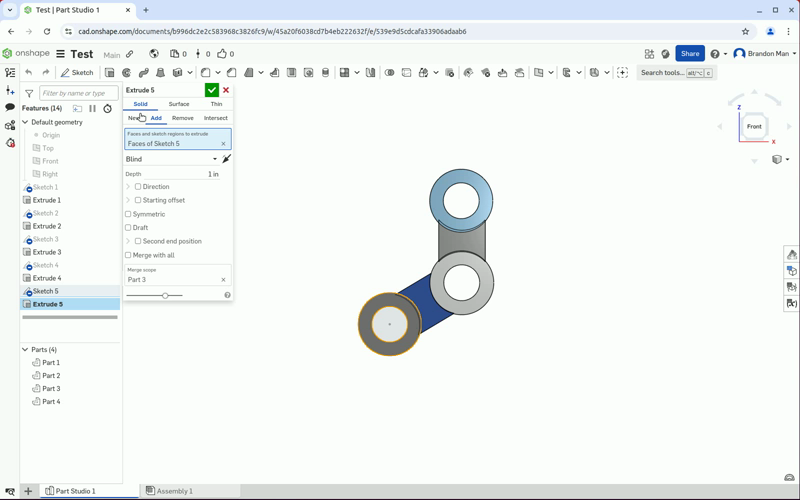
mouse_move(137, 120)
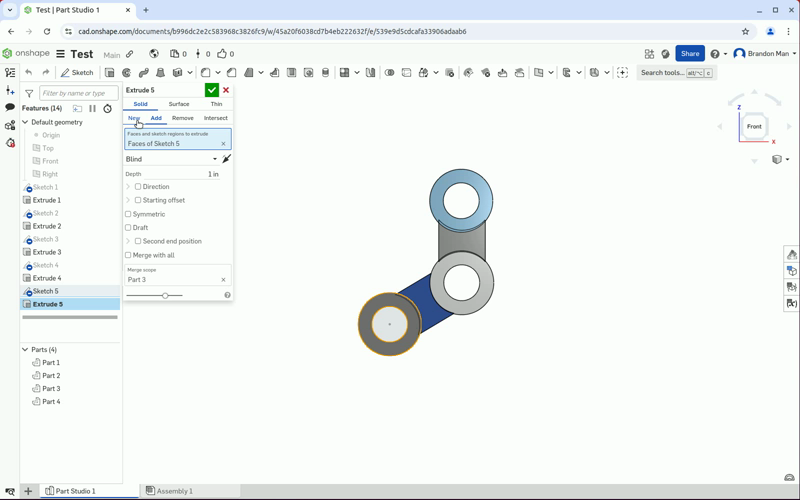
click(137, 120)
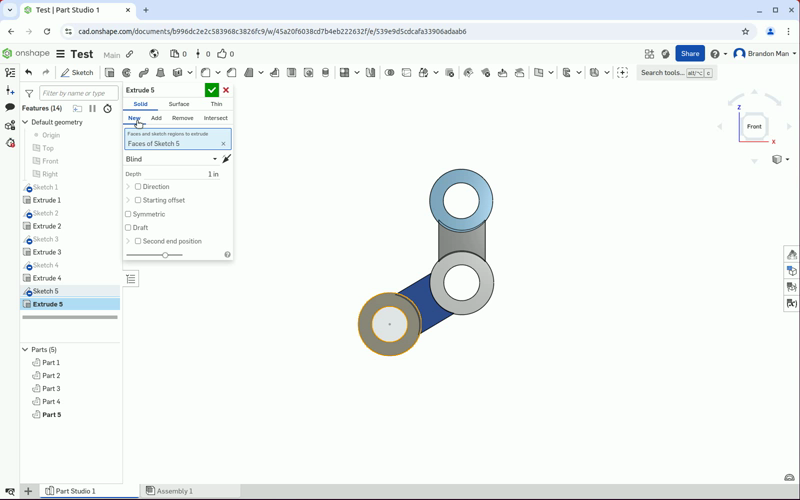
key(tab, 4)
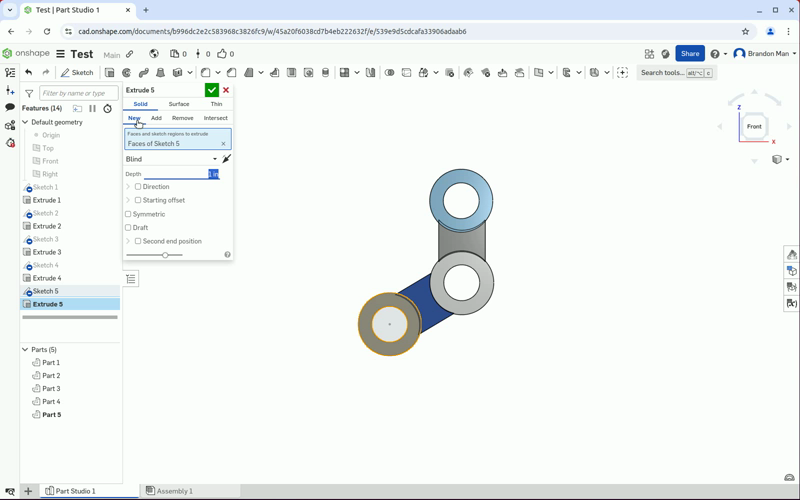
text(4.333)
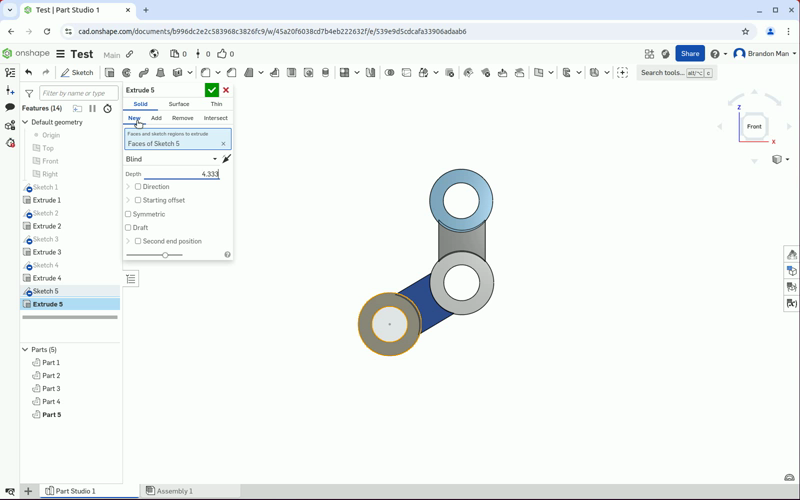
key(enter)
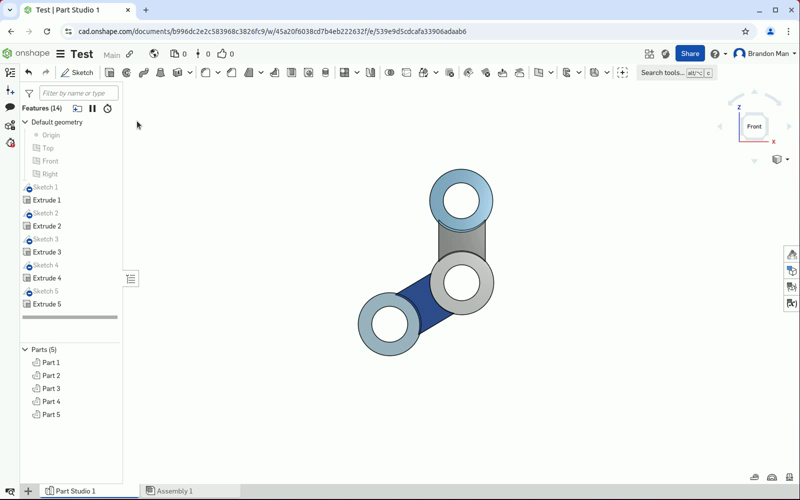
key(shift+h)
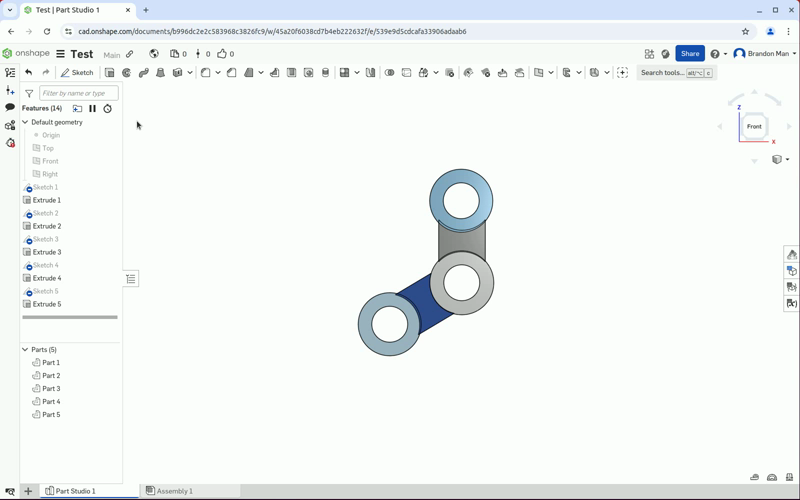
key(shift+h)
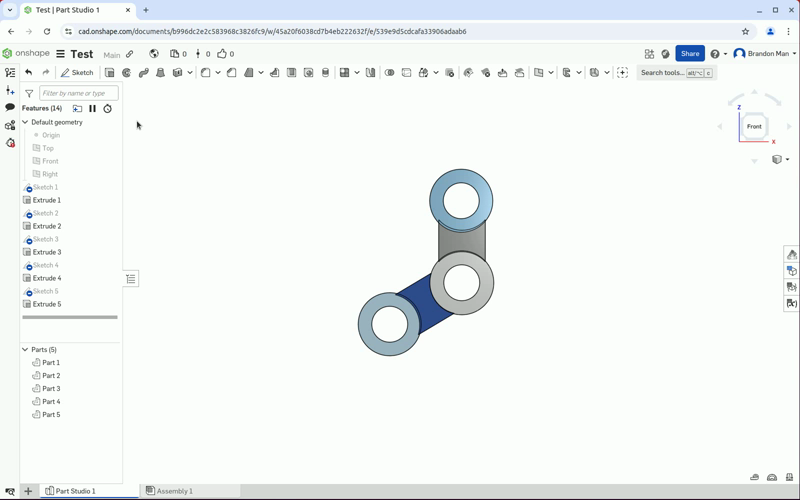
mouse_move(73, 189)
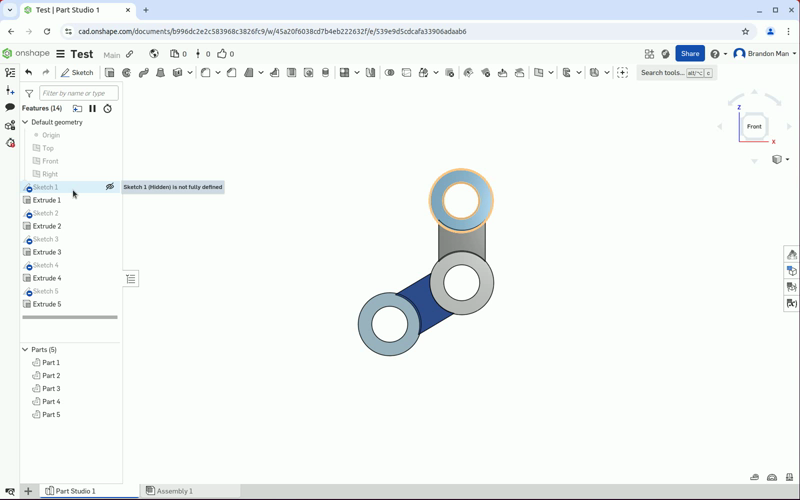
click(73, 189)
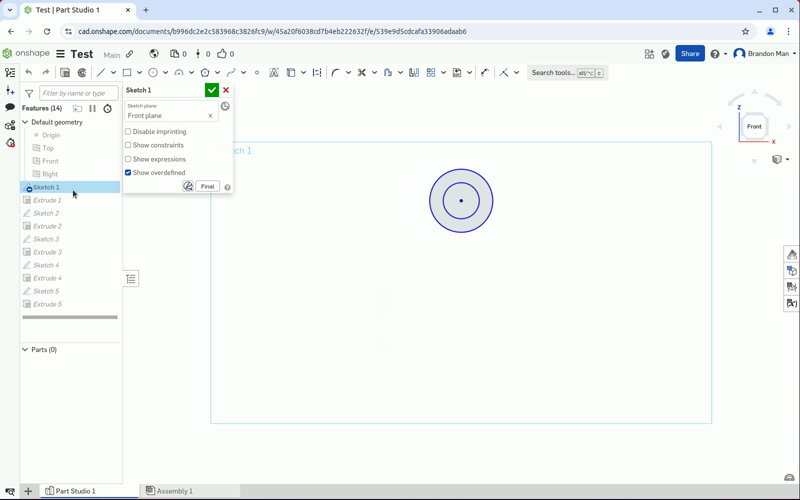
mouse_move(229, 92)
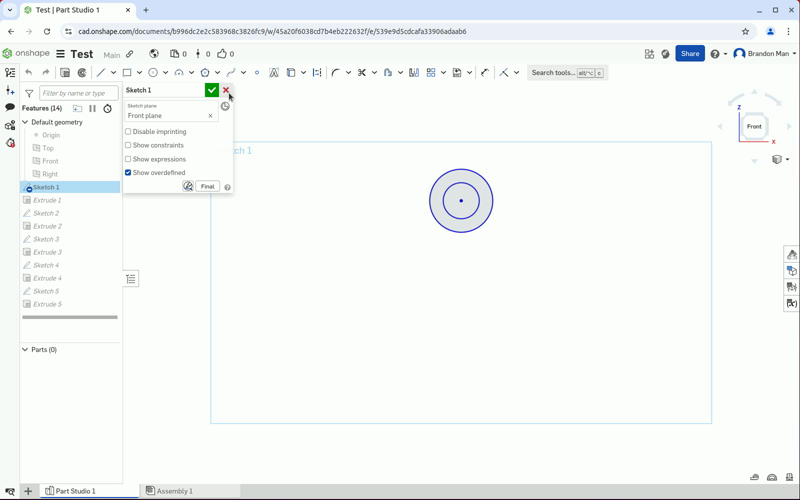
click(229, 92)
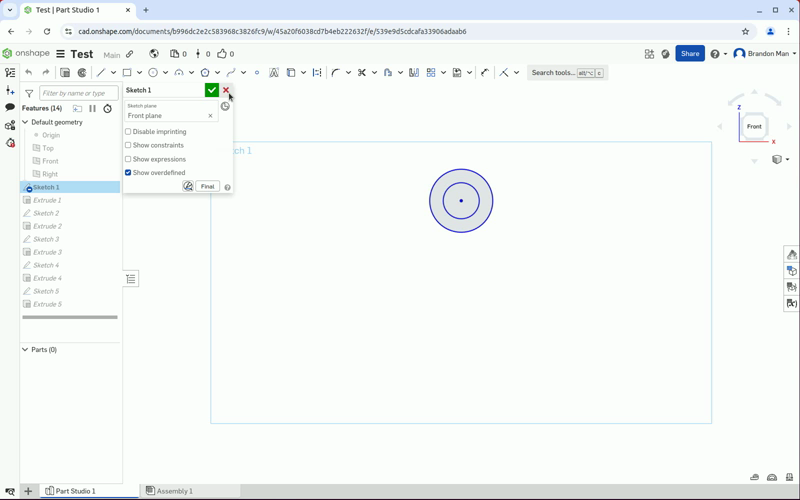
key(shift+s)
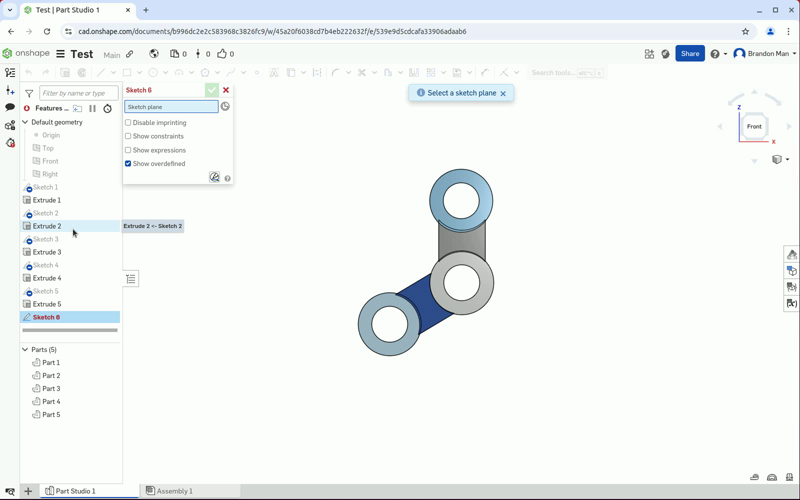
scroll(3)
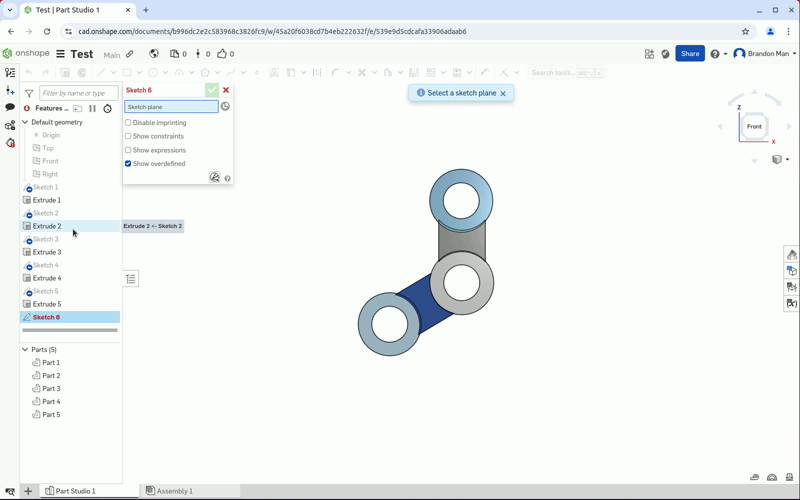
mouse_move(73, 163)
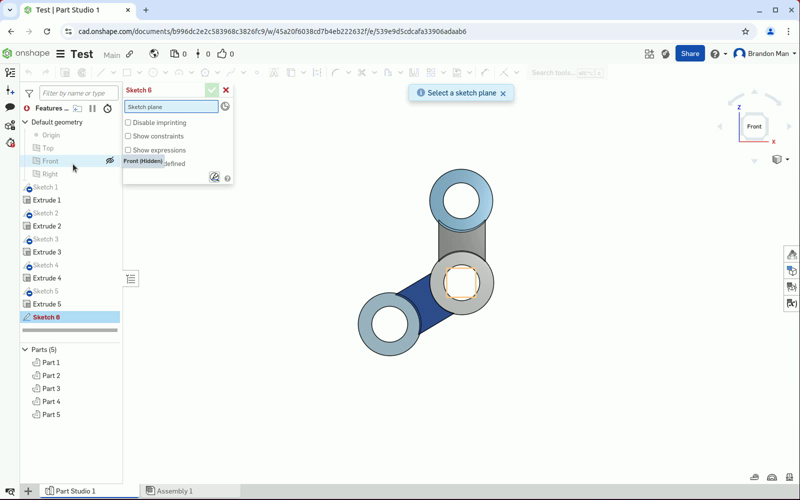
click(73, 163)
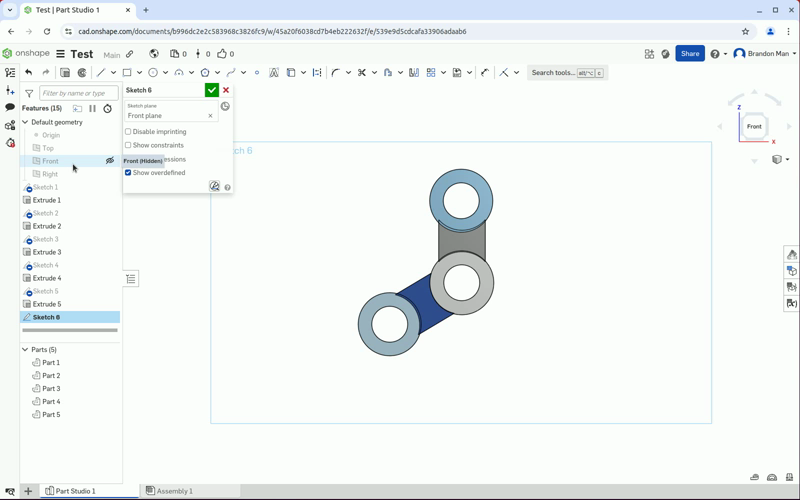
mouse_move(73, 352)
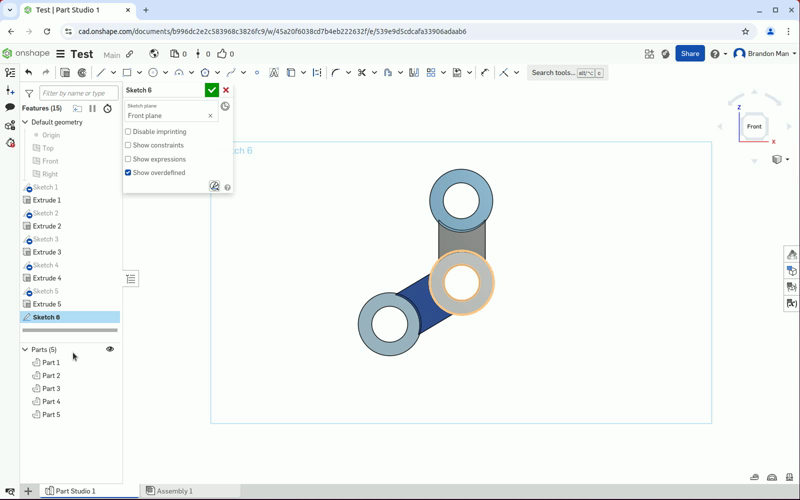
key(y)
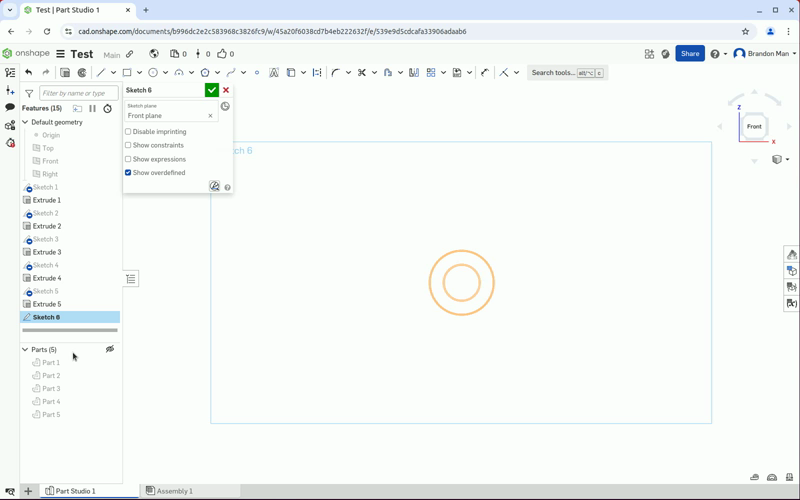
key(l)
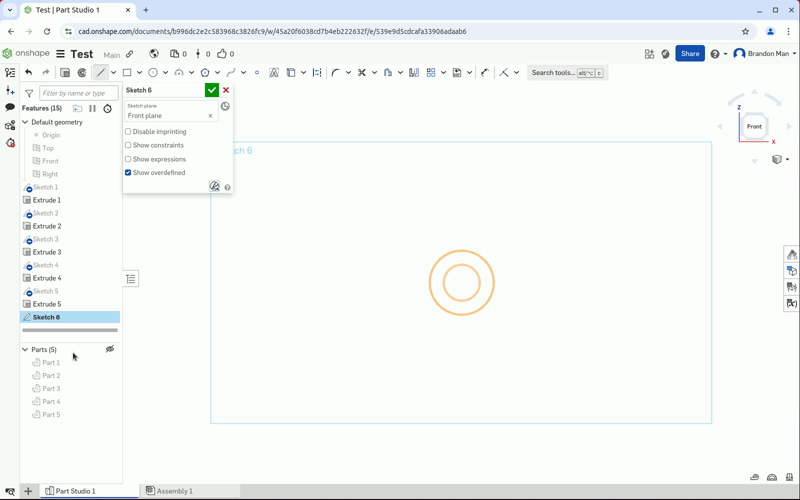
key_down(shift)
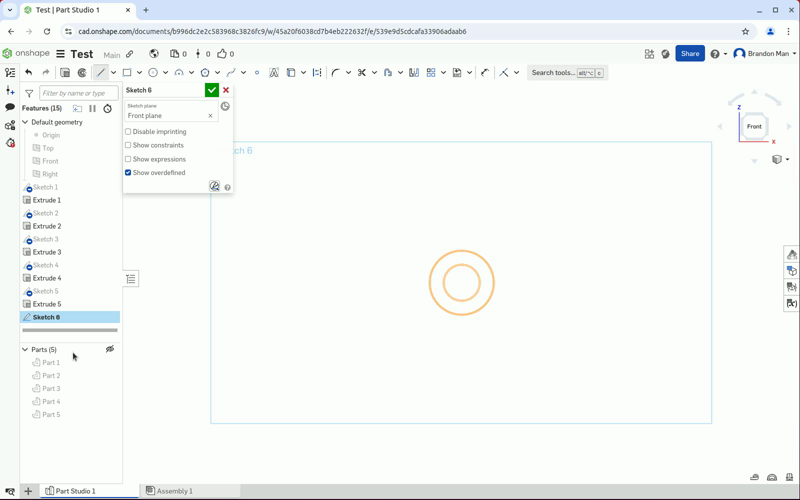
mouse_move(467, 313)
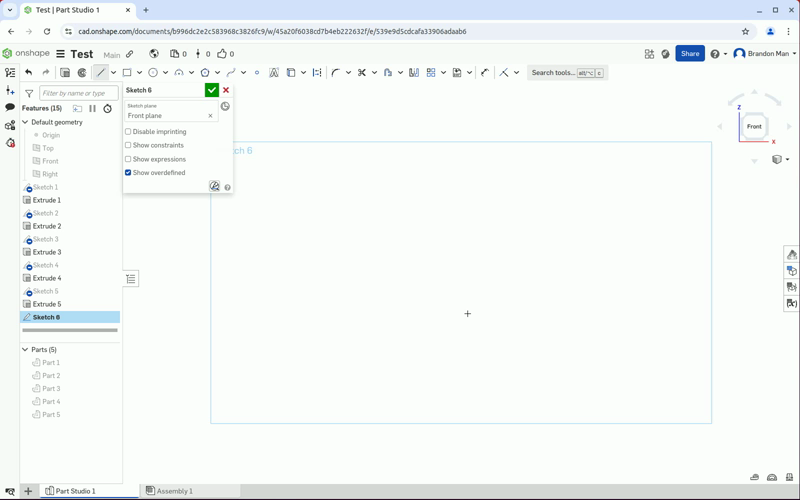
click(467, 313)
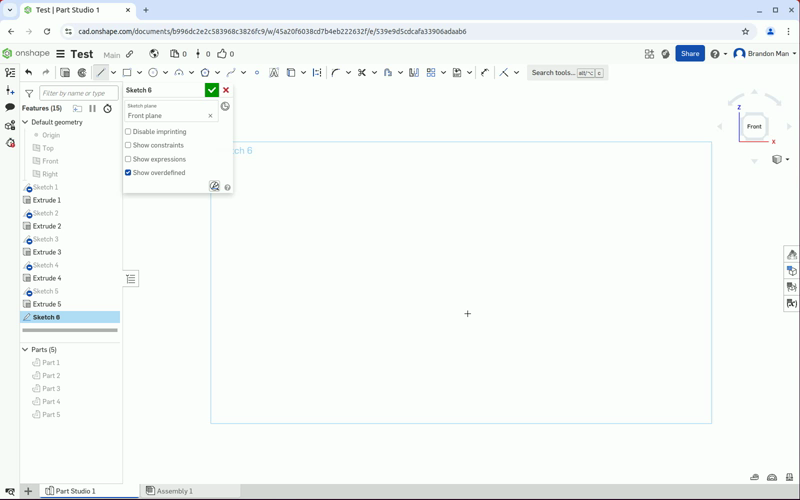
key_up(shift)
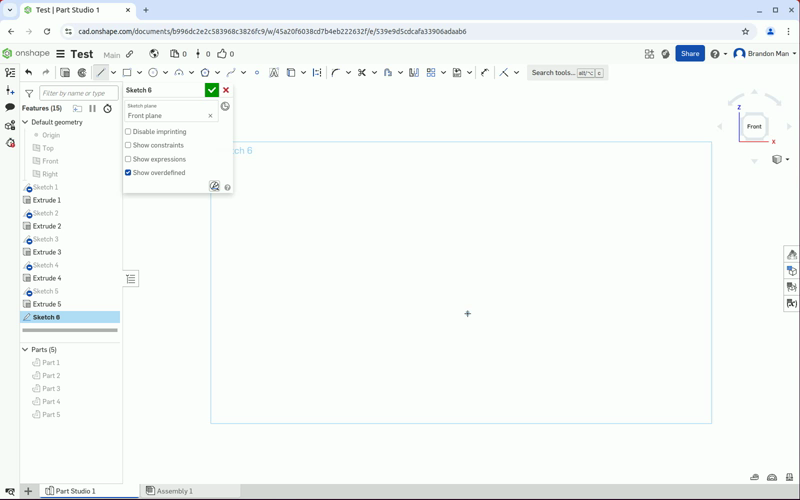
key_down(shift)
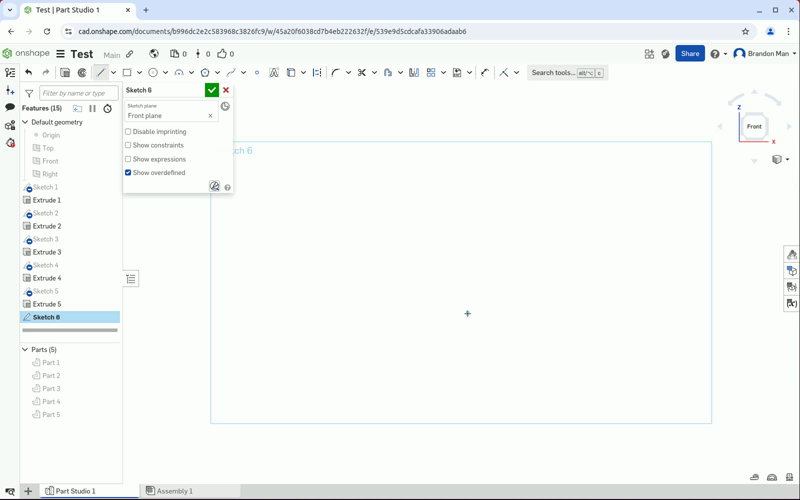
mouse_move(497, 313)
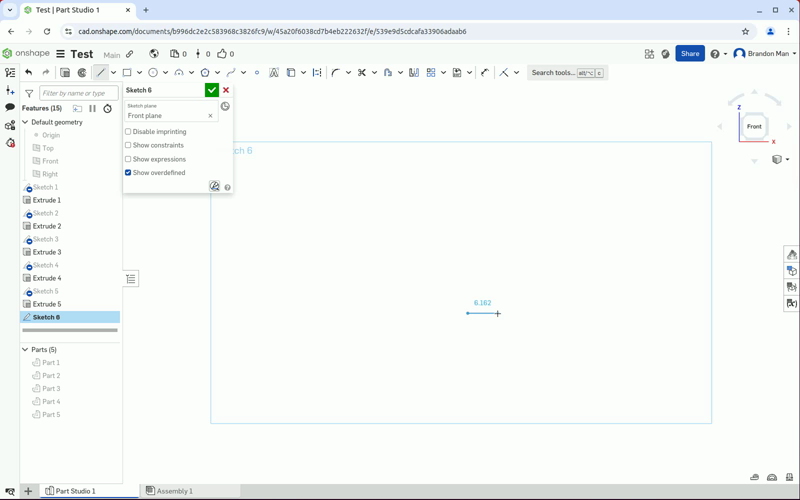
mouse_move(504, 334)
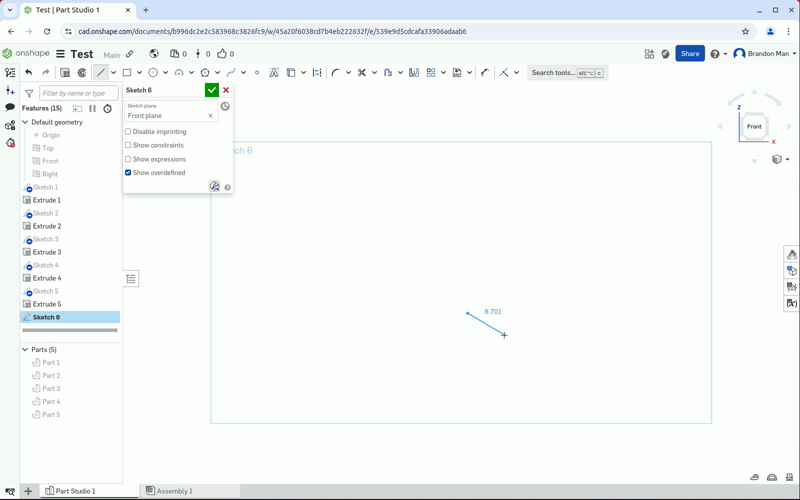
click(504, 334)
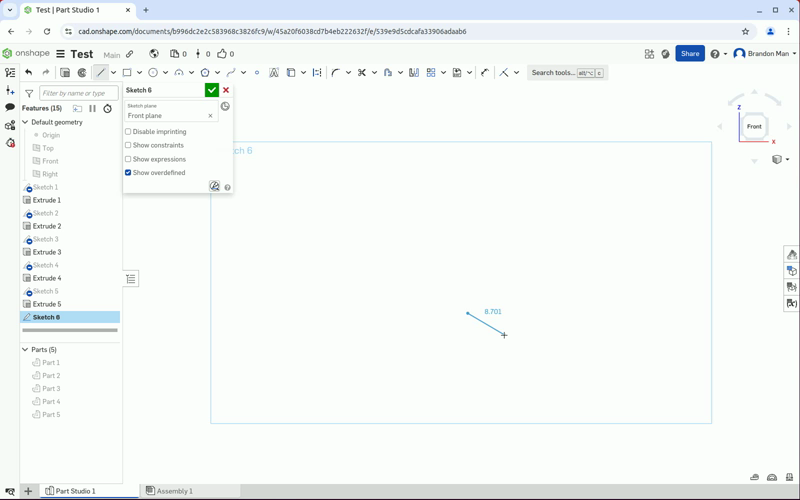
key_up(shift)
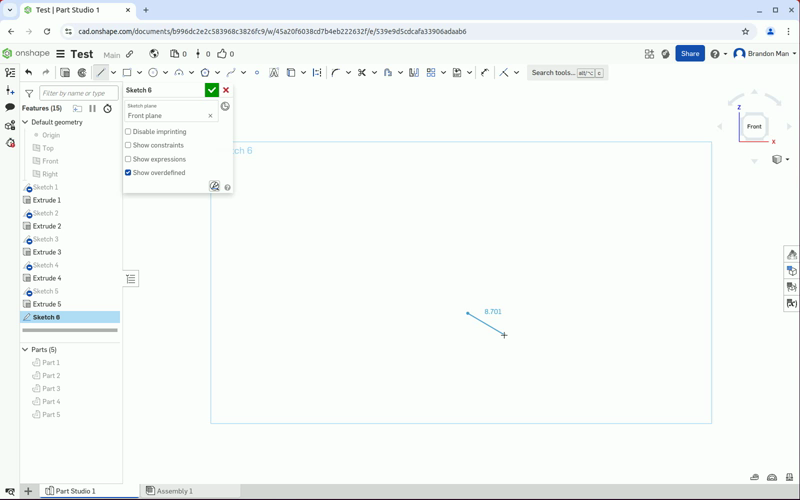
key(esc)
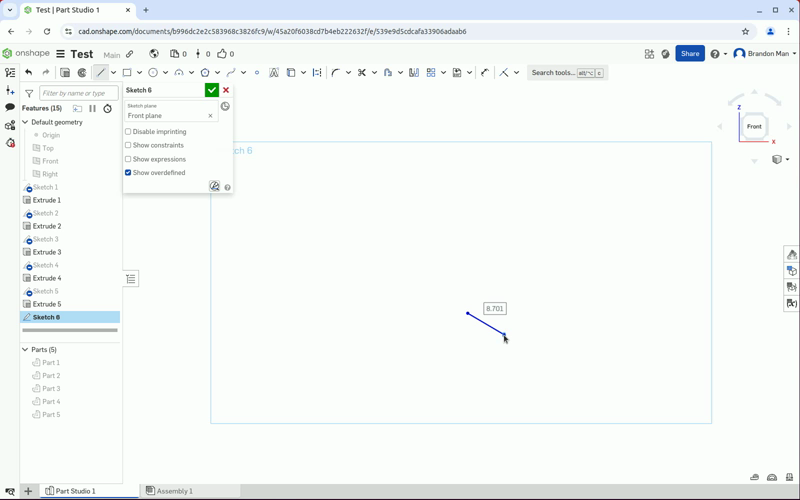
key(a)
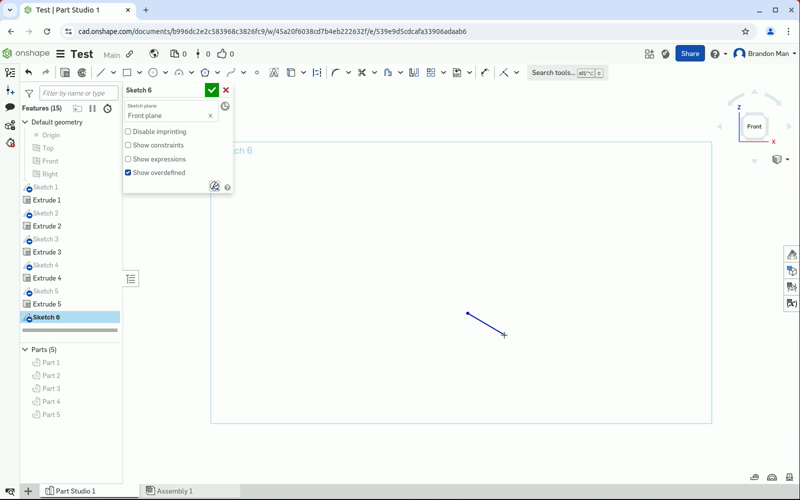
mouse_move(504, 334)
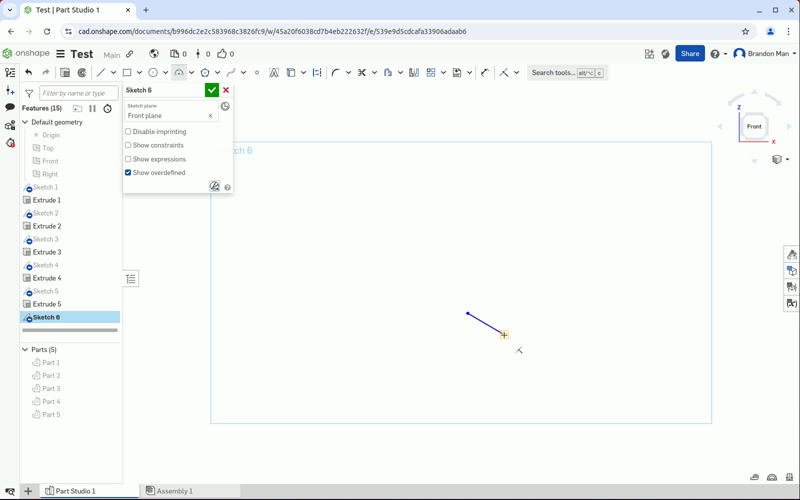
click(504, 334)
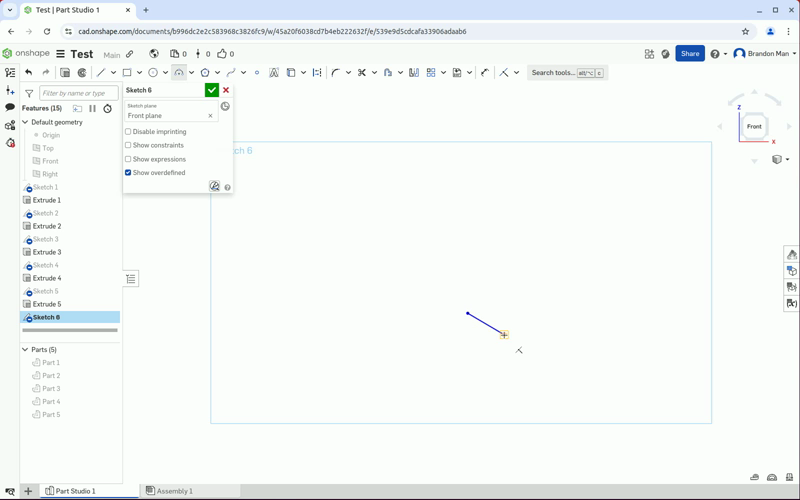
key_down(shift)
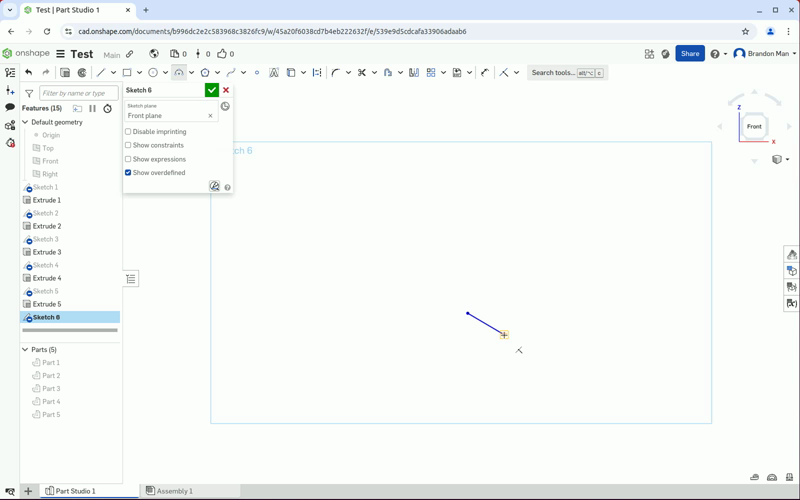
mouse_move(527, 294)
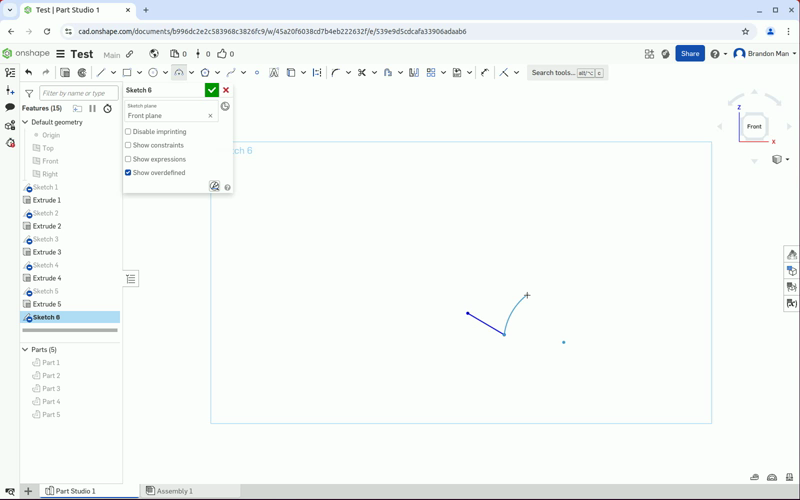
click(527, 294)
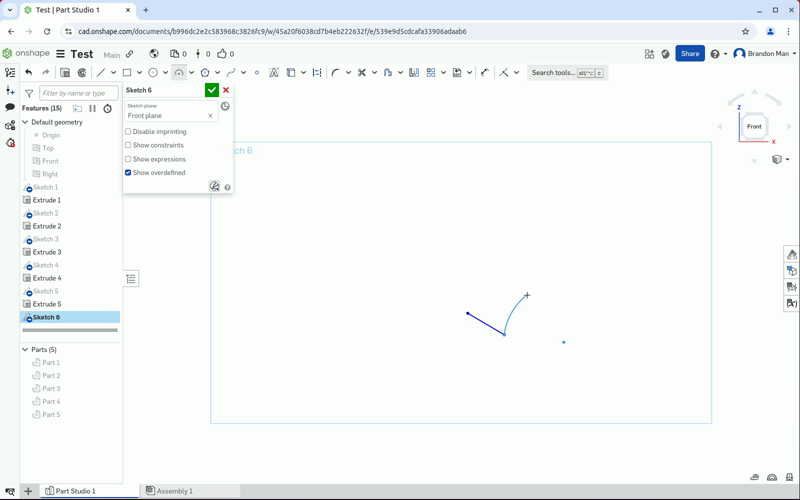
mouse_move(506, 309)
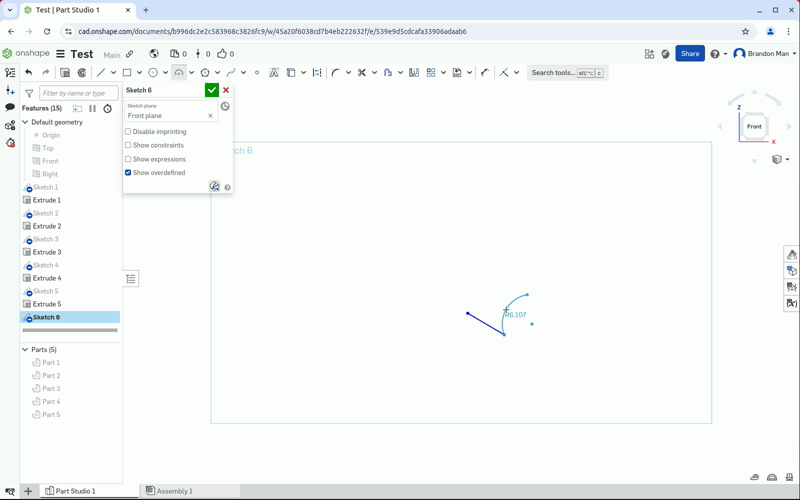
click(506, 309)
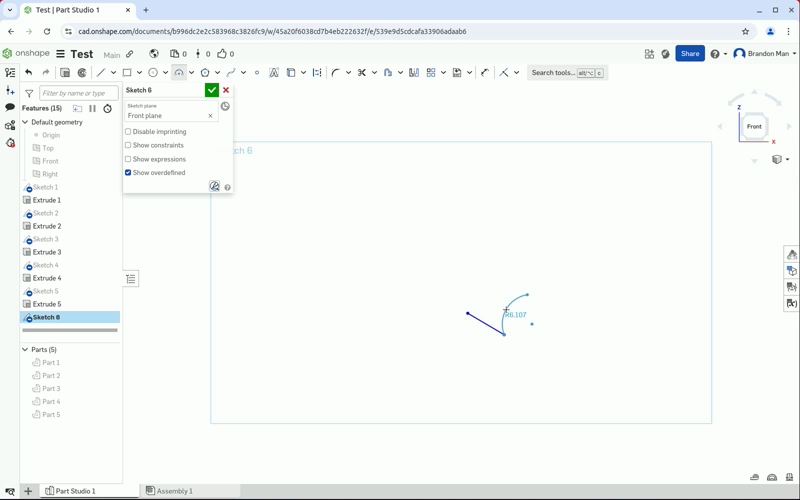
key_up(shift)
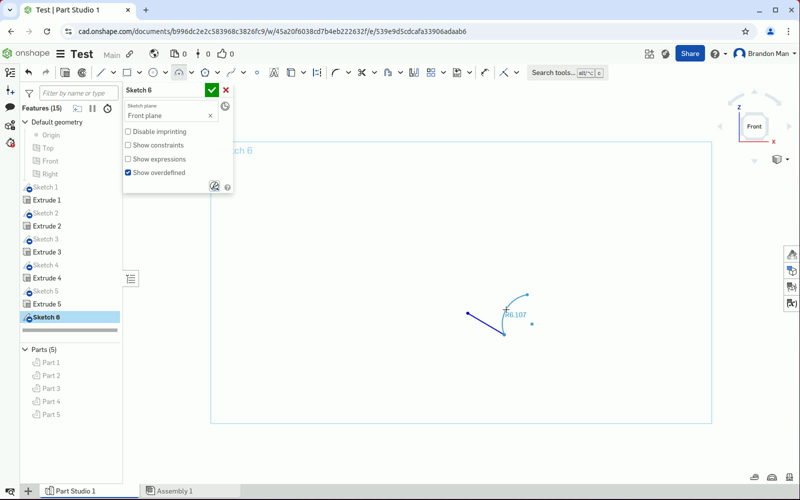
key(esc)
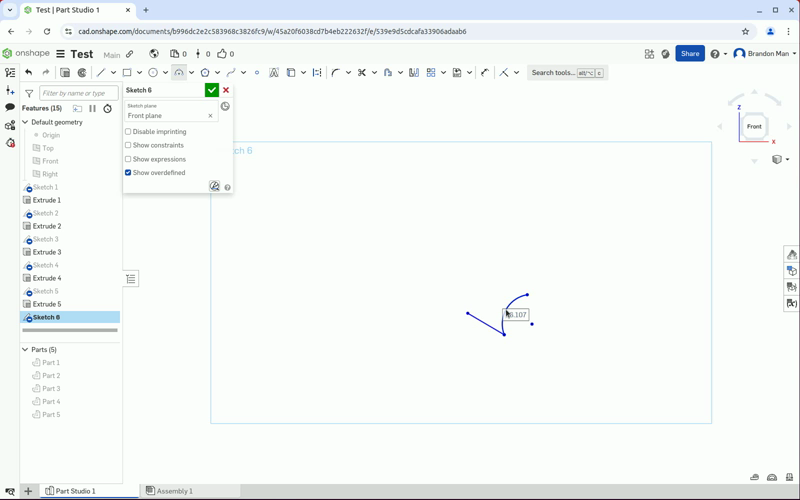
key(l)
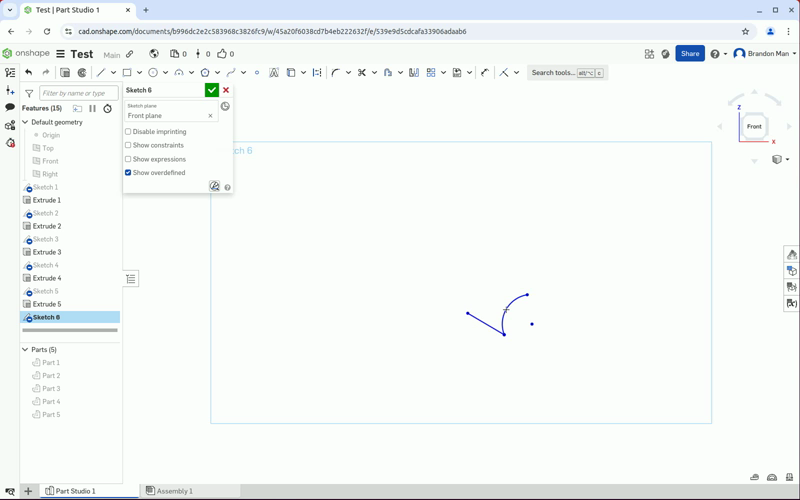
mouse_move(527, 294)
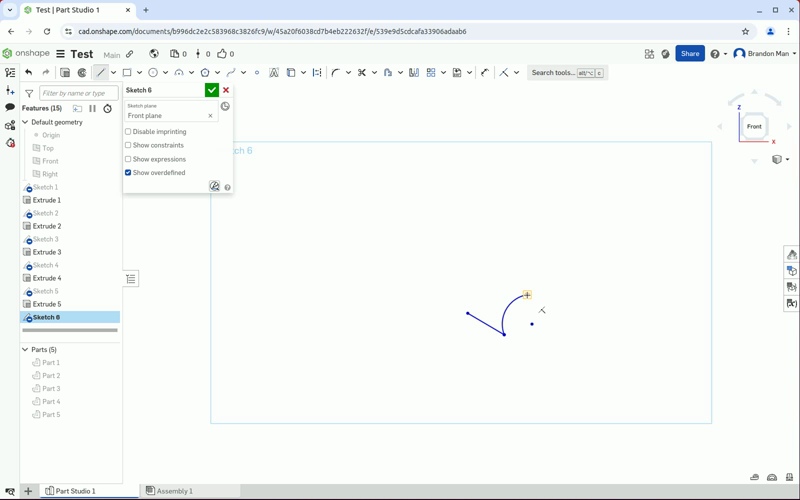
click(527, 294)
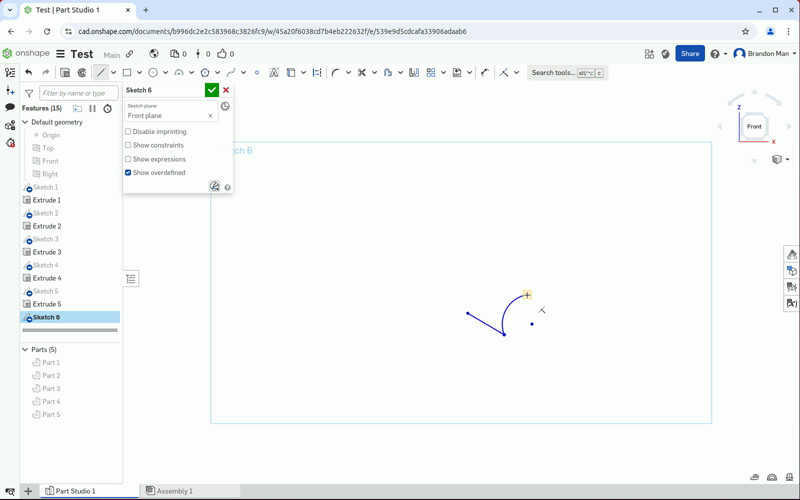
key_down(shift)
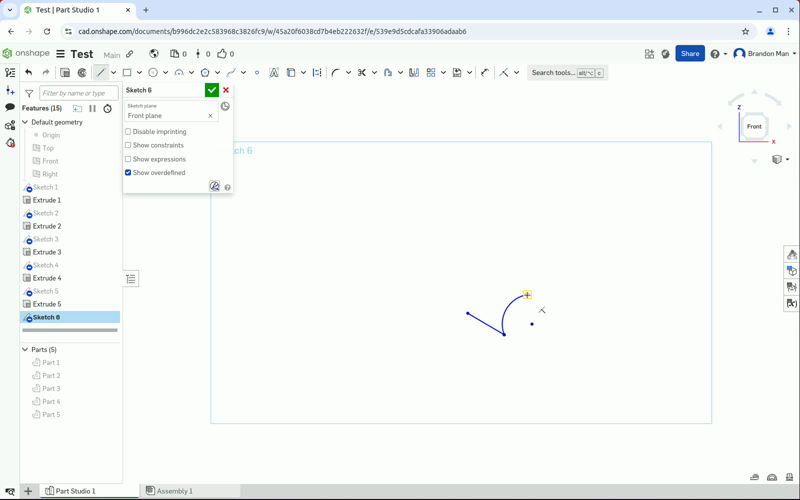
mouse_move(557, 294)
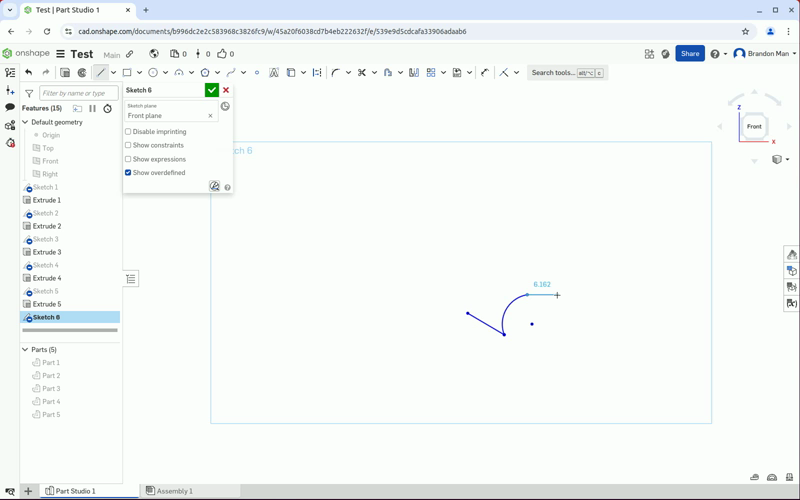
mouse_move(490, 273)
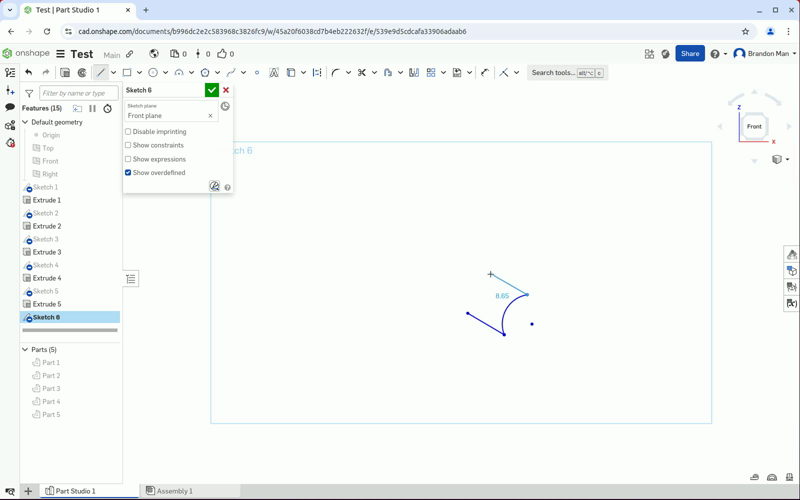
click(490, 273)
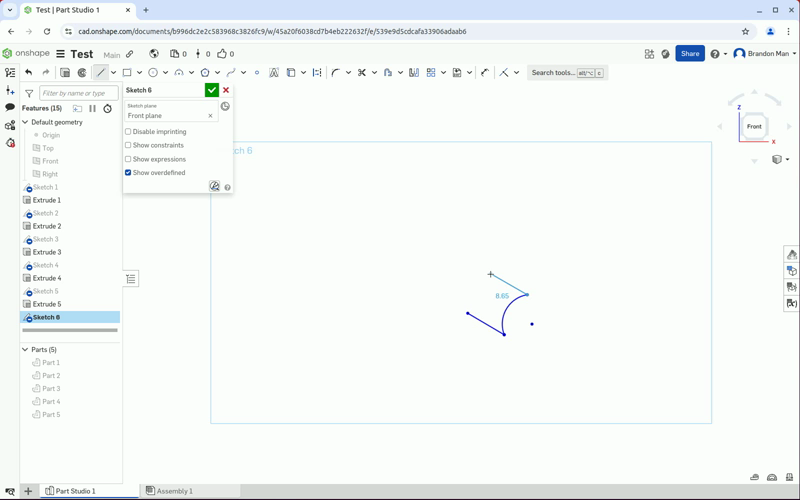
key_up(shift)
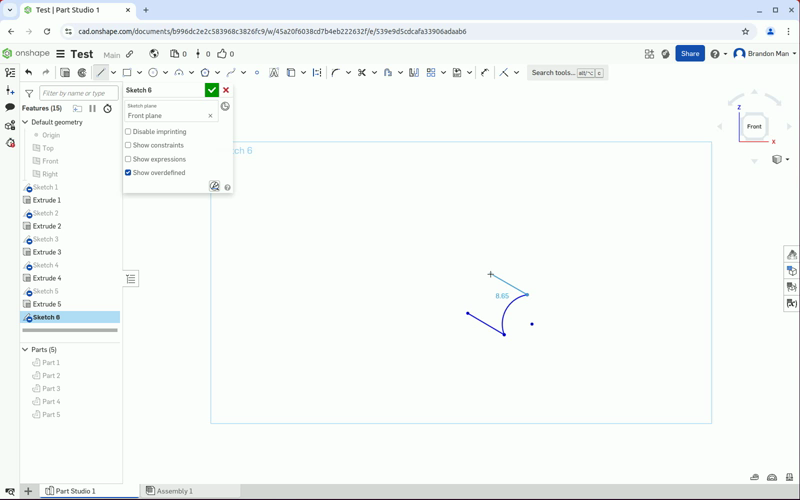
key(esc)
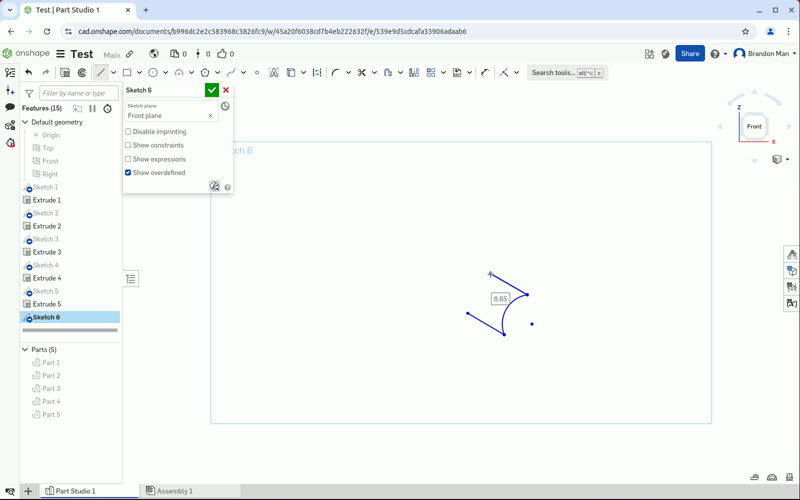
key(a)
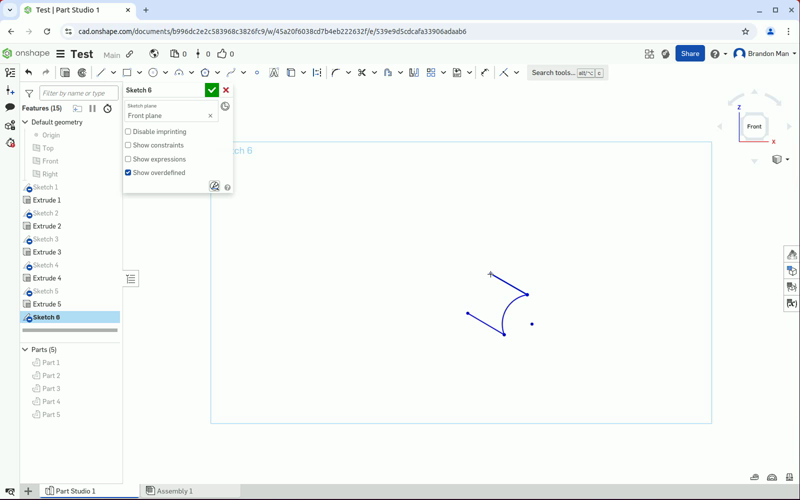
mouse_move(490, 273)
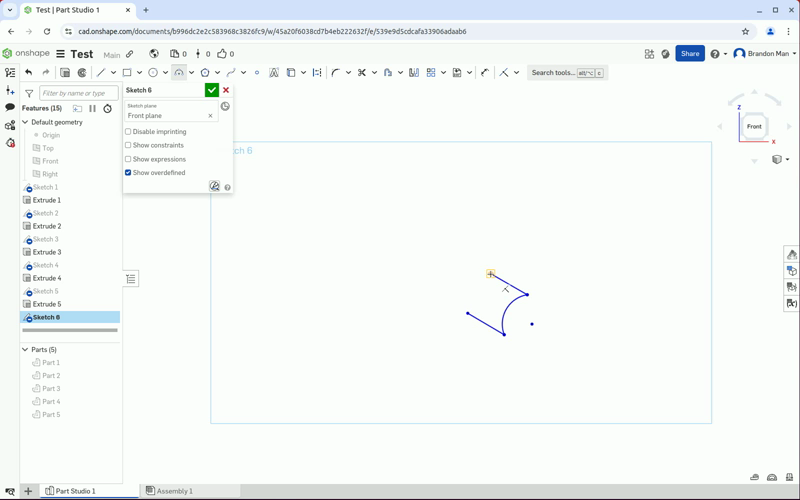
click(490, 273)
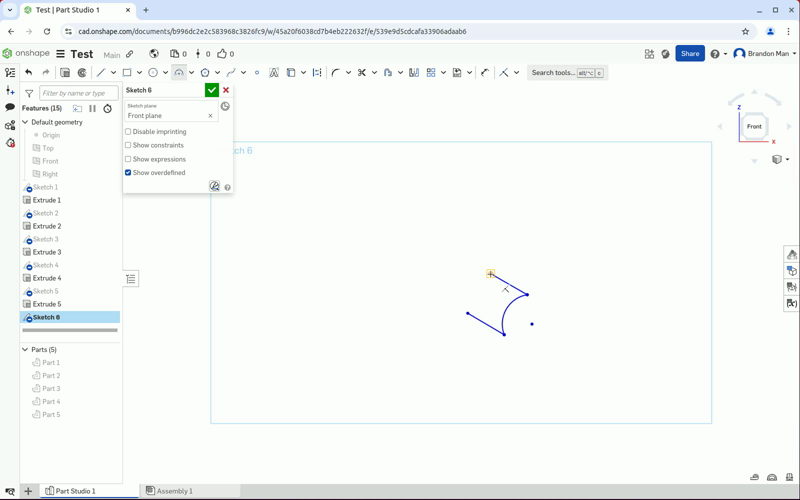
mouse_move(467, 313)
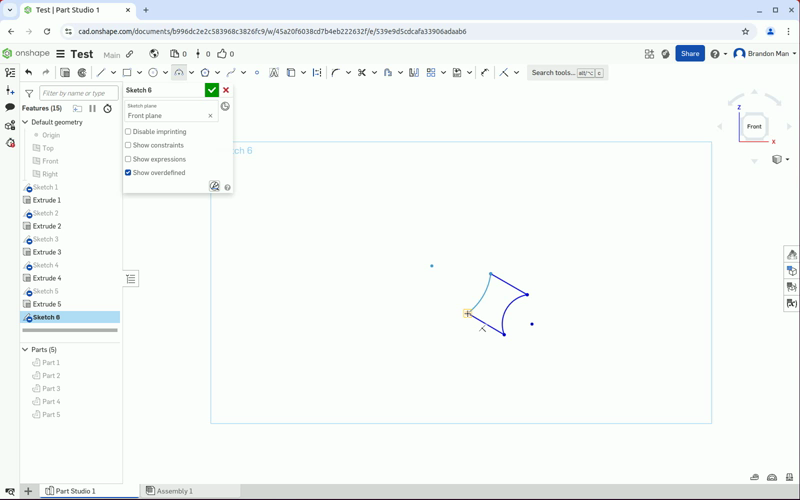
click(467, 313)
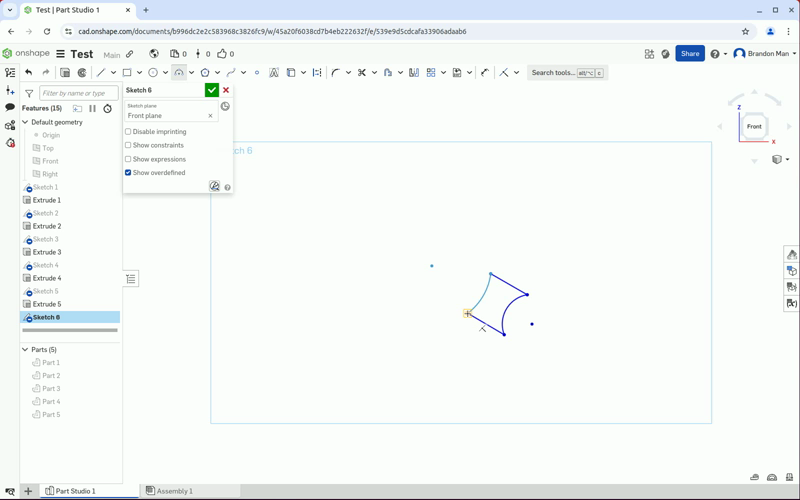
key_down(shift)
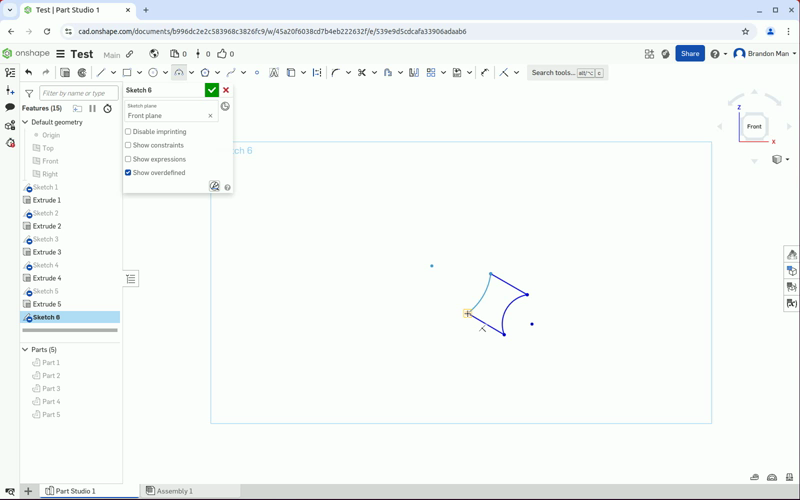
mouse_move(488, 298)
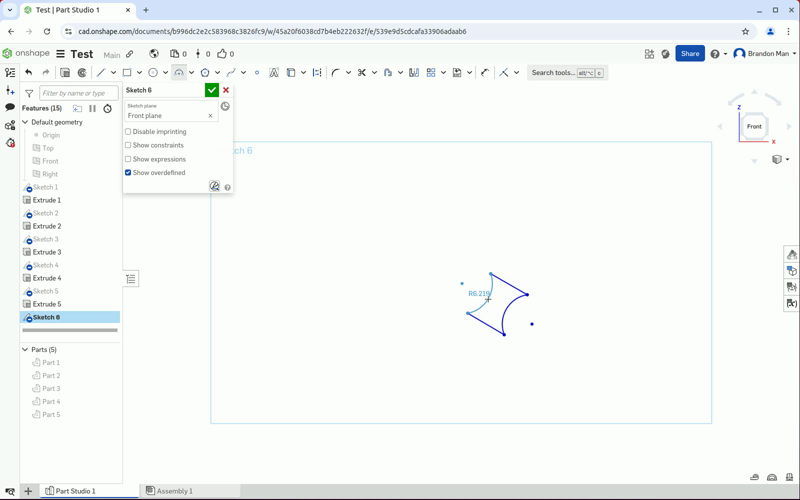
click(488, 298)
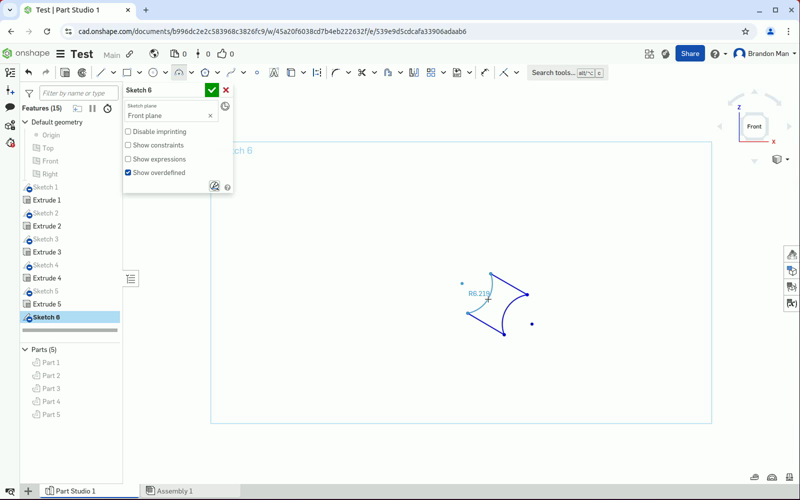
key_up(shift)
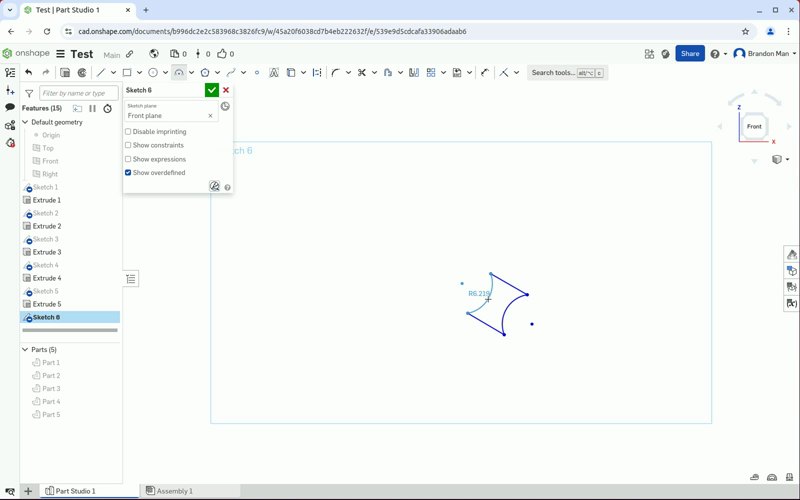
key(esc)
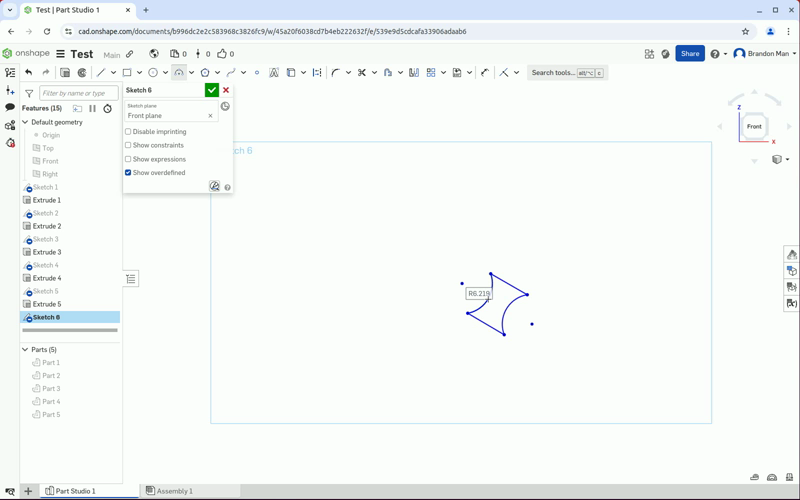
mouse_move(502, 297)
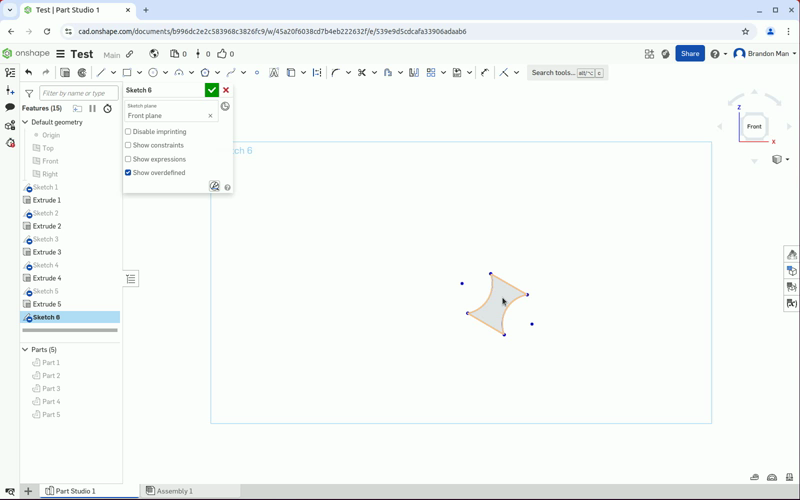
scroll(6)
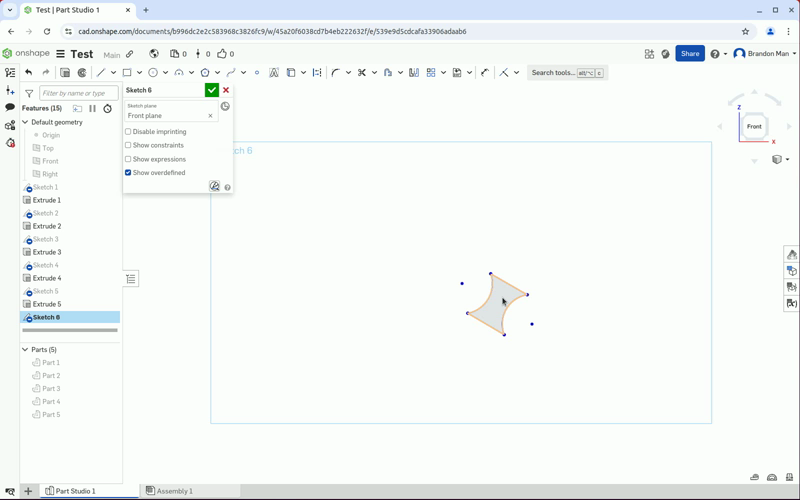
scroll(6)
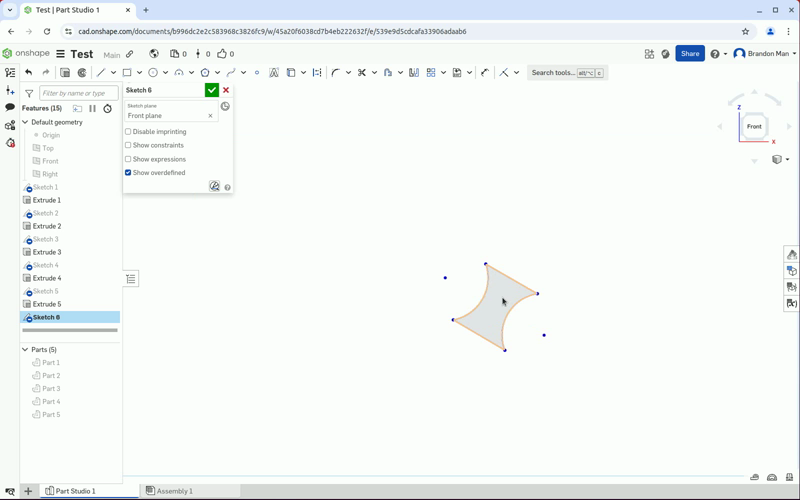
scroll(6)
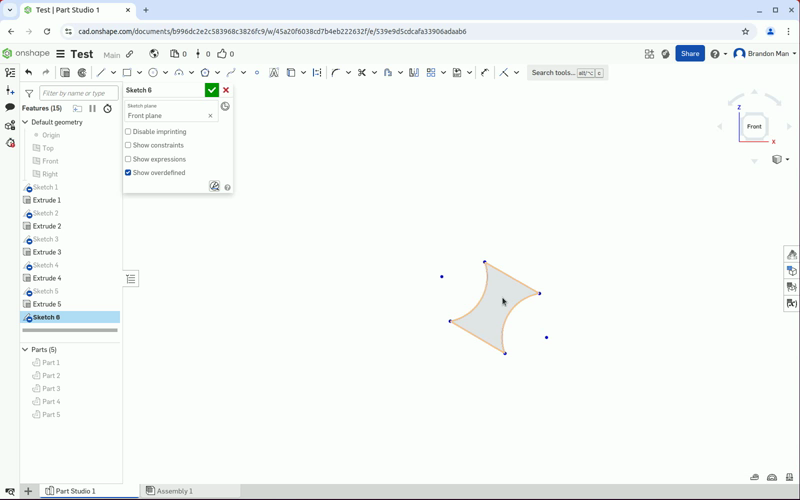
scroll(6)
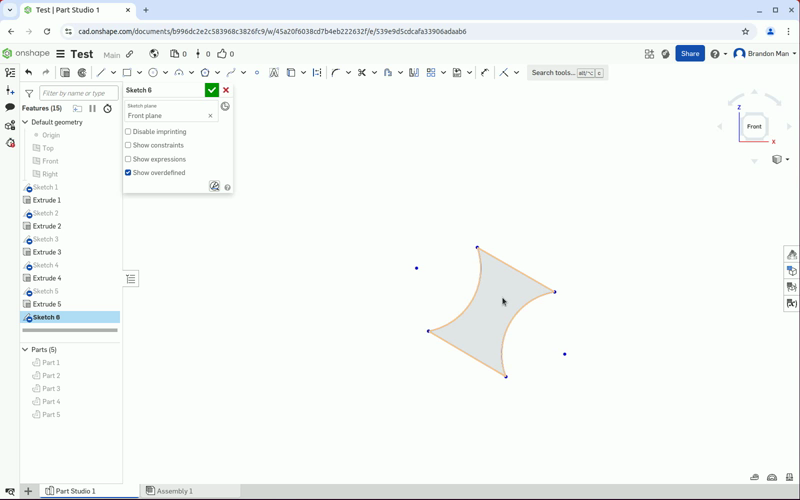
scroll(6)
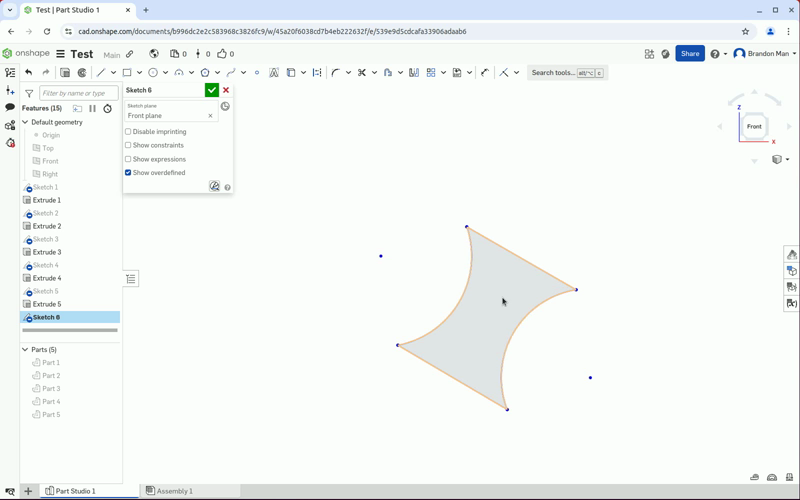
scroll(6)
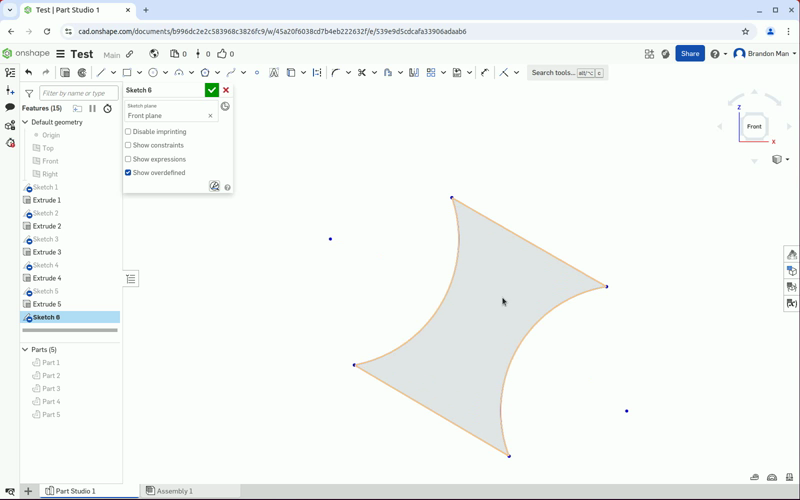
scroll(6)
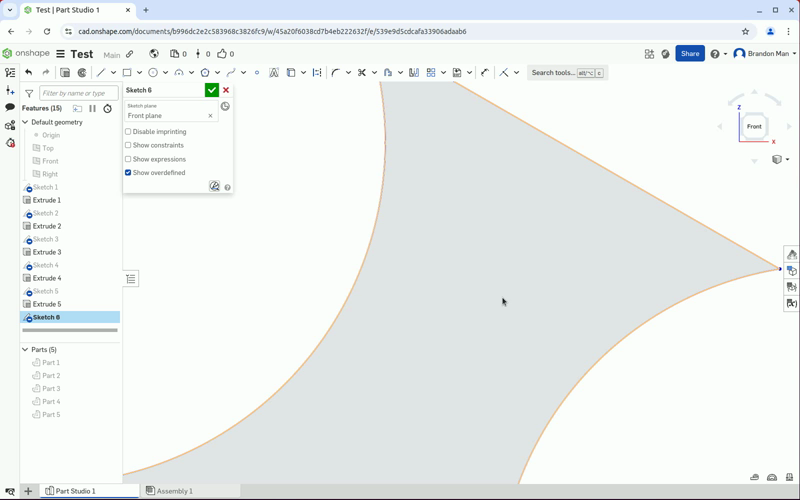
click(502, 297)
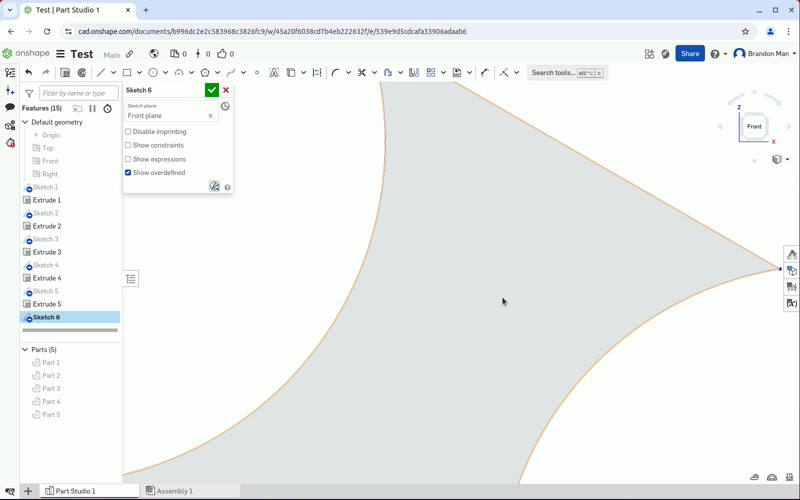
scroll(-6)
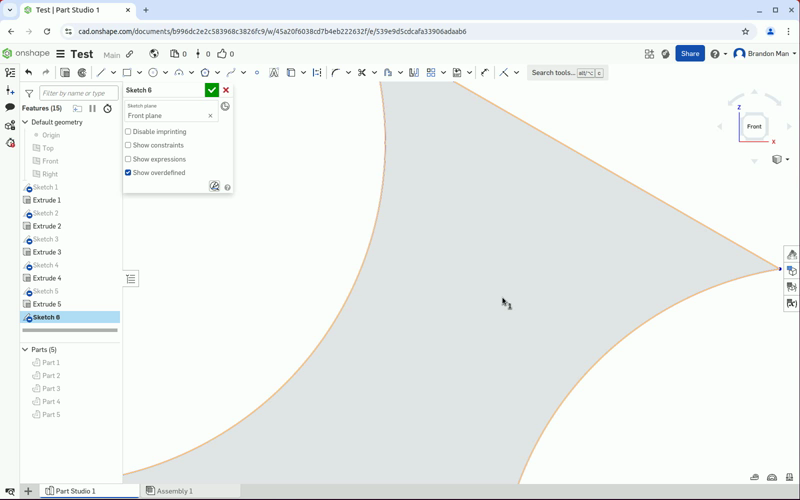
scroll(-6)
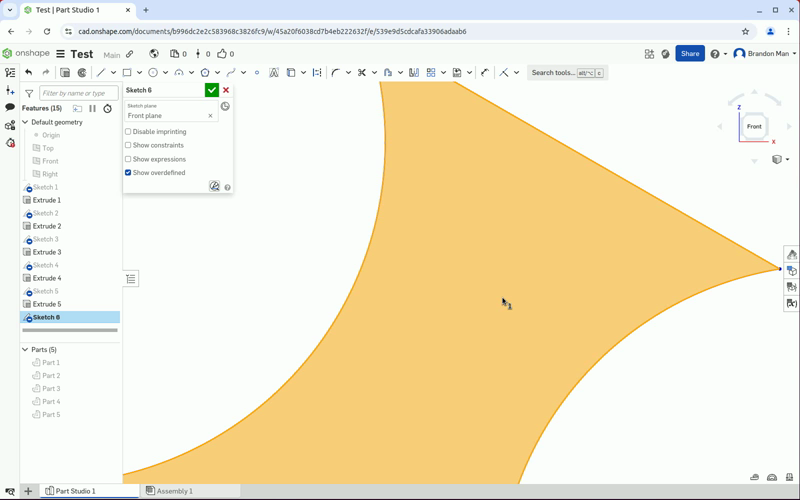
scroll(-6)
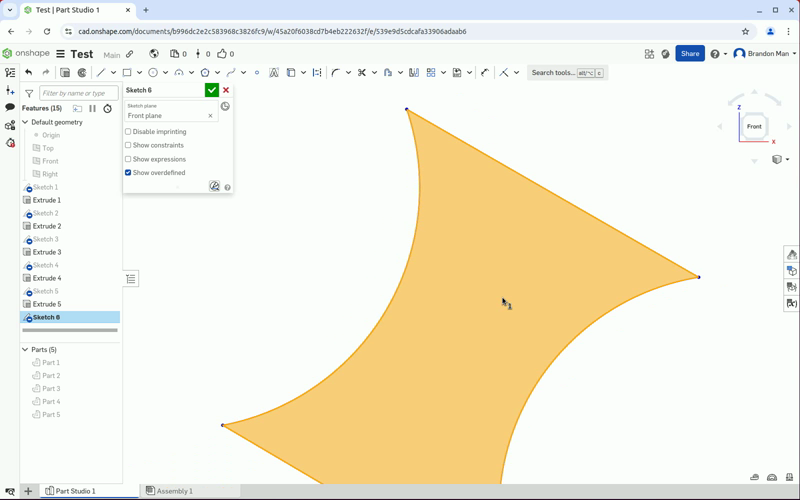
scroll(-6)
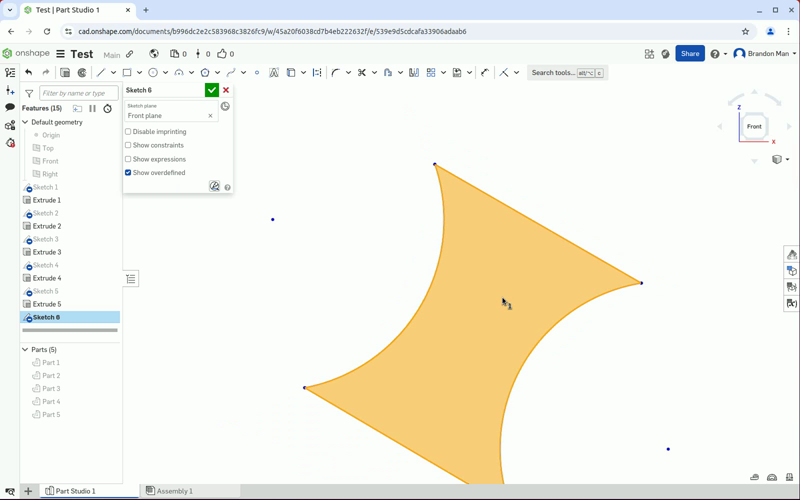
scroll(-6)
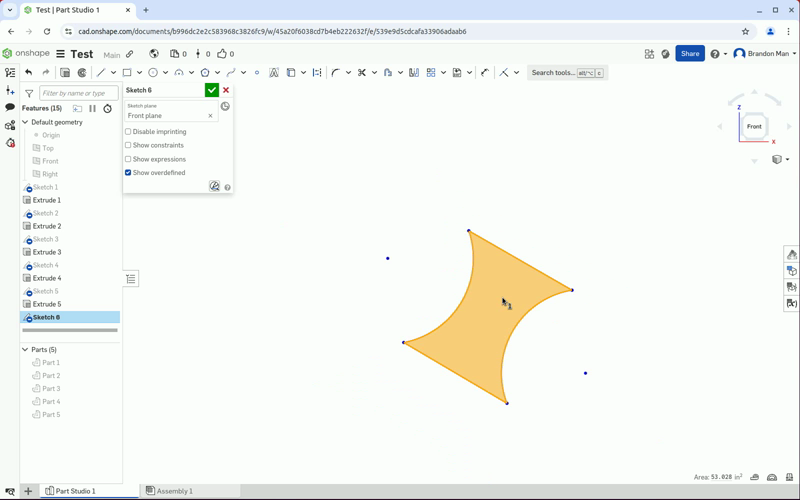
scroll(-6)
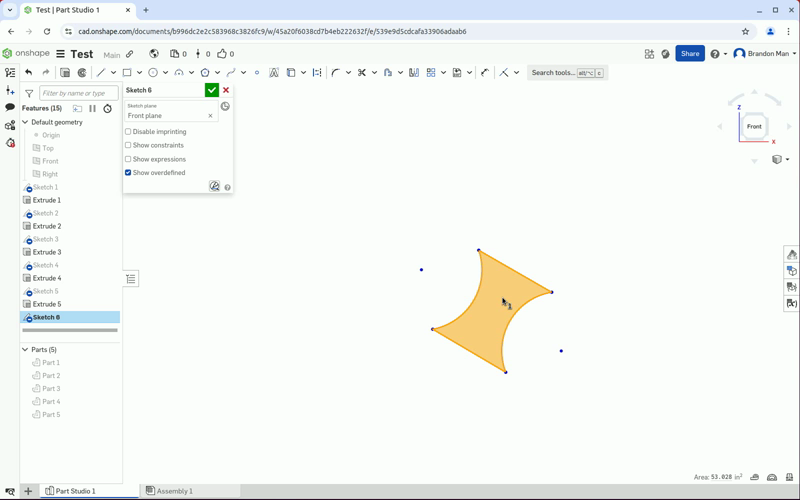
scroll(-6)
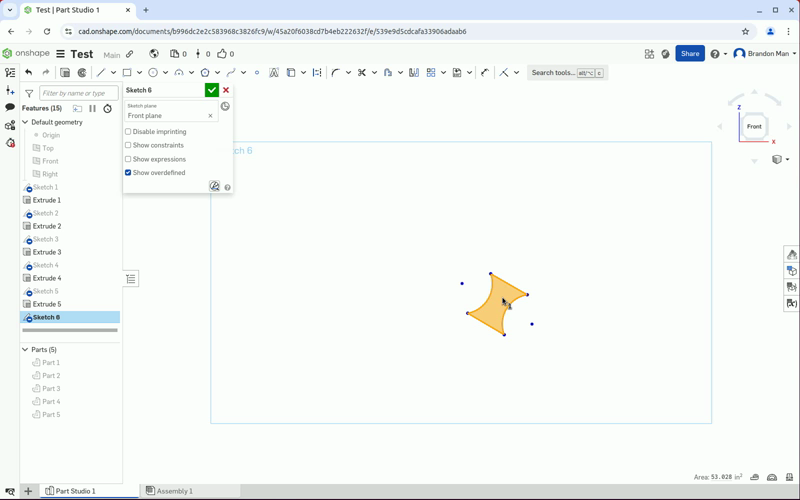
mouse_move(73, 352)
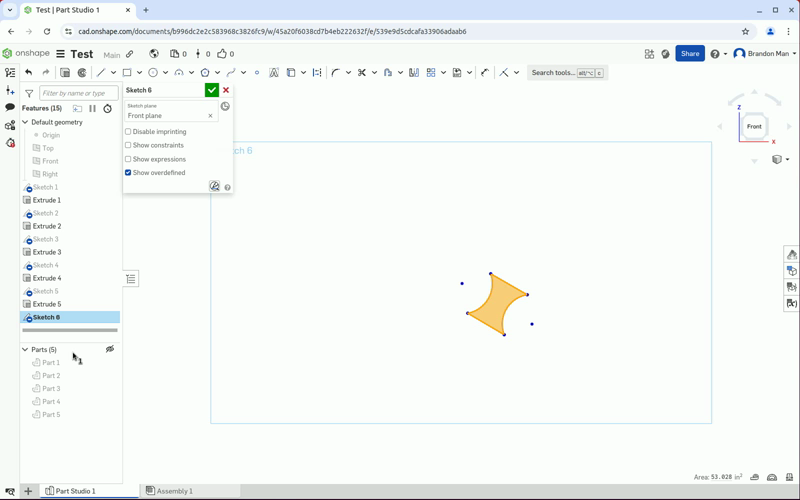
key(shift+y)
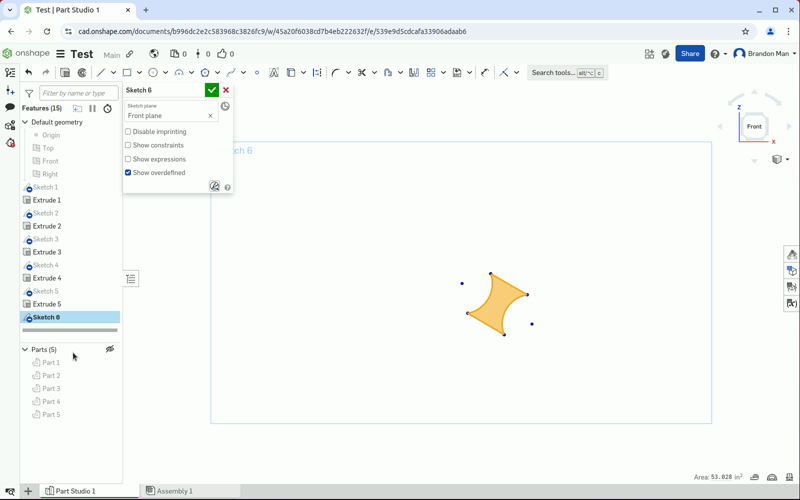
key(shift+e)
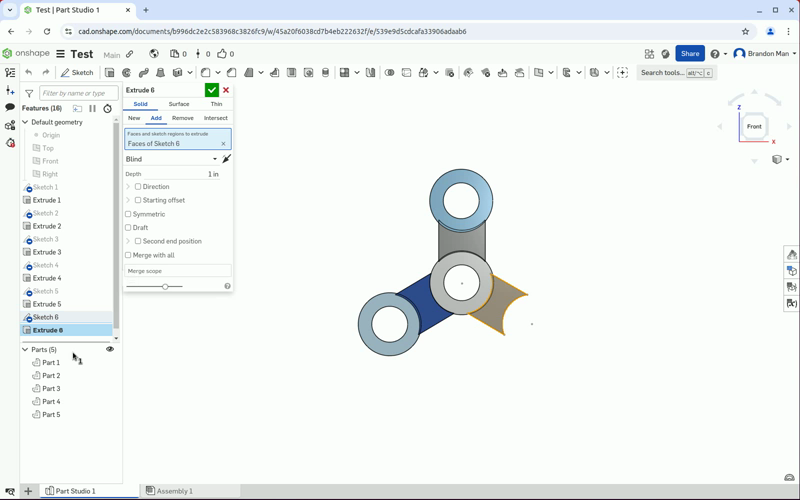
mouse_move(143, 106)
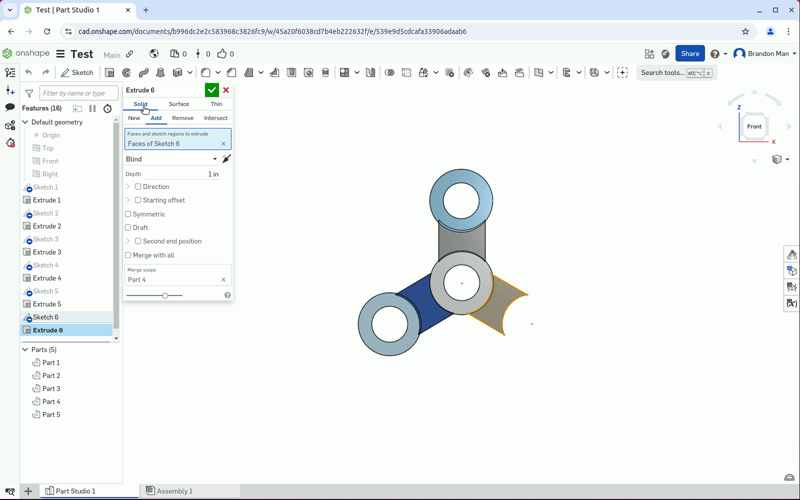
click(143, 106)
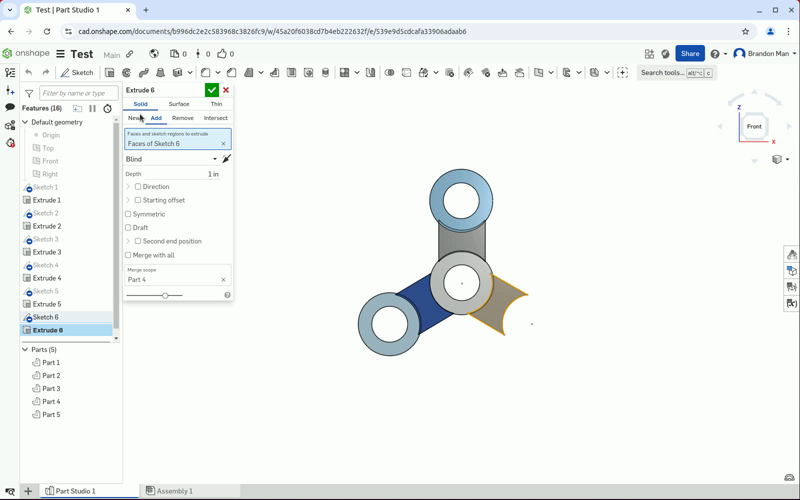
mouse_move(137, 120)
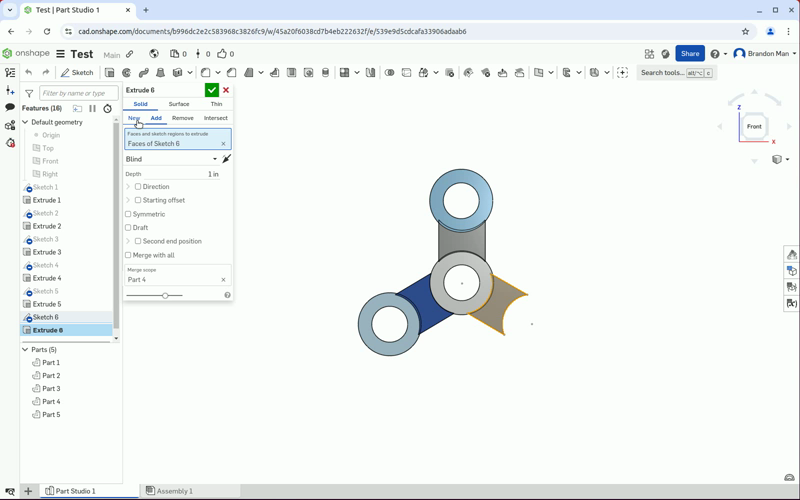
click(137, 120)
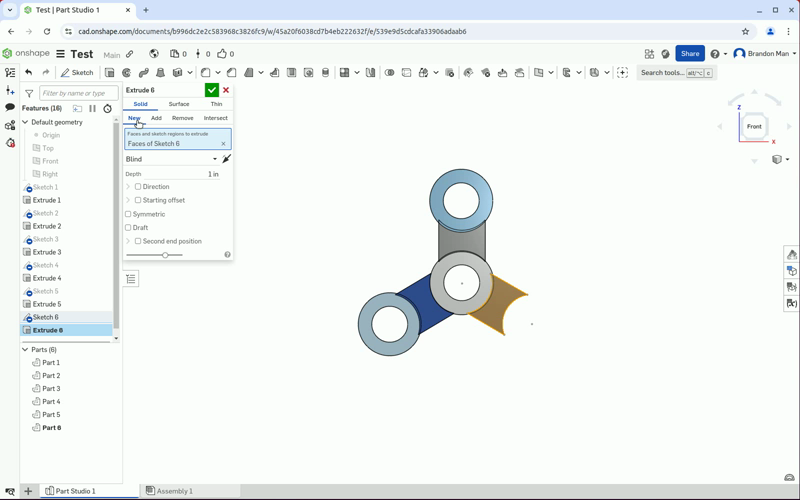
key(tab, 4)
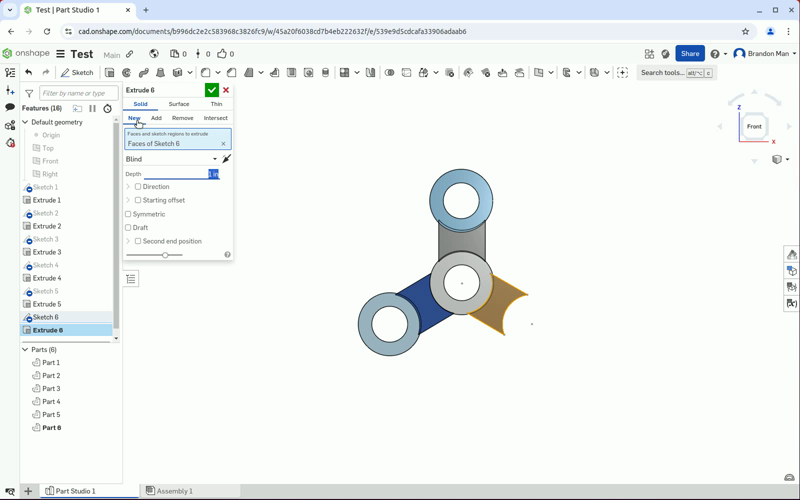
text(4.333)
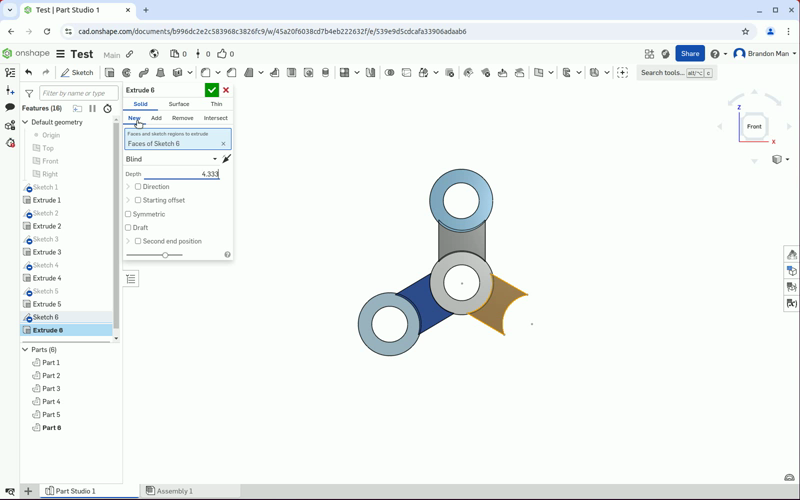
key(enter)
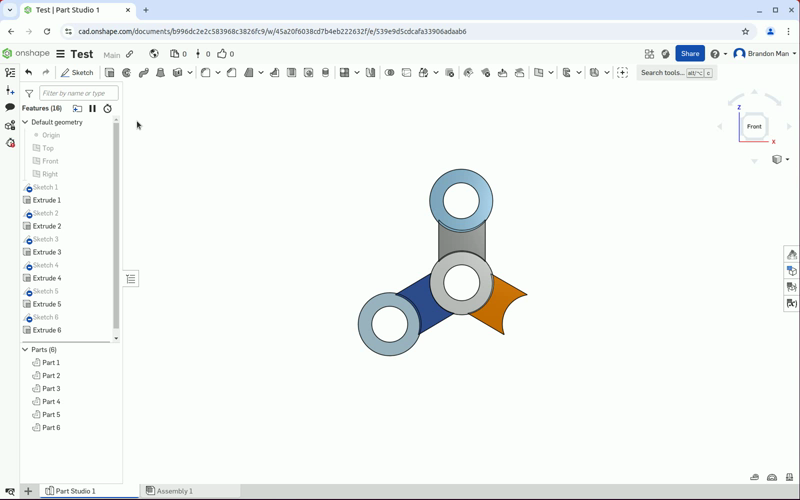
key(shift+h)
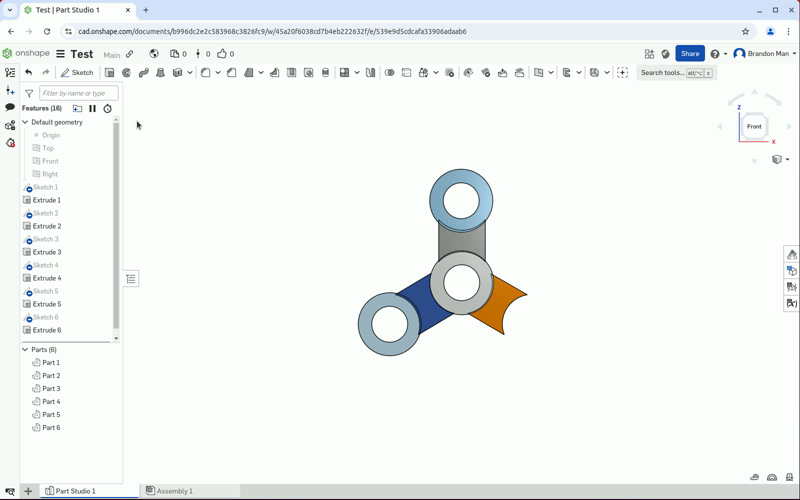
key(shift+h)
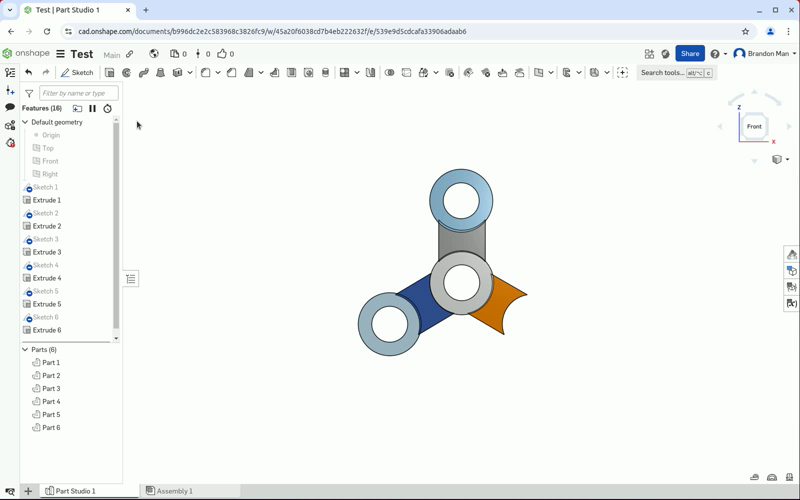
mouse_move(69, 189)
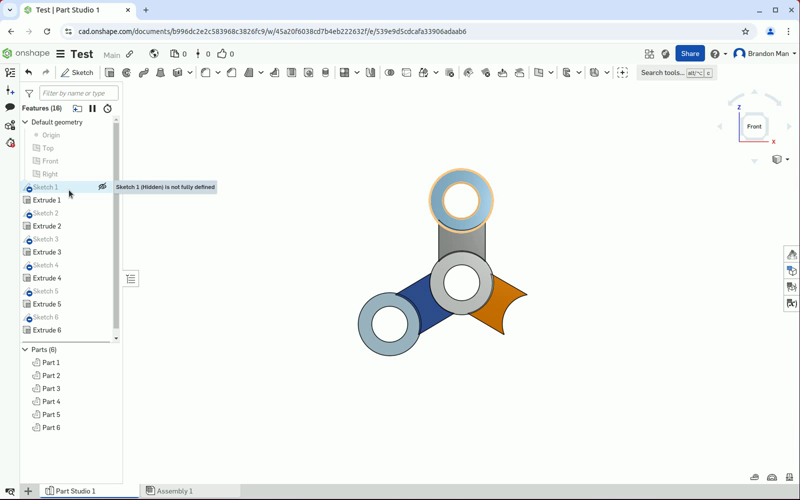
click(69, 189)
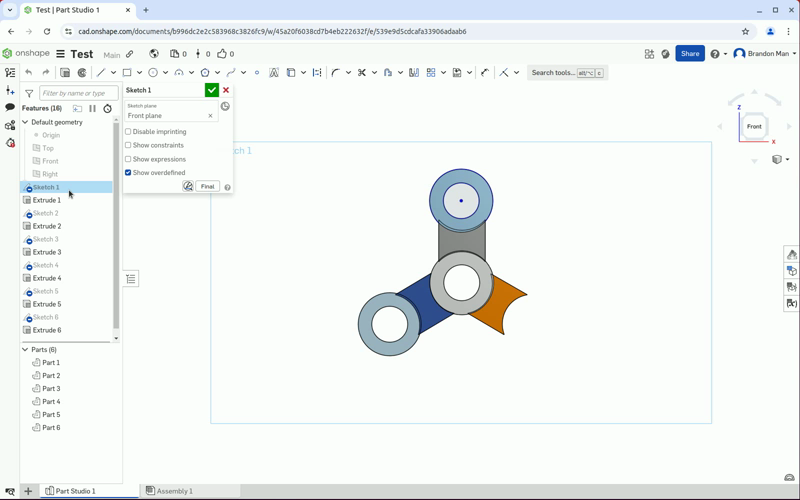
mouse_move(229, 92)
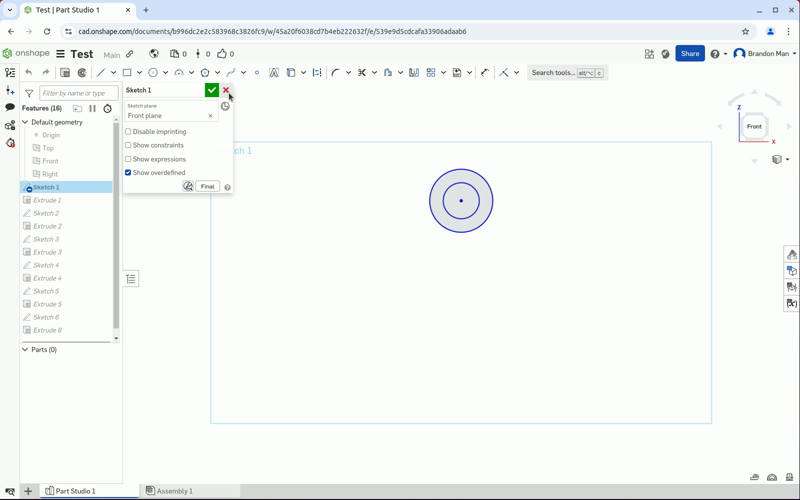
click(229, 92)
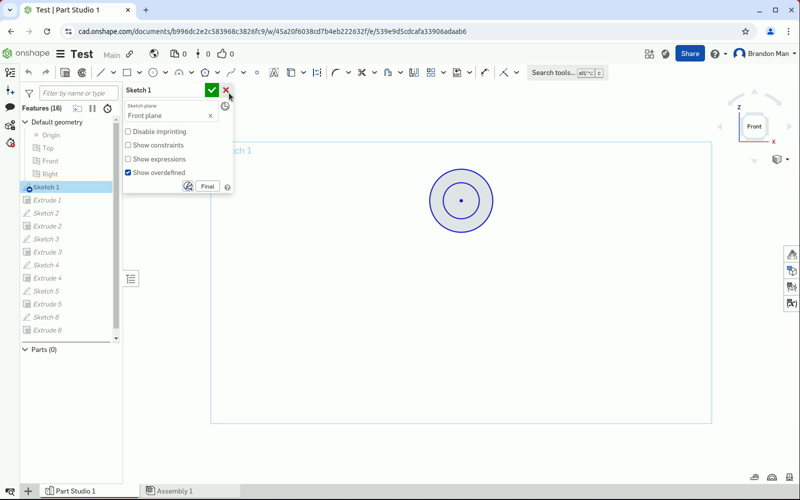
key(shift+s)
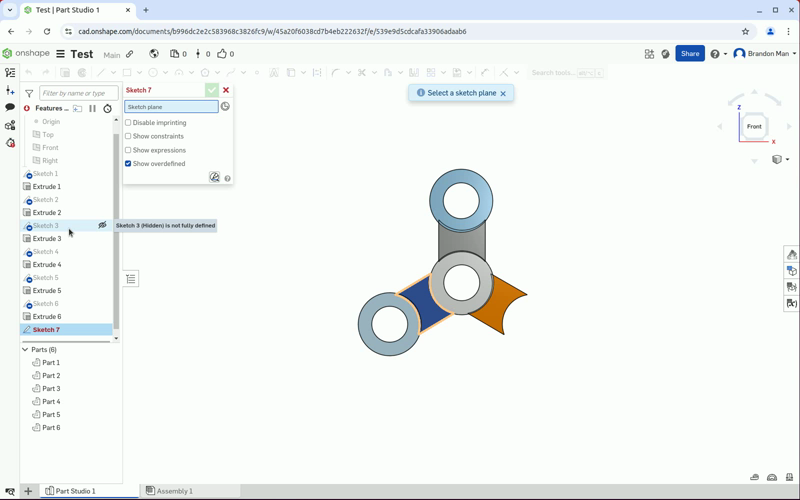
scroll(3)
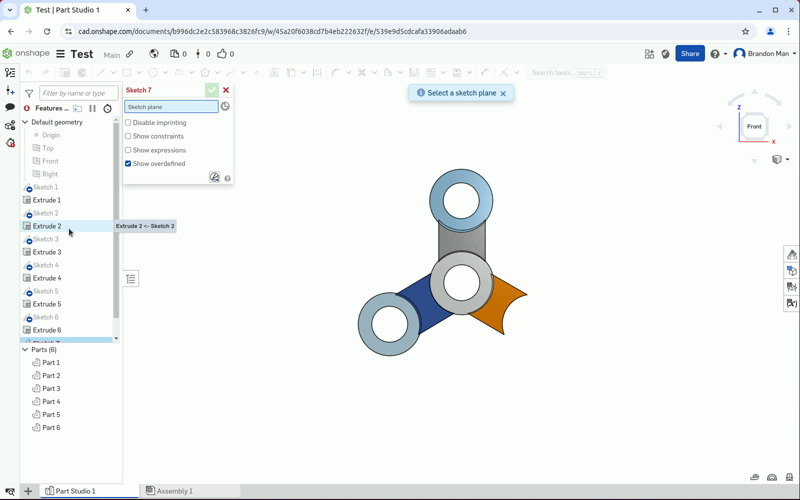
mouse_move(69, 163)
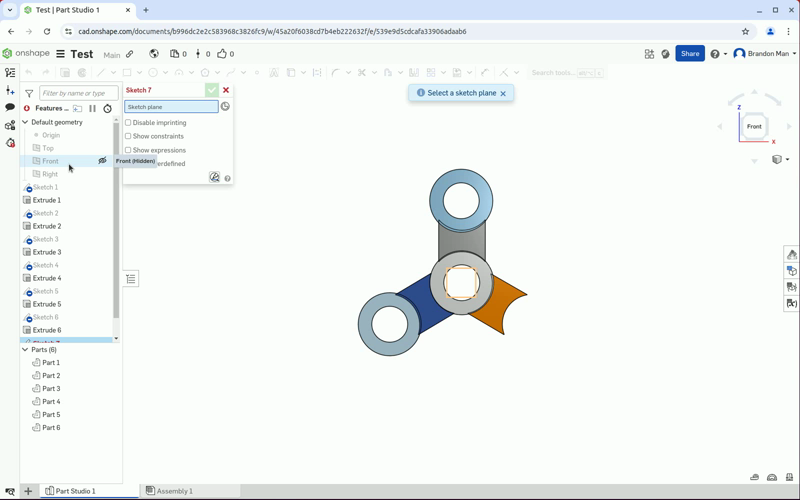
click(69, 163)
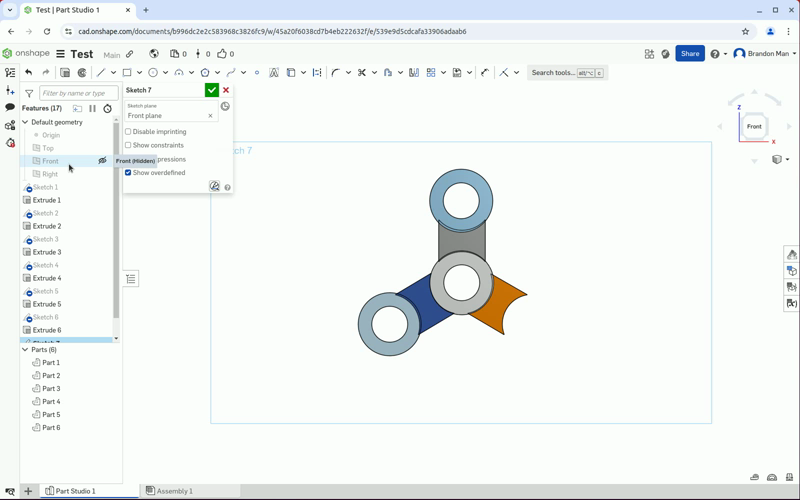
mouse_move(73, 352)
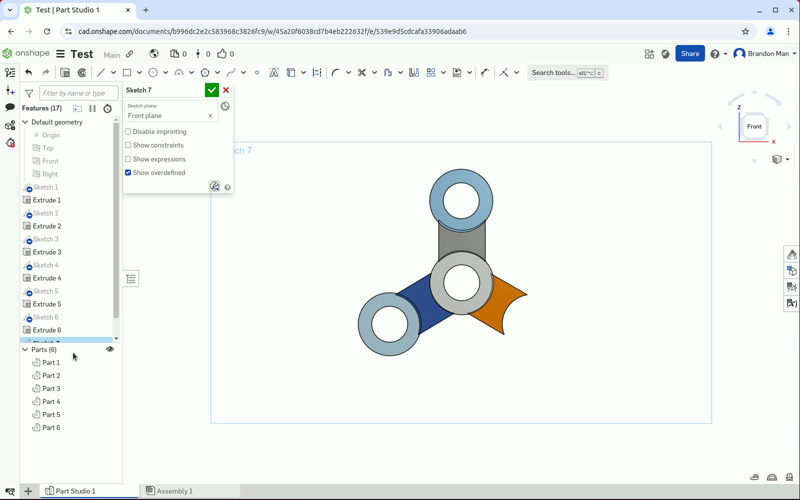
key(y)
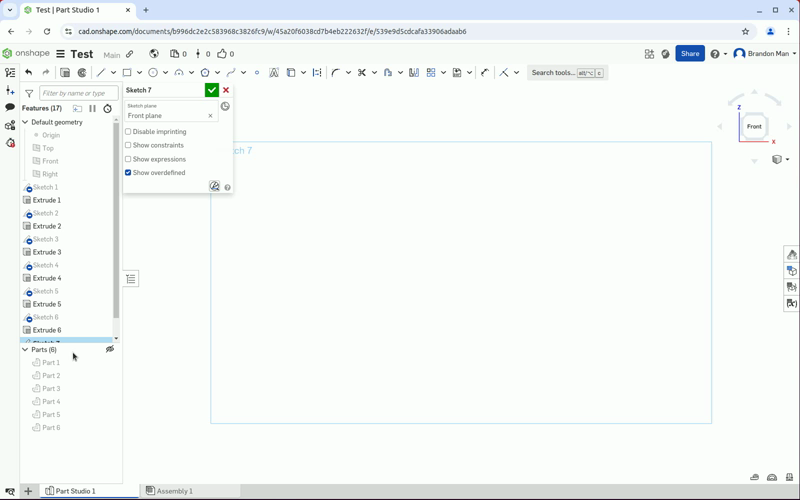
key(c)
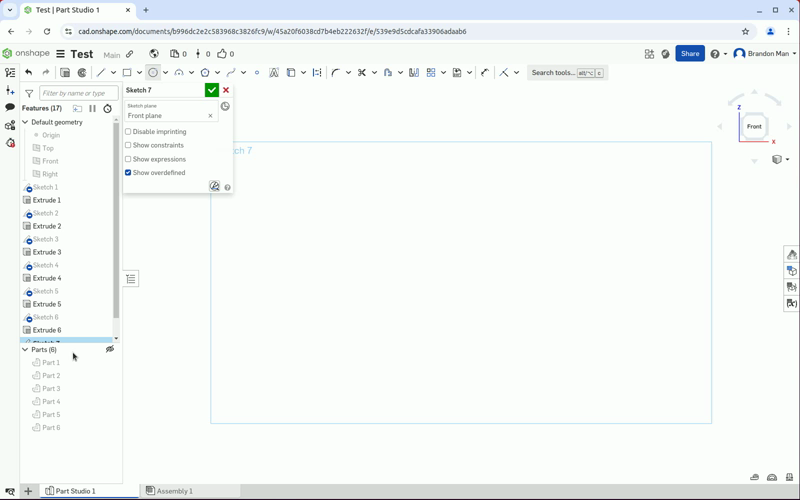
key_down(shift)
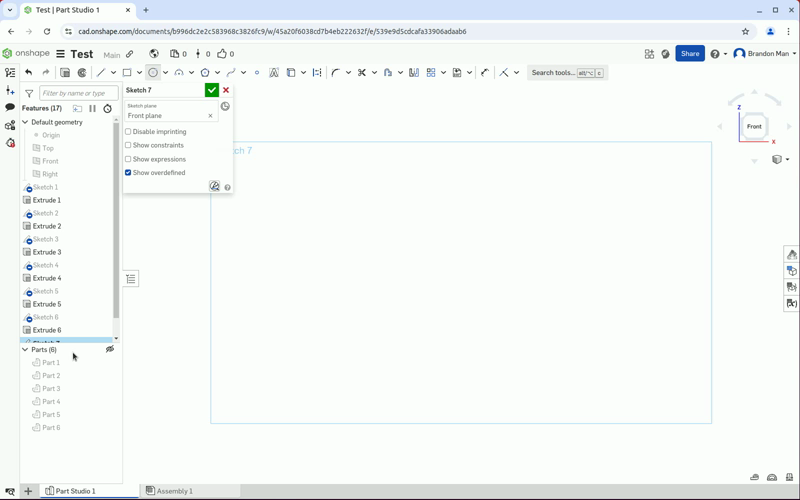
mouse_move(532, 324)
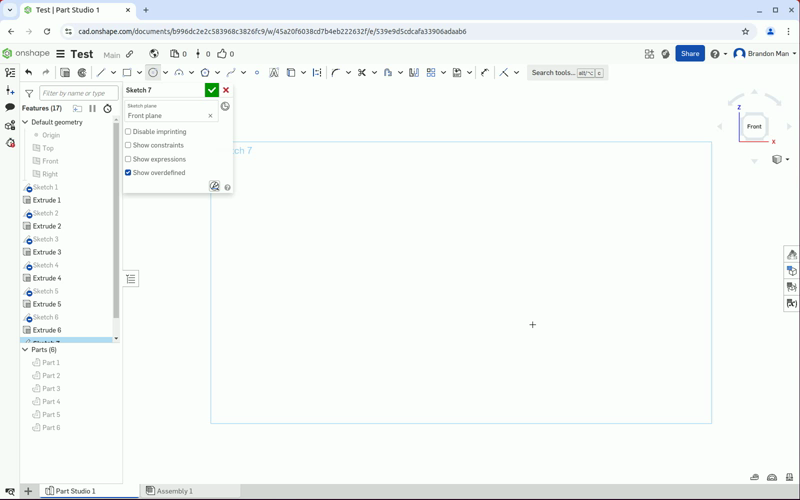
click(532, 324)
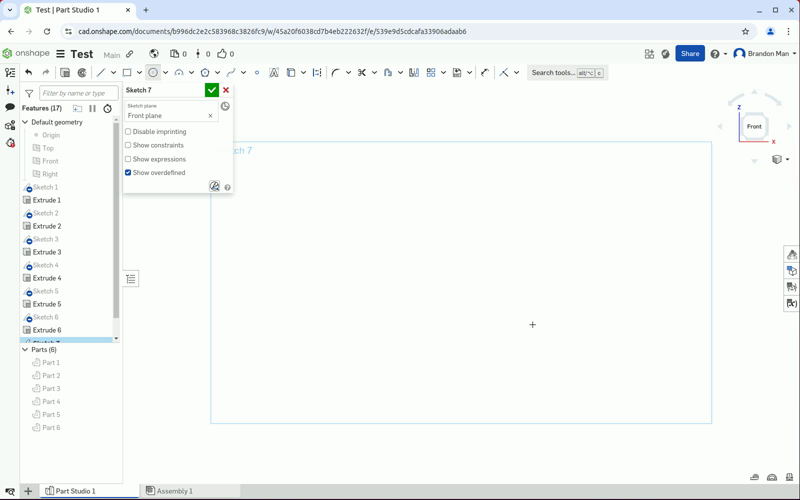
key_up(shift)
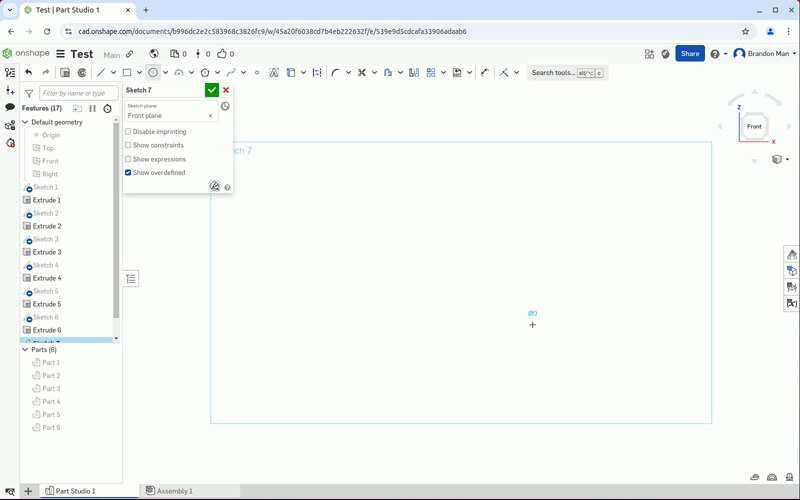
mouse_move(564, 324)
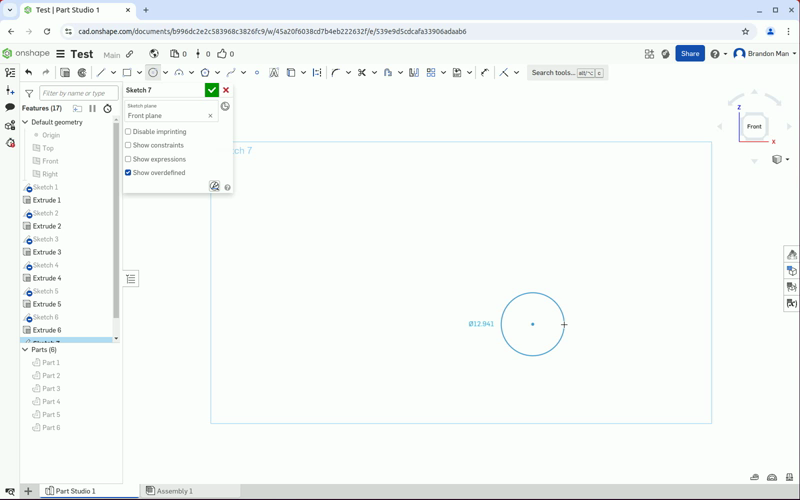
click(564, 324)
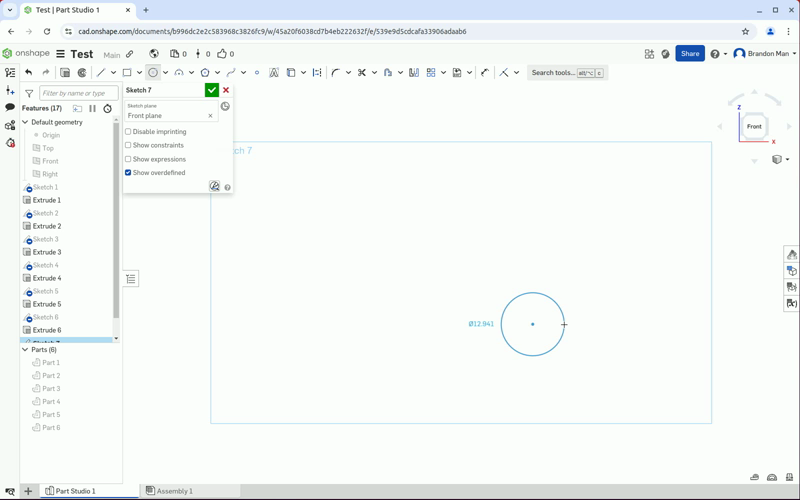
key(esc)
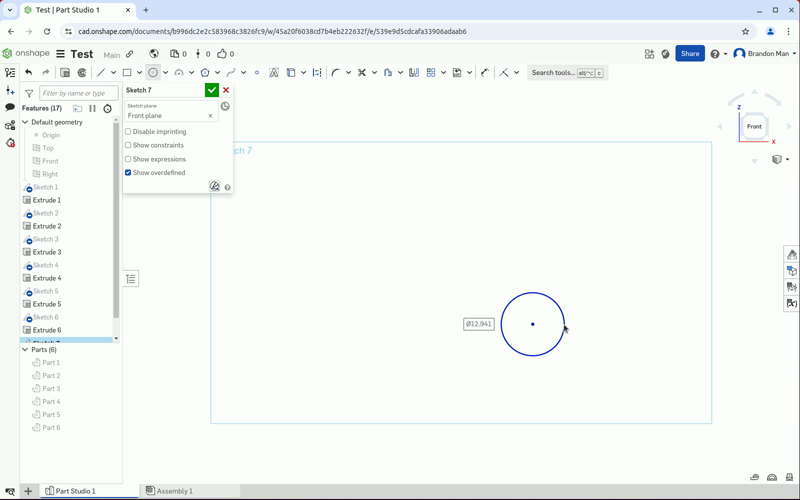
key(c)
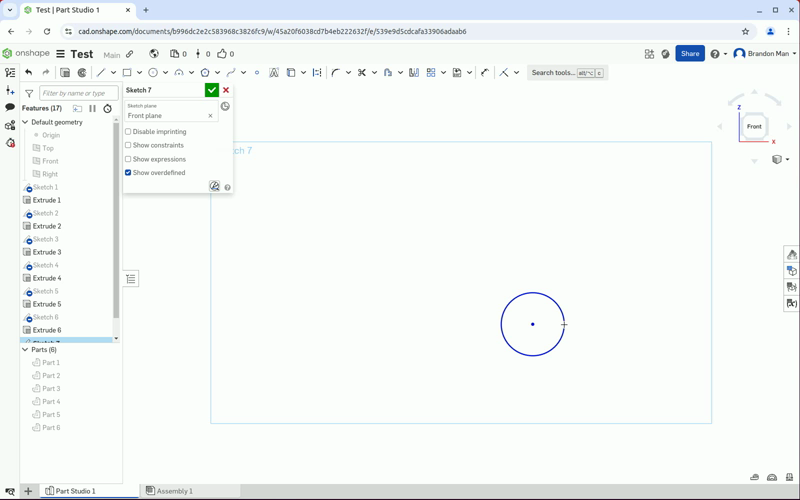
key_down(shift)
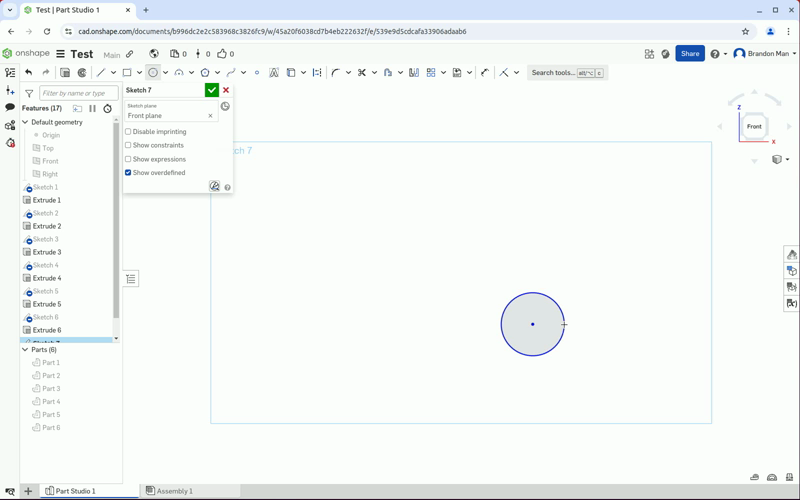
mouse_move(532, 324)
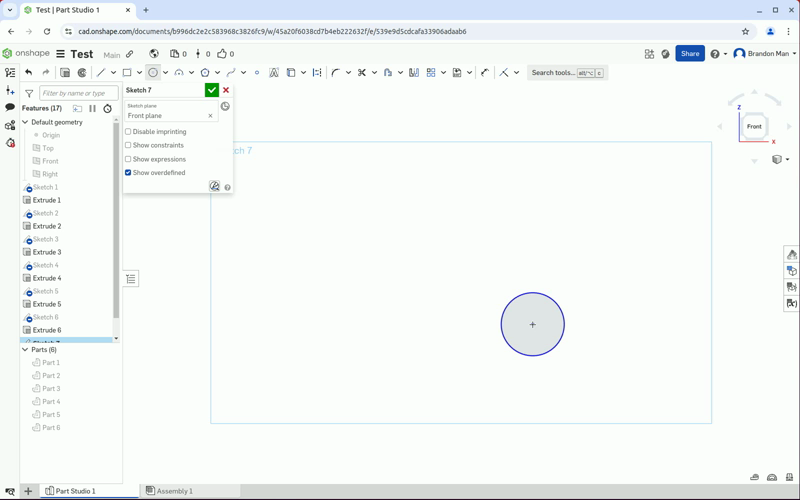
click(532, 324)
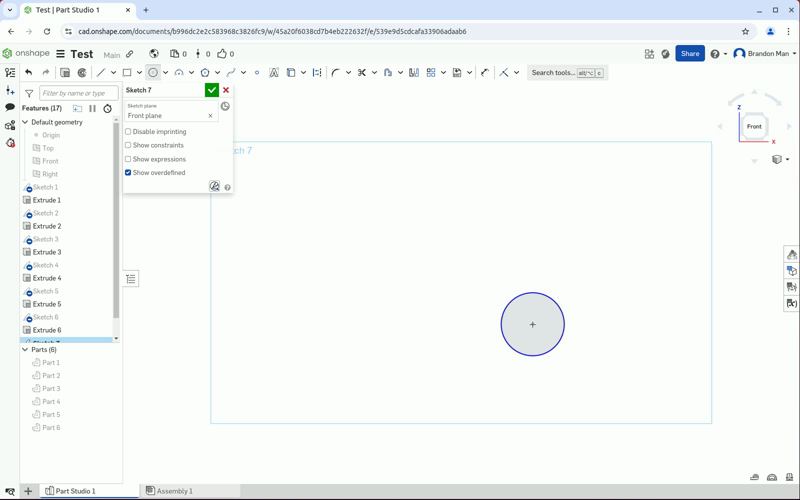
key_up(shift)
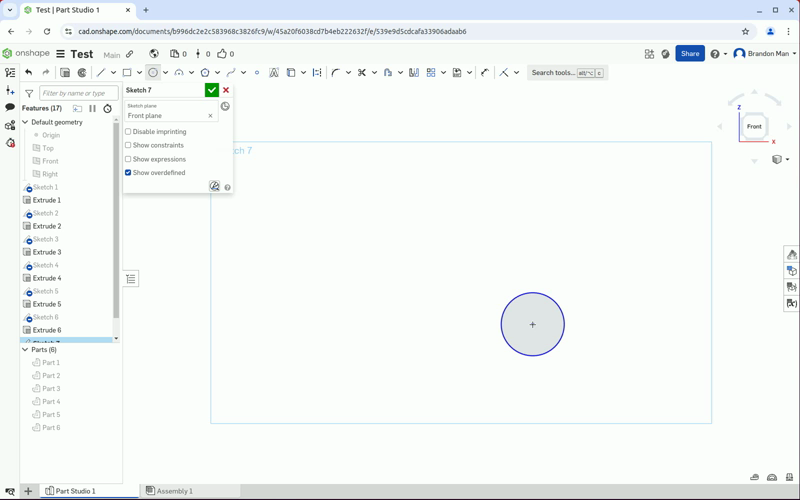
mouse_move(550, 324)
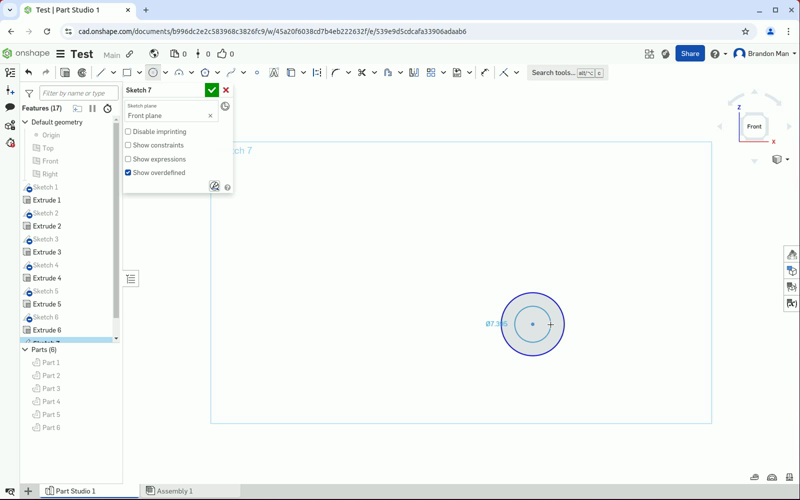
click(550, 324)
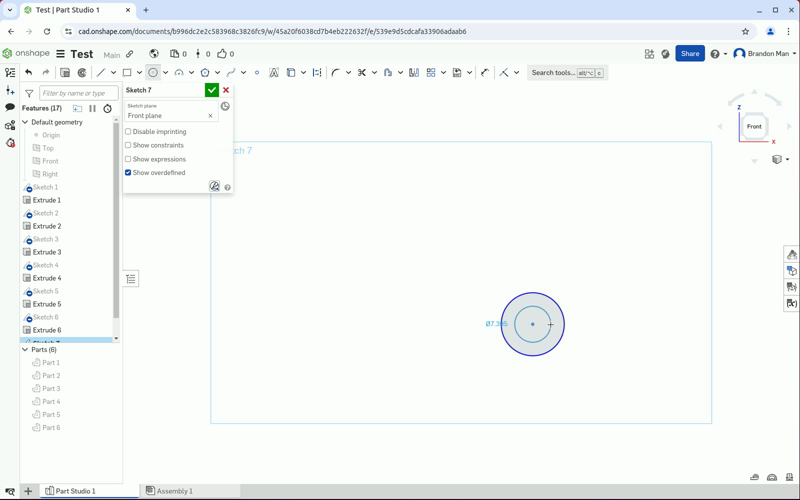
key(esc)
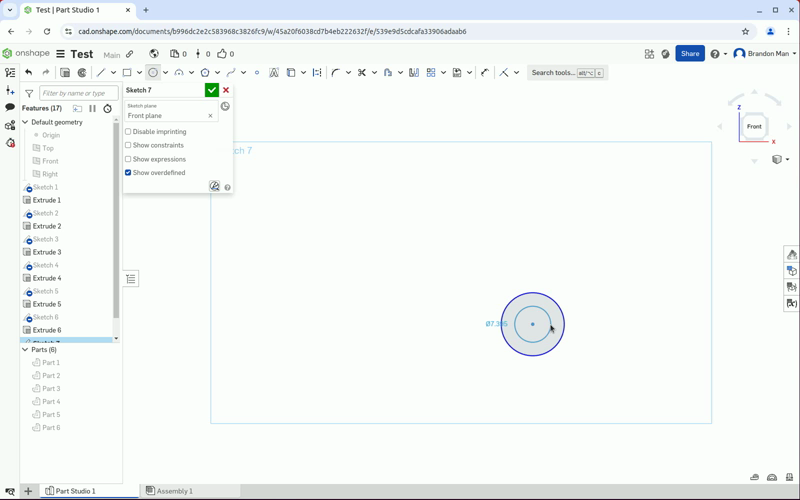
mouse_move(512, 320)
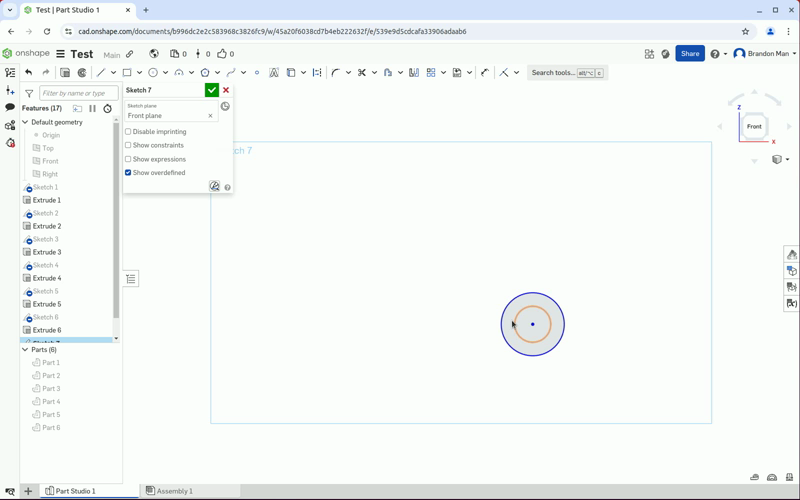
click(512, 320)
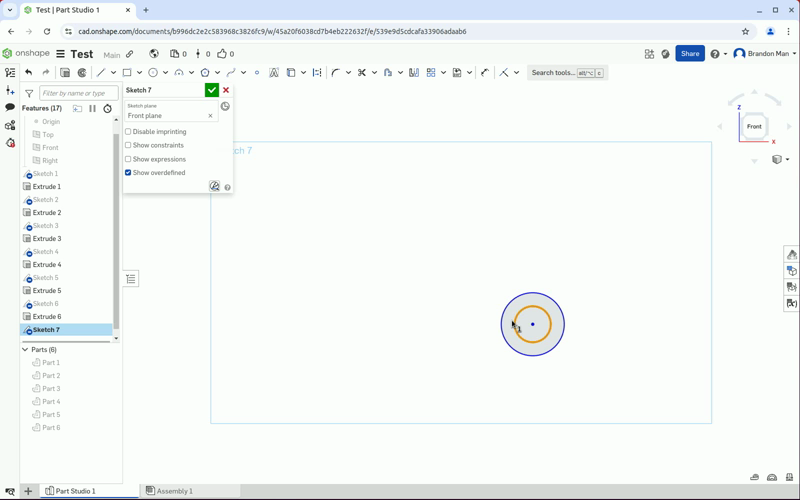
mouse_move(73, 352)
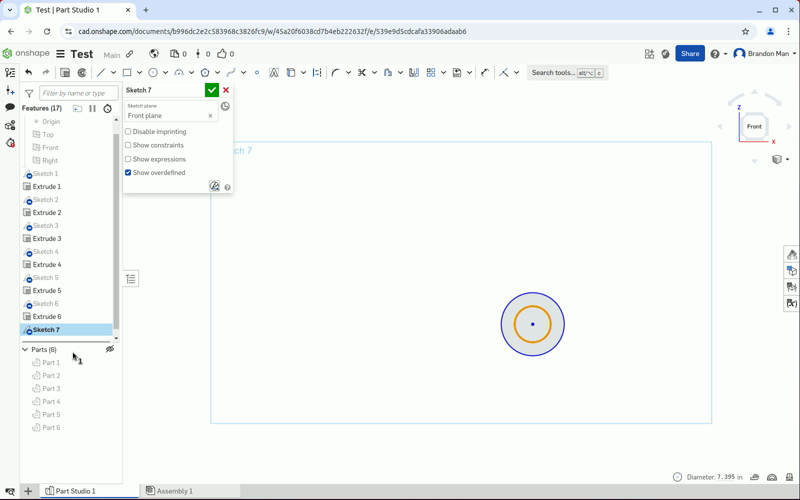
key(shift+y)
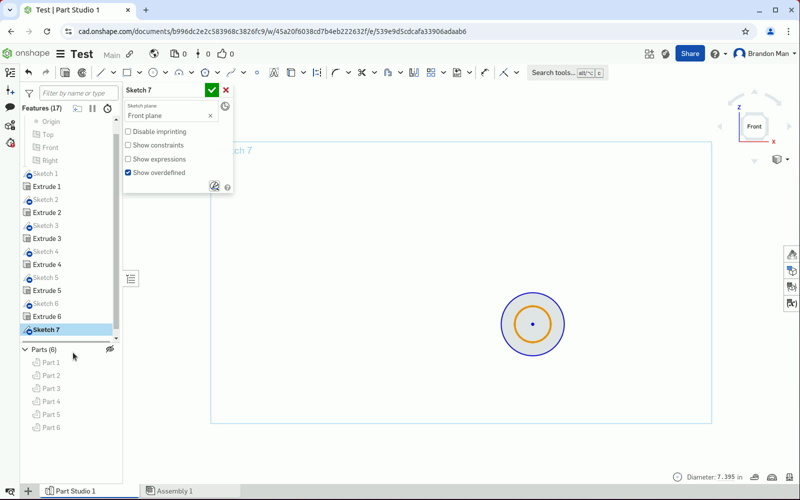
key(shift+e)
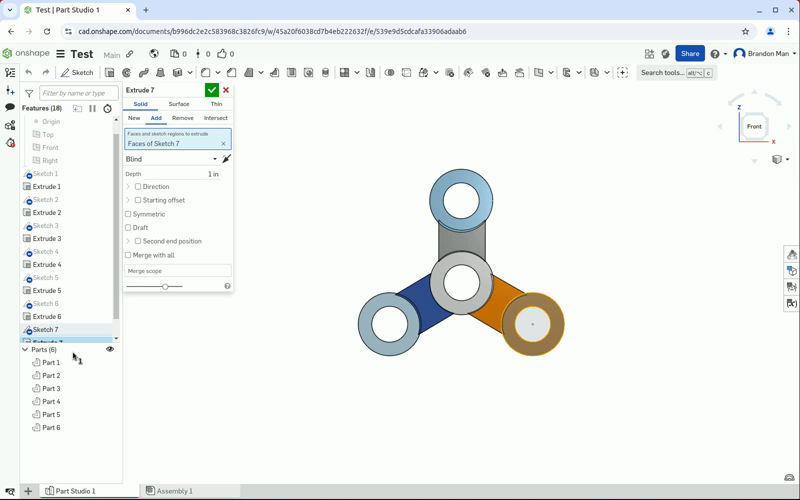
mouse_move(143, 106)
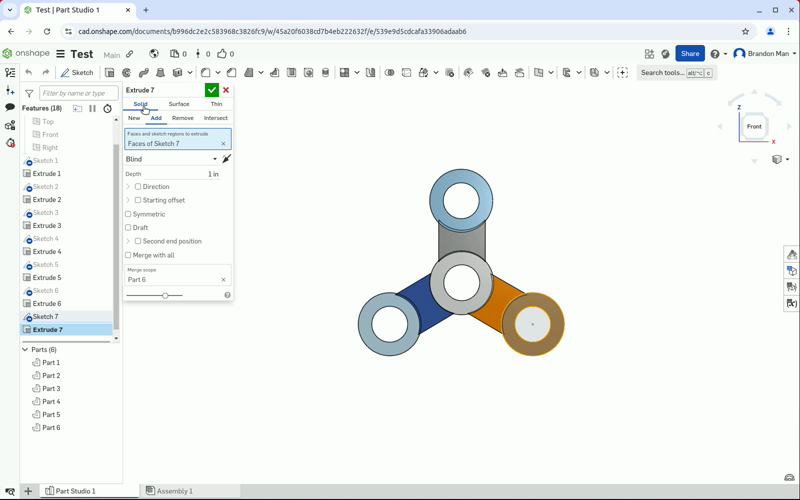
click(143, 106)
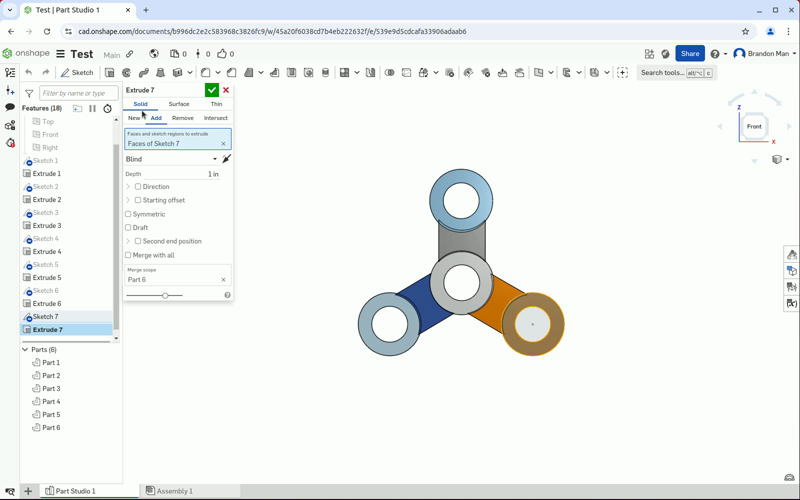
mouse_move(137, 120)
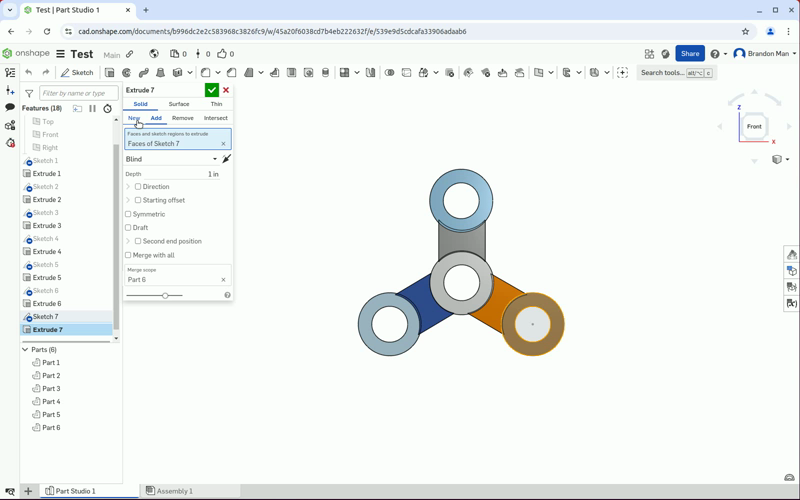
click(137, 120)
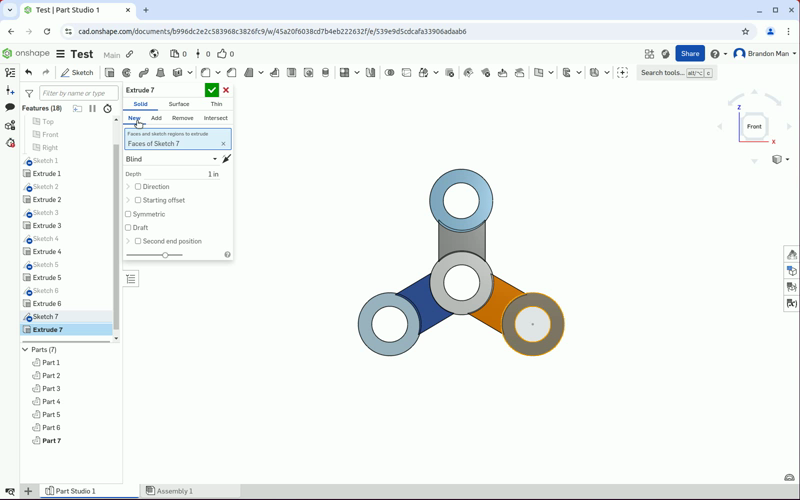
key(tab, 4)
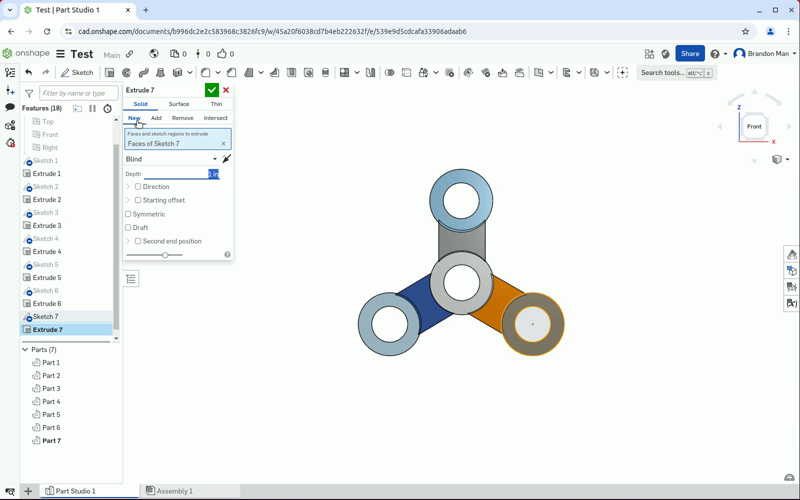
text(4.333)
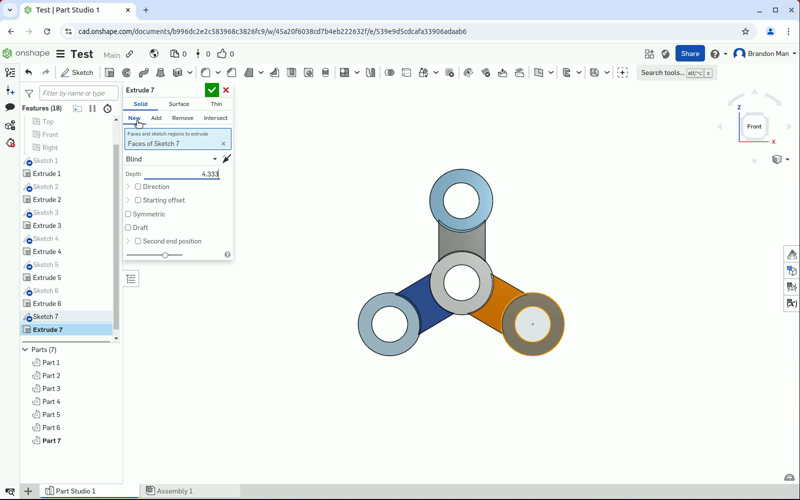
key(enter)
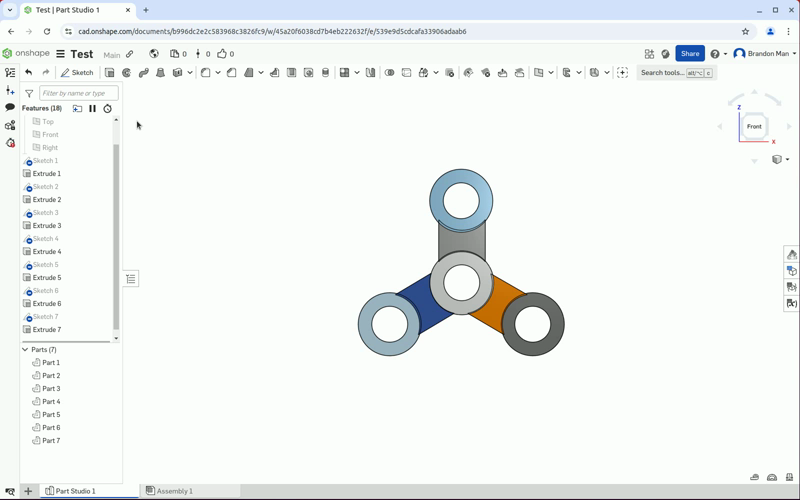
key(shift+h)
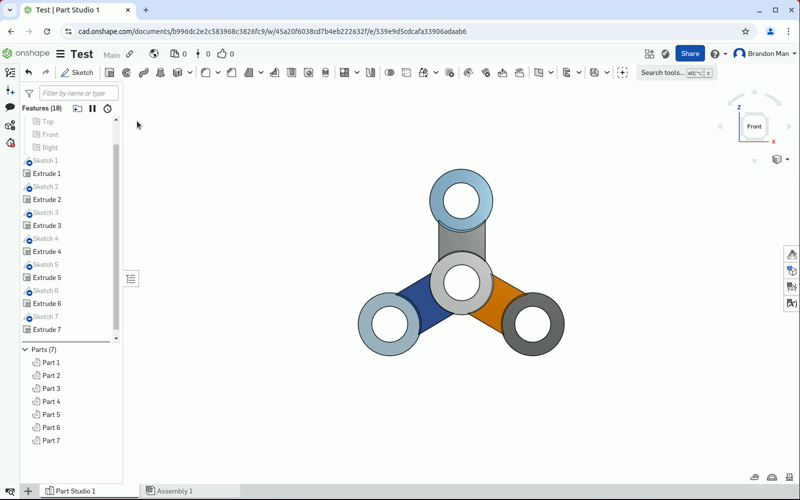
key(shift+h)
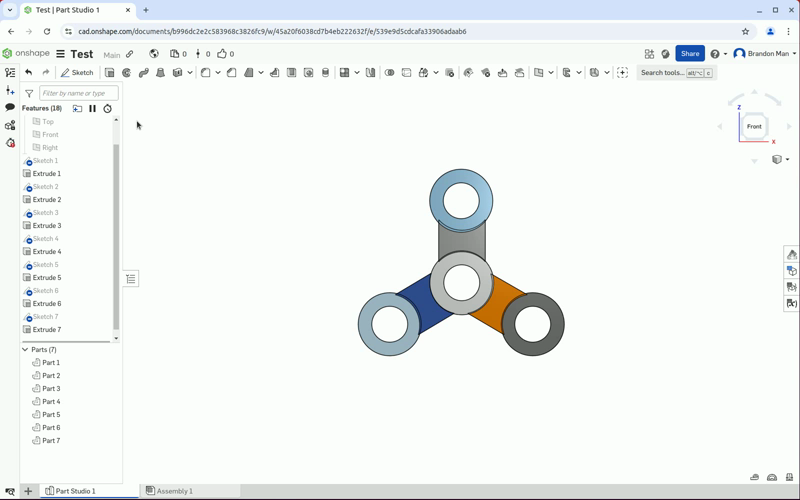
key(shift+7)
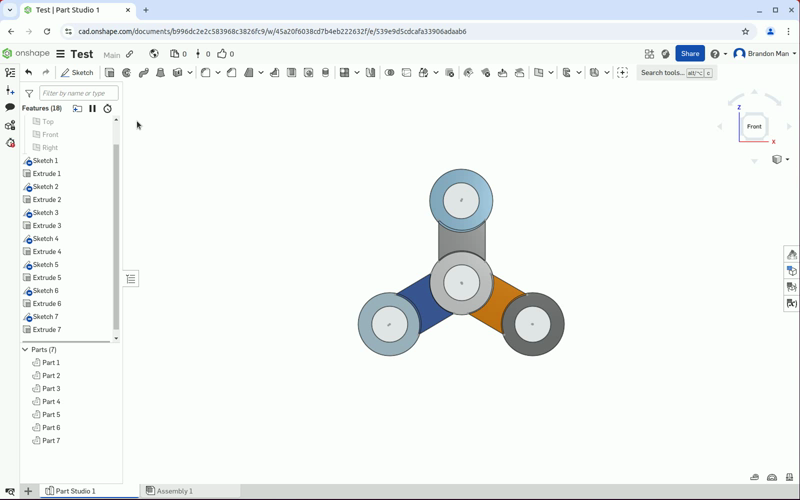
key(left, 2)
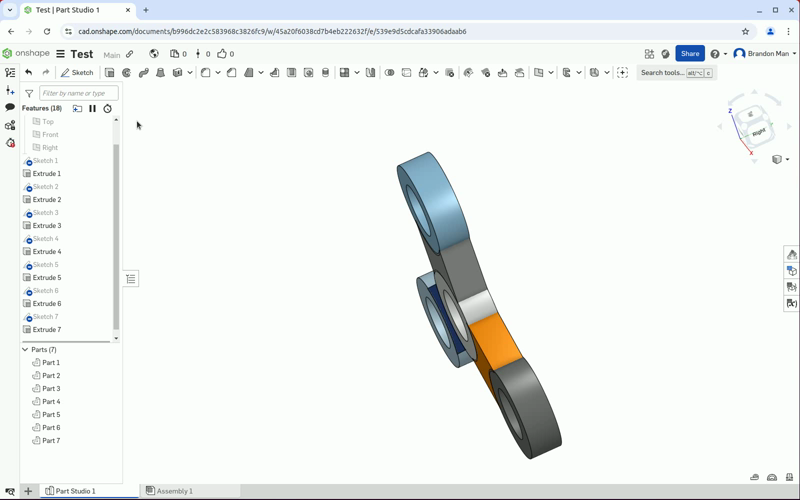
key(down, 2)
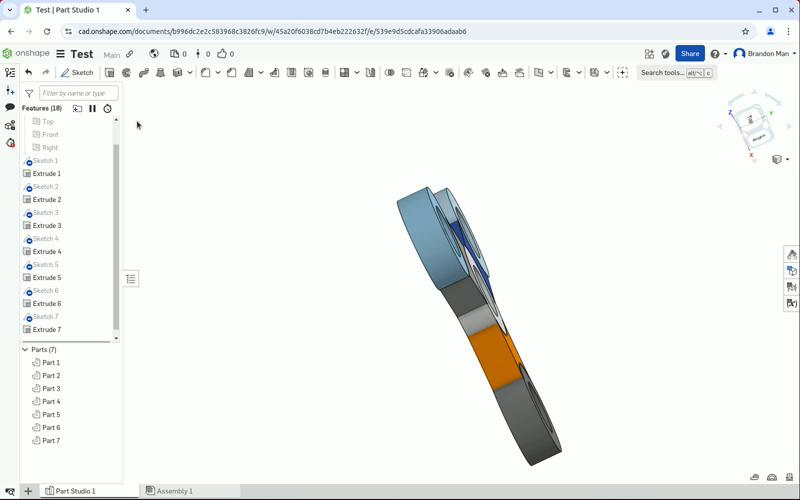
key(up, 2)
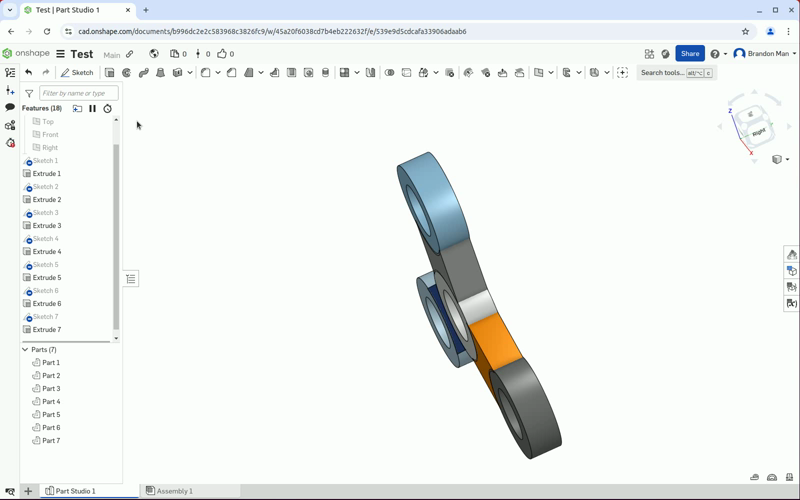
key(right, 2)
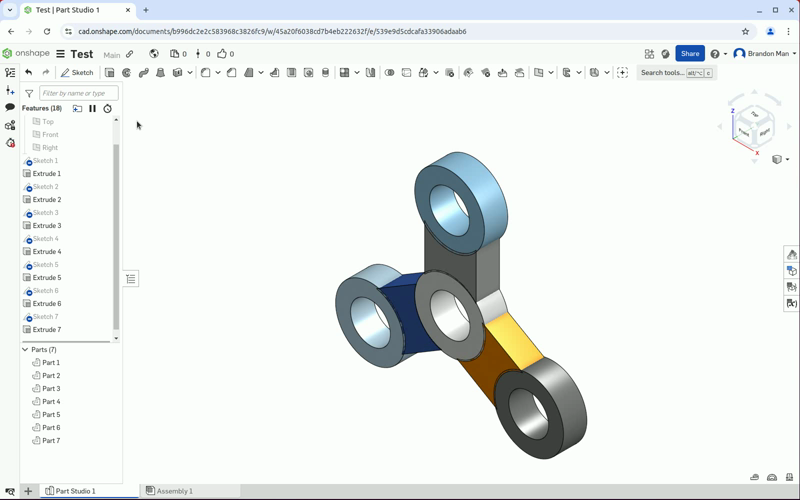
mouse_move(69, 163)
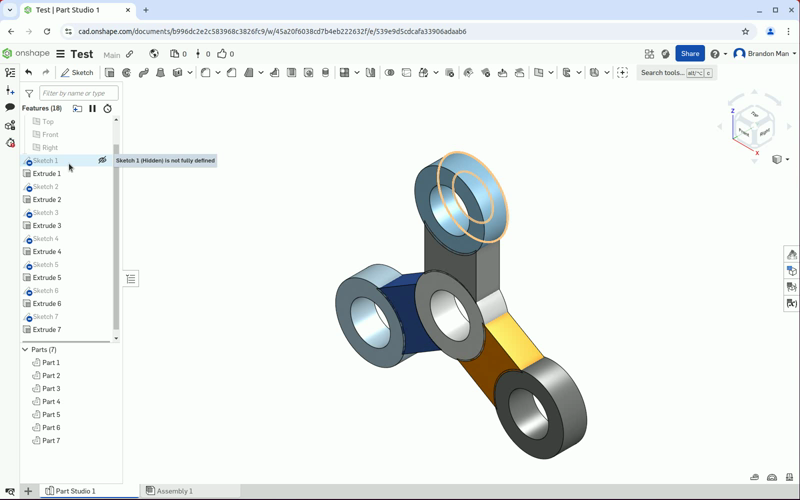
click(69, 163)